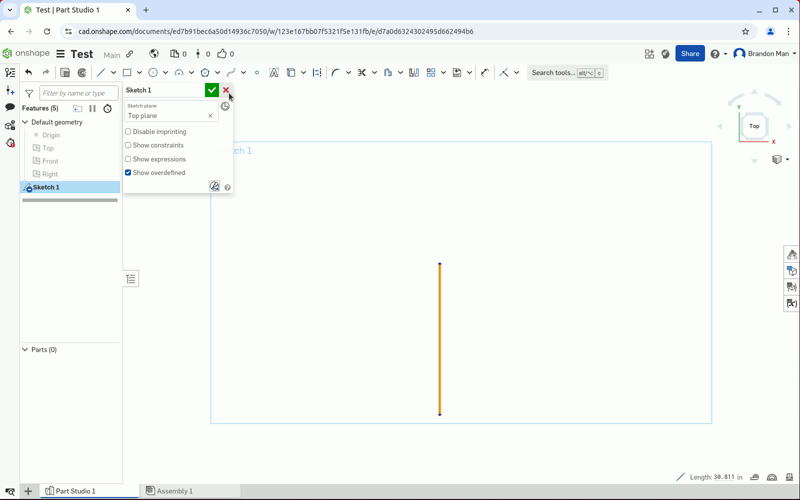
key(shift+h)
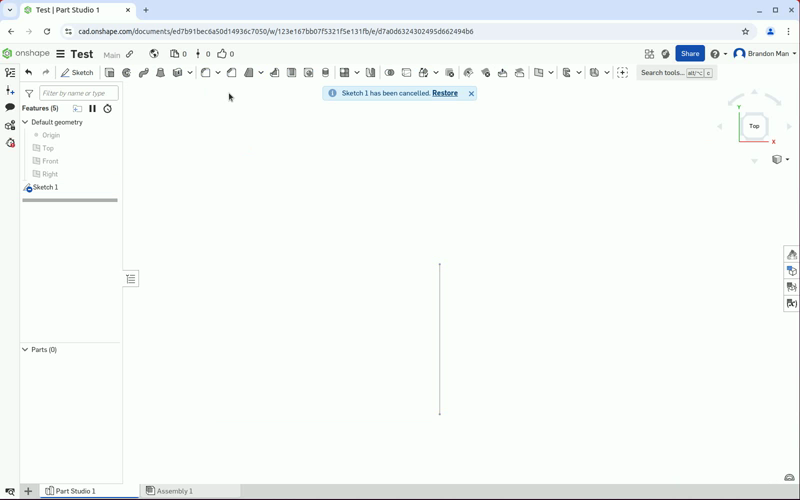
key(shift+s)
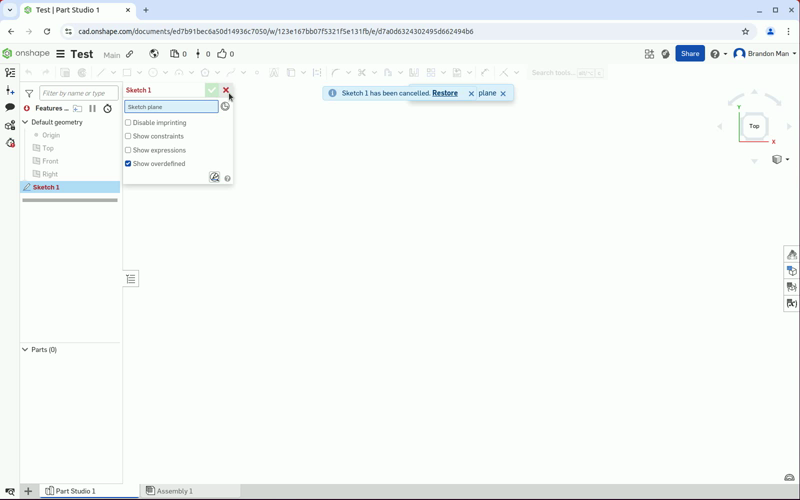
mouse_move(73, 150)
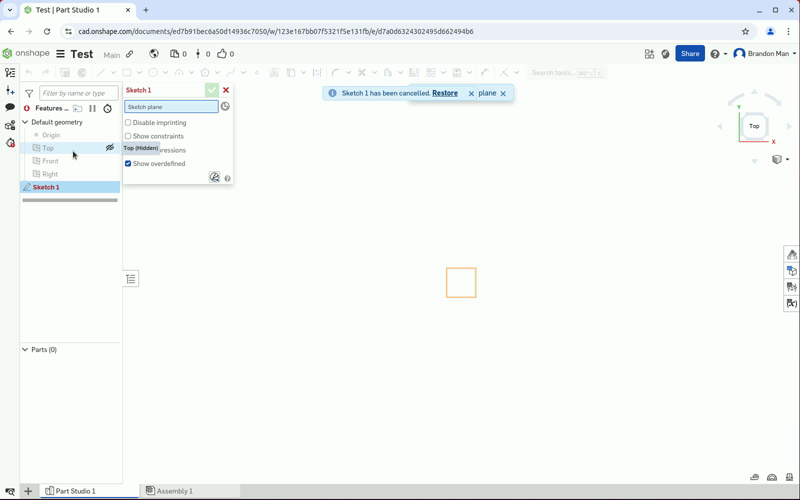
click(73, 150)
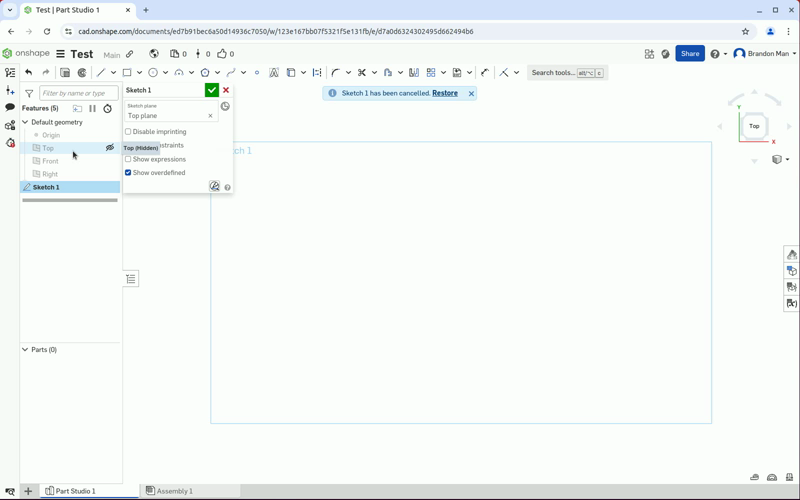
mouse_move(73, 352)
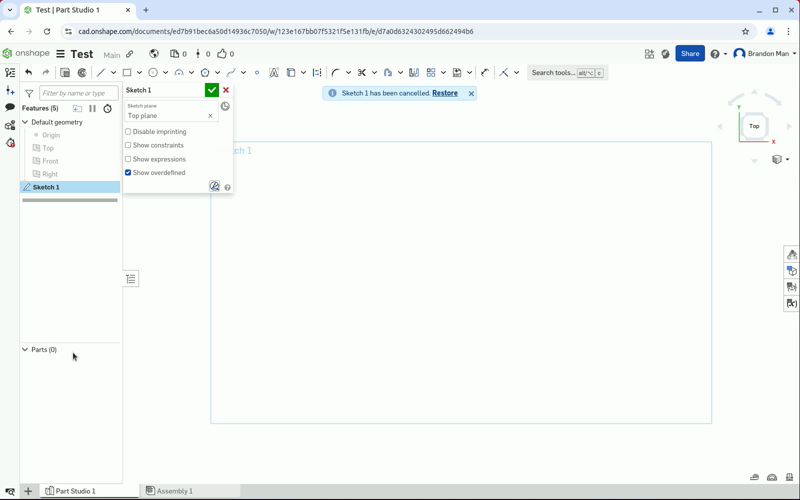
key(y)
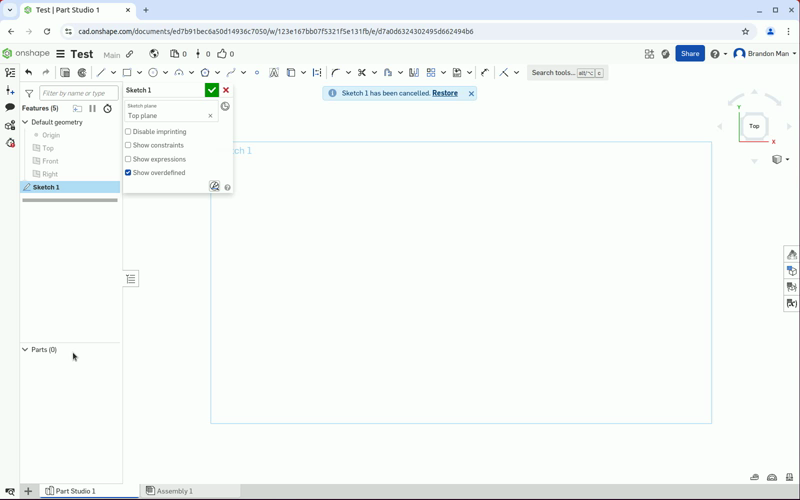
key(l)
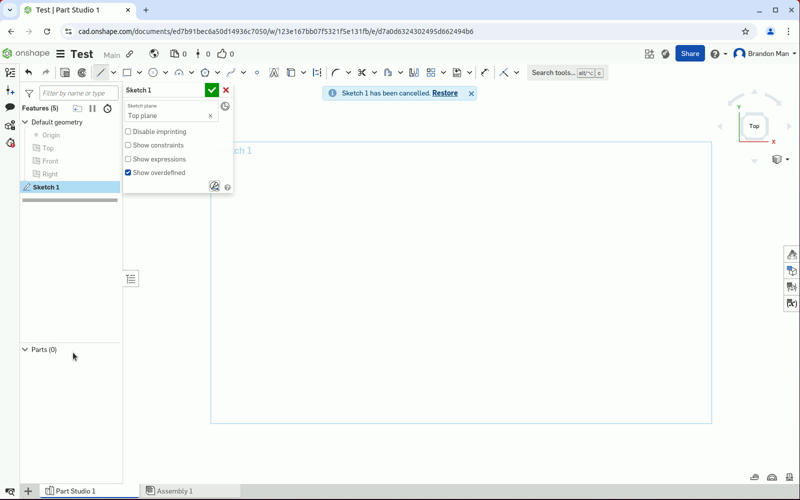
key_down(shift)
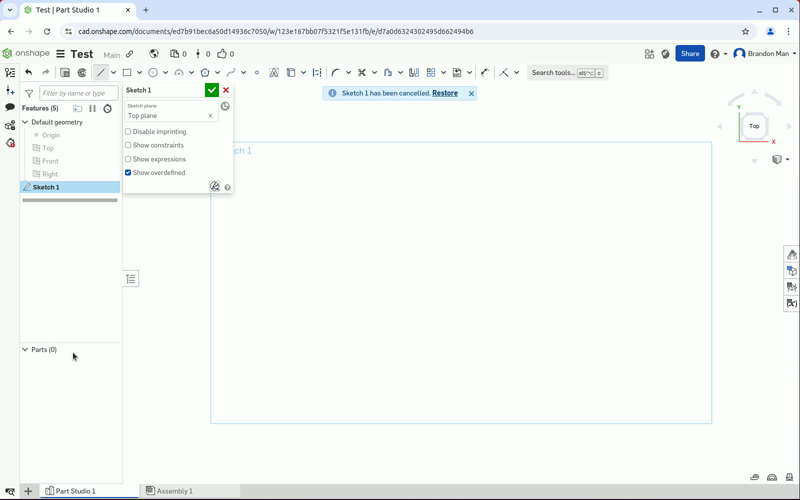
mouse_move(351, 335)
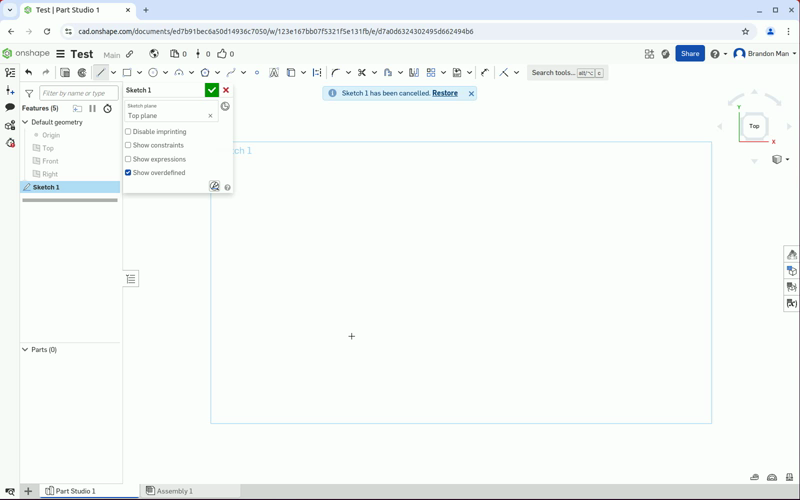
click(351, 335)
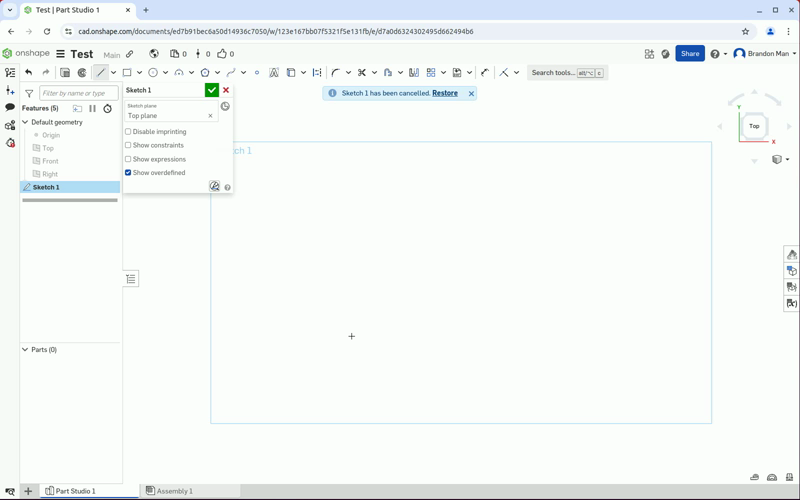
key_up(shift)
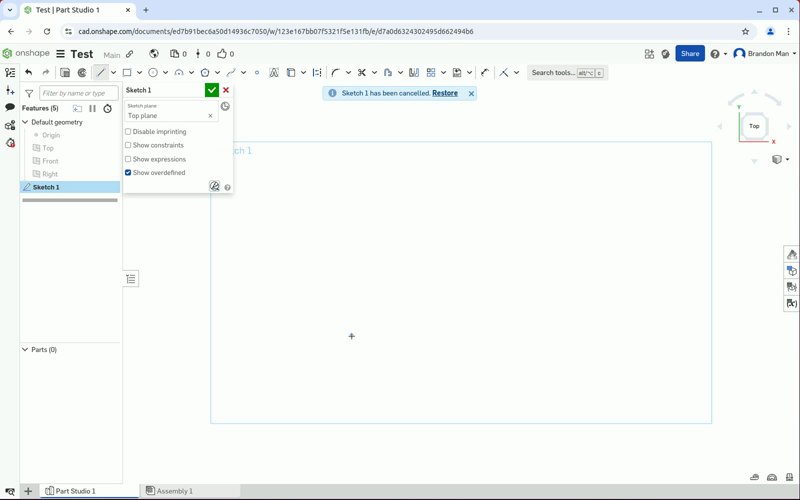
key_down(shift)
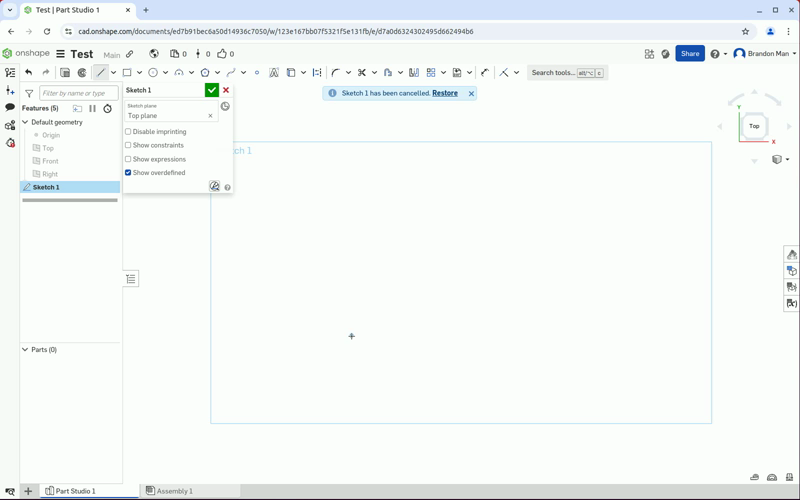
mouse_move(569, 335)
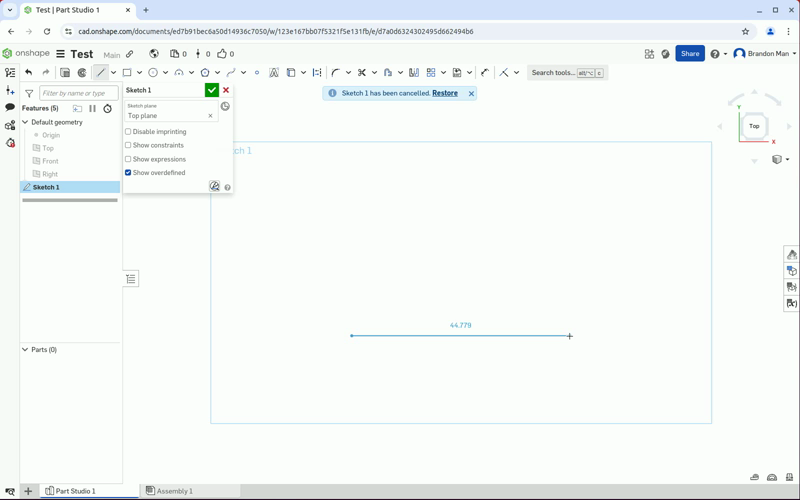
click(569, 335)
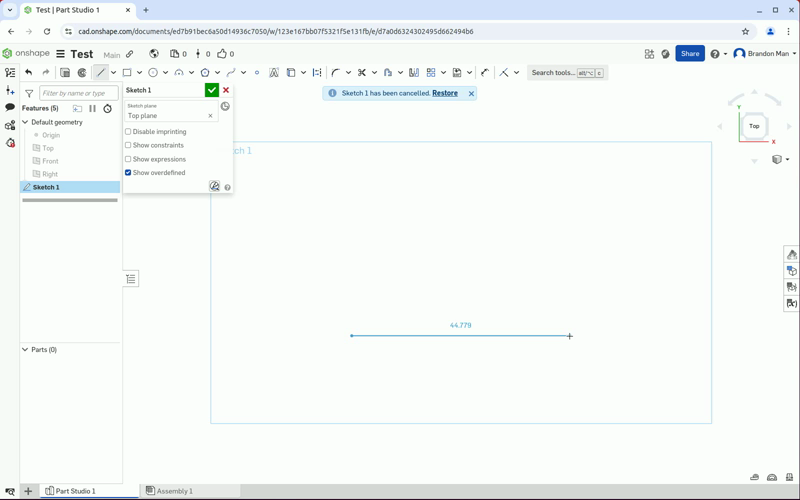
key_up(shift)
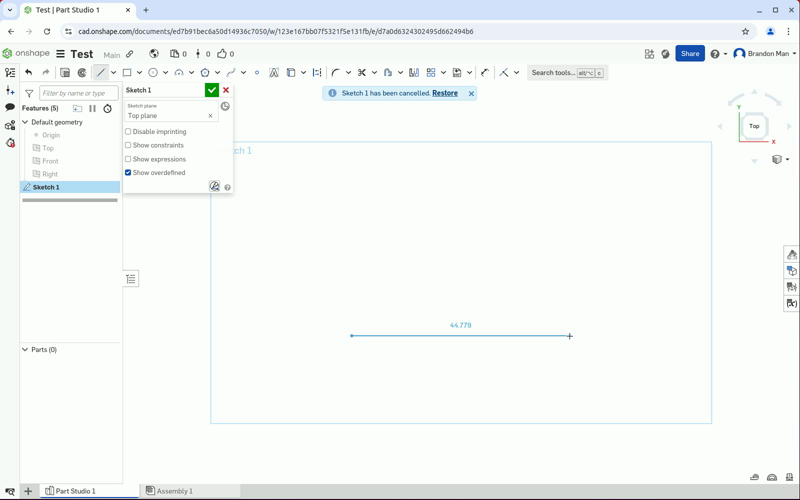
key_down(shift)
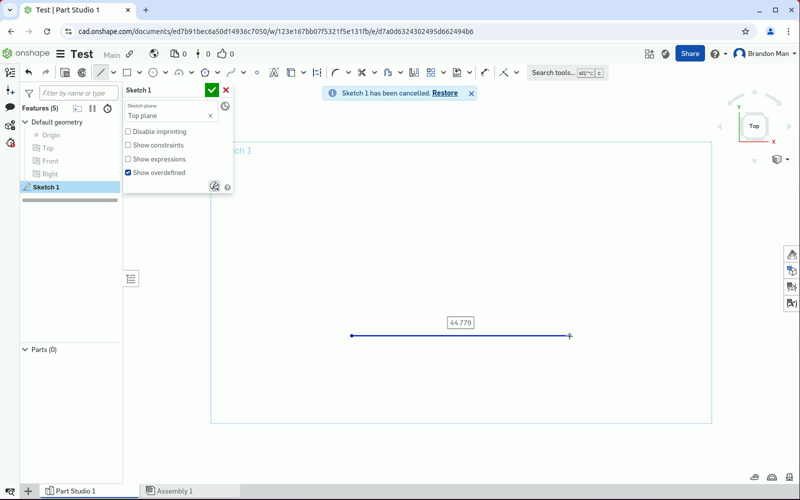
mouse_move(569, 230)
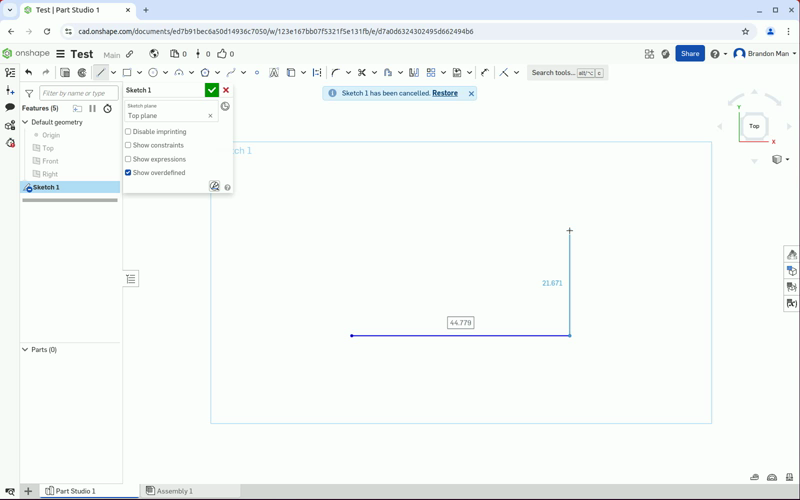
click(569, 230)
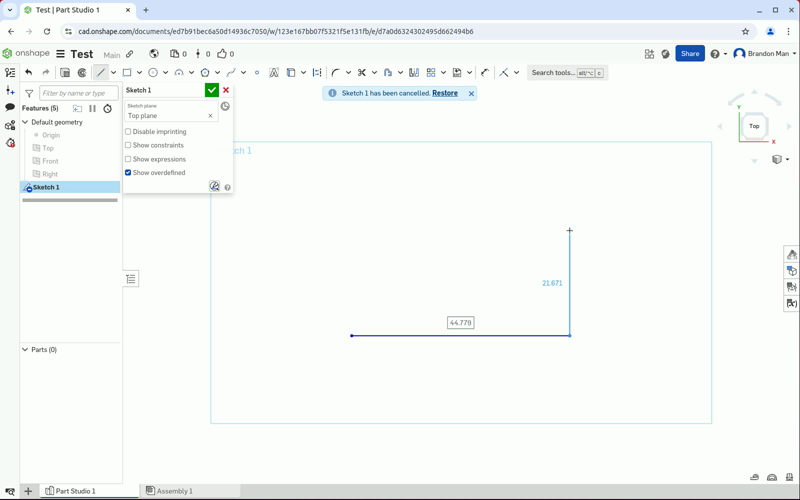
key_up(shift)
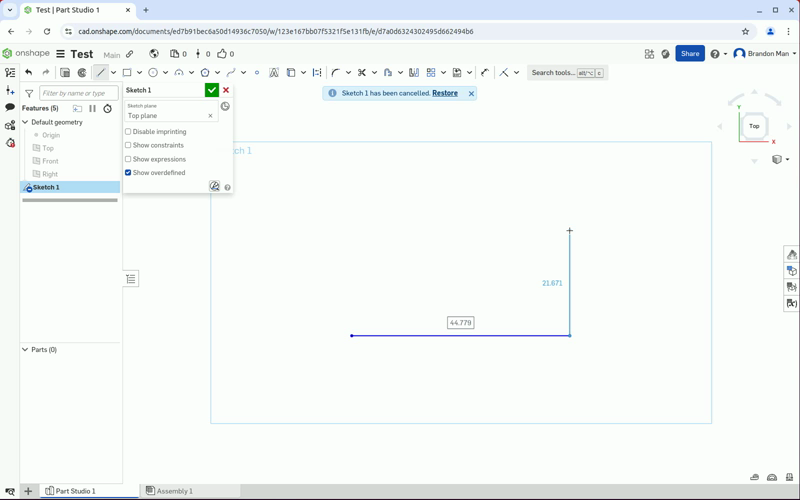
key_down(shift)
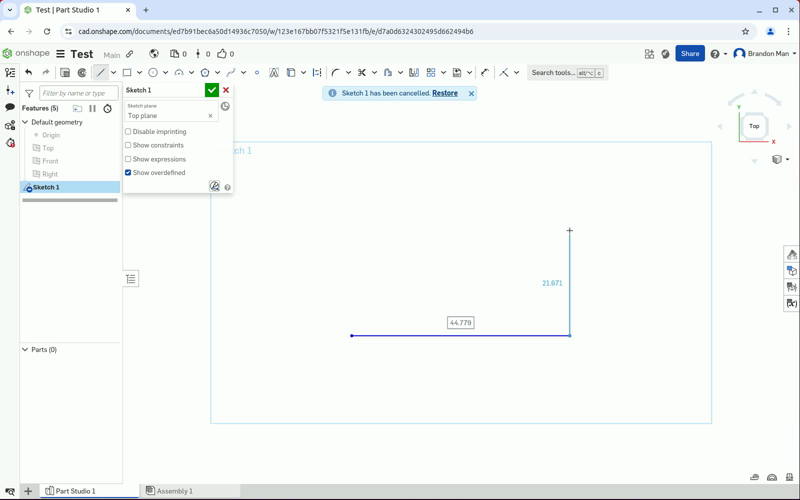
mouse_move(351, 230)
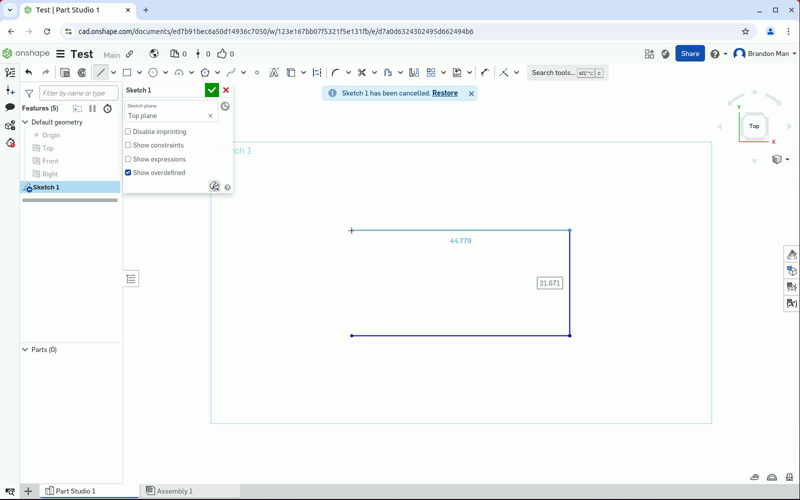
click(351, 230)
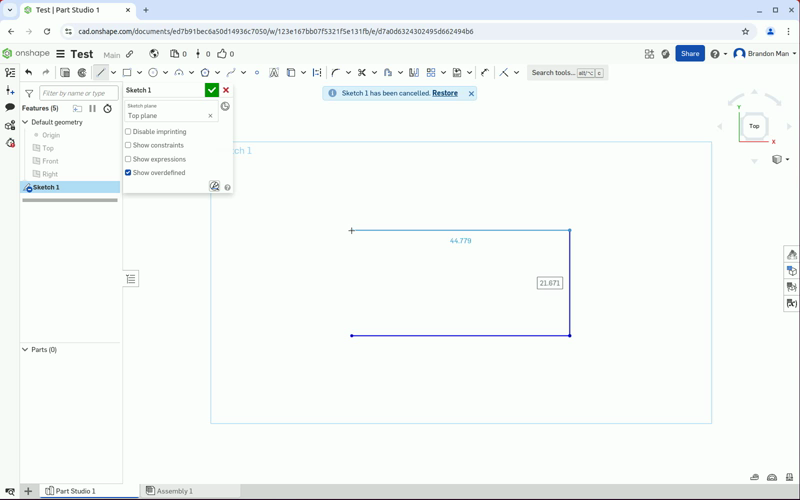
key_up(shift)
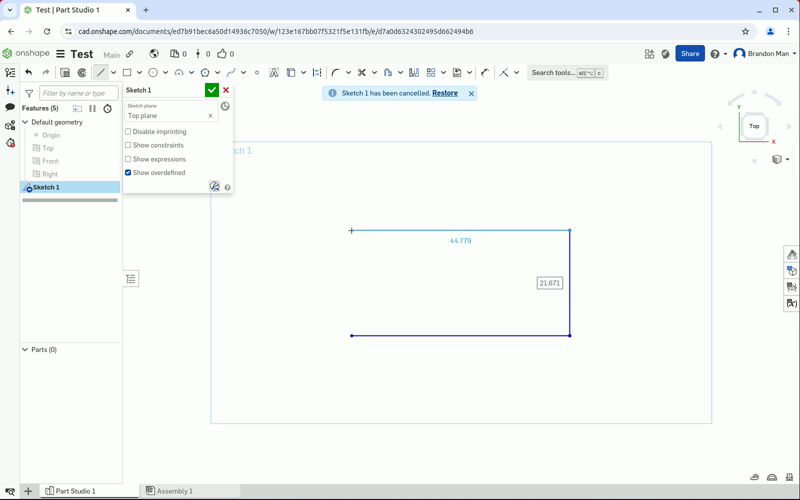
key_down(shift)
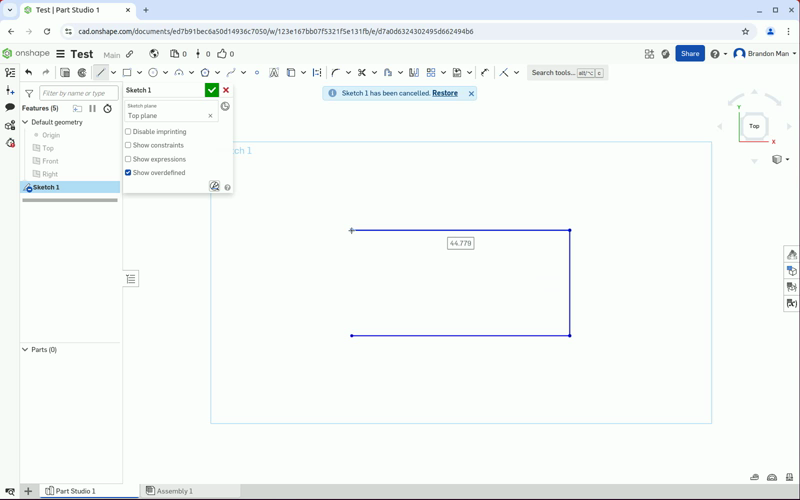
mouse_move(351, 335)
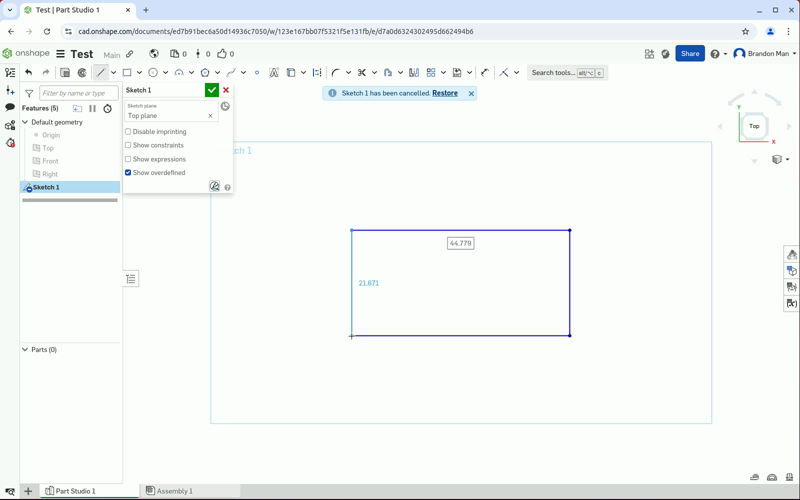
key_up(shift)
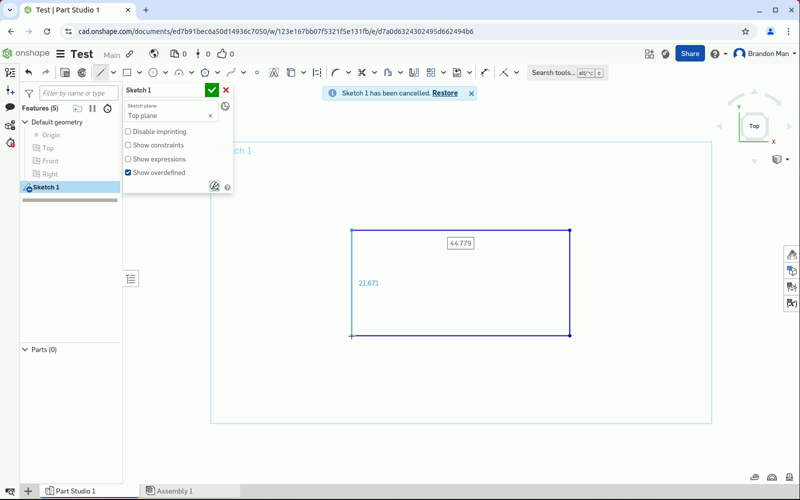
click(351, 335)
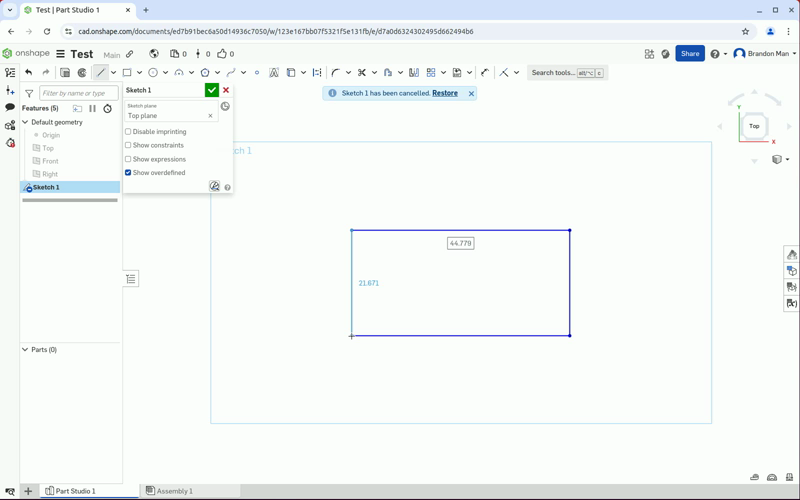
key(esc)
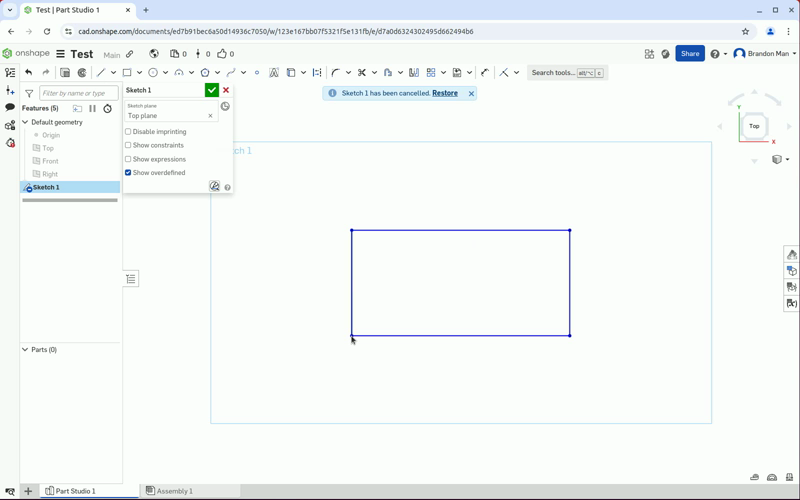
mouse_move(532, 269)
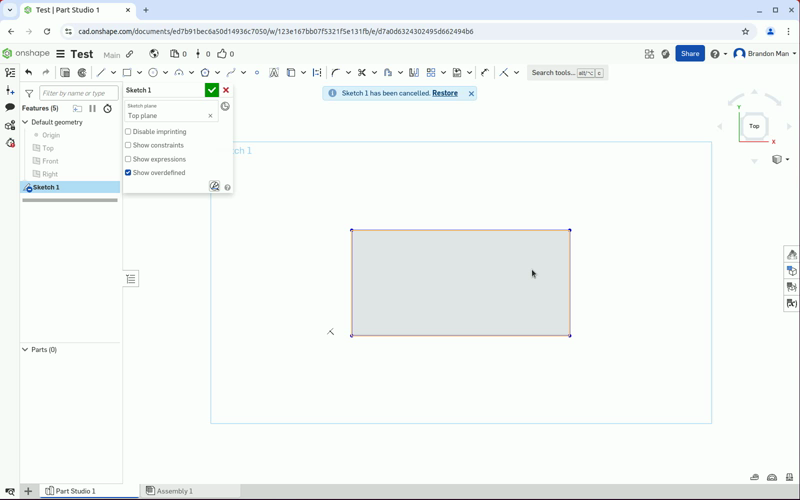
click(532, 269)
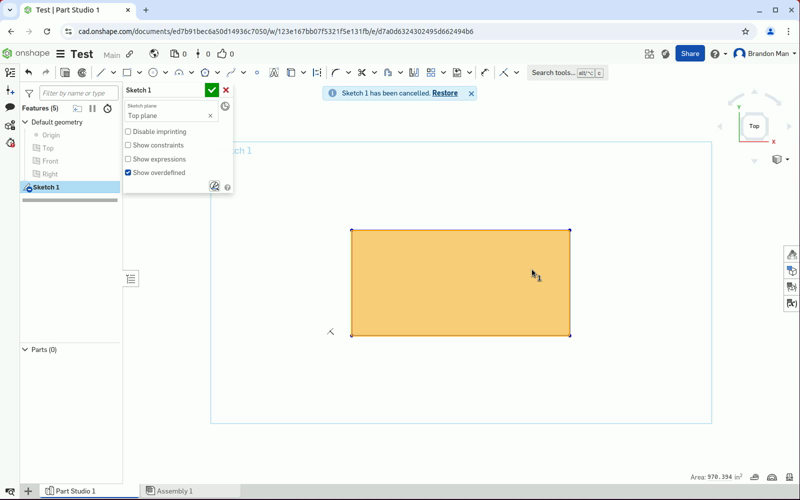
mouse_move(73, 352)
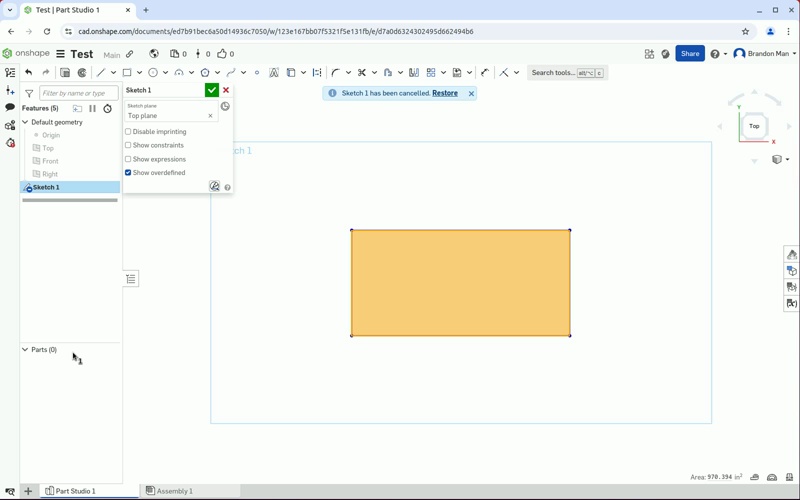
key(shift+y)
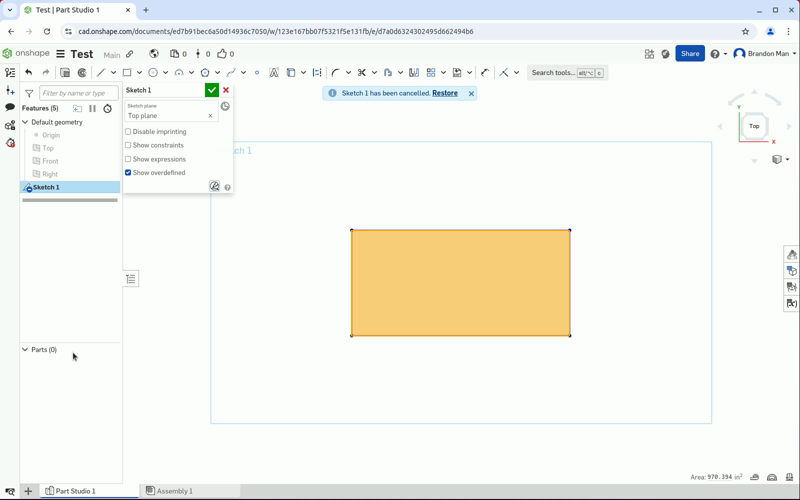
key(shift+e)
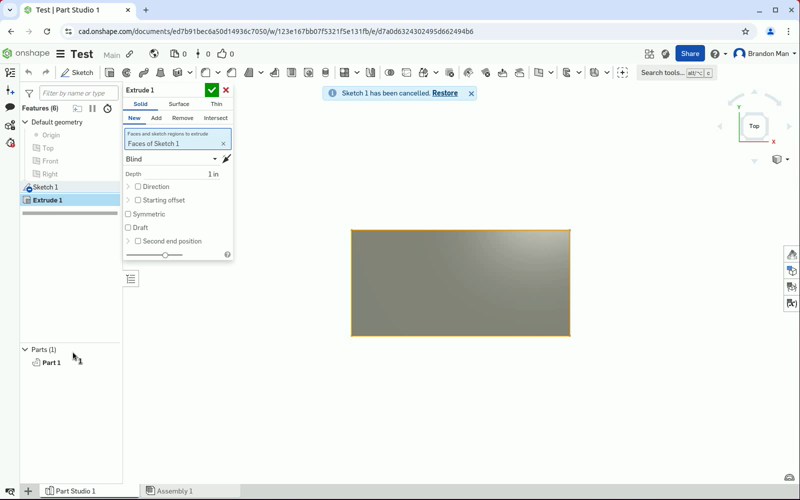
mouse_move(143, 106)
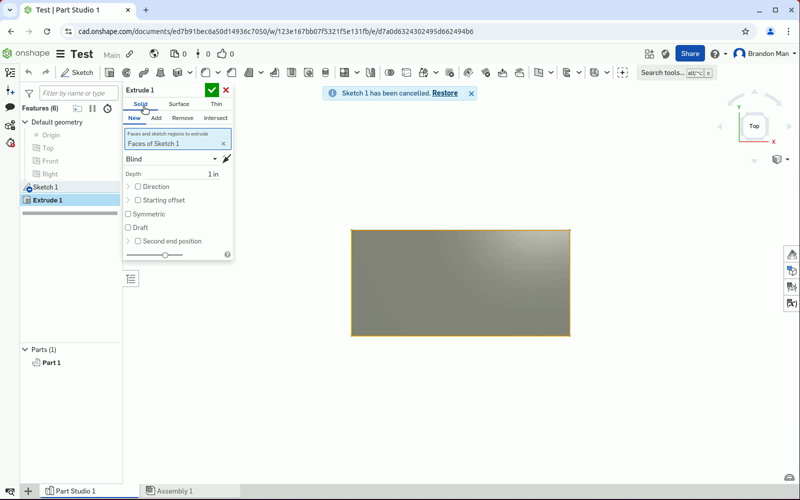
click(143, 106)
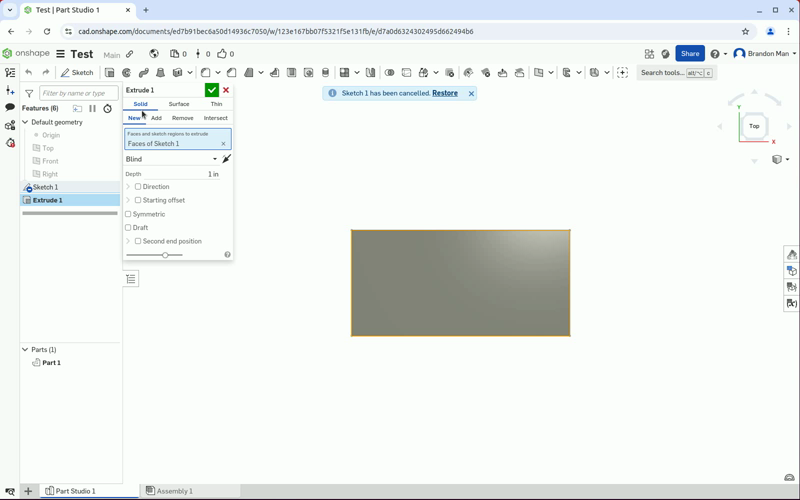
mouse_move(137, 120)
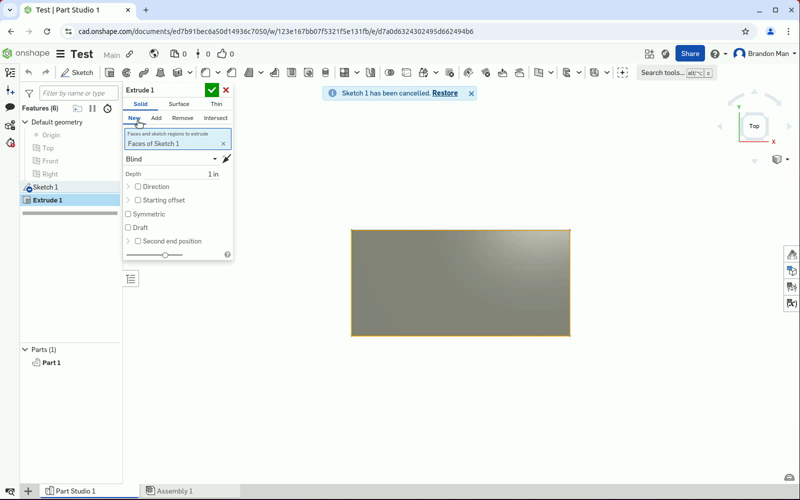
click(137, 120)
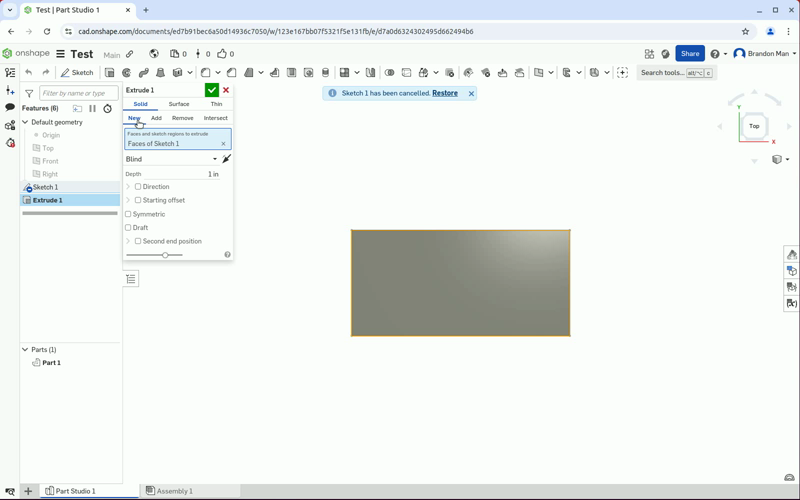
key(tab, 4)
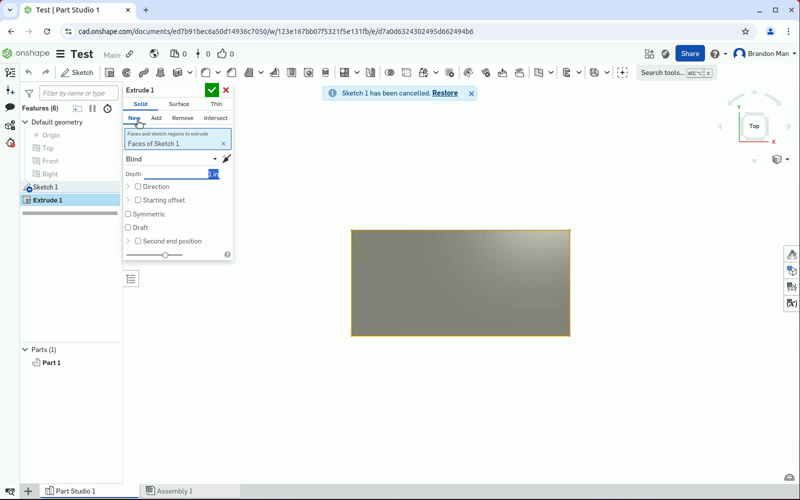
text(4.574)
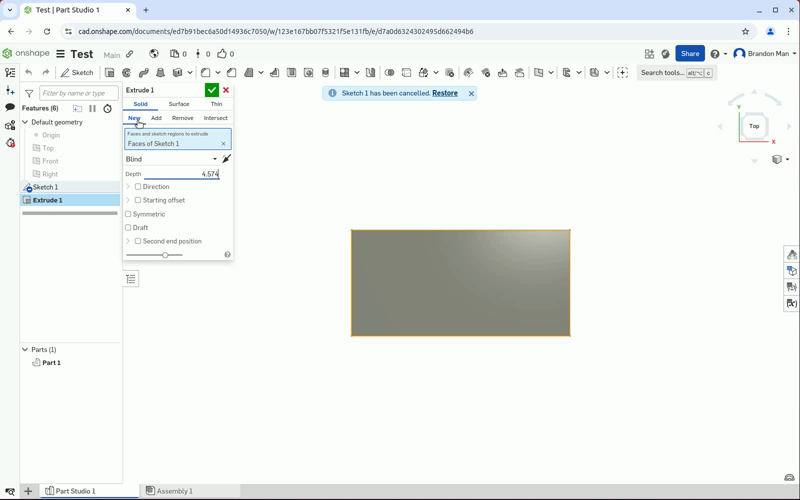
key(enter)
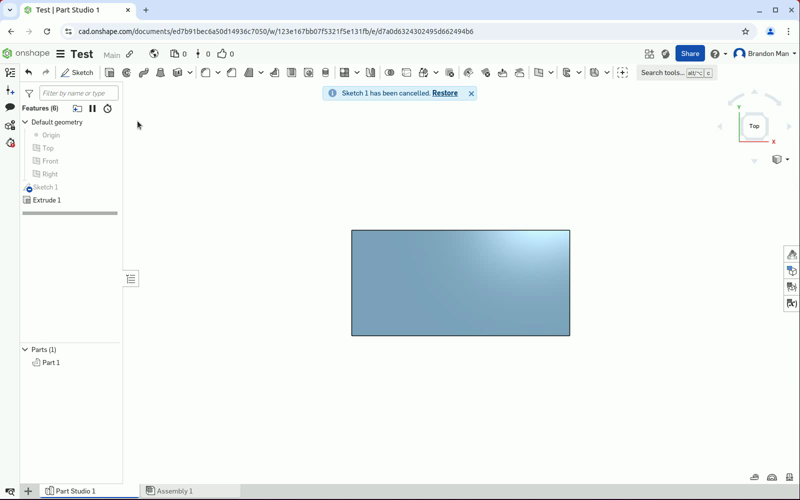
key(shift+h)
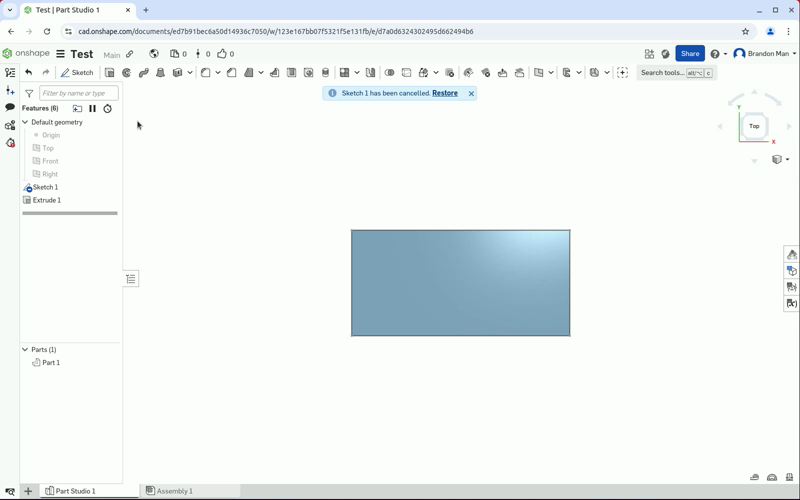
key(shift+h)
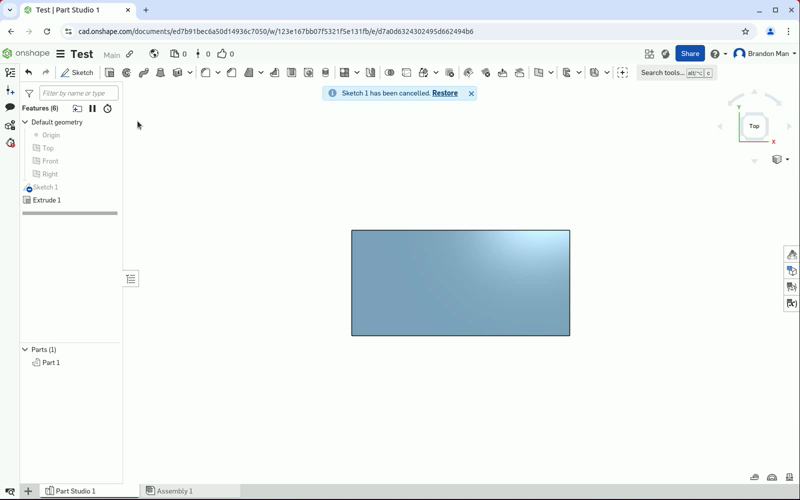
mouse_move(73, 189)
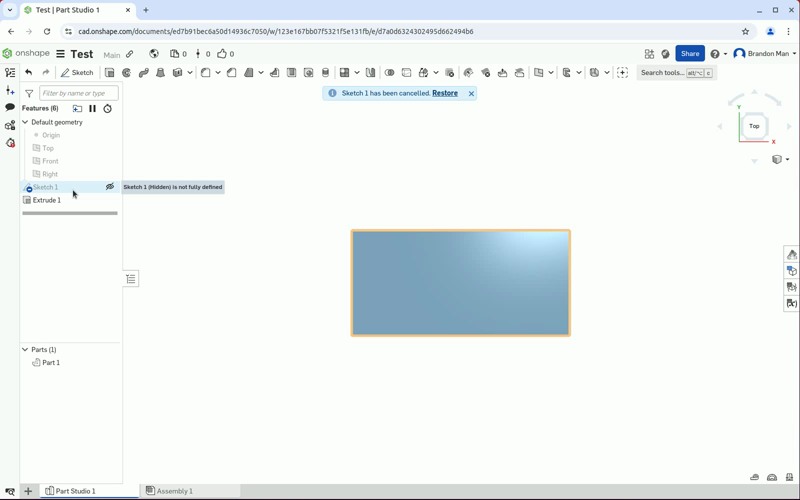
click(73, 189)
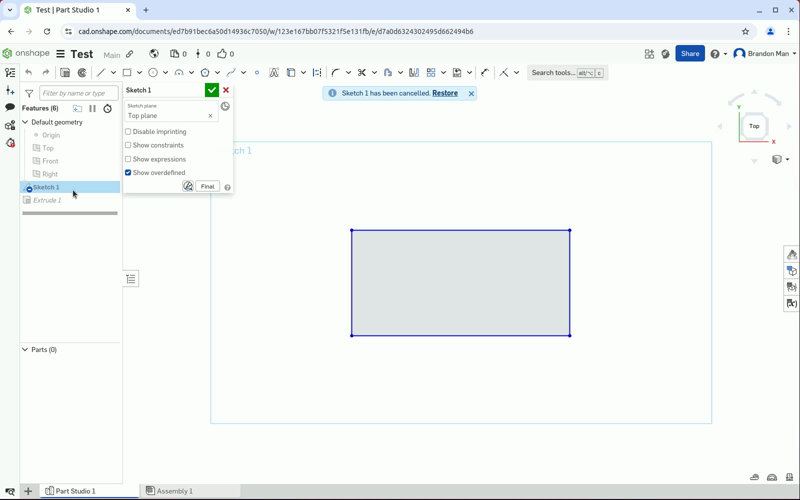
mouse_move(229, 92)
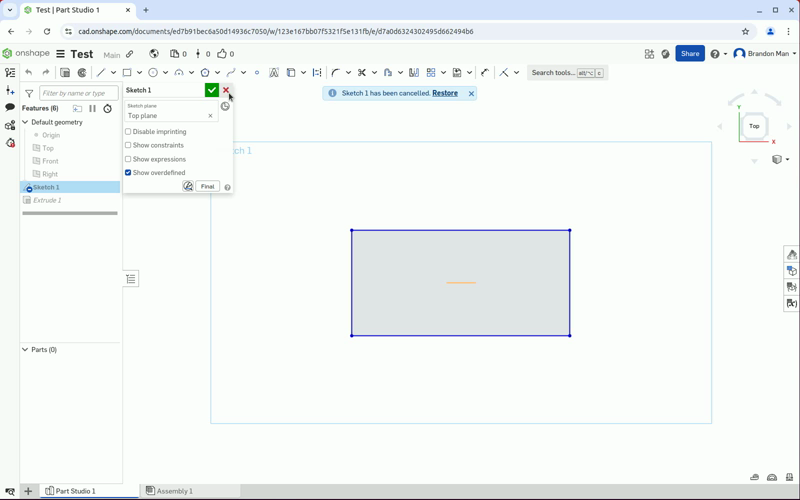
click(229, 92)
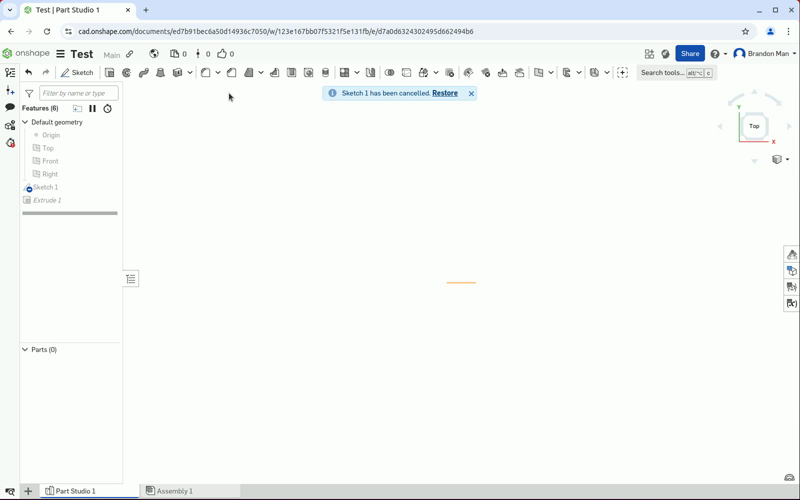
mouse_move(73, 352)
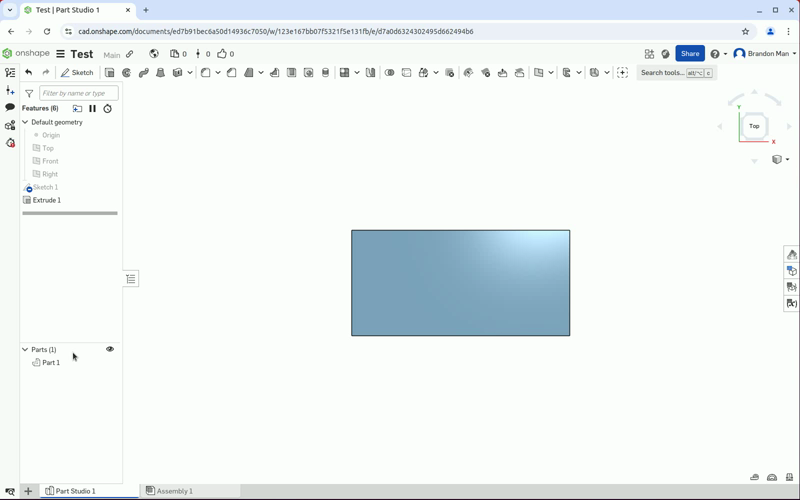
key(y)
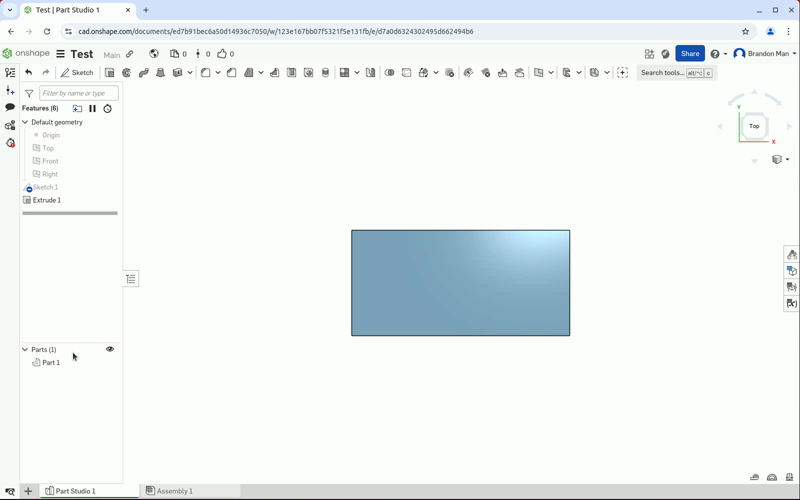
key(shift+p)
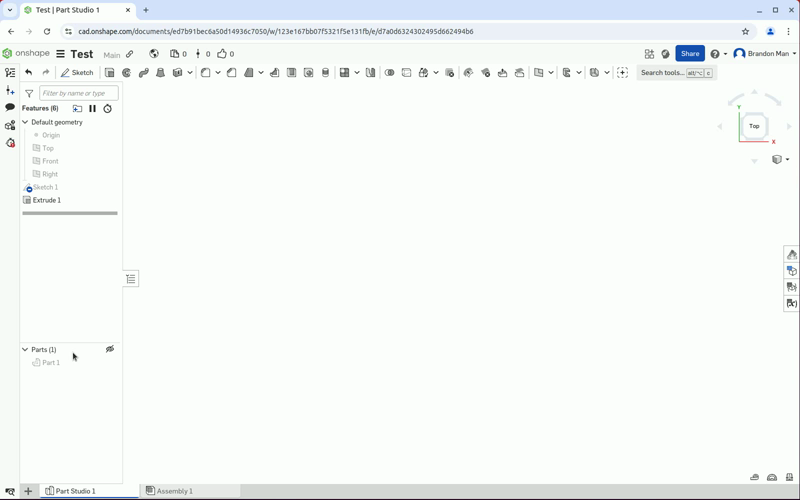
key(space)
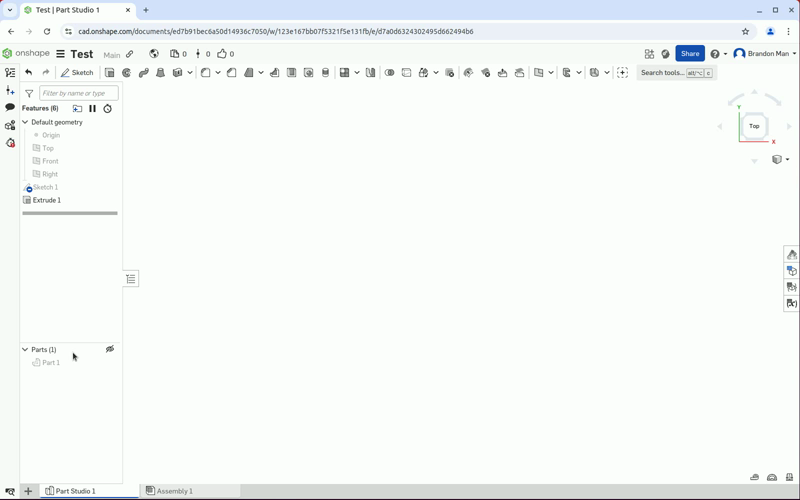
key_down(shift)
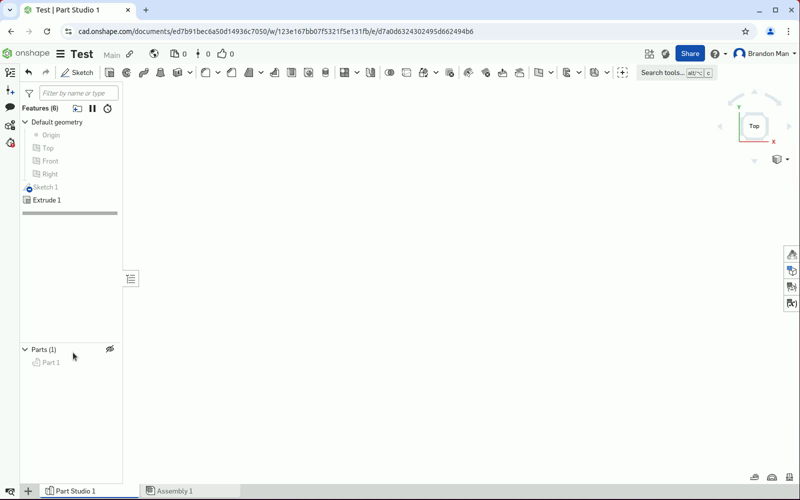
key(up)
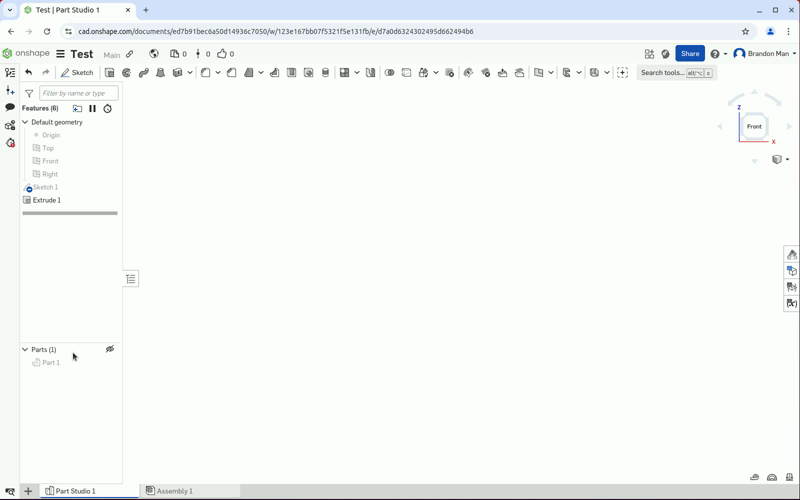
key_up(shift)
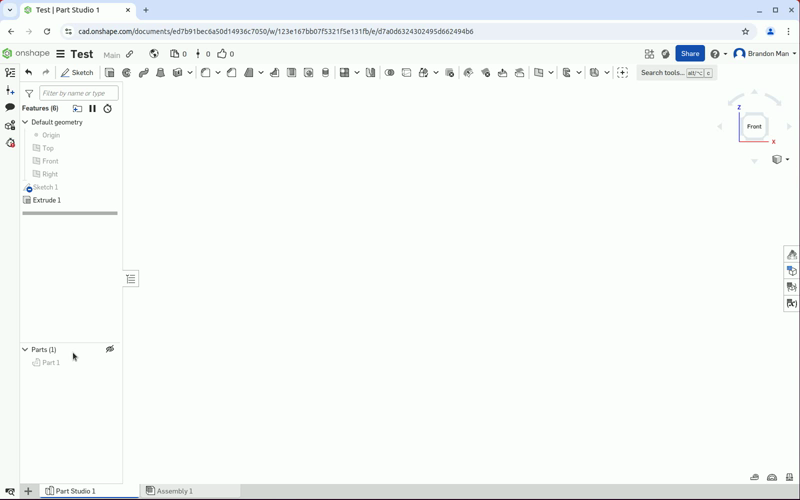
key(space)
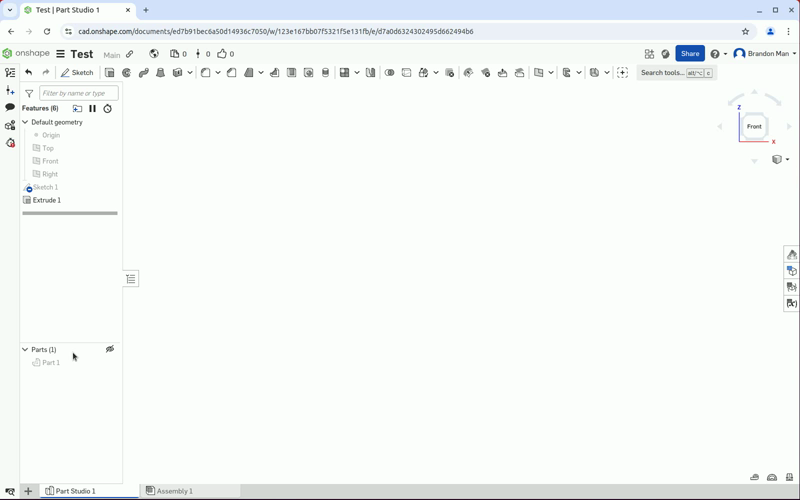
key_down(shift)
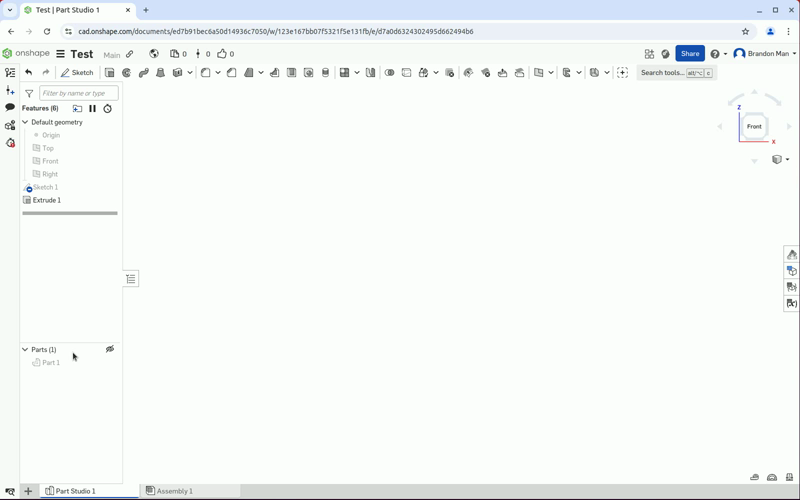
key(left)
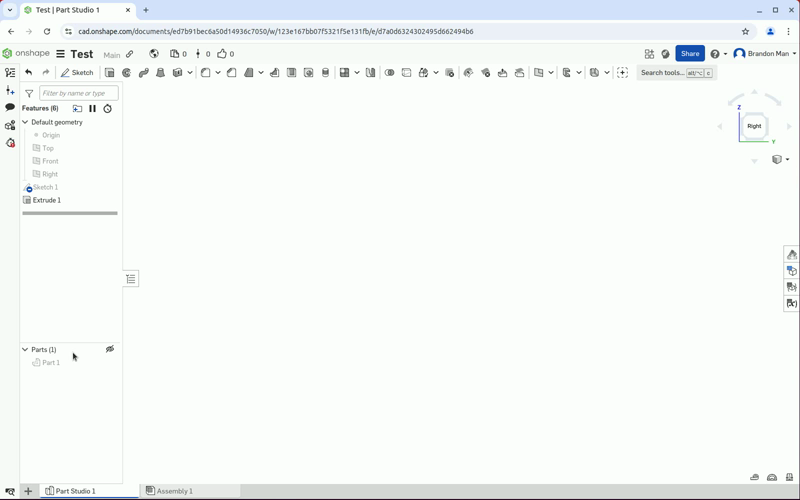
key_up(shift)
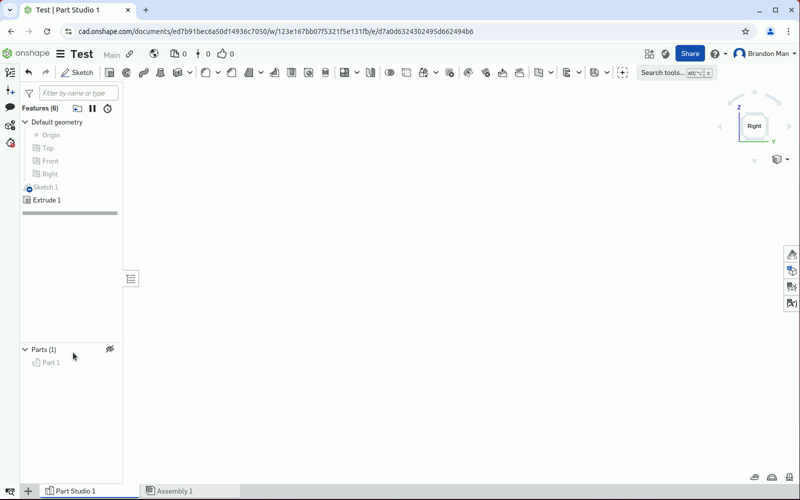
mouse_move(73, 352)
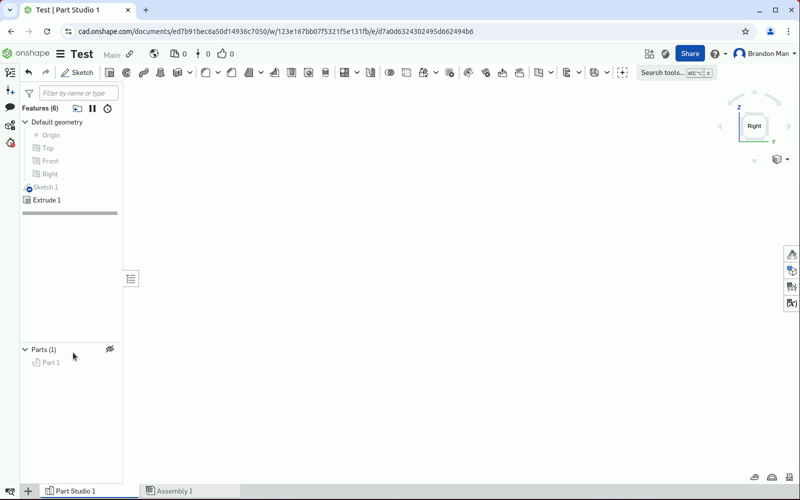
key(shift+y)
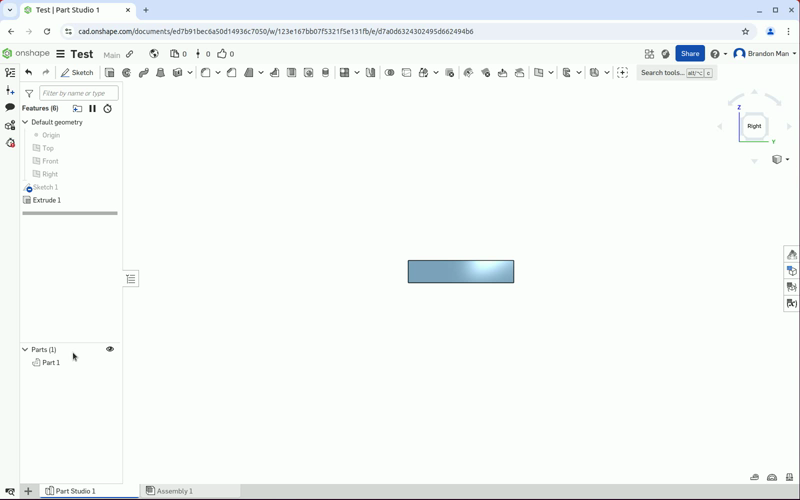
mouse_move(541, 75)
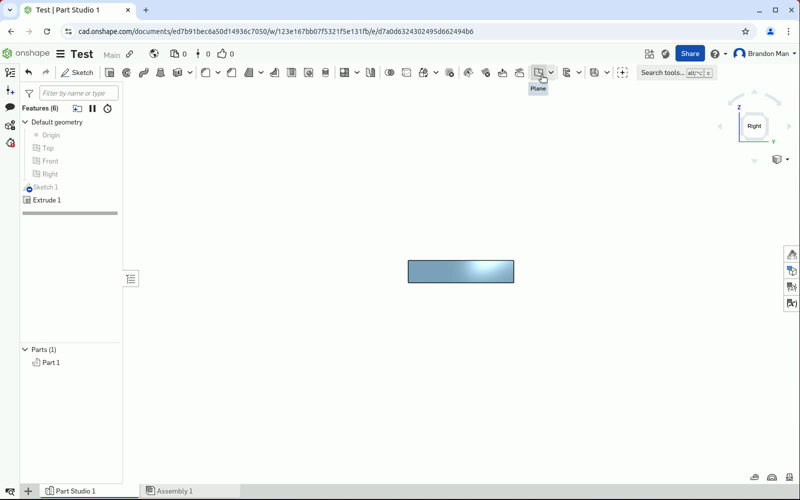
click(541, 75)
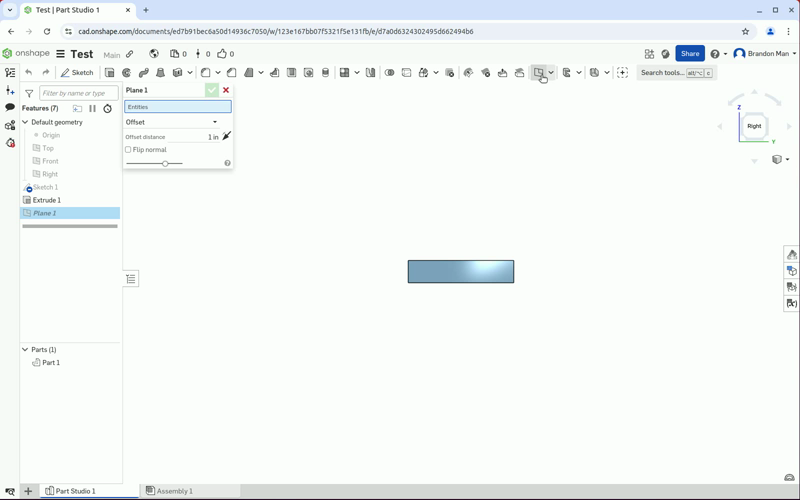
mouse_move(73, 176)
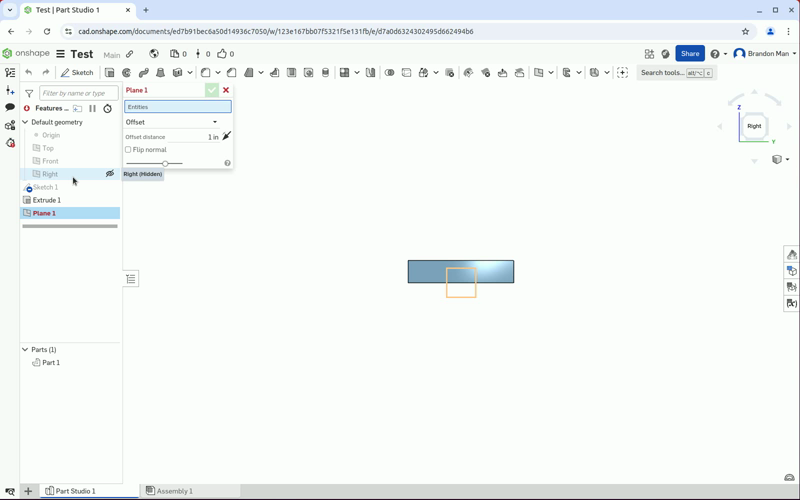
click(73, 176)
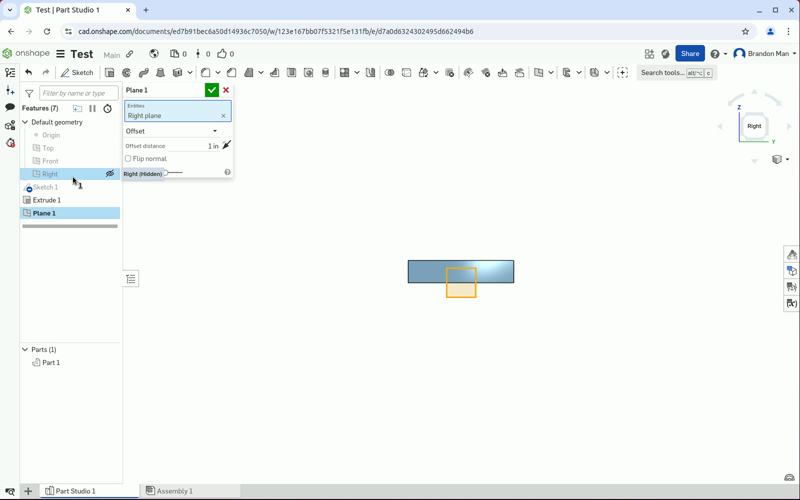
key(tab, 2)
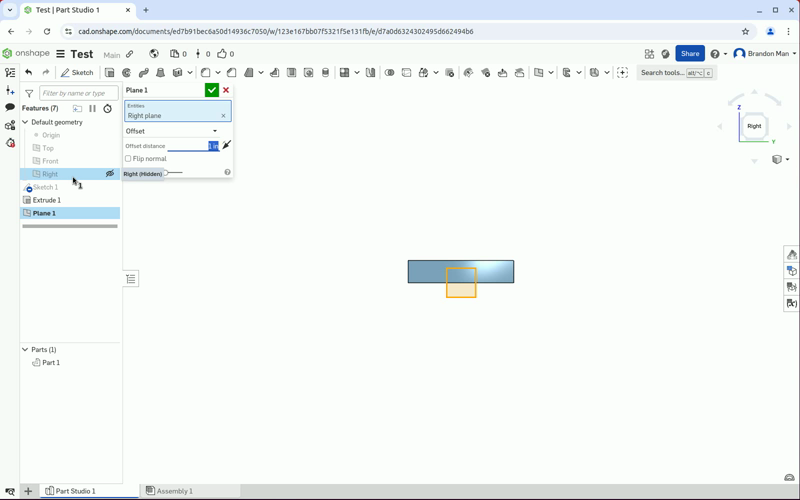
text(22.4)
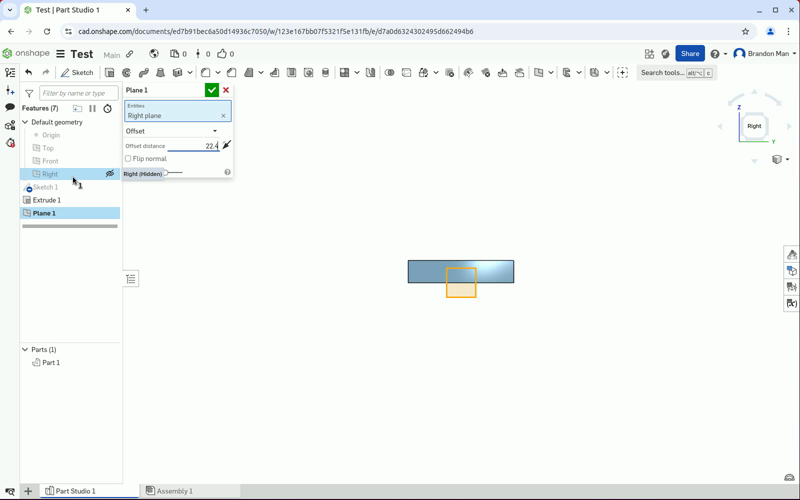
key(enter, 2)
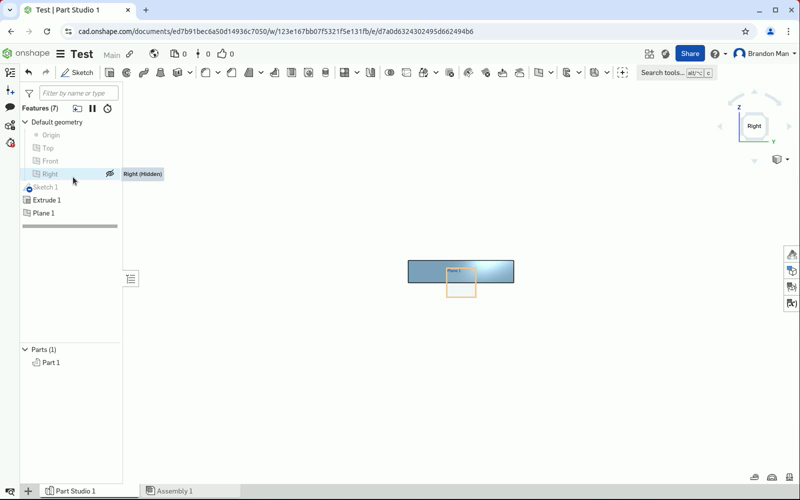
key(shift+s)
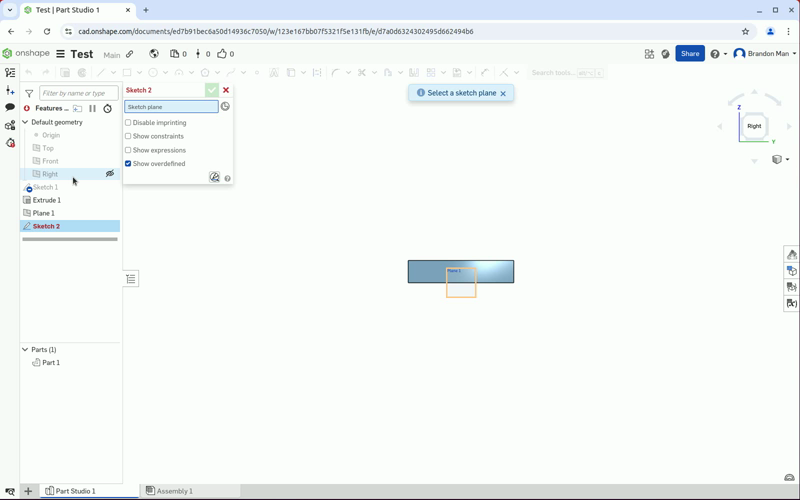
mouse_move(73, 215)
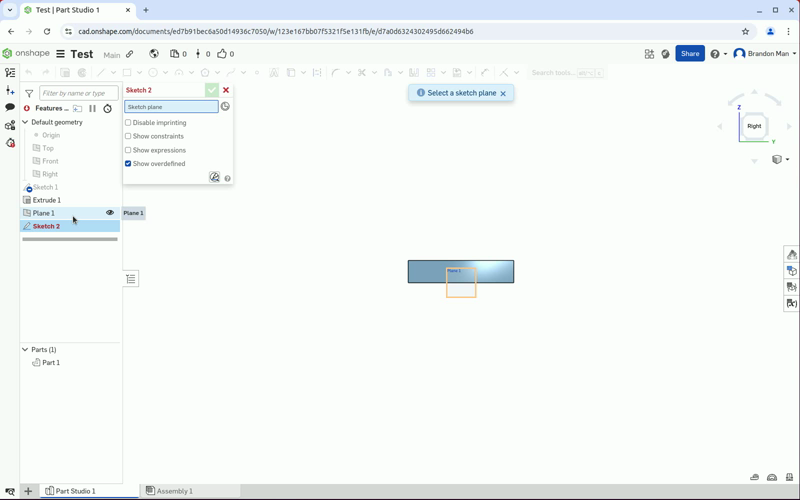
click(73, 215)
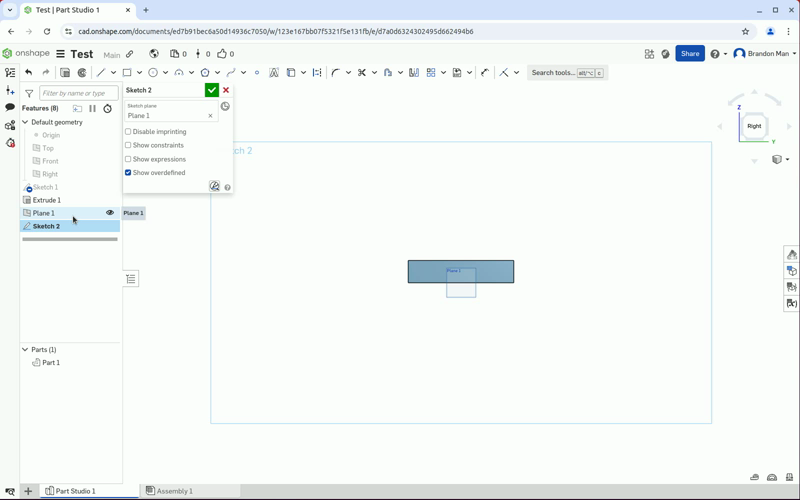
mouse_move(73, 352)
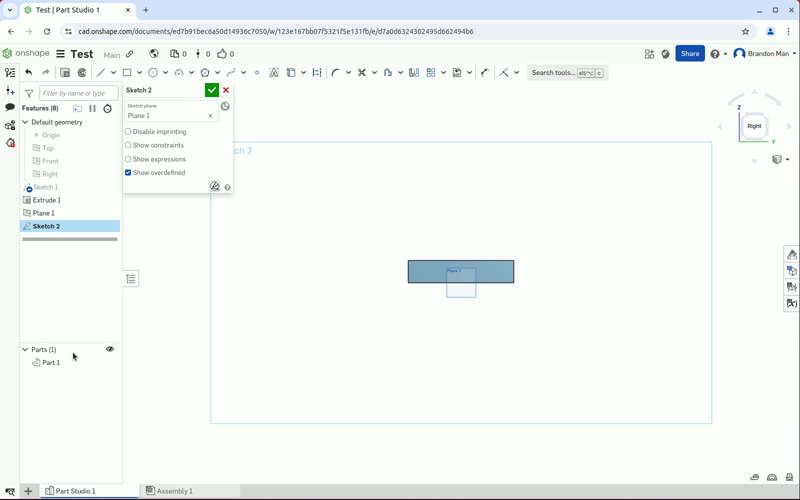
key(y)
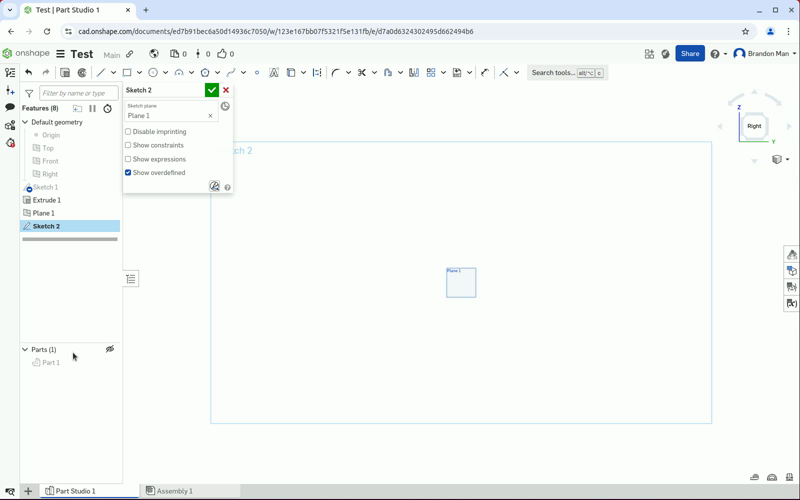
key(l)
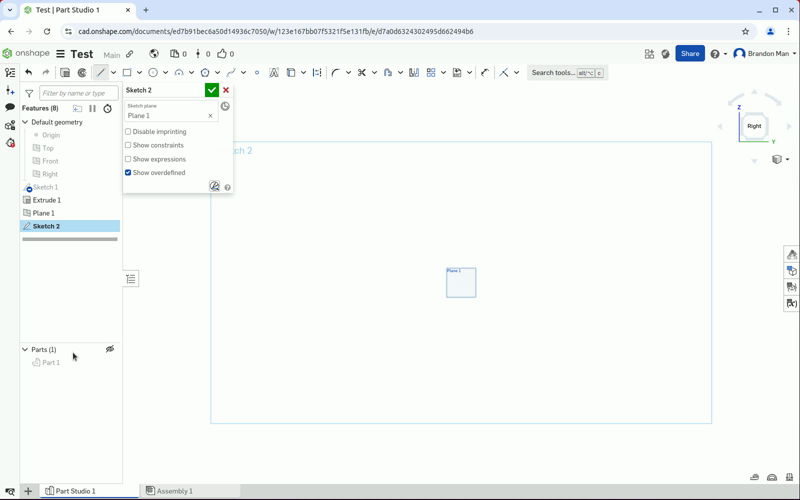
key_down(shift)
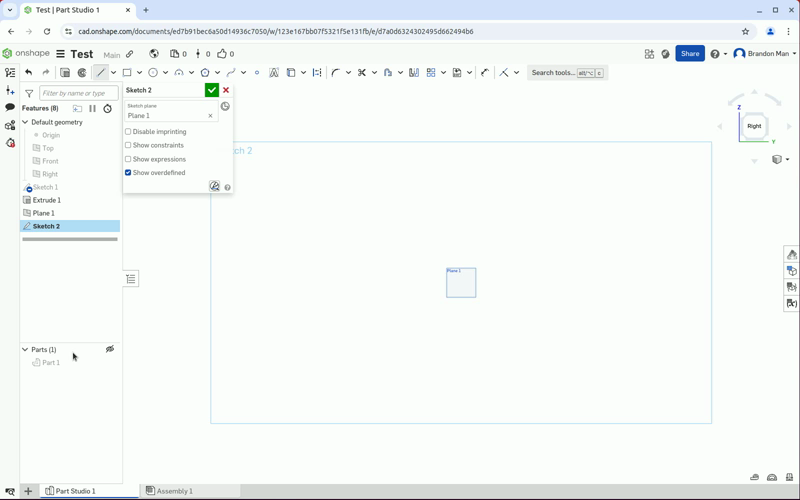
mouse_move(407, 282)
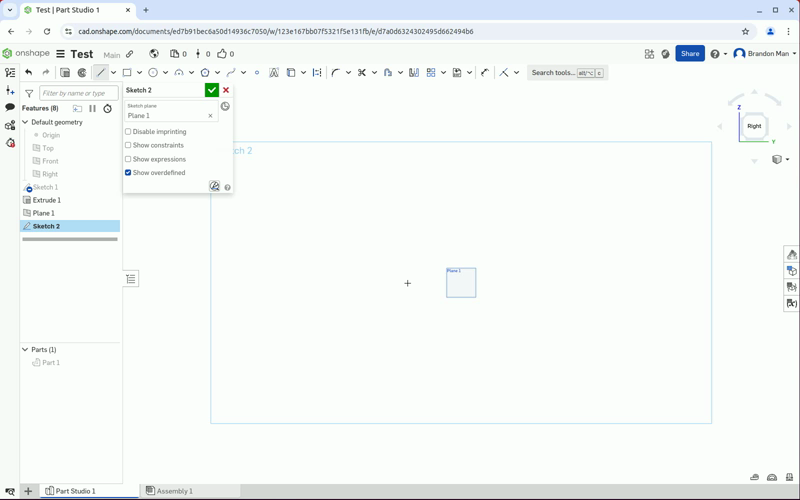
click(407, 282)
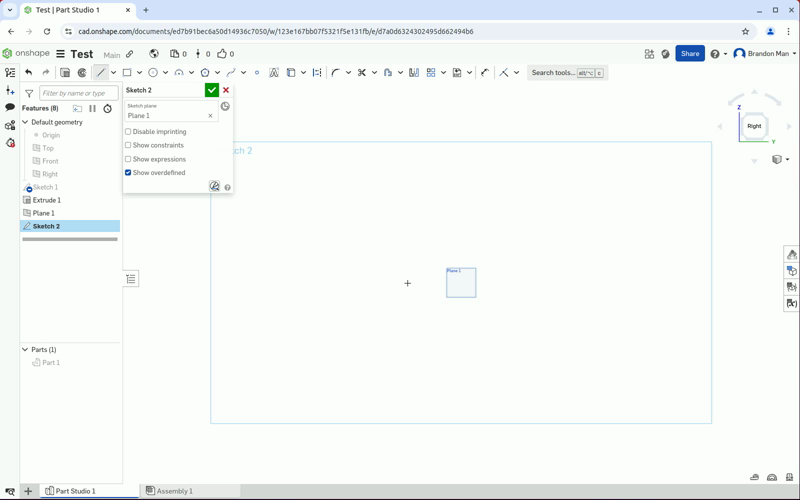
key_up(shift)
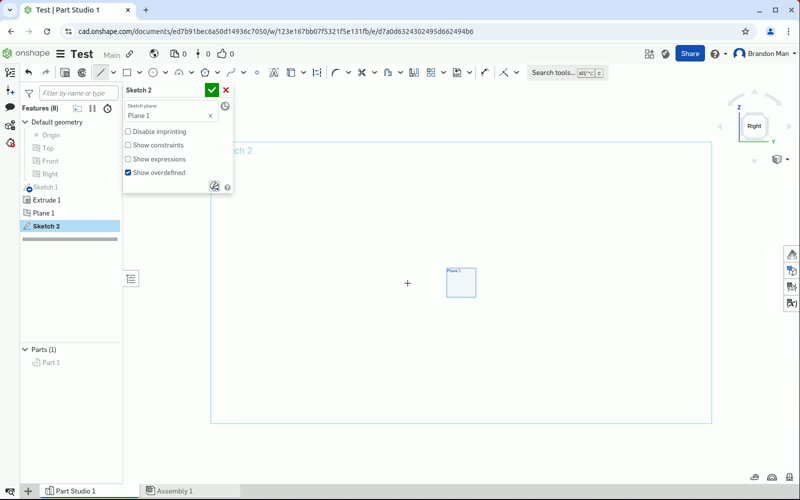
key_down(shift)
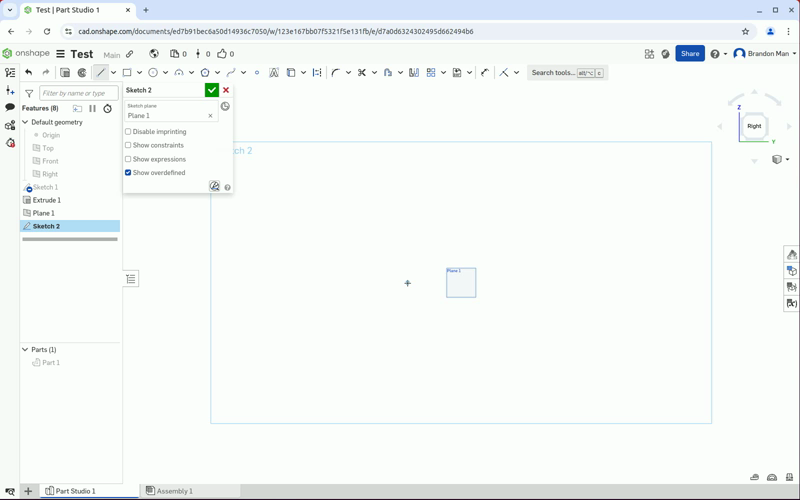
mouse_move(513, 282)
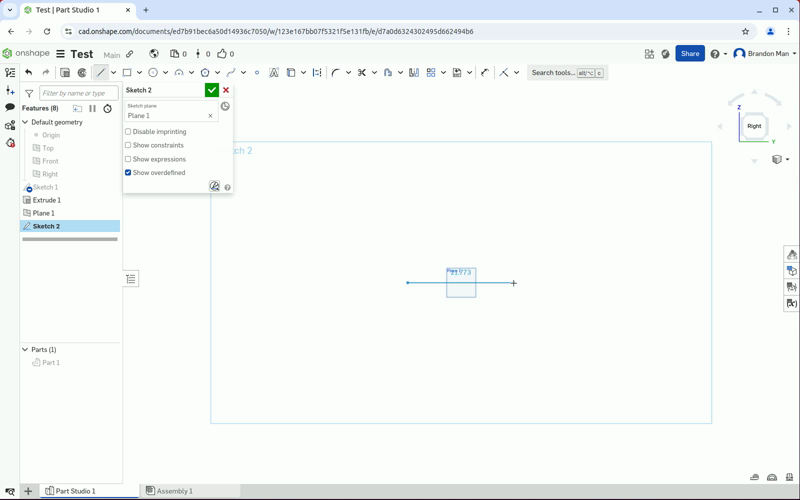
click(513, 282)
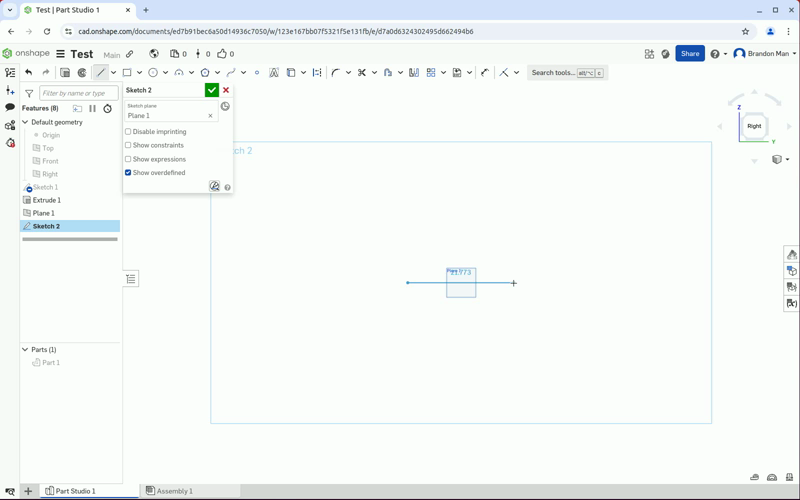
key_up(shift)
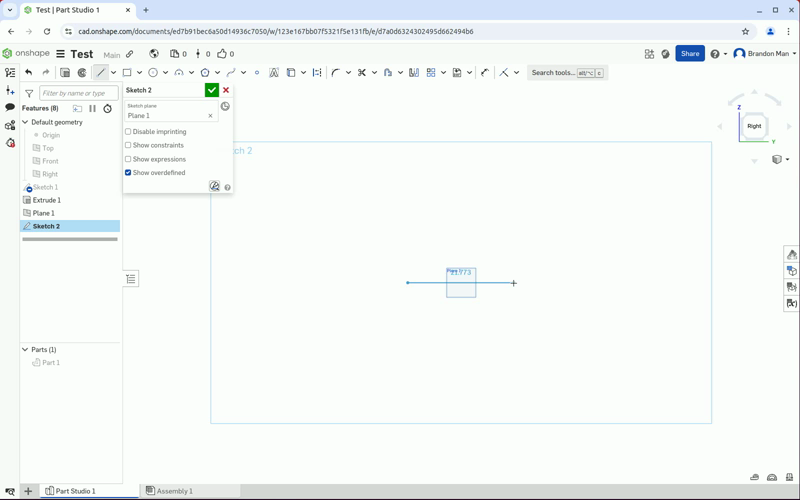
key_down(shift)
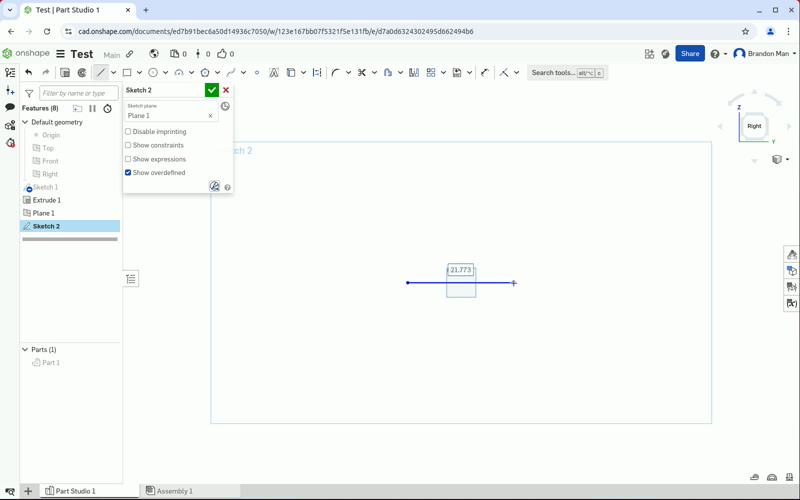
mouse_move(543, 282)
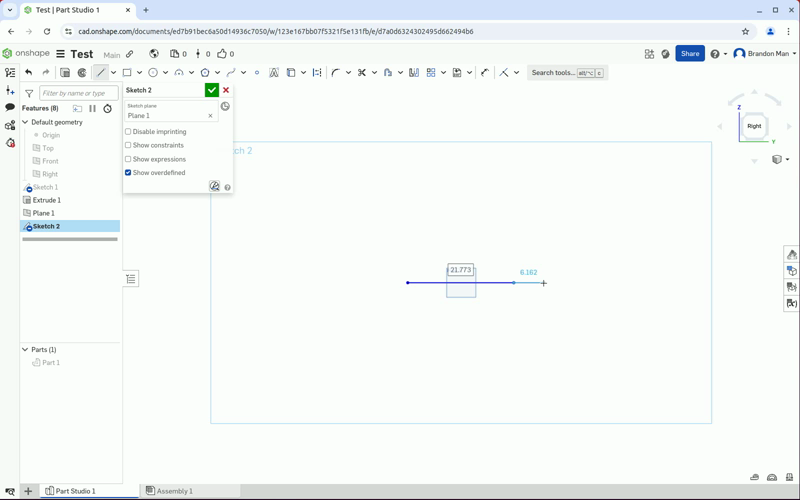
mouse_move(513, 260)
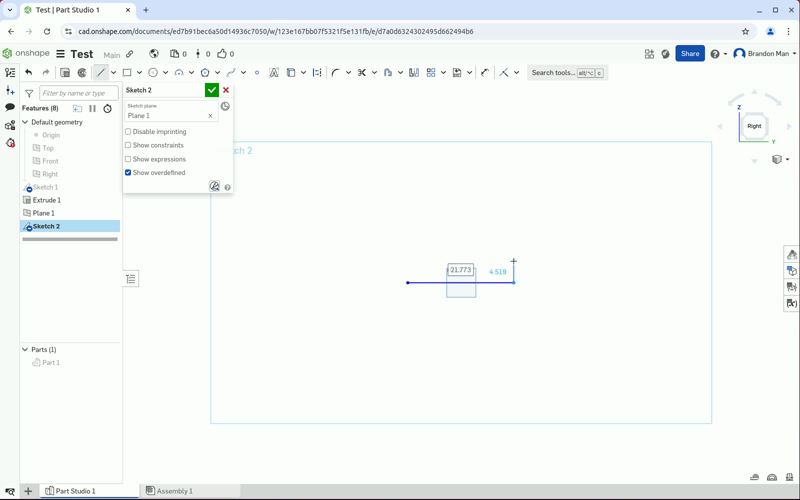
click(513, 260)
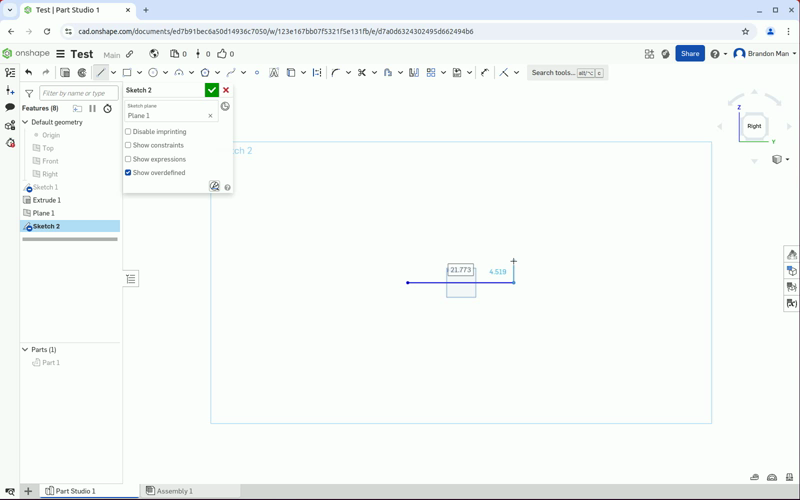
key_up(shift)
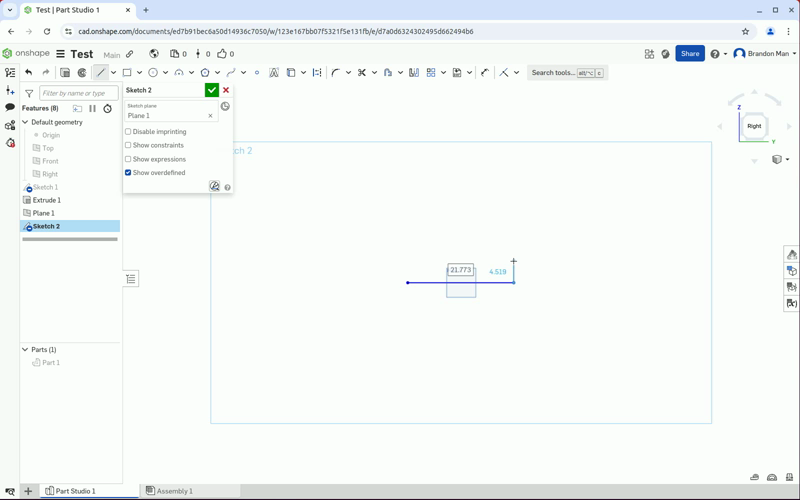
key_down(shift)
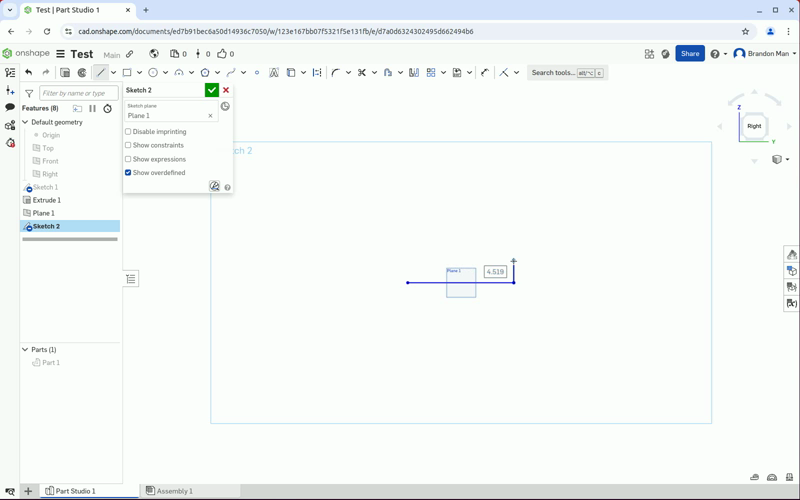
mouse_move(407, 260)
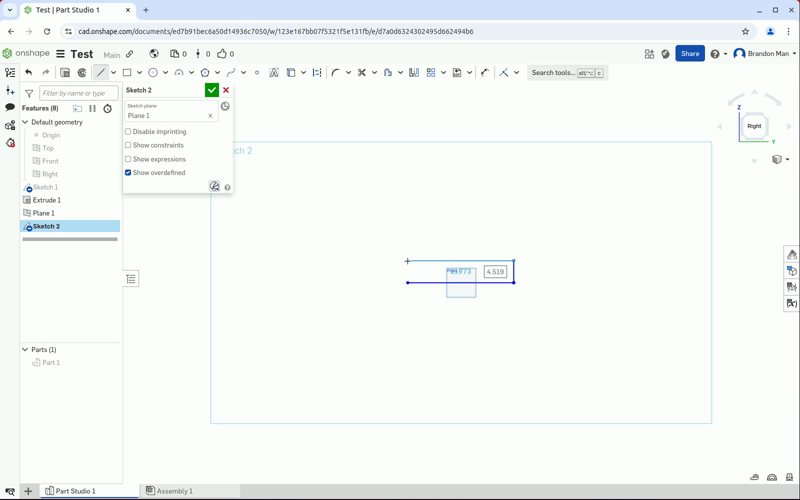
click(407, 260)
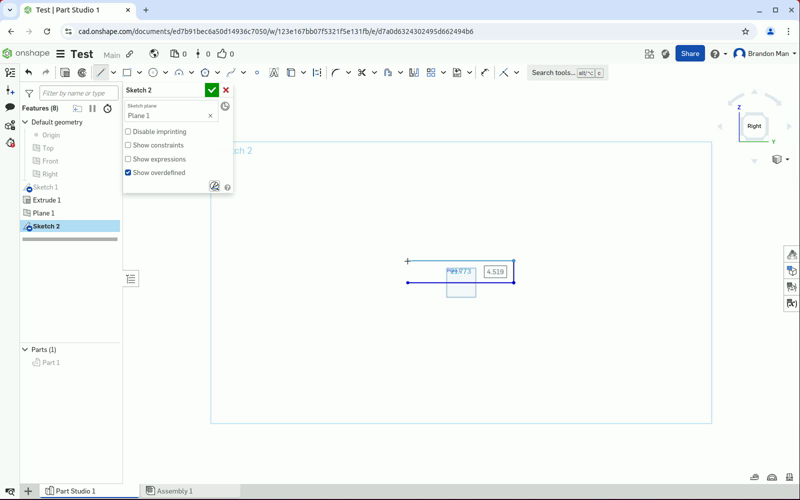
key_up(shift)
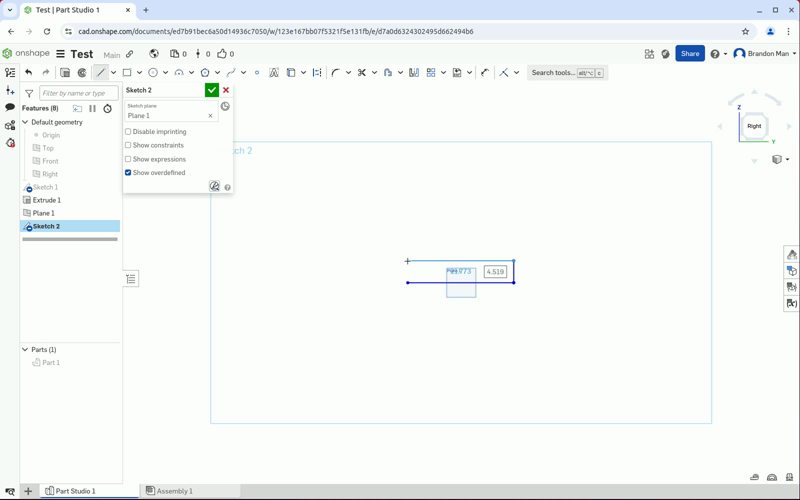
mouse_move(437, 260)
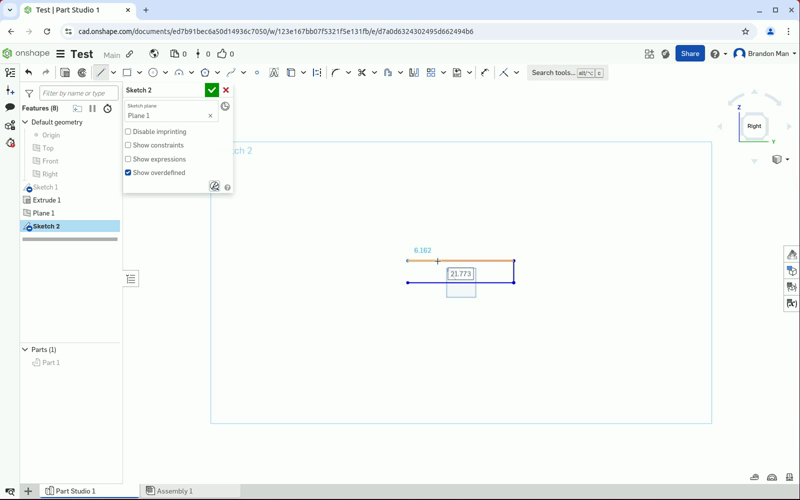
key_down(shift)
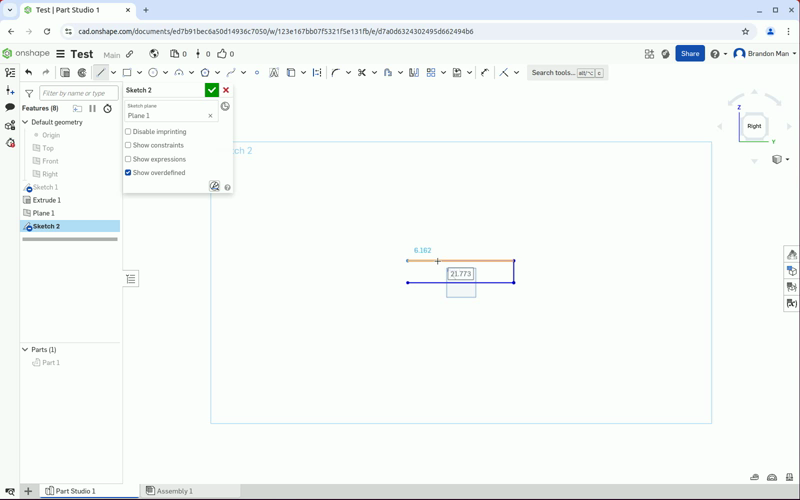
mouse_move(407, 282)
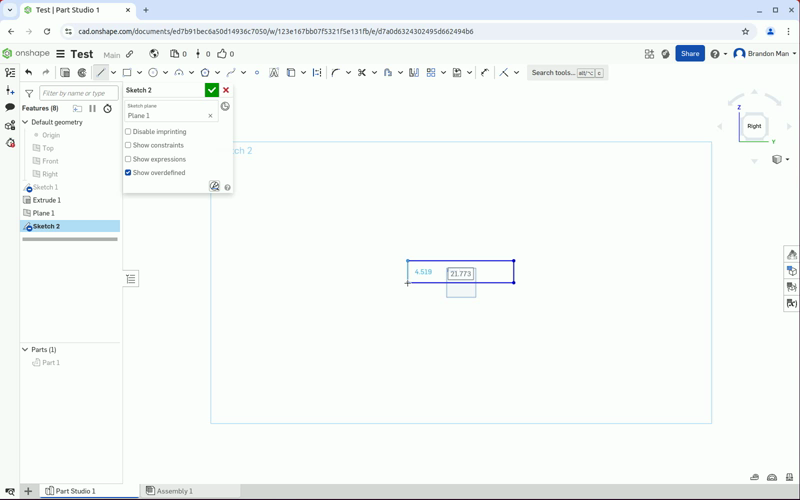
key_up(shift)
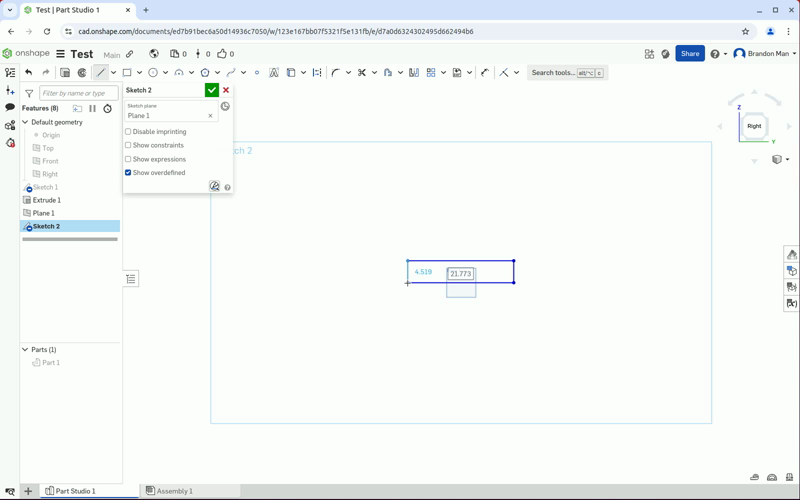
click(407, 282)
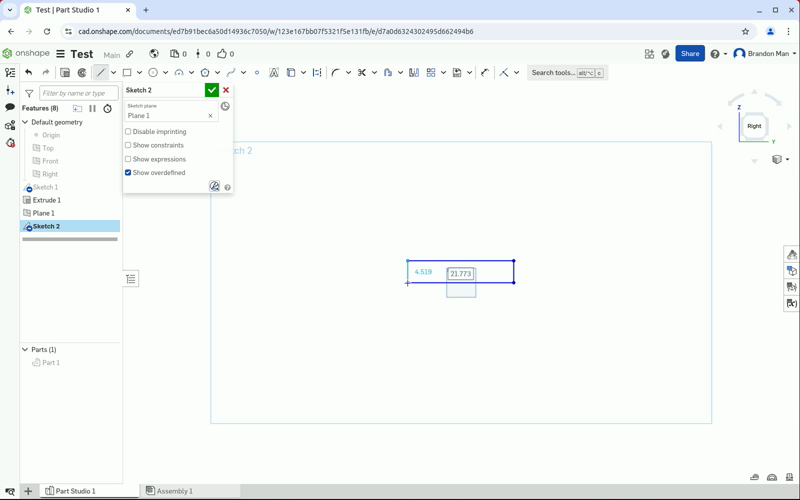
key(esc)
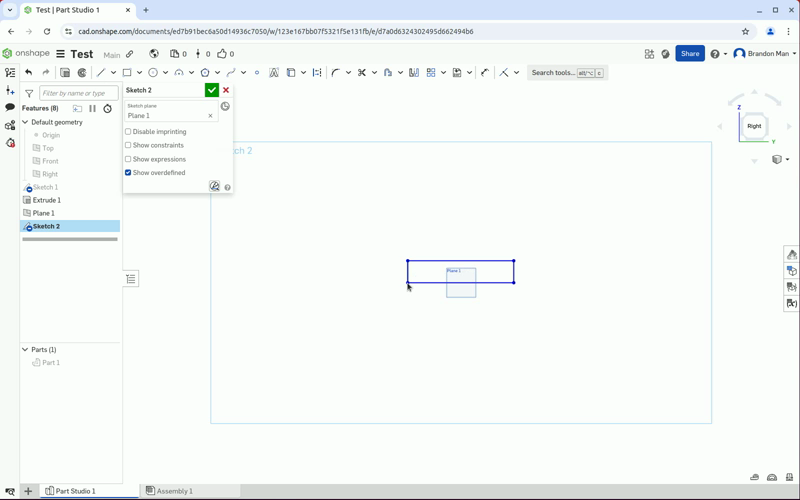
mouse_move(427, 264)
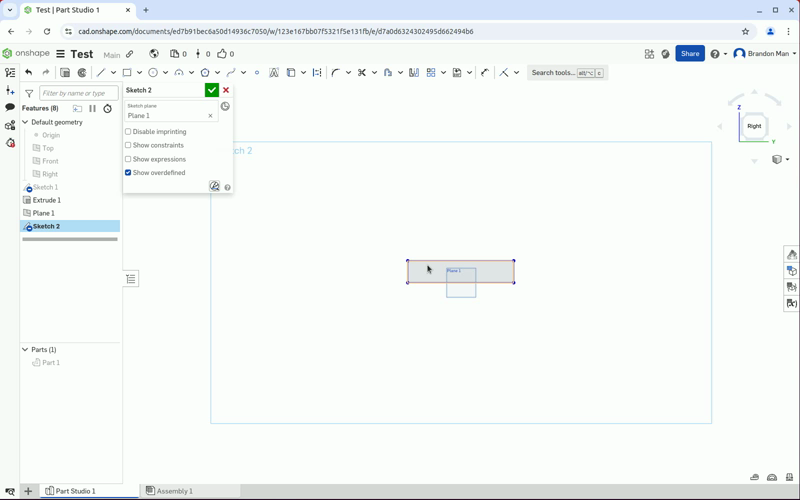
click(427, 264)
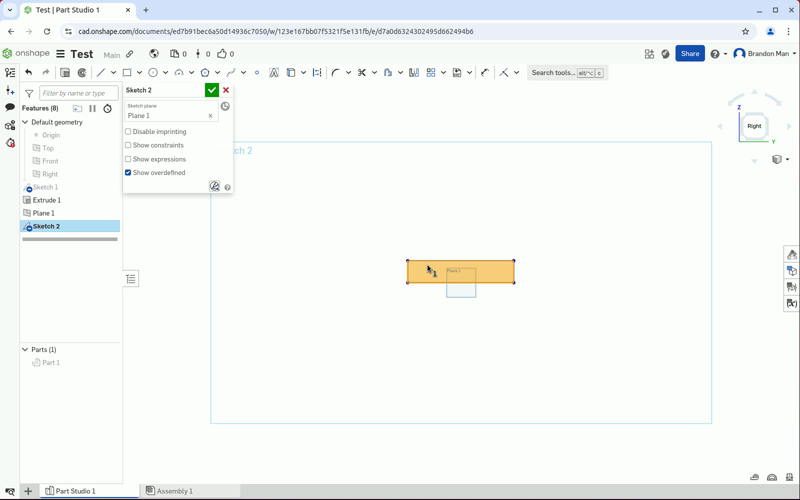
mouse_move(73, 352)
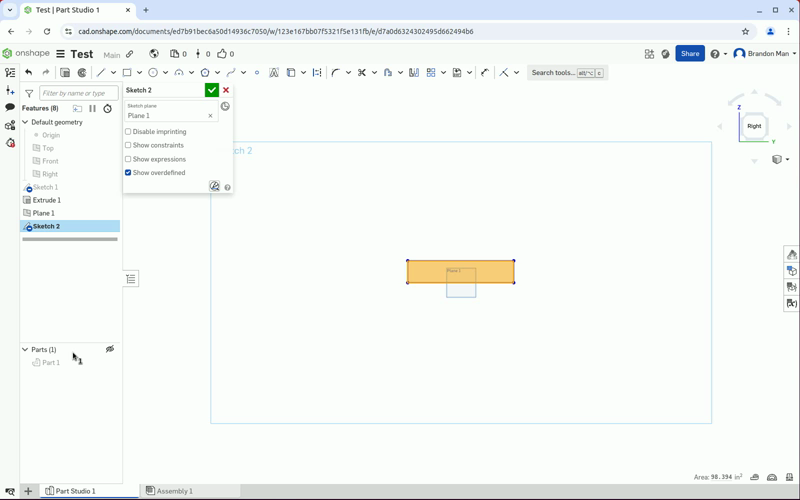
key(shift+y)
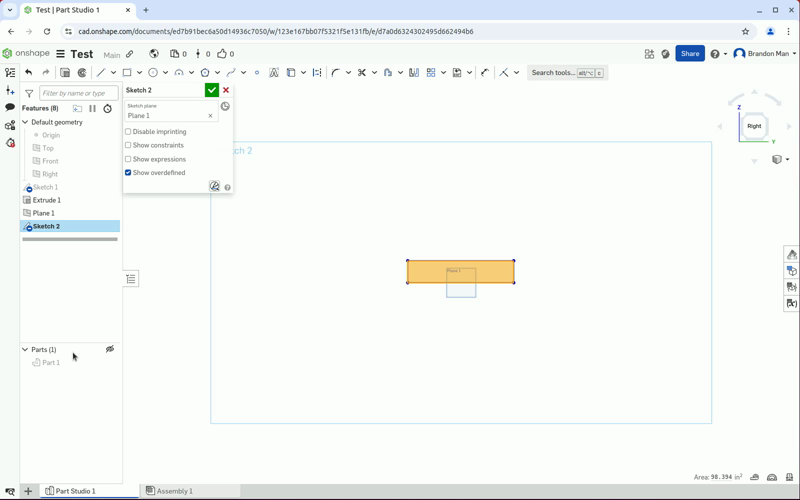
key(shift+e)
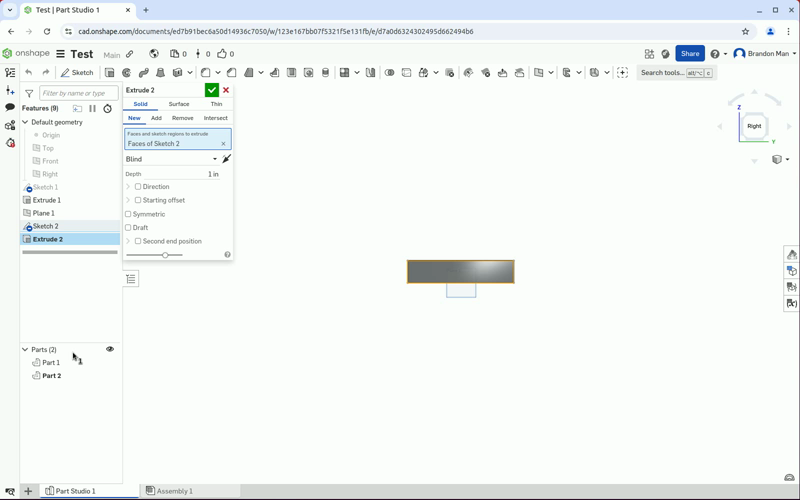
mouse_move(143, 106)
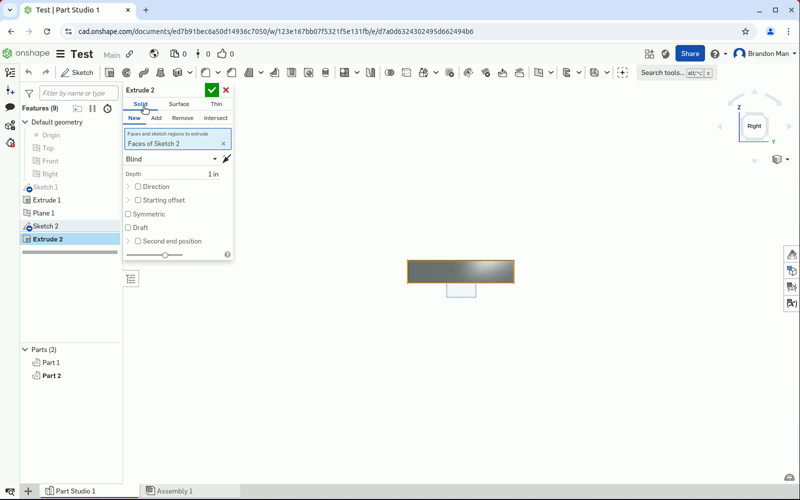
click(143, 106)
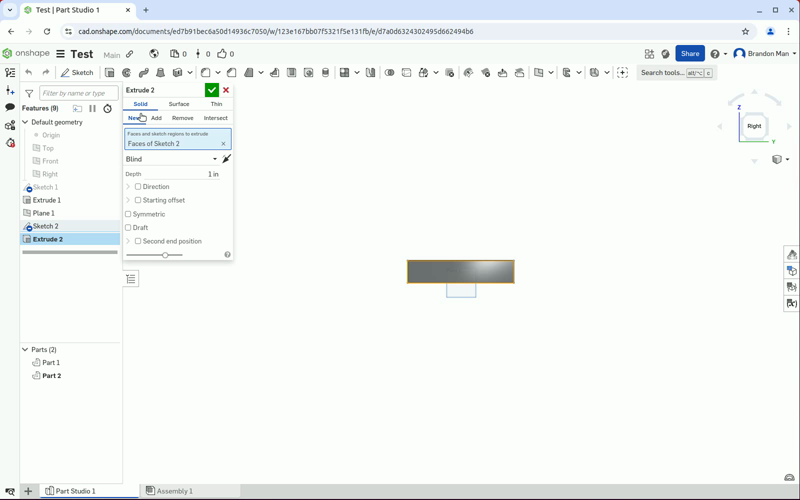
mouse_move(137, 120)
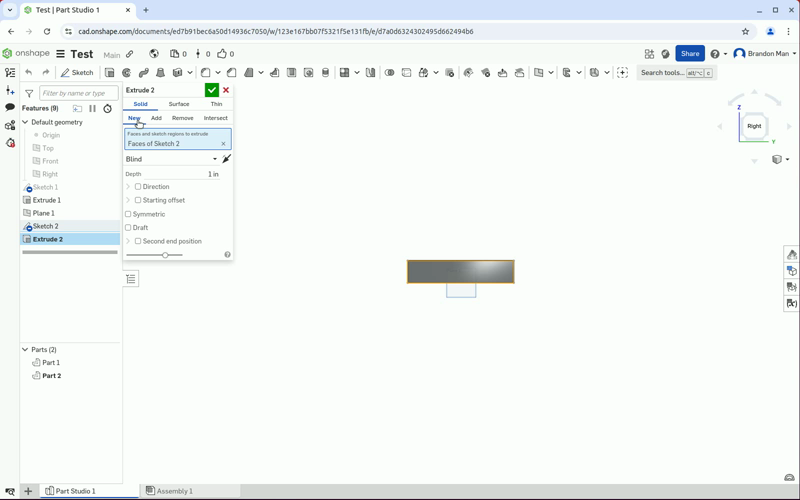
click(137, 120)
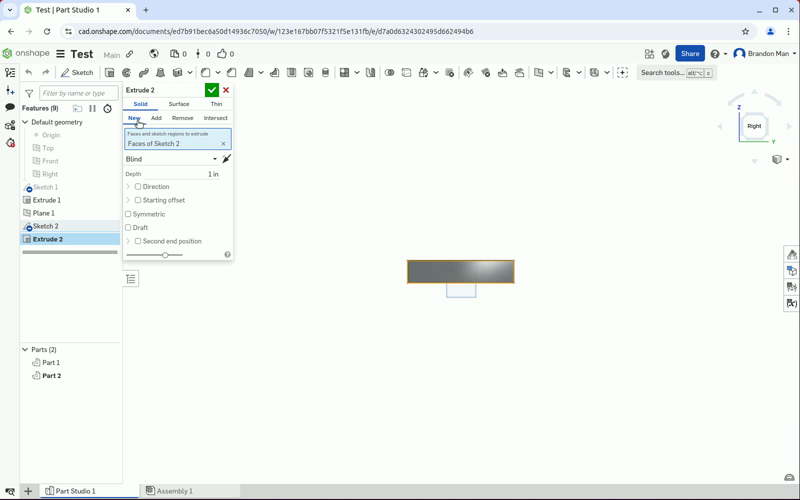
key(tab, 4)
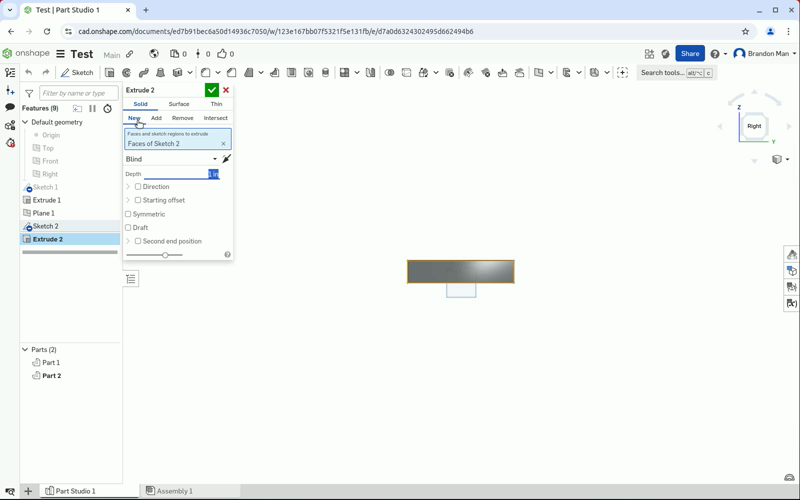
text(0.722)
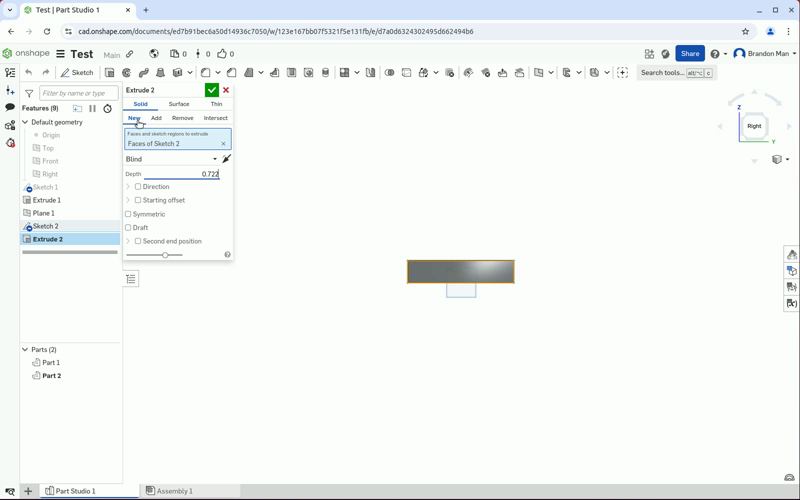
key(enter)
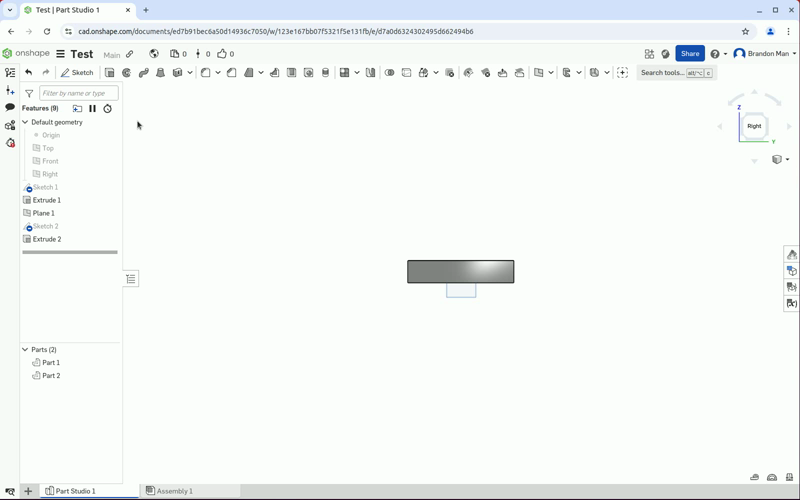
key(shift+h)
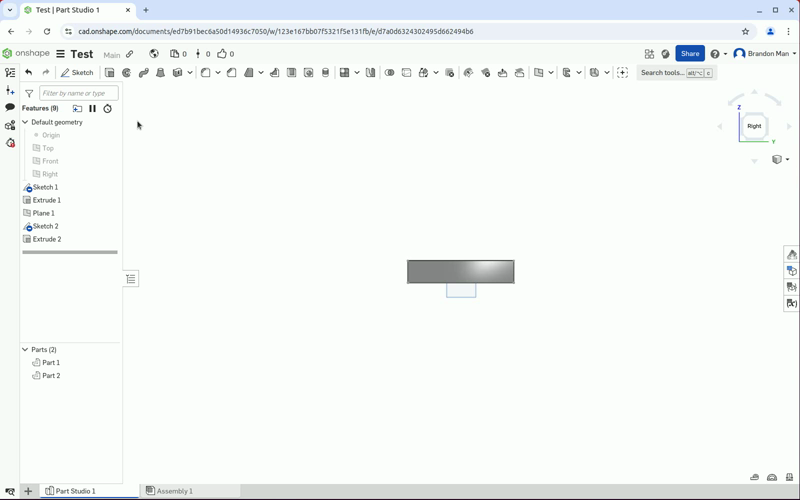
key(shift+h)
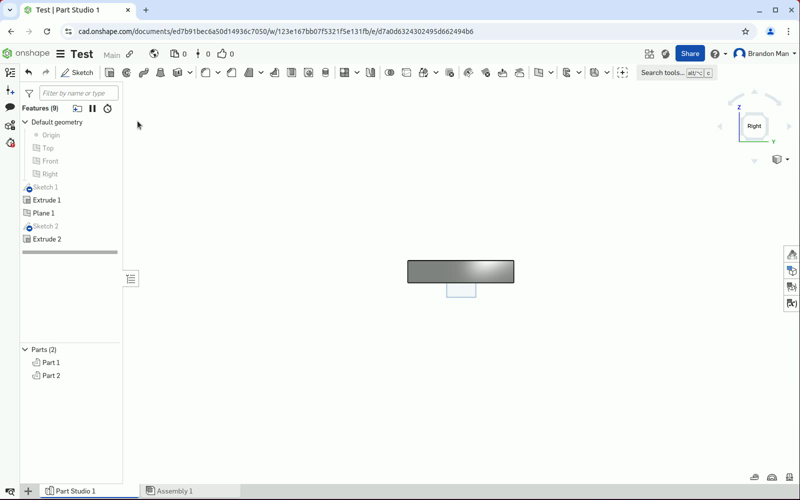
mouse_move(73, 189)
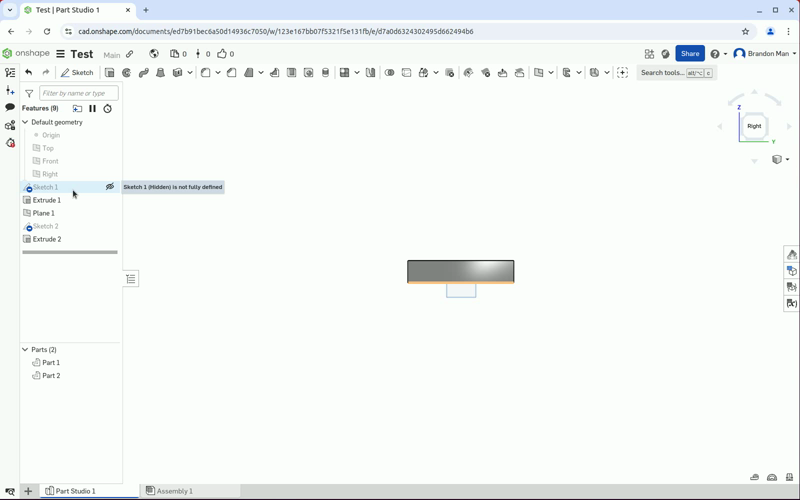
click(73, 189)
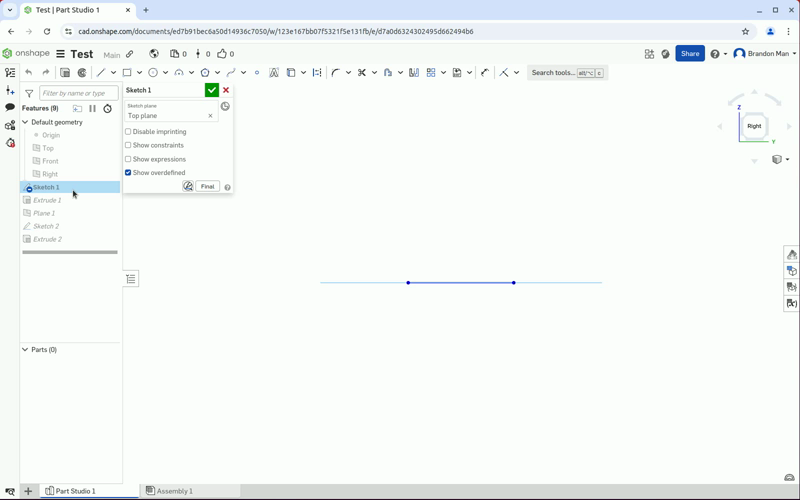
mouse_move(229, 92)
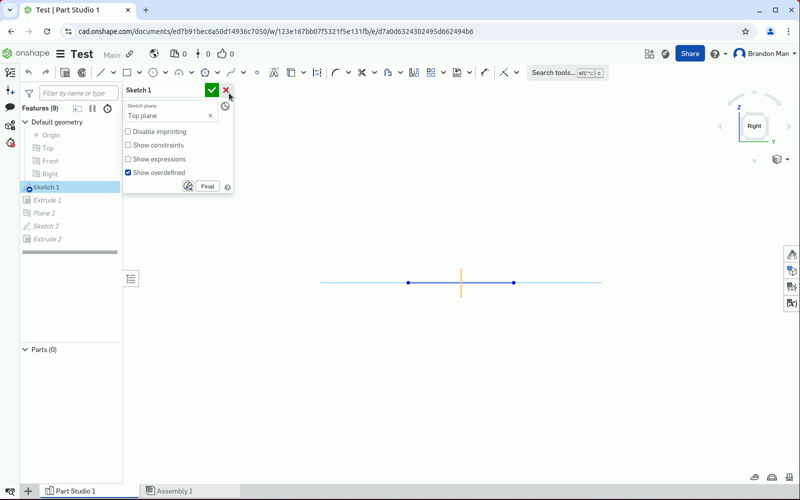
click(229, 92)
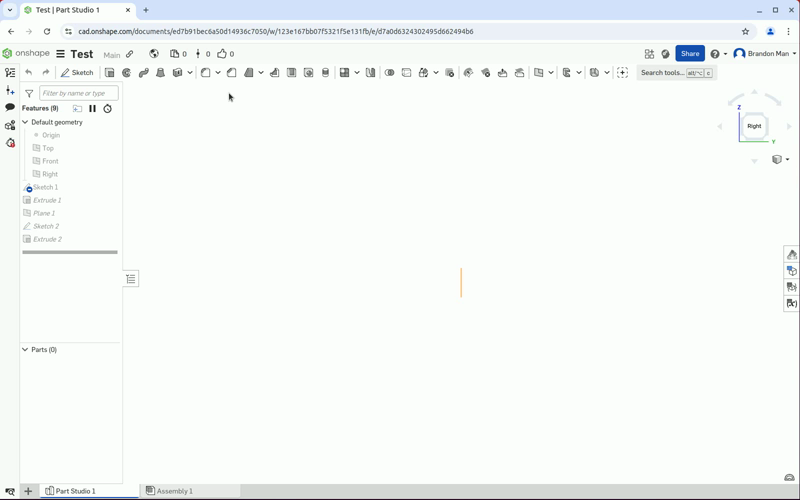
key(shift+s)
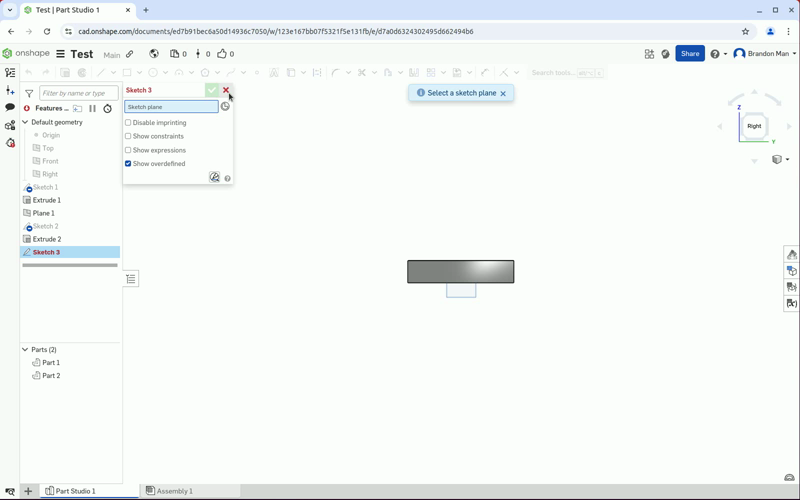
mouse_move(73, 215)
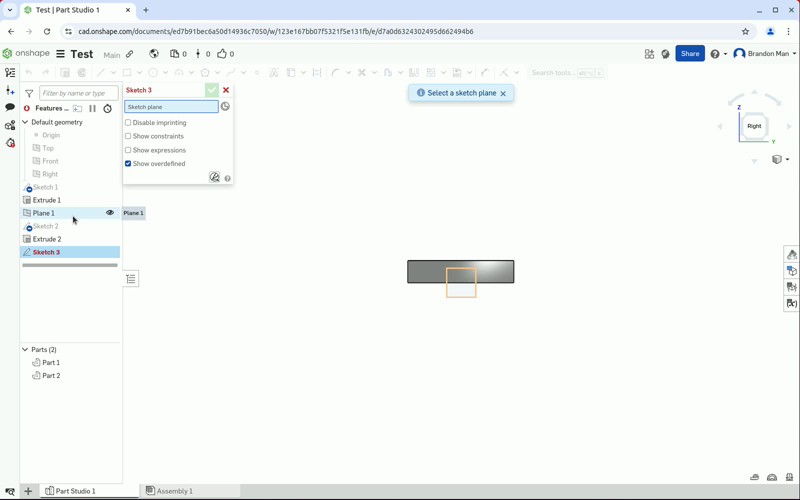
click(73, 215)
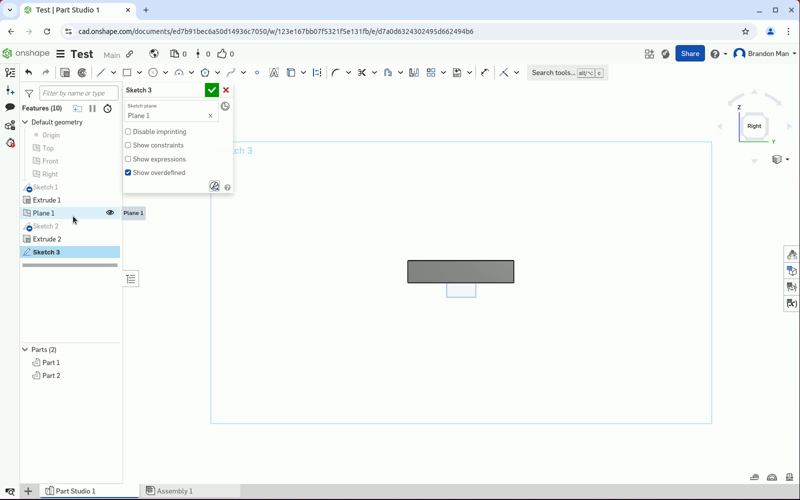
mouse_move(73, 352)
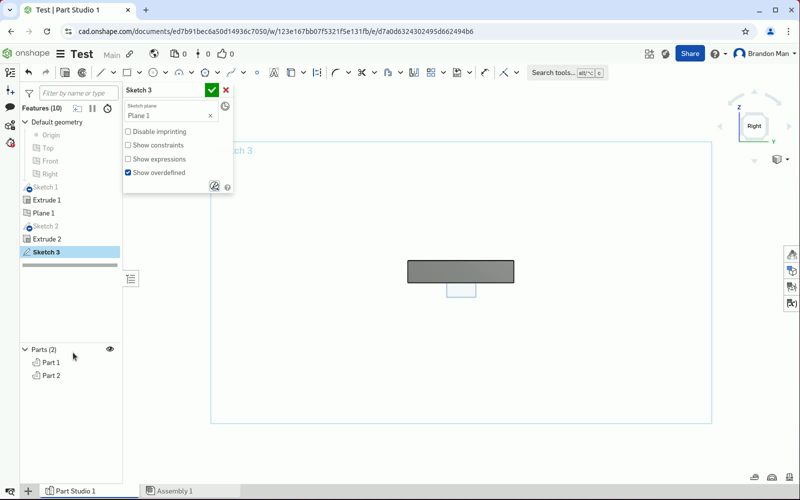
key(y)
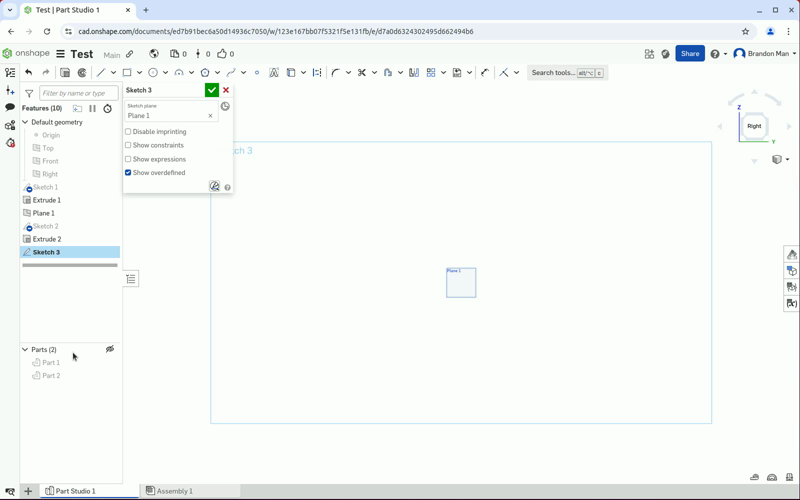
key(l)
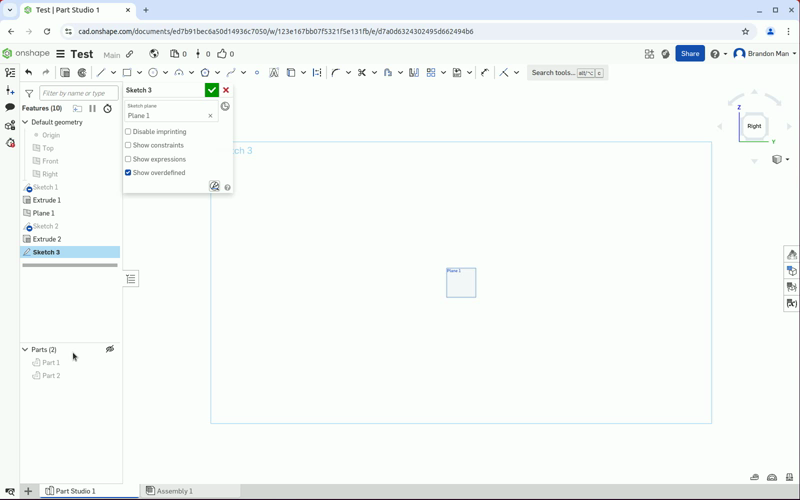
key_down(shift)
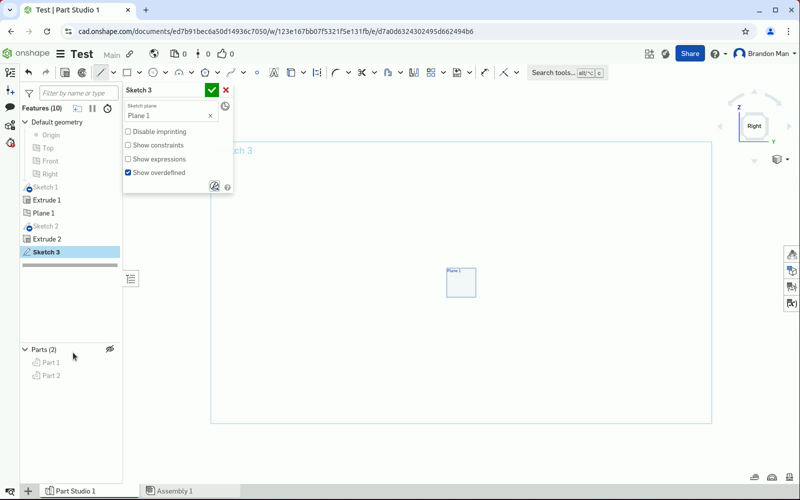
mouse_move(407, 260)
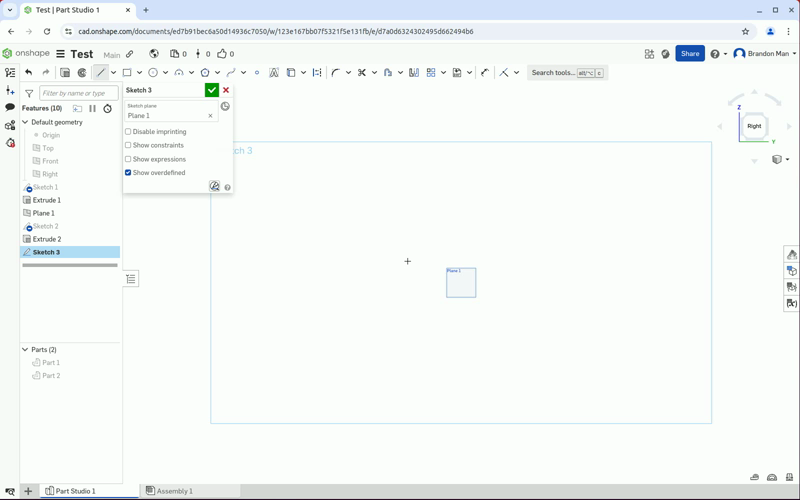
click(407, 260)
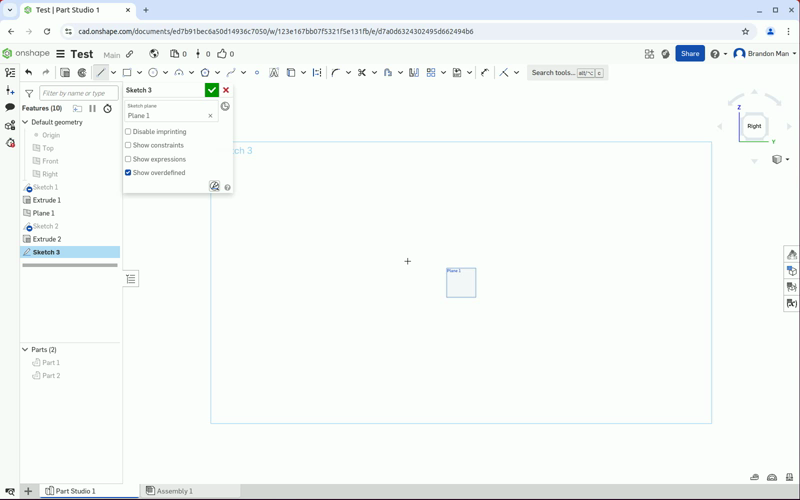
key_up(shift)
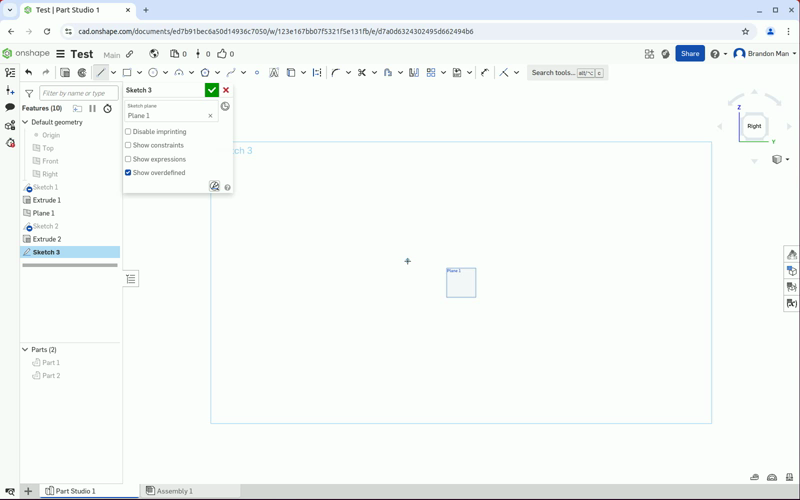
key_down(shift)
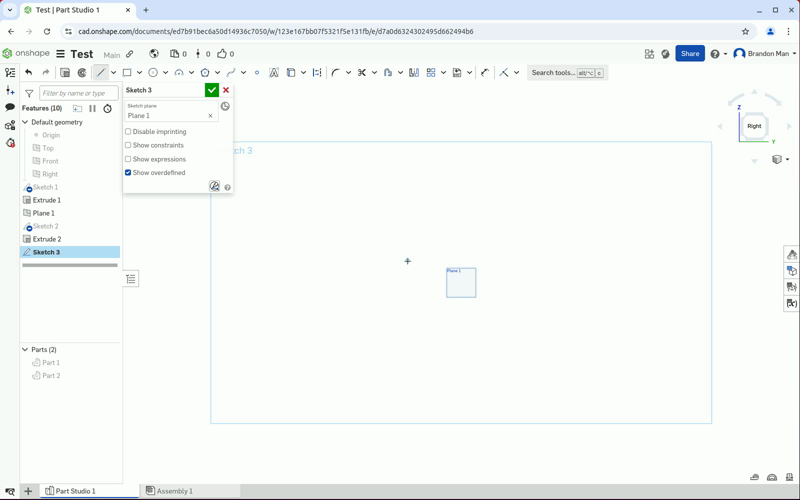
mouse_move(513, 260)
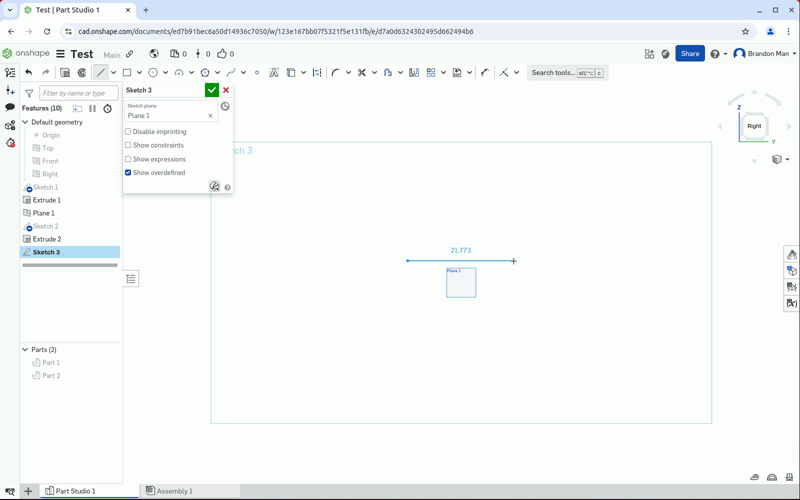
click(513, 260)
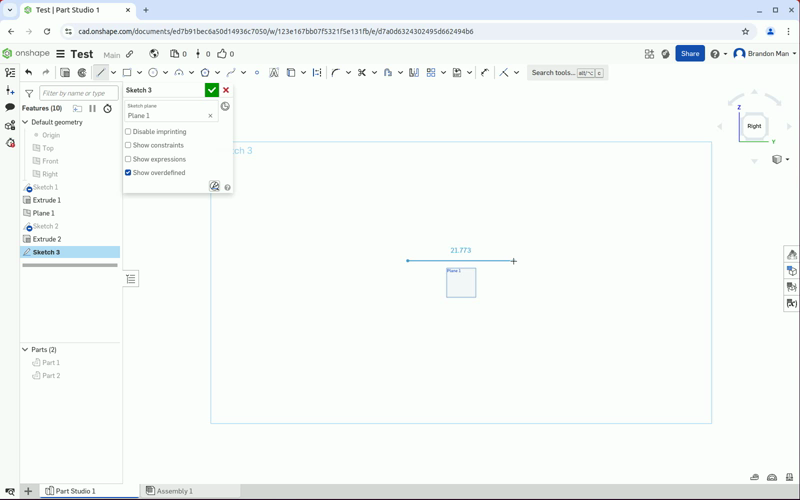
key_up(shift)
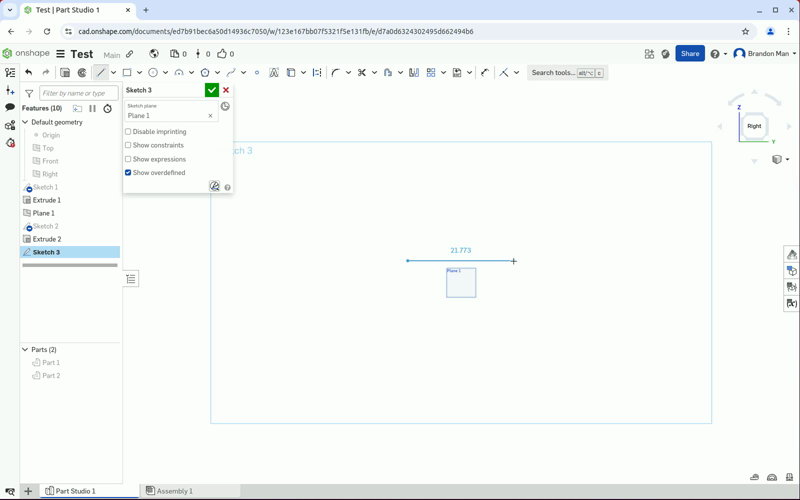
key_down(shift)
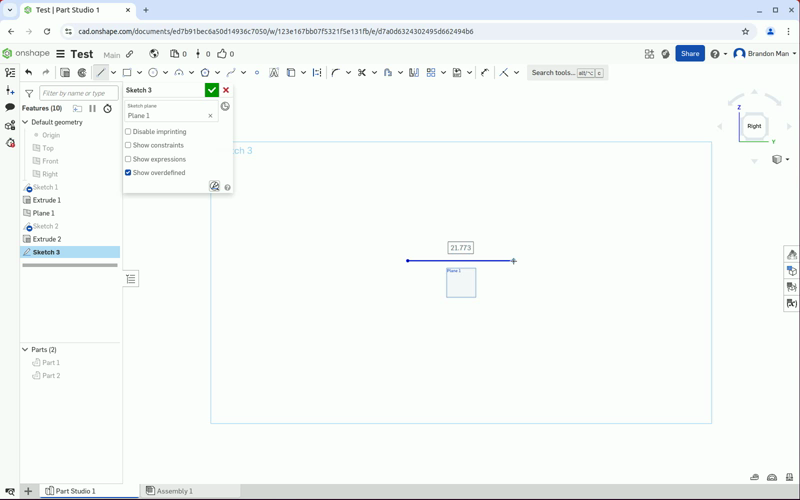
mouse_move(543, 260)
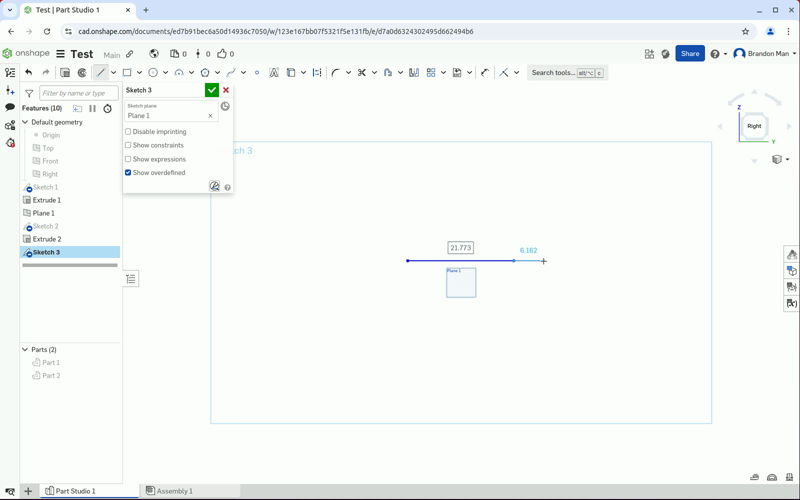
mouse_move(513, 257)
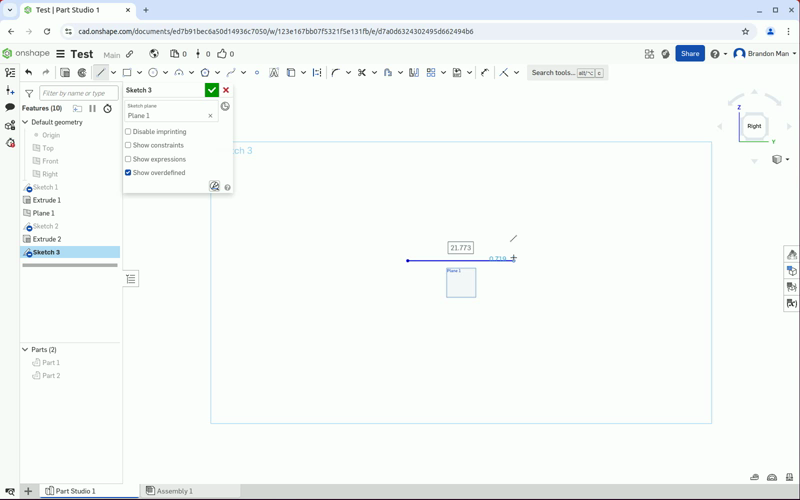
scroll(6)
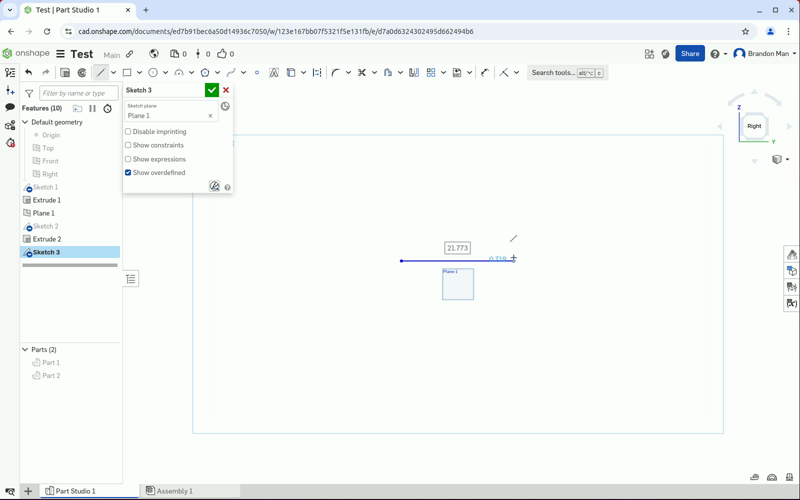
scroll(6)
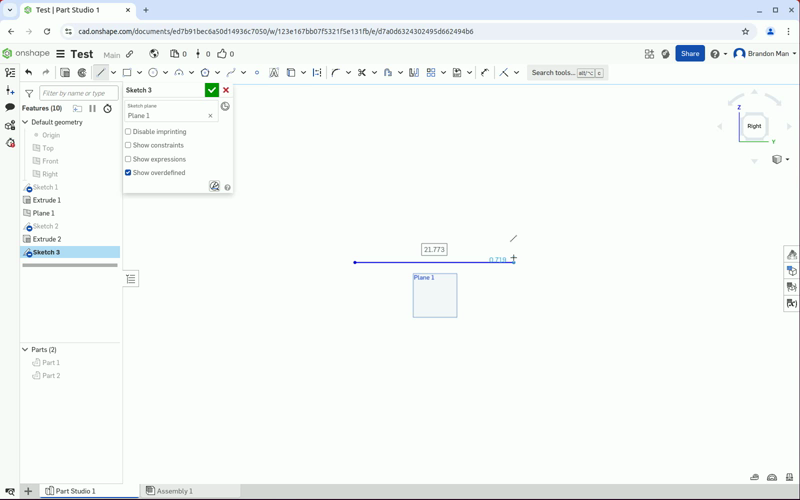
scroll(6)
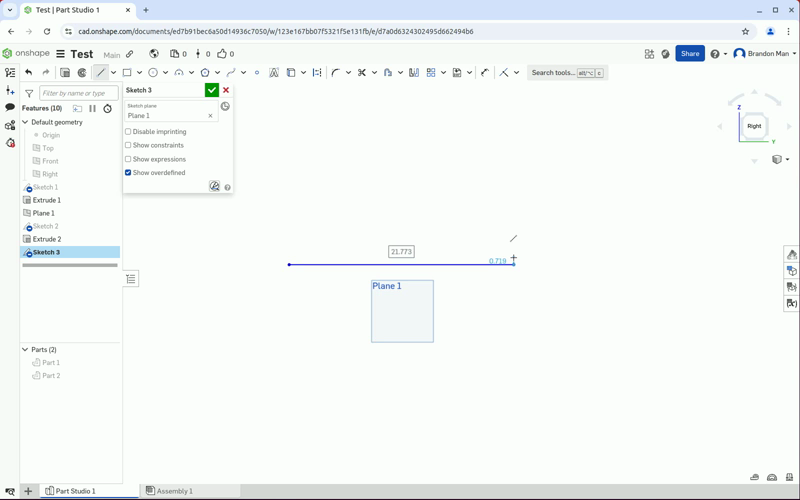
scroll(6)
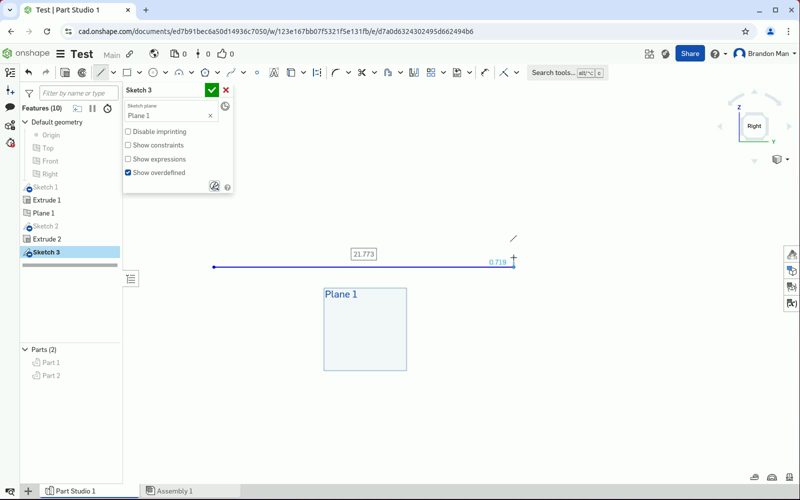
scroll(6)
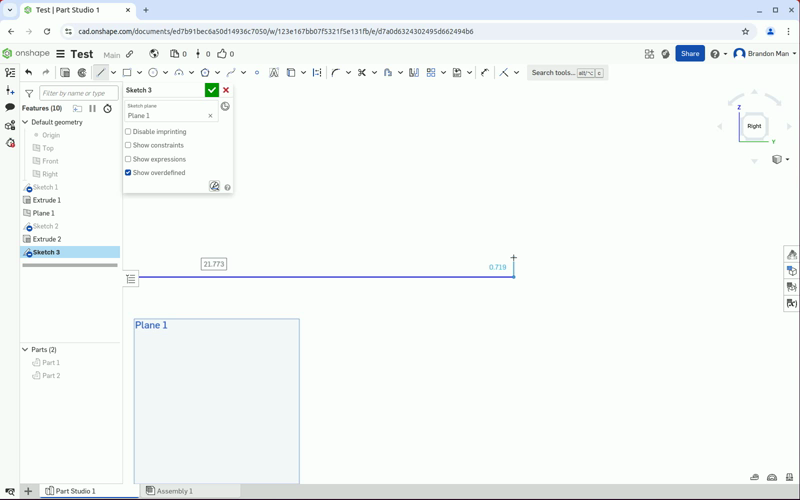
scroll(6)
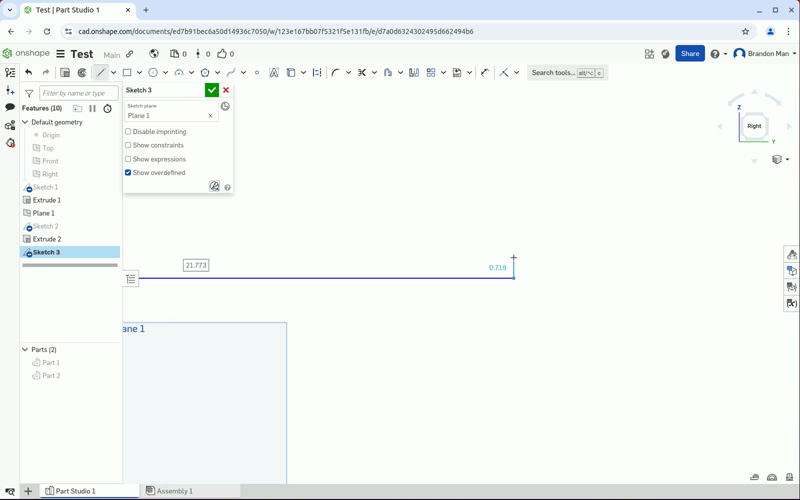
scroll(6)
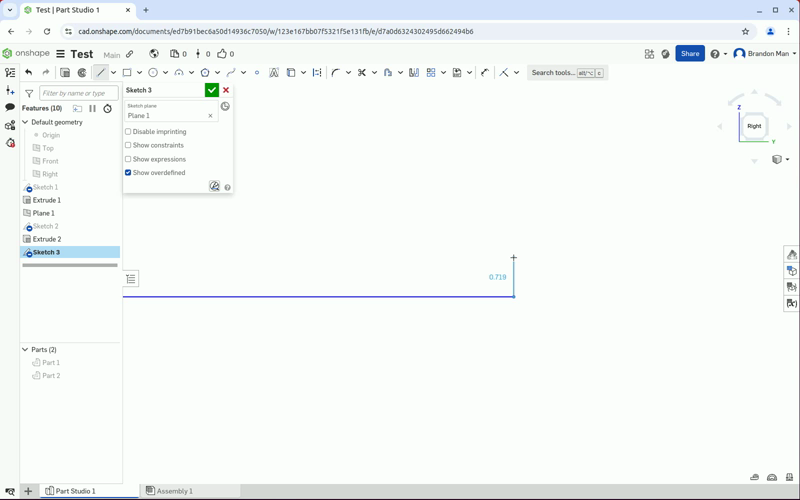
click(513, 257)
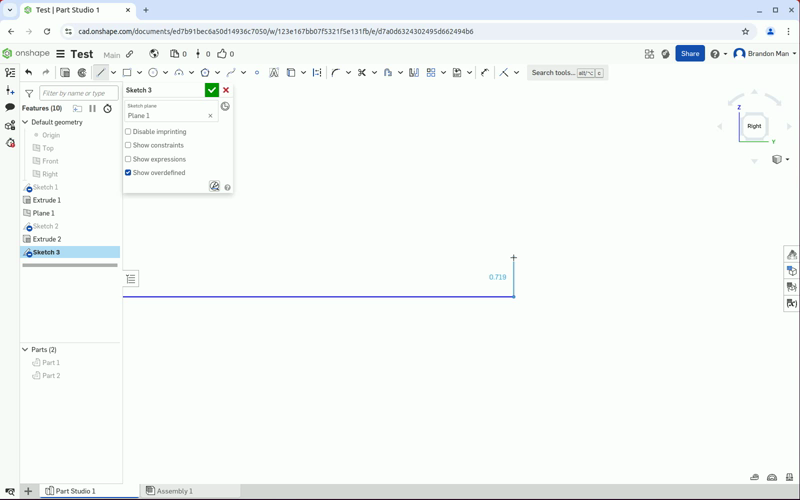
scroll(-6)
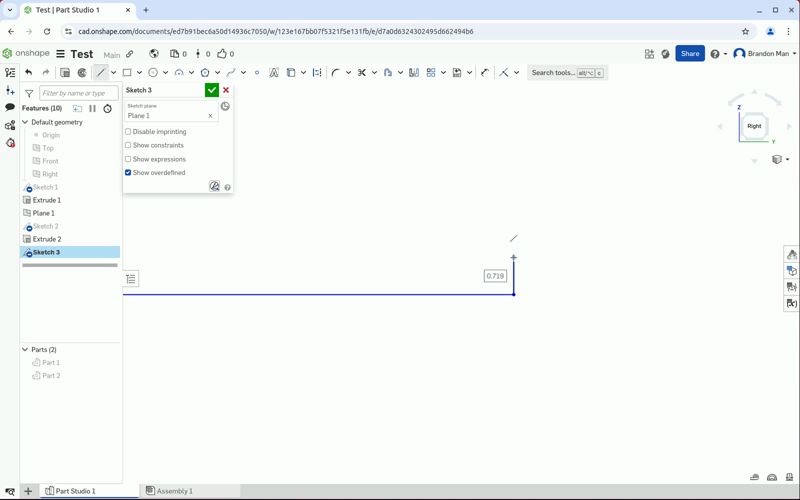
scroll(-6)
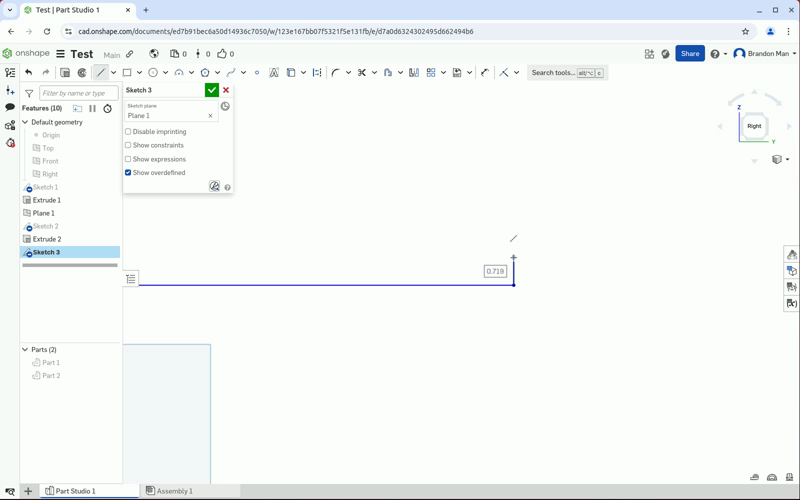
scroll(-6)
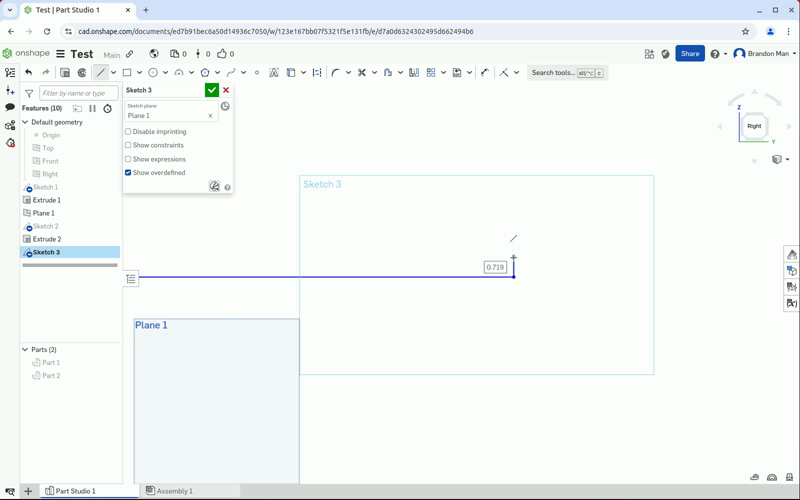
scroll(-6)
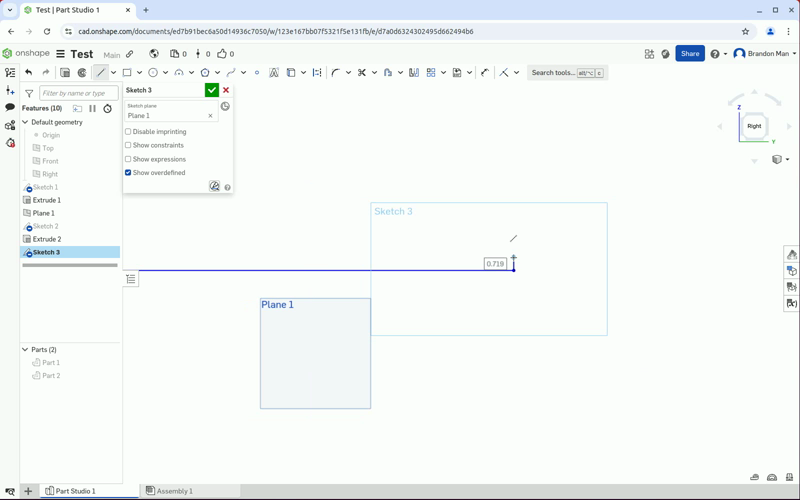
scroll(-6)
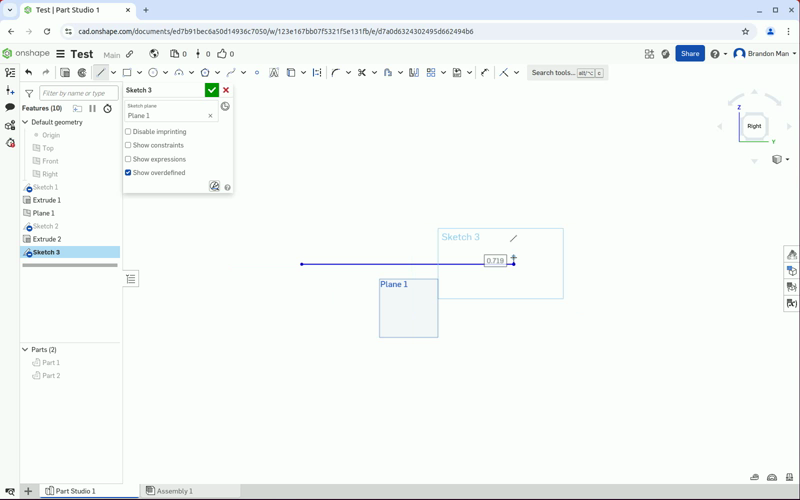
scroll(-6)
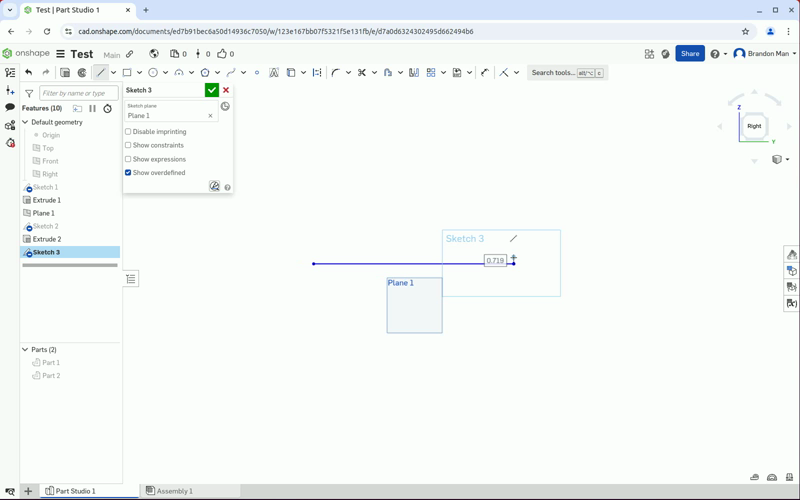
scroll(-6)
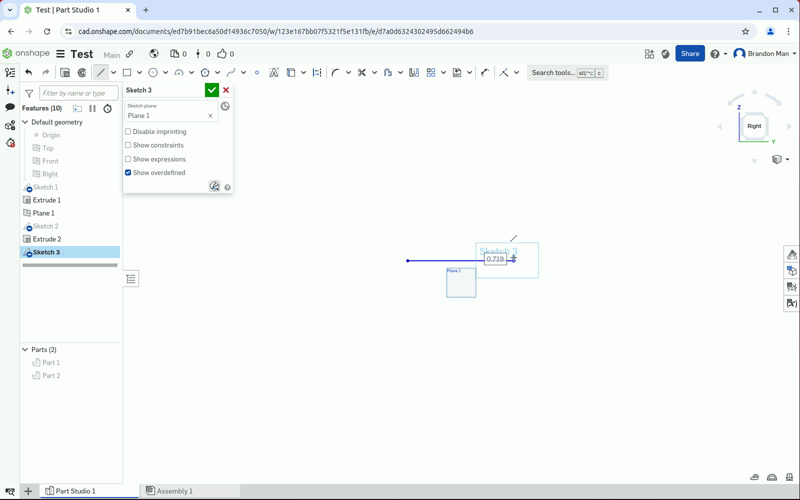
key_up(shift)
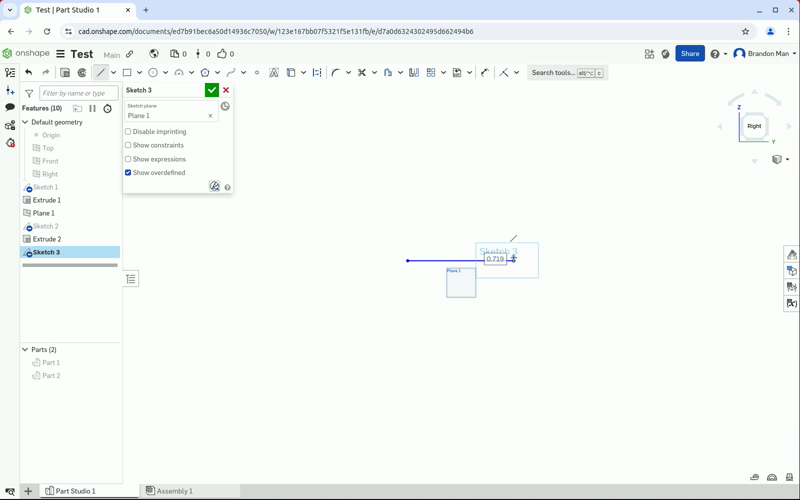
key_down(shift)
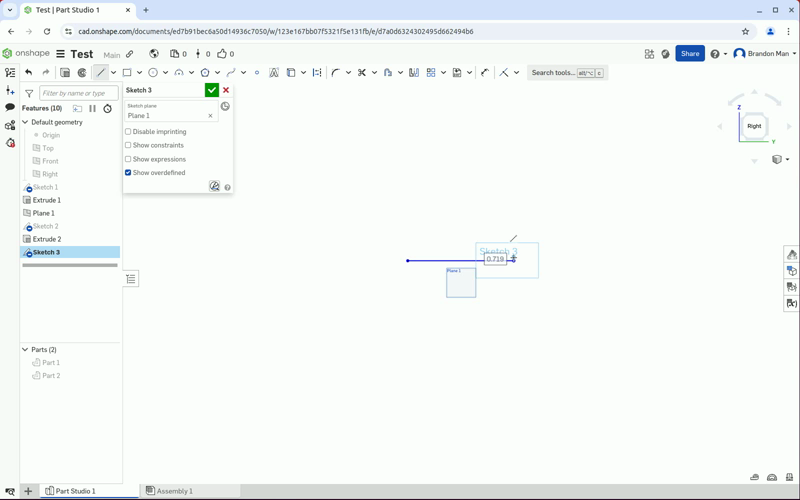
mouse_move(407, 257)
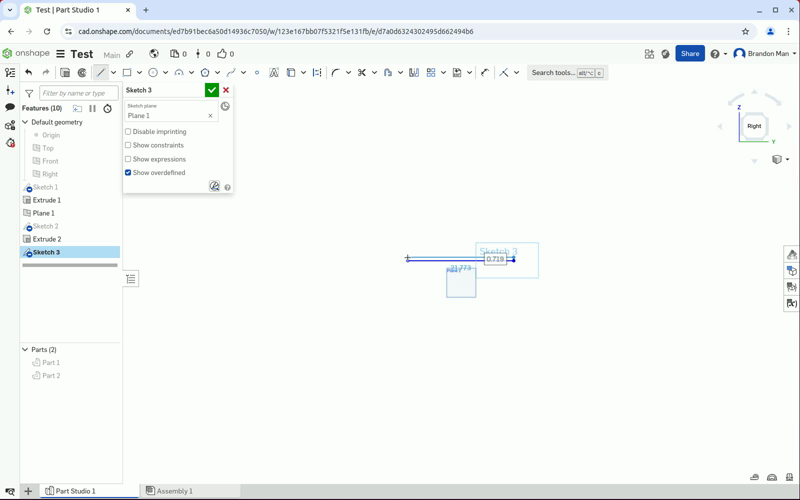
scroll(6)
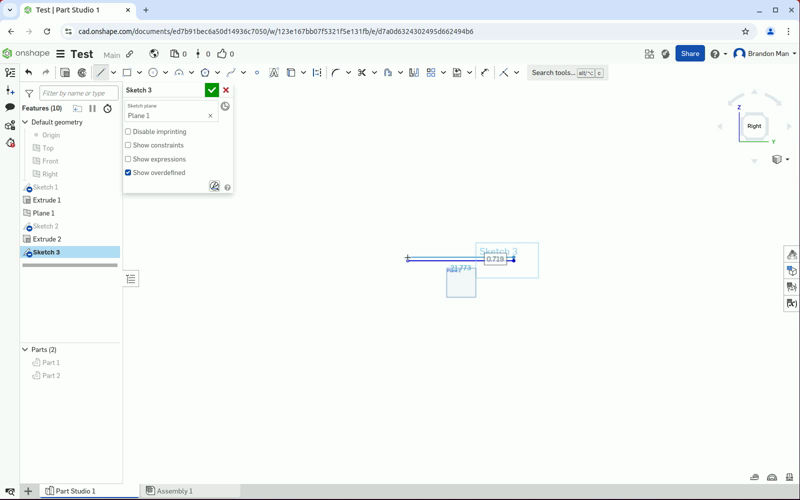
scroll(6)
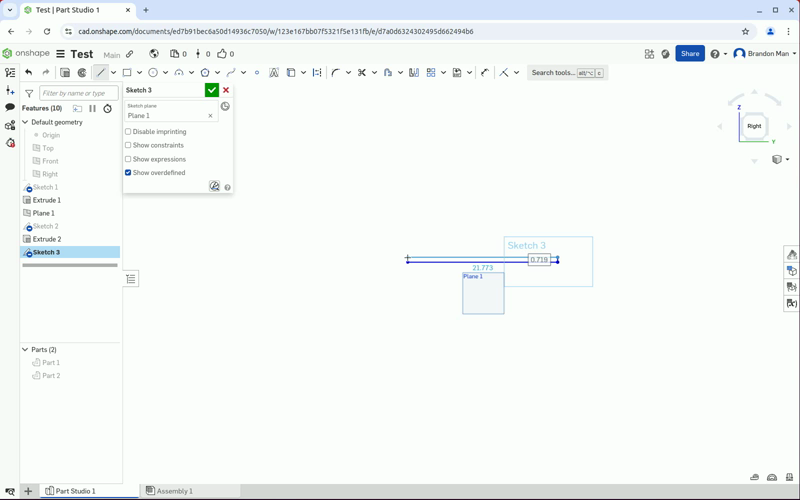
scroll(6)
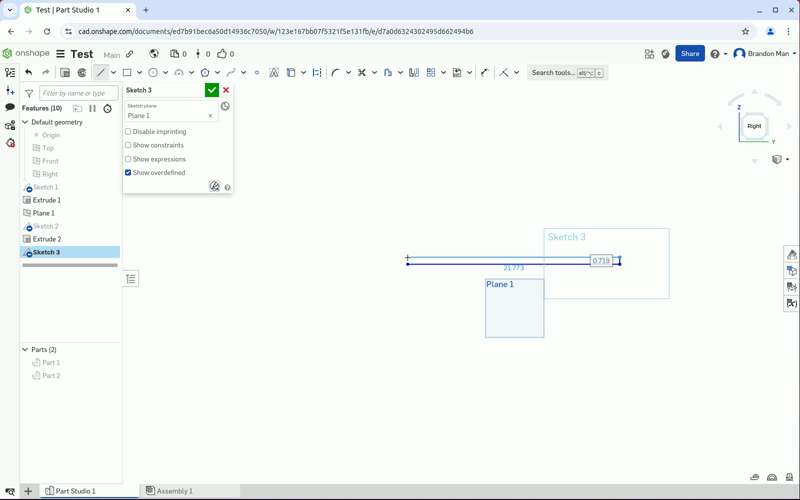
scroll(6)
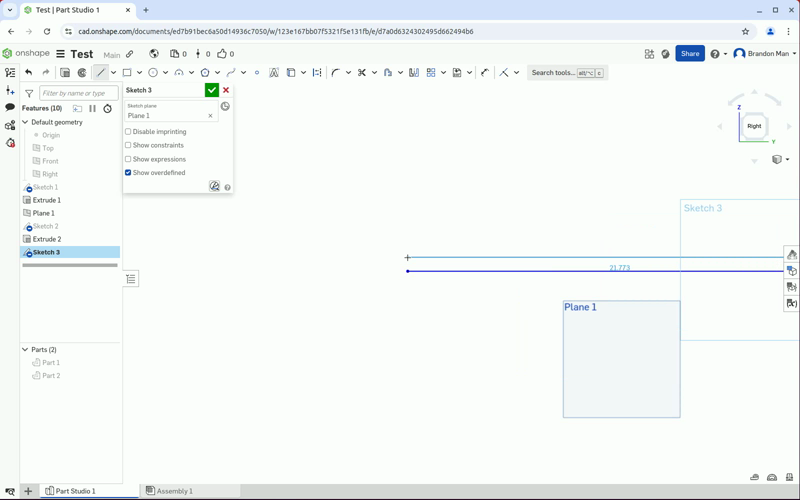
scroll(6)
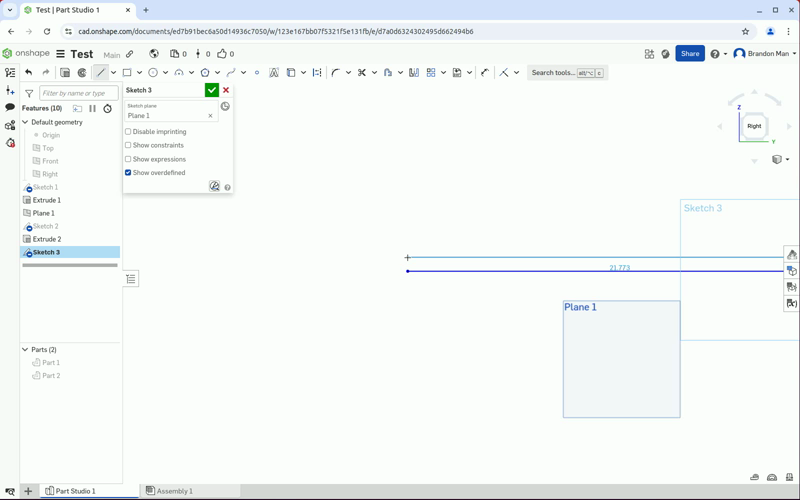
scroll(6)
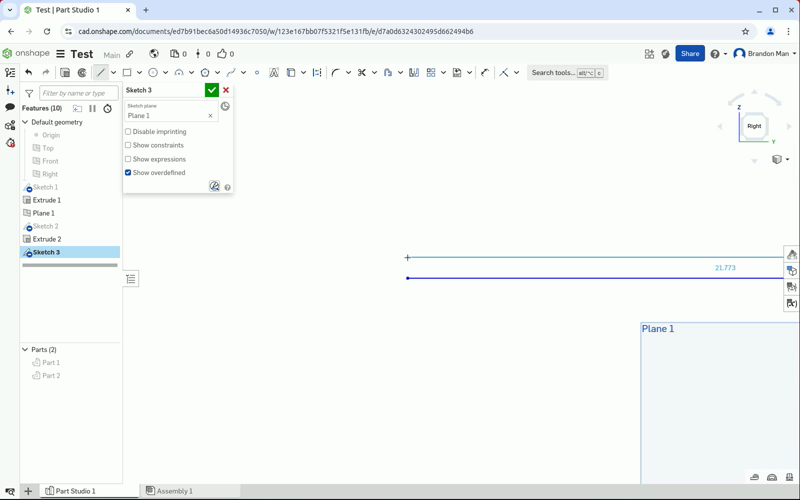
scroll(6)
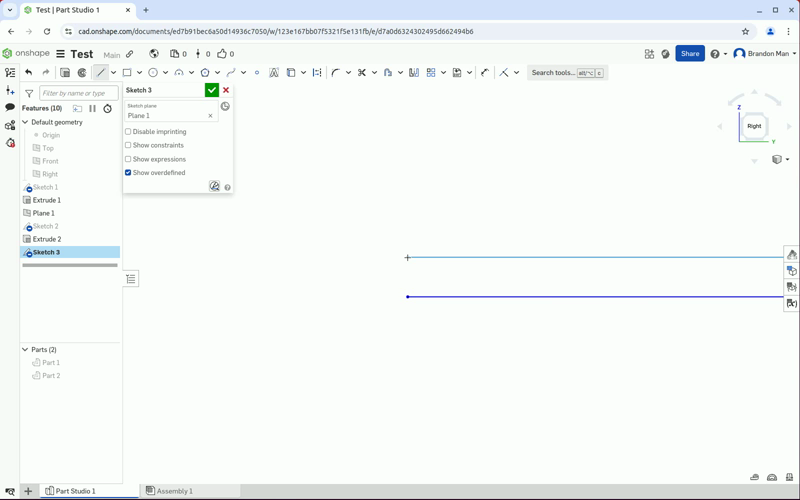
click(407, 257)
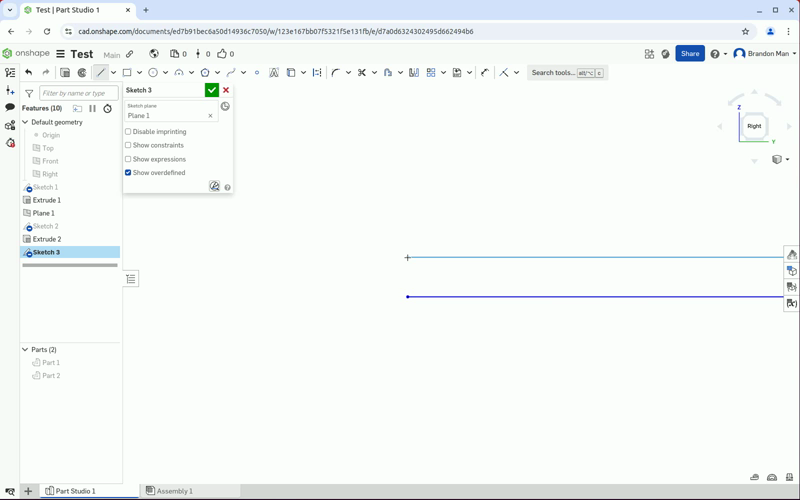
scroll(-6)
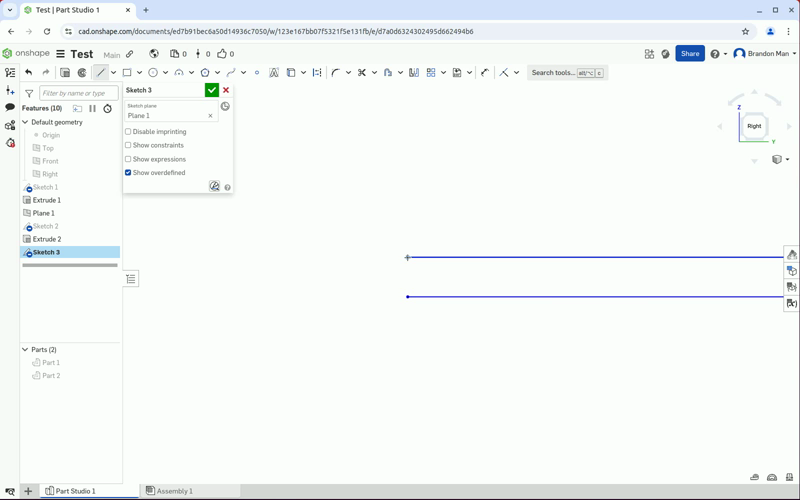
scroll(-6)
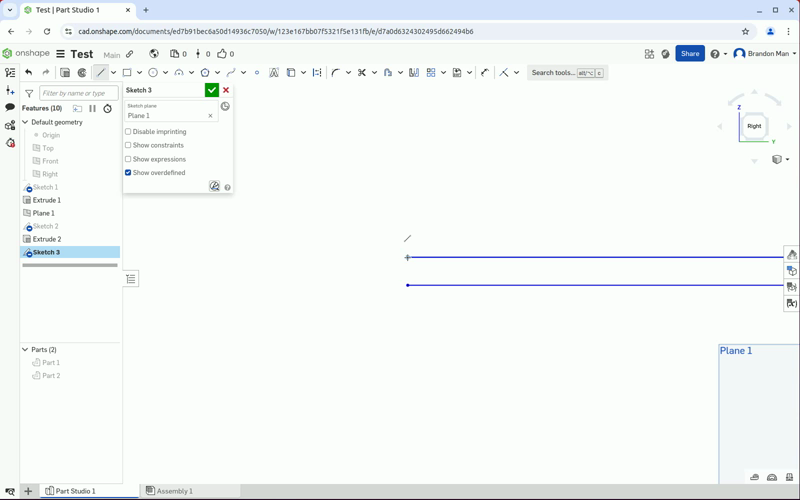
scroll(-6)
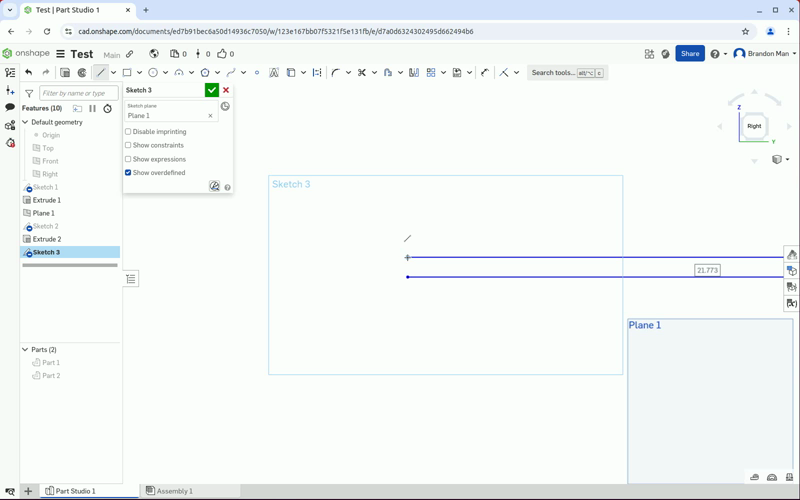
scroll(-6)
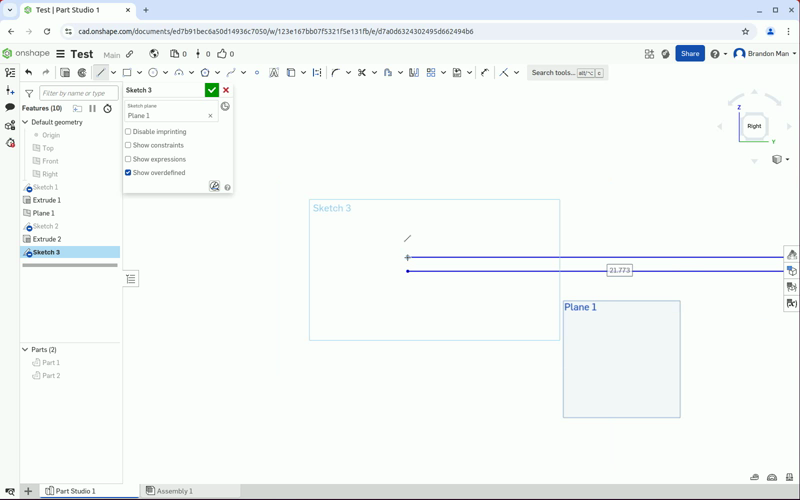
scroll(-6)
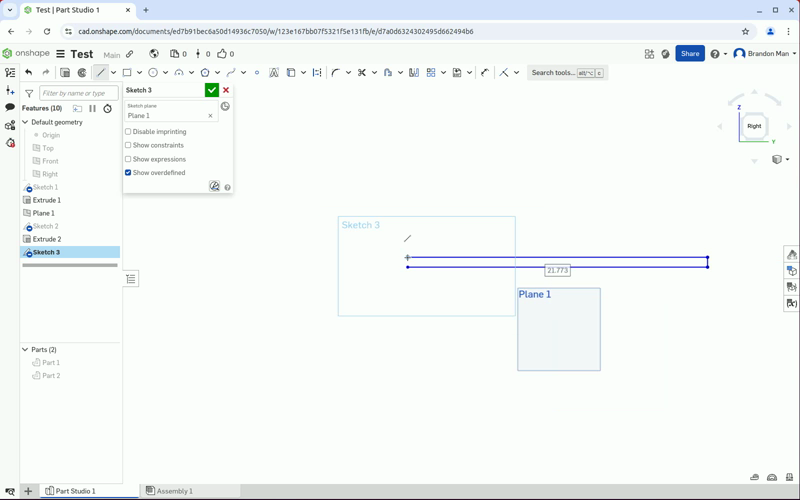
scroll(-6)
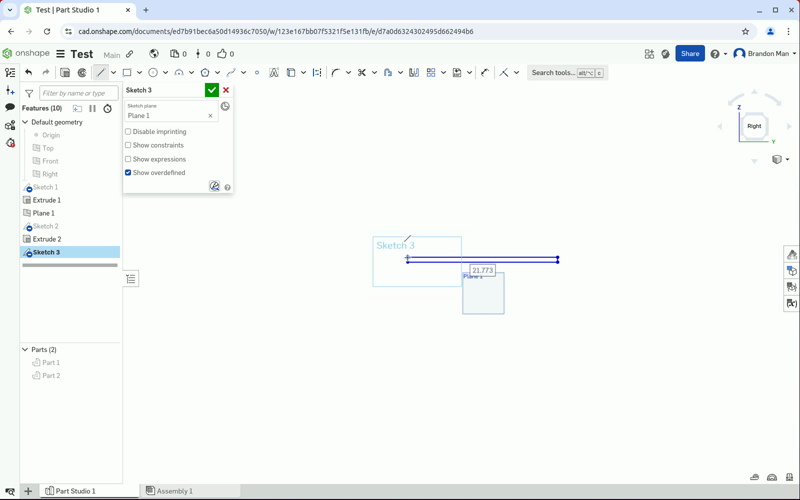
scroll(-6)
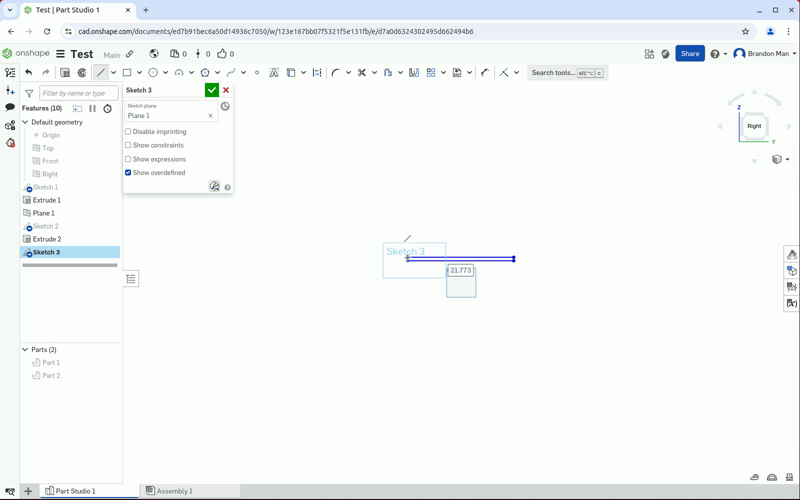
key_up(shift)
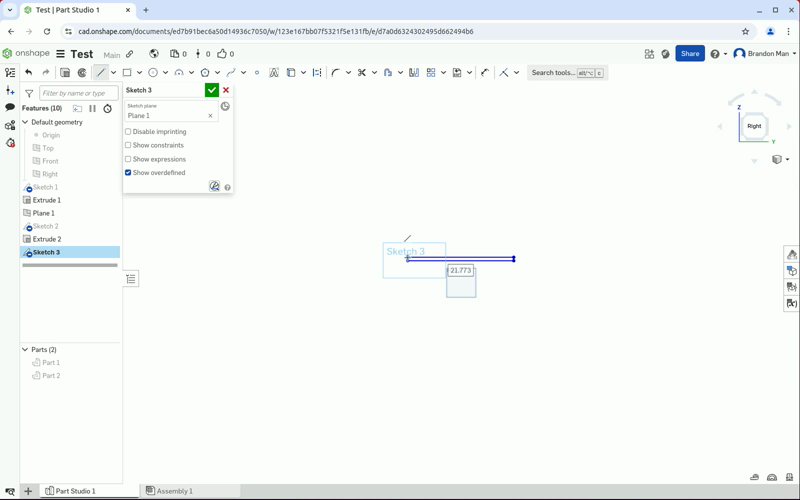
mouse_move(437, 257)
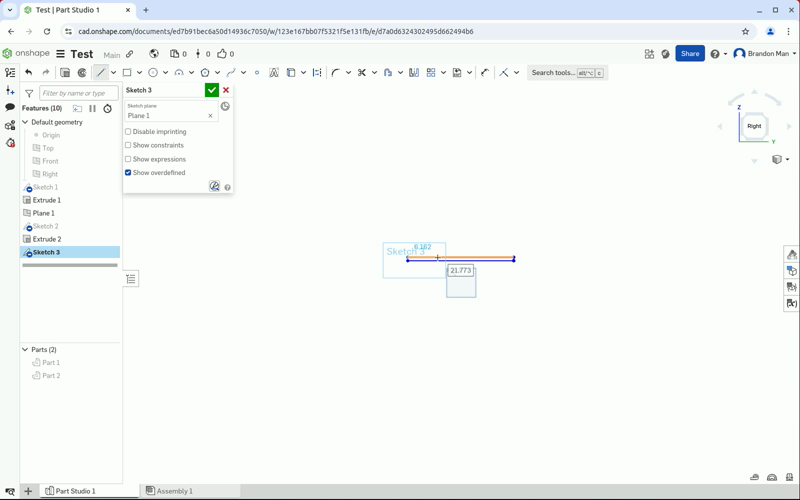
key_down(shift)
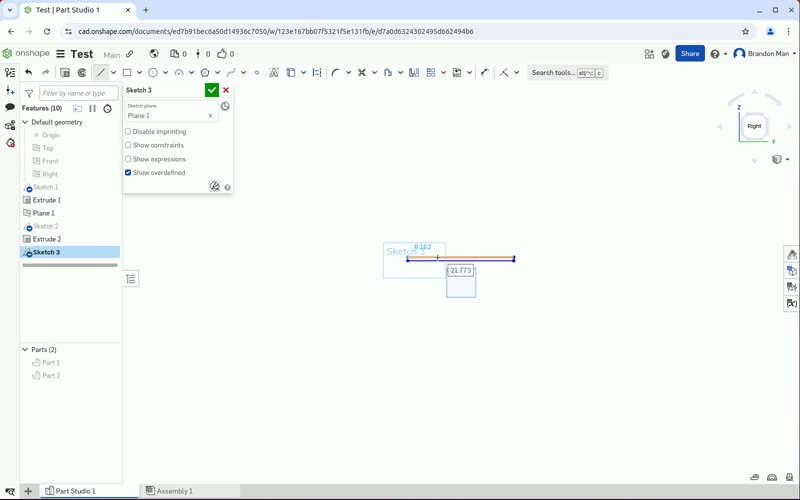
mouse_move(407, 260)
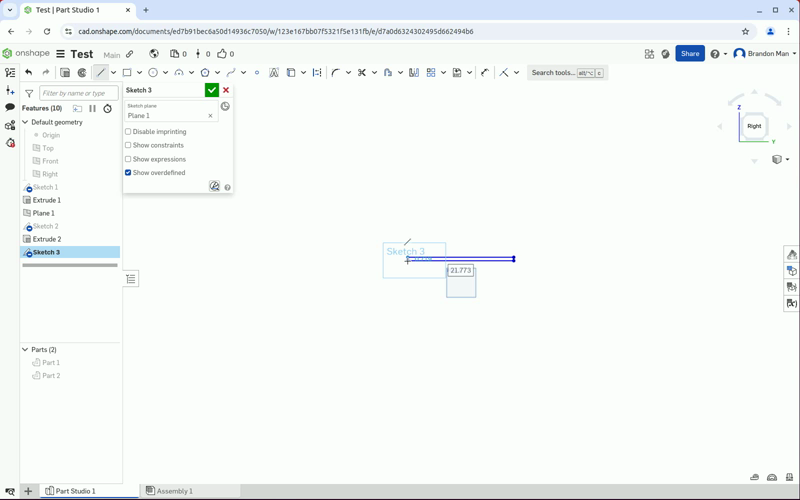
scroll(6)
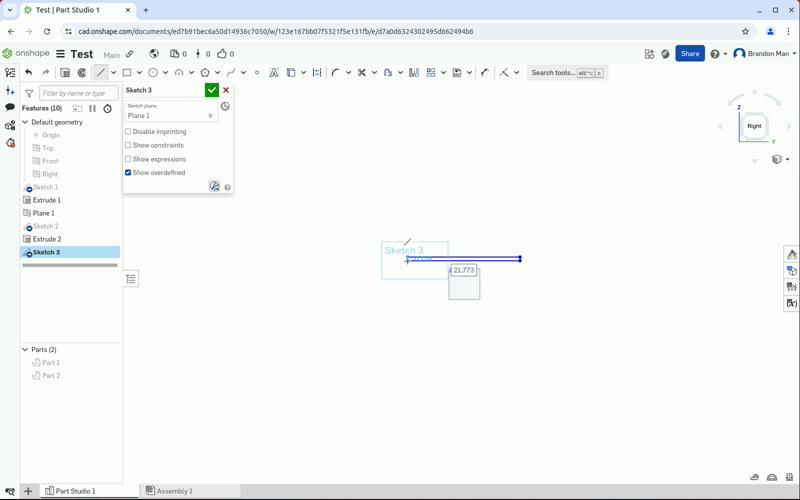
scroll(6)
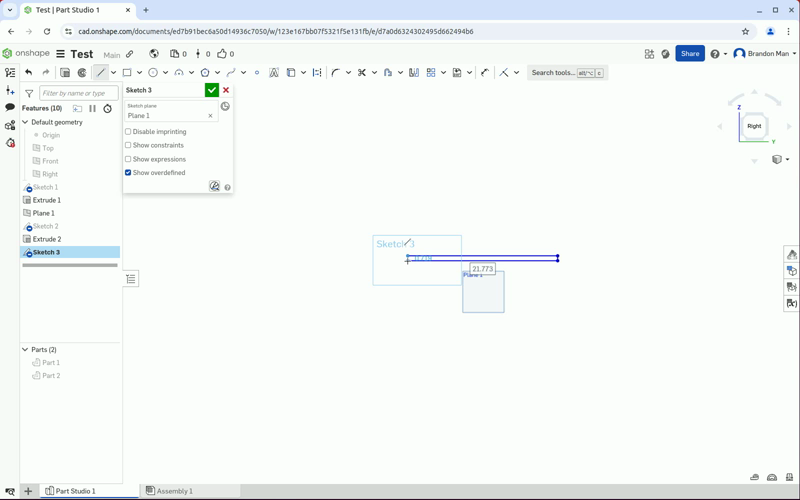
scroll(6)
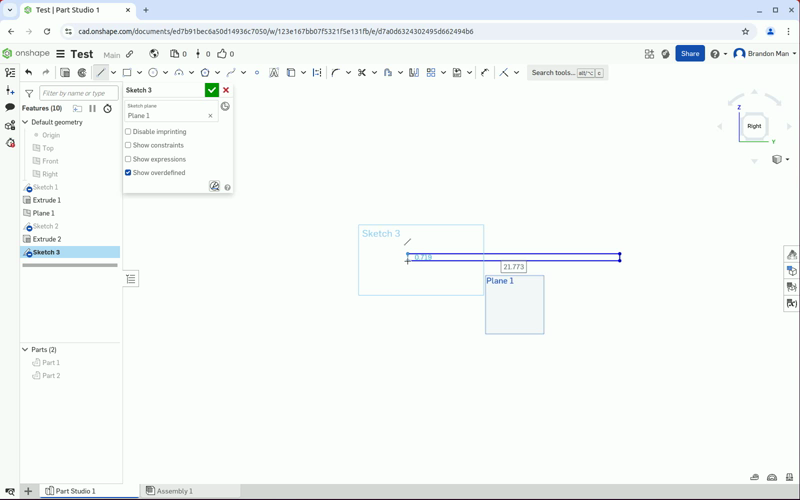
scroll(6)
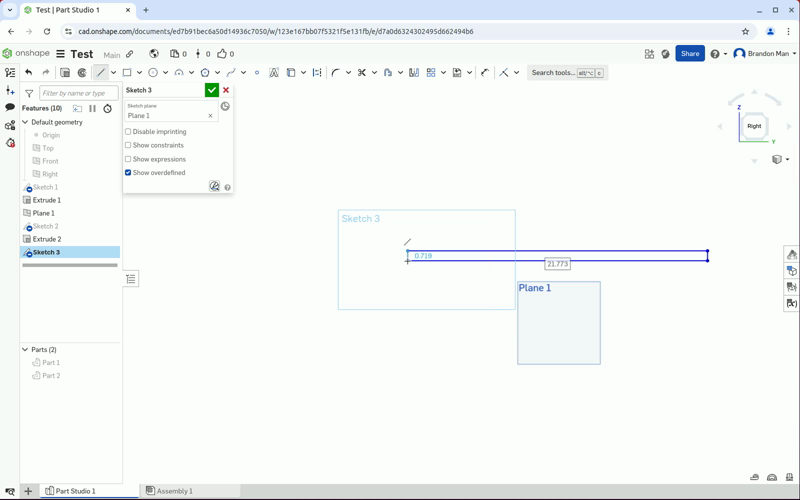
scroll(6)
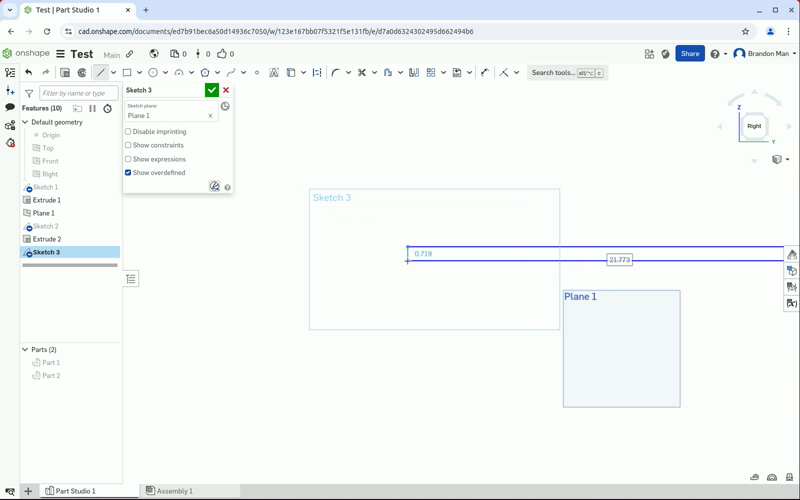
scroll(6)
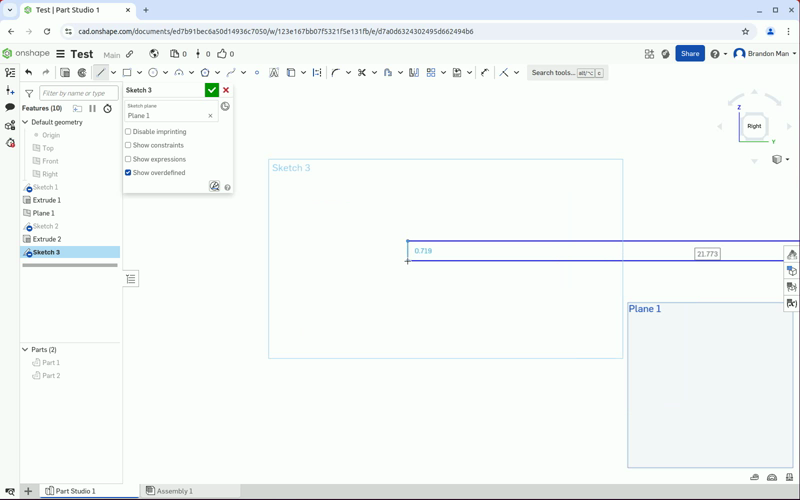
scroll(6)
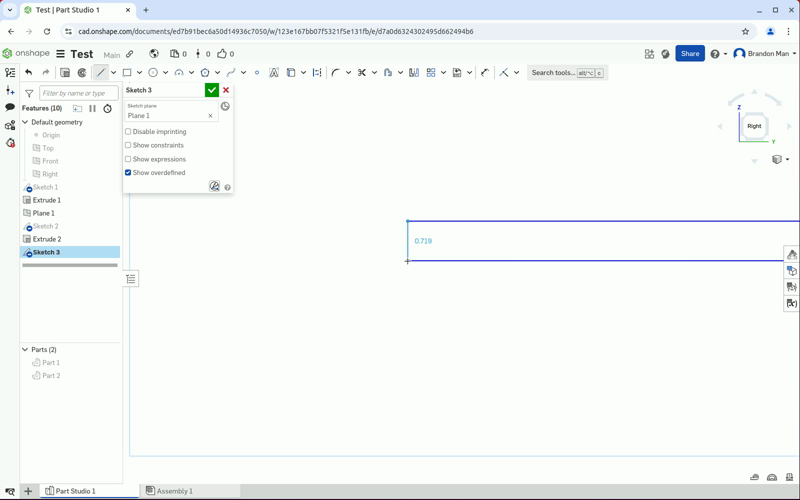
key_up(shift)
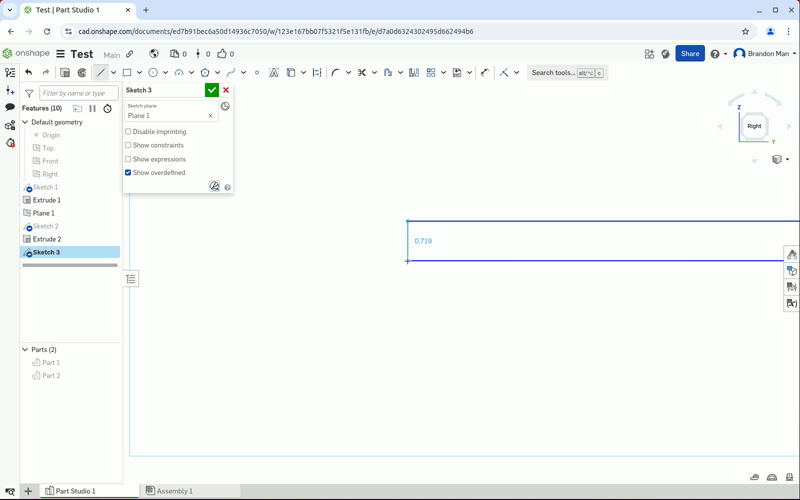
click(407, 260)
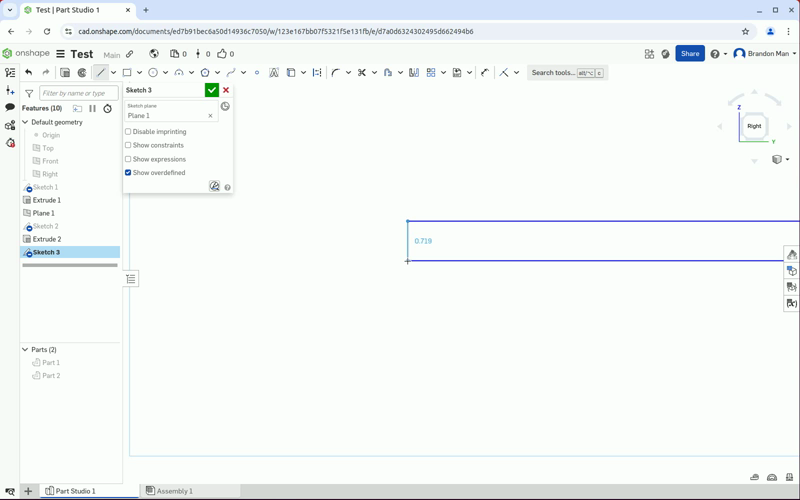
scroll(-6)
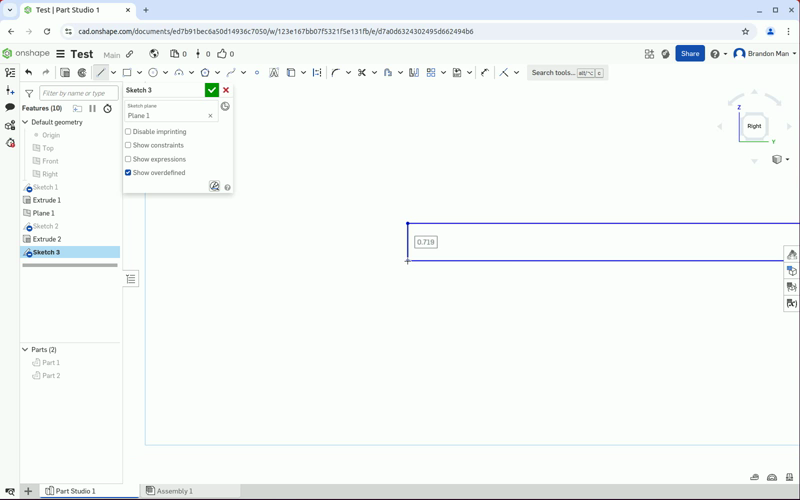
scroll(-6)
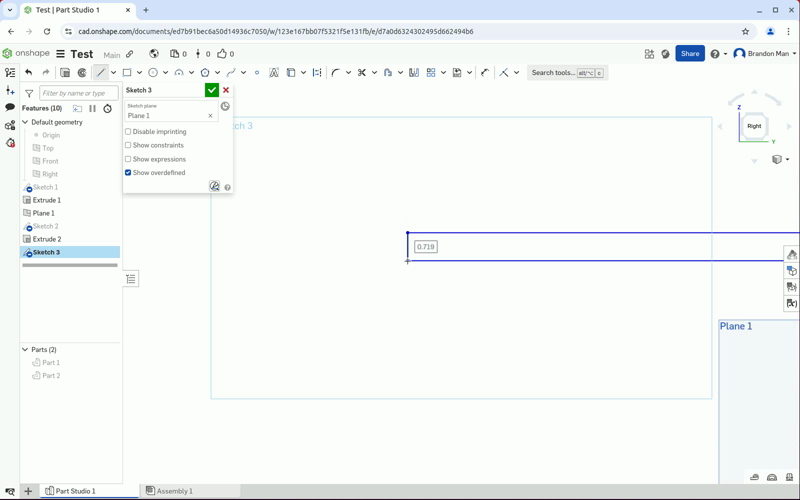
scroll(-6)
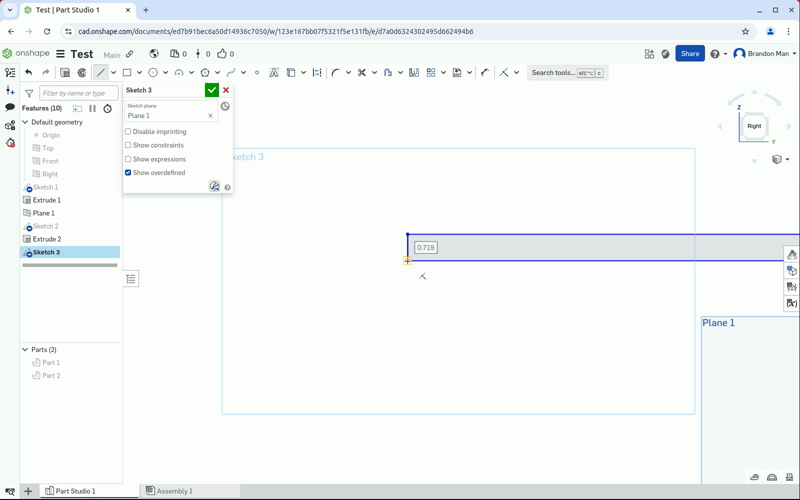
scroll(-6)
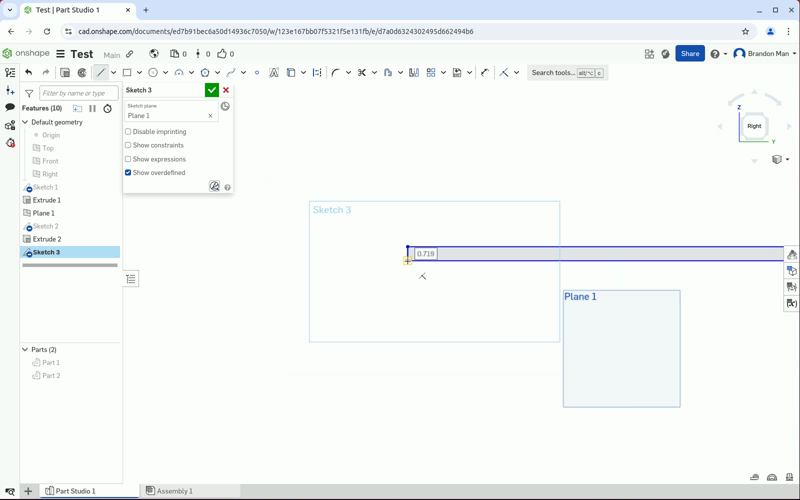
scroll(-6)
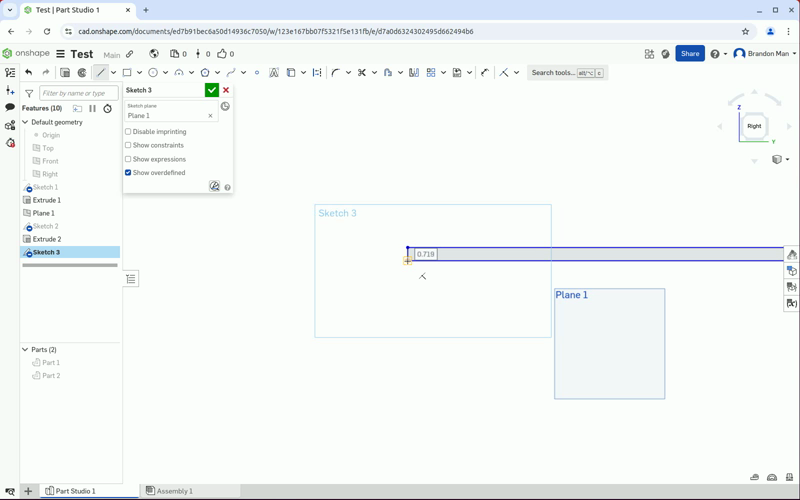
scroll(-6)
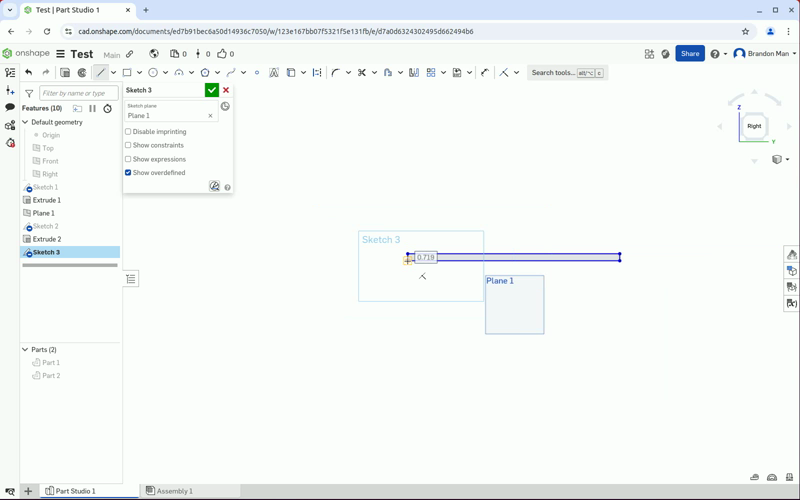
scroll(-6)
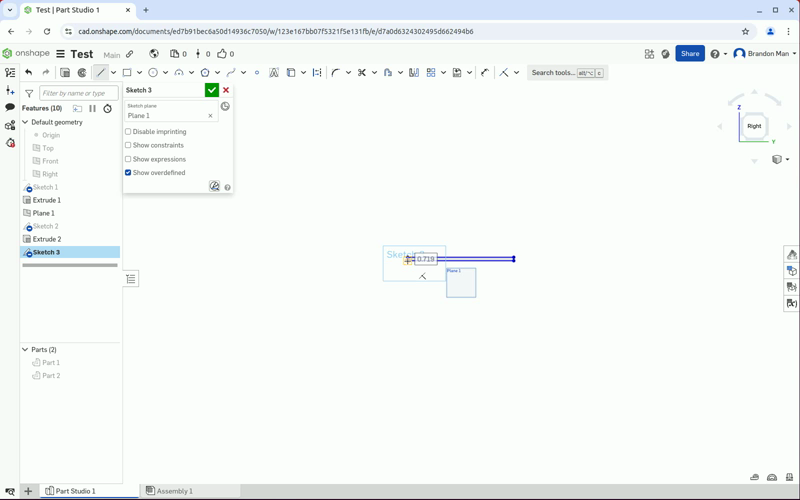
key(esc)
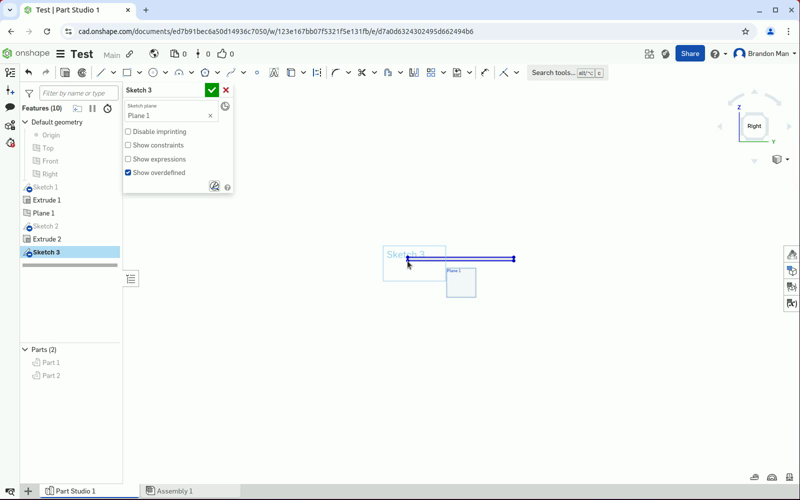
mouse_move(510, 259)
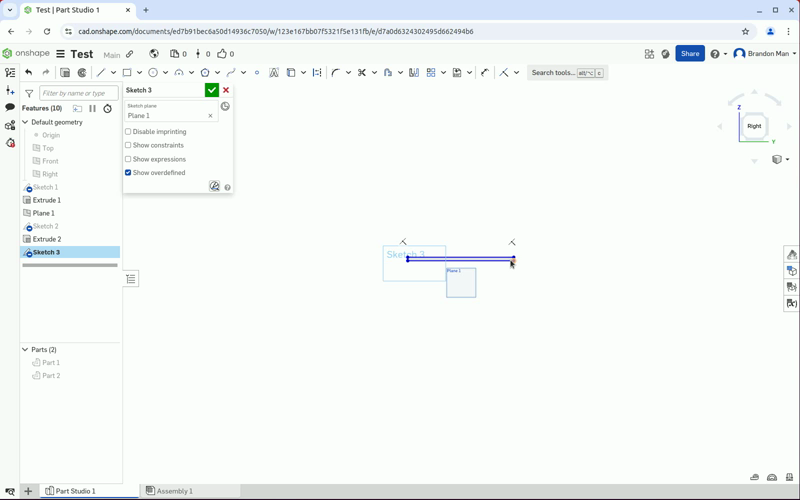
scroll(6)
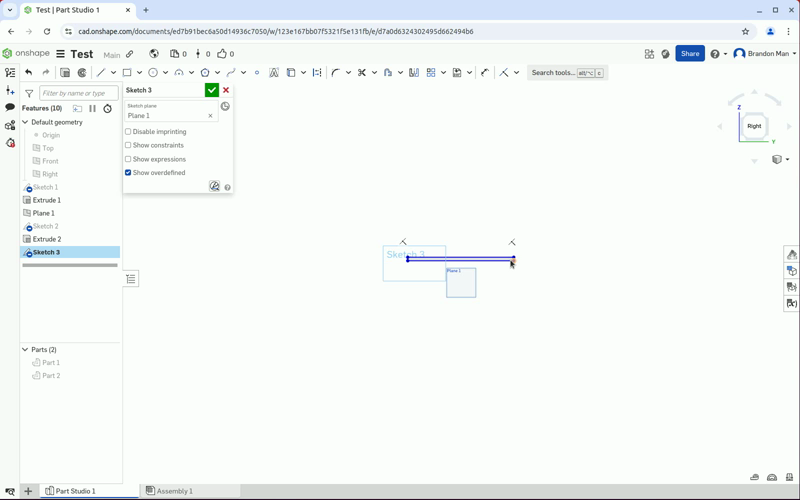
scroll(6)
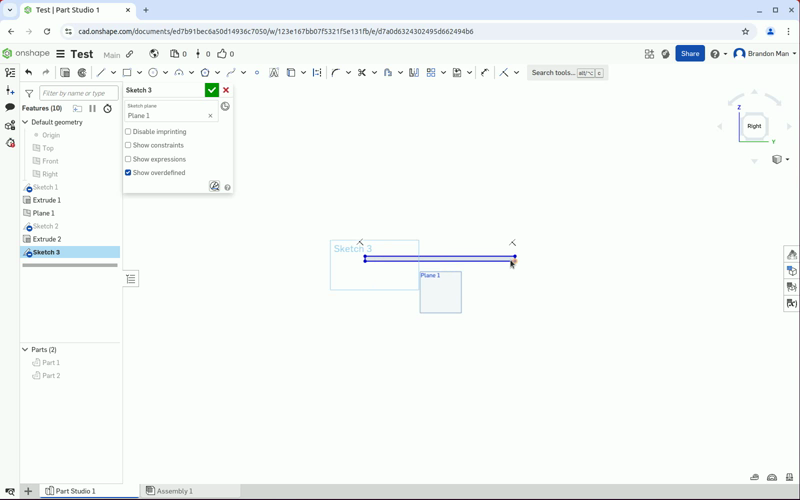
scroll(6)
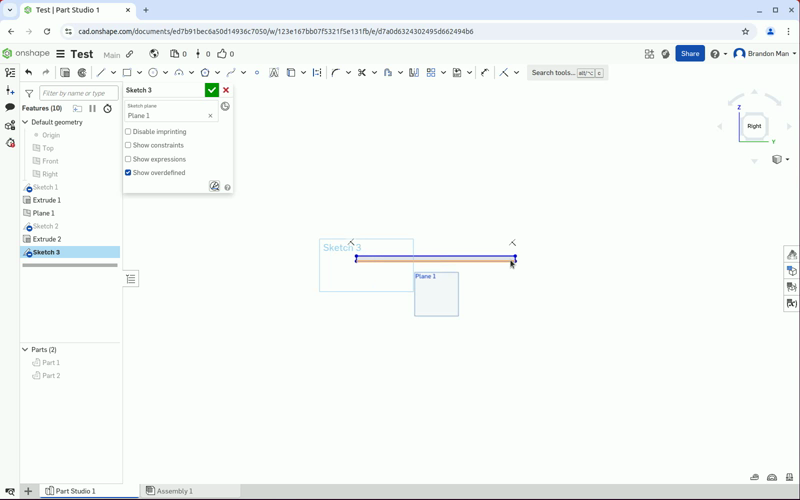
scroll(6)
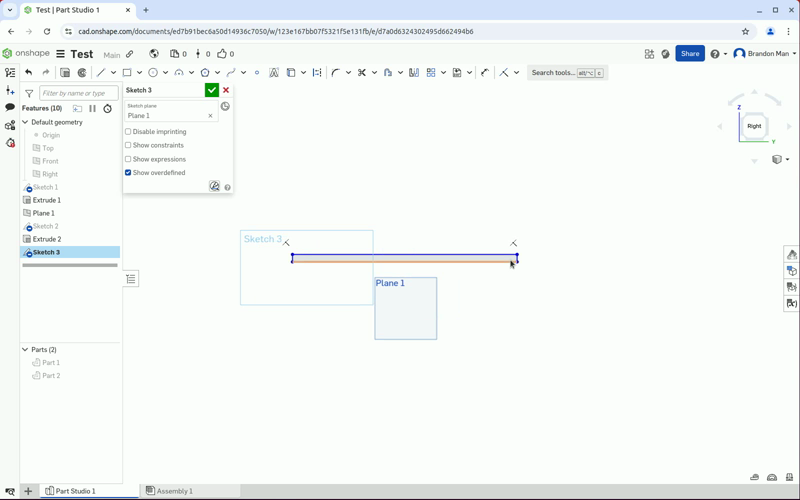
scroll(6)
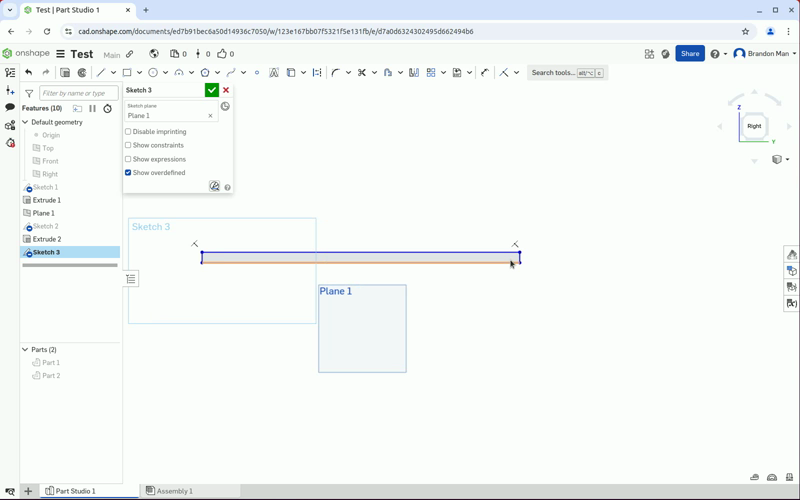
scroll(6)
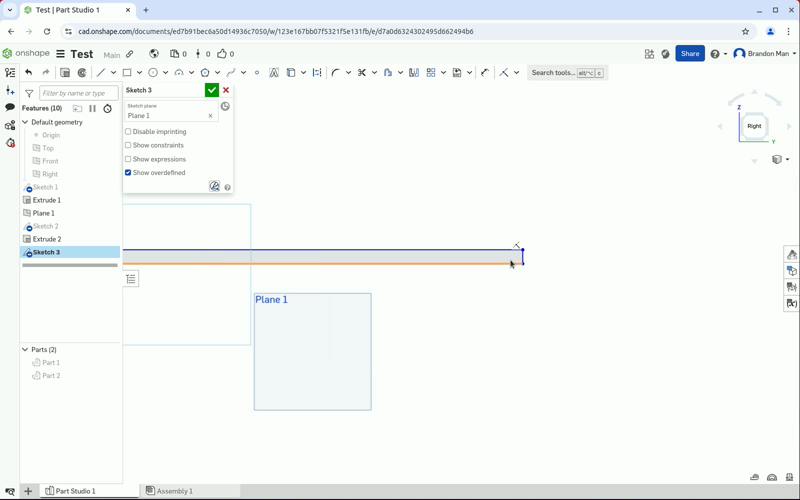
scroll(6)
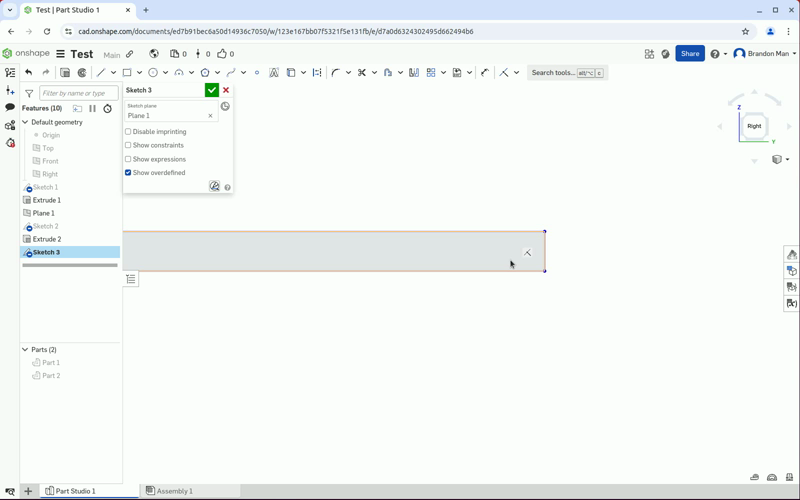
click(510, 259)
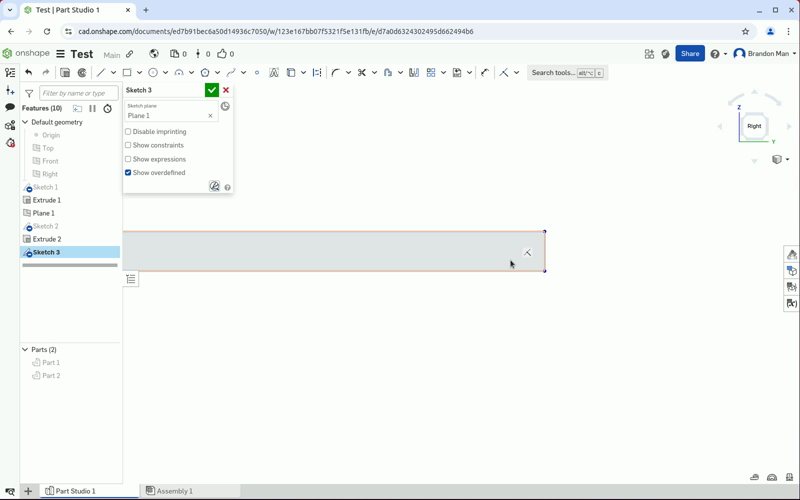
scroll(-6)
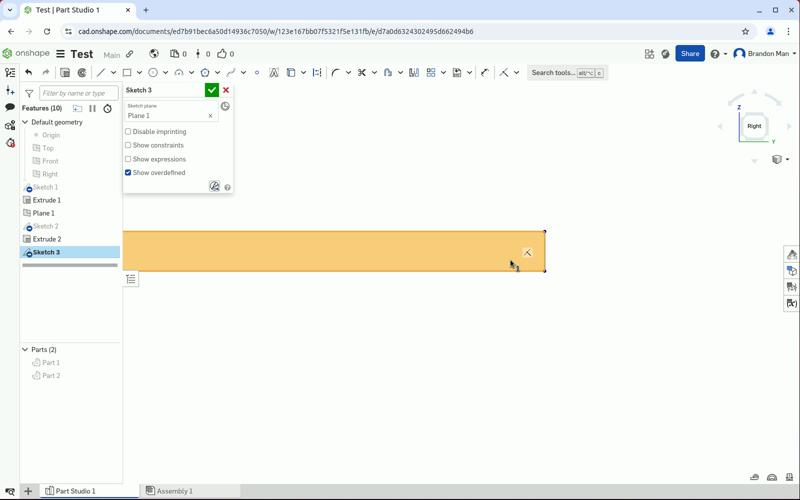
scroll(-6)
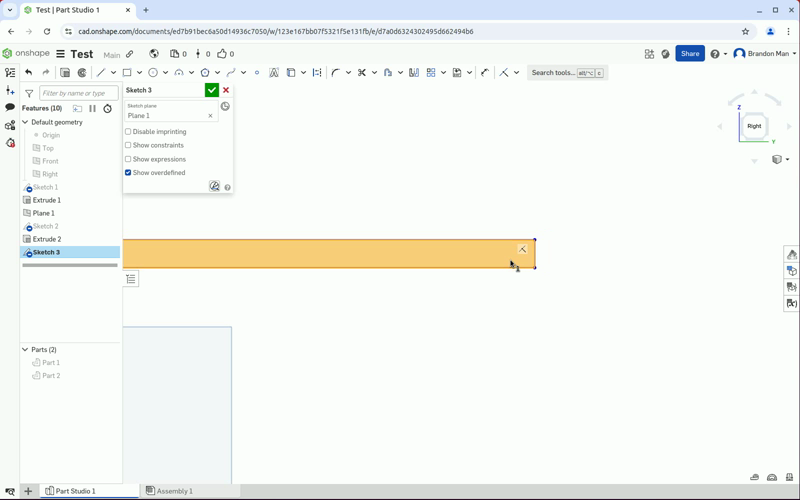
scroll(-6)
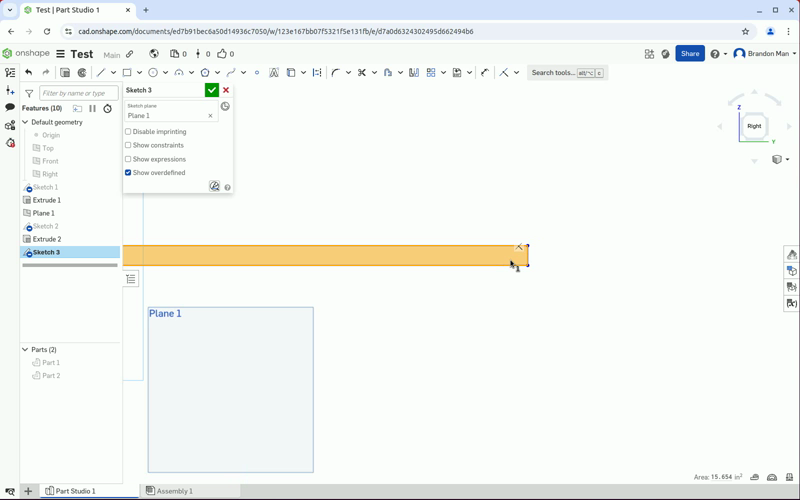
scroll(-6)
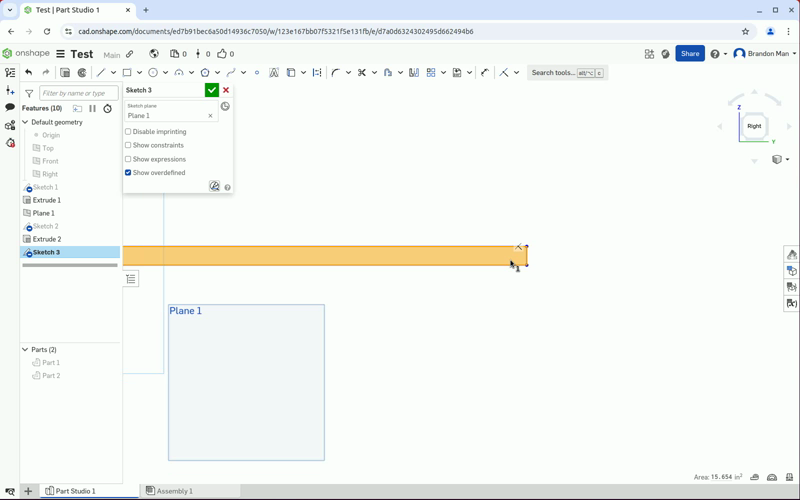
scroll(-6)
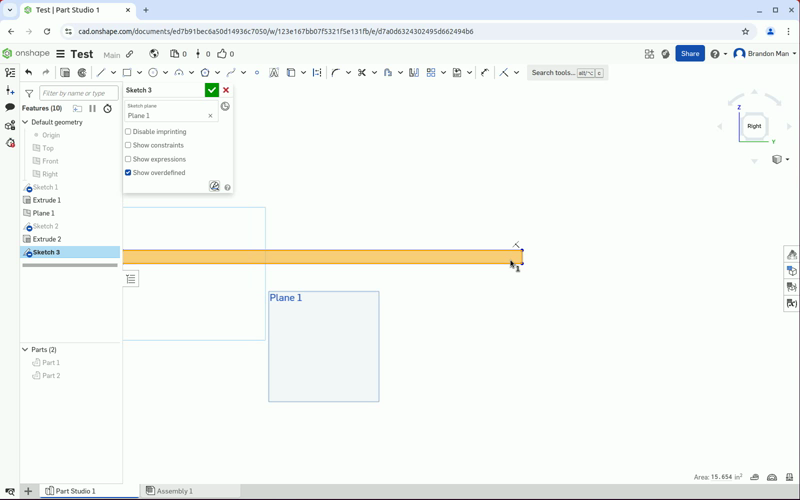
scroll(-6)
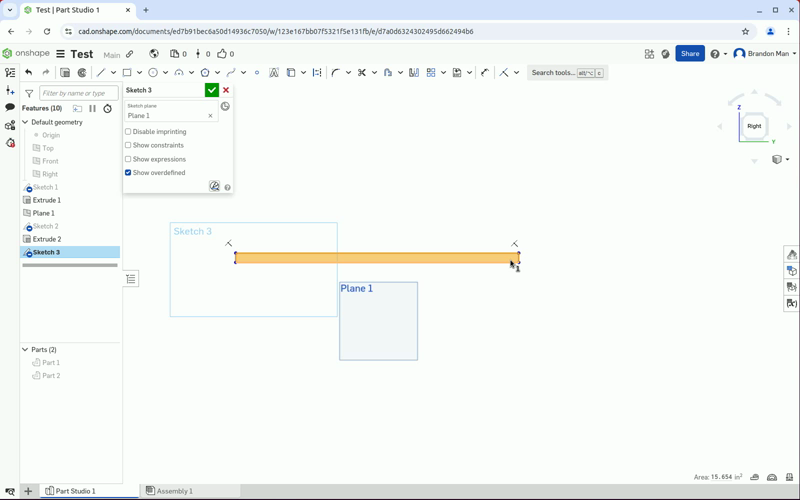
scroll(-6)
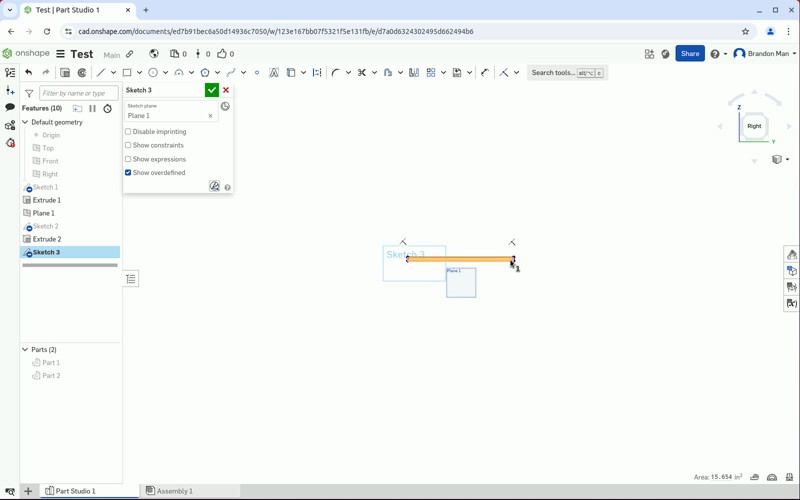
mouse_move(73, 352)
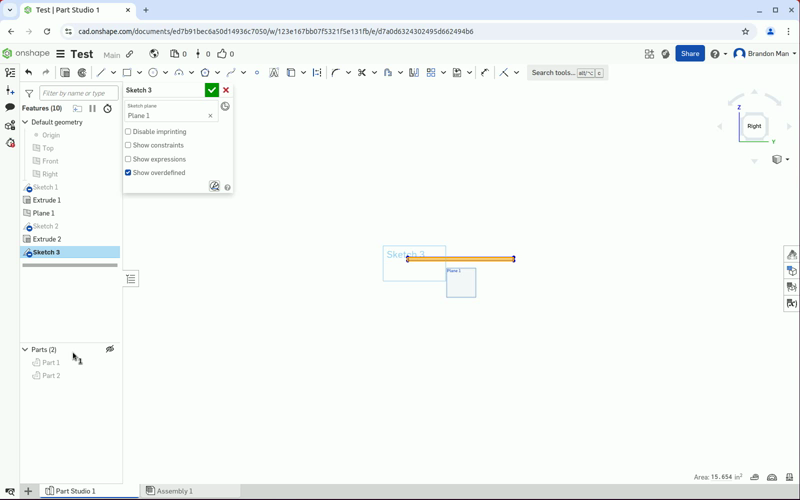
key(shift+y)
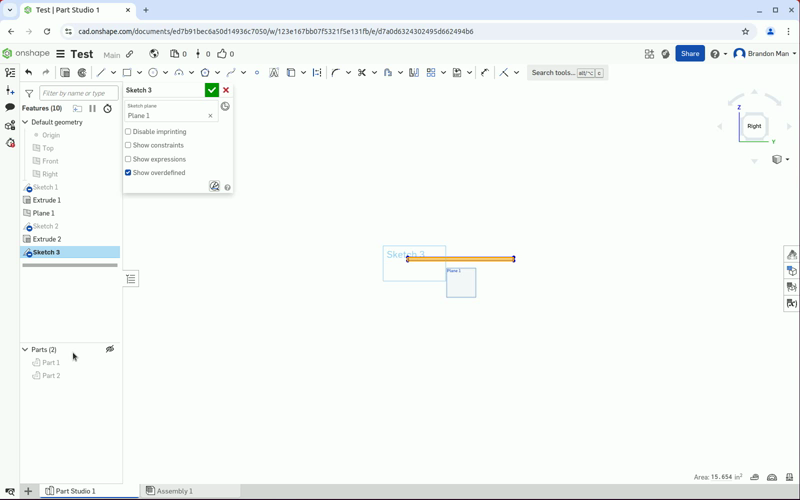
key(shift+e)
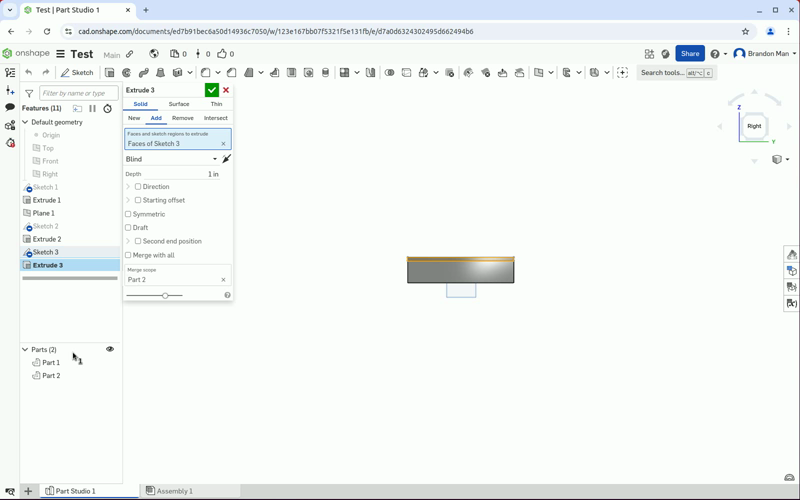
mouse_move(143, 106)
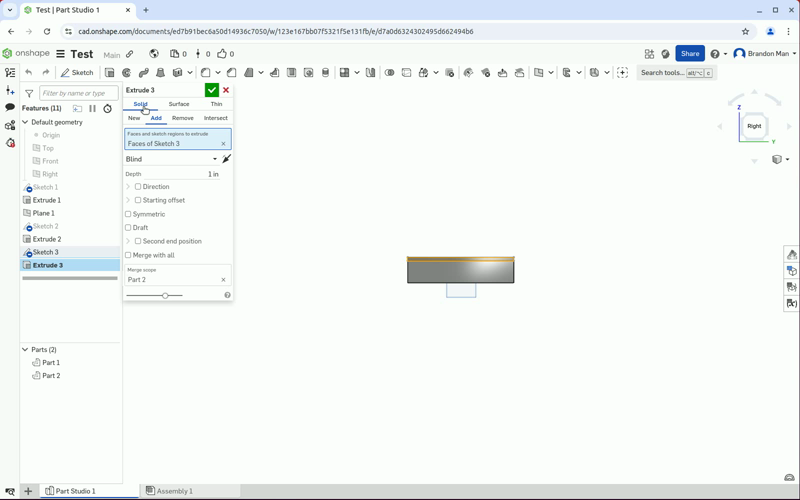
click(143, 106)
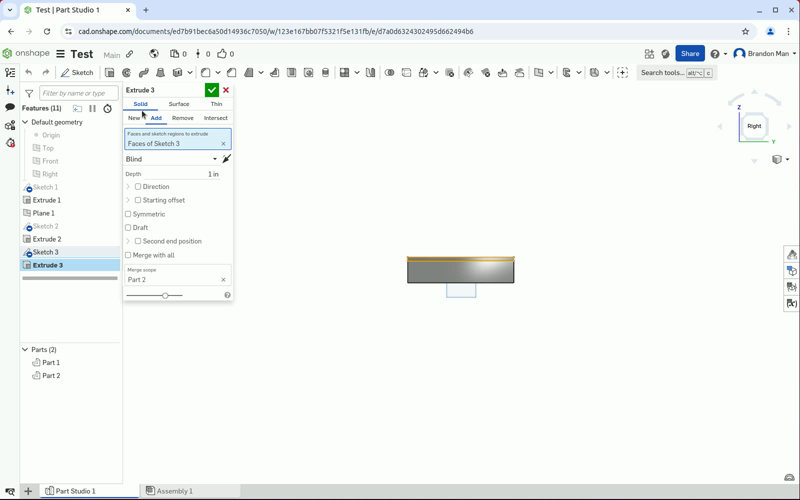
mouse_move(137, 120)
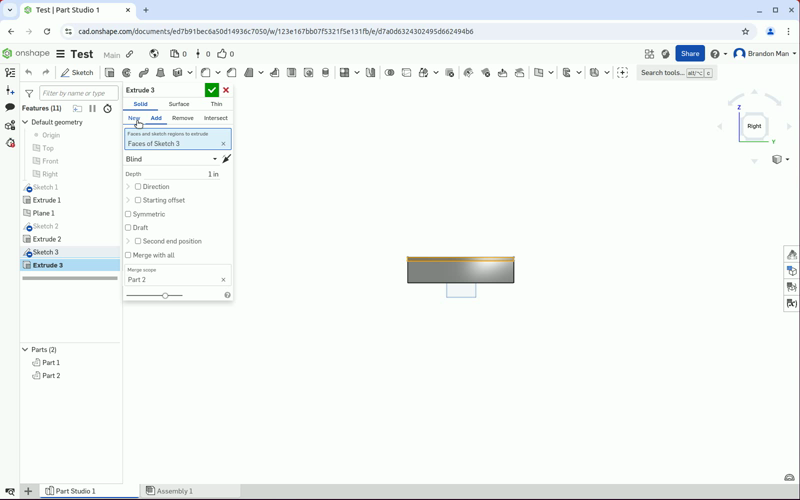
click(137, 120)
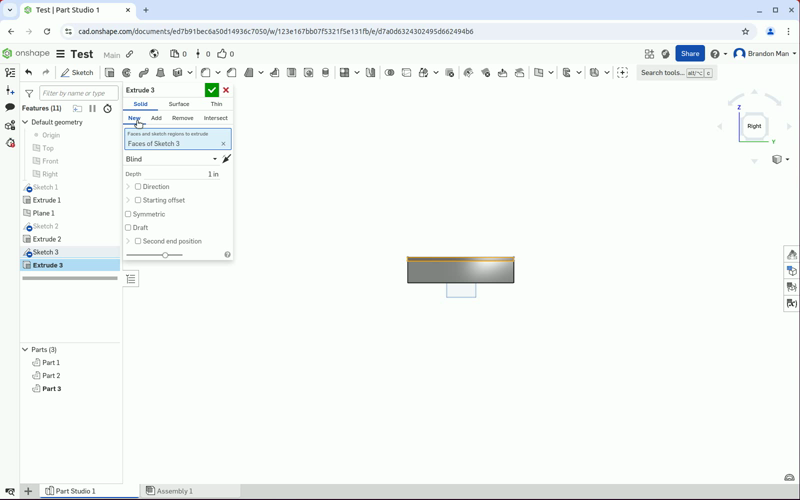
key(tab, 4)
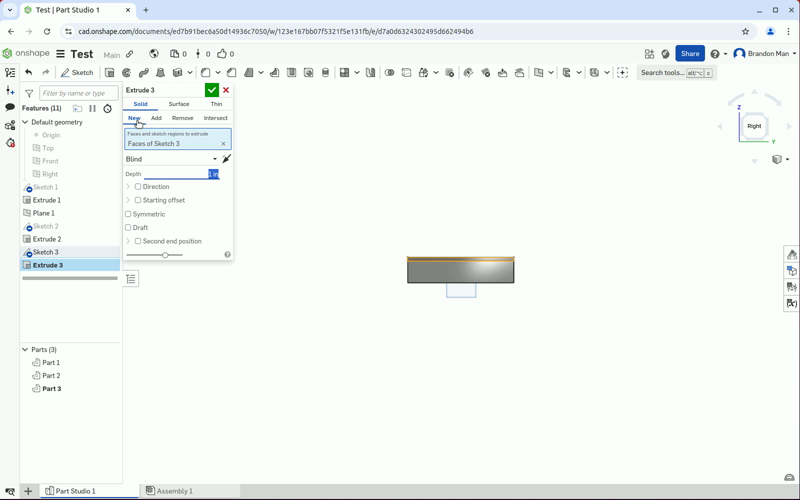
text(0.722)
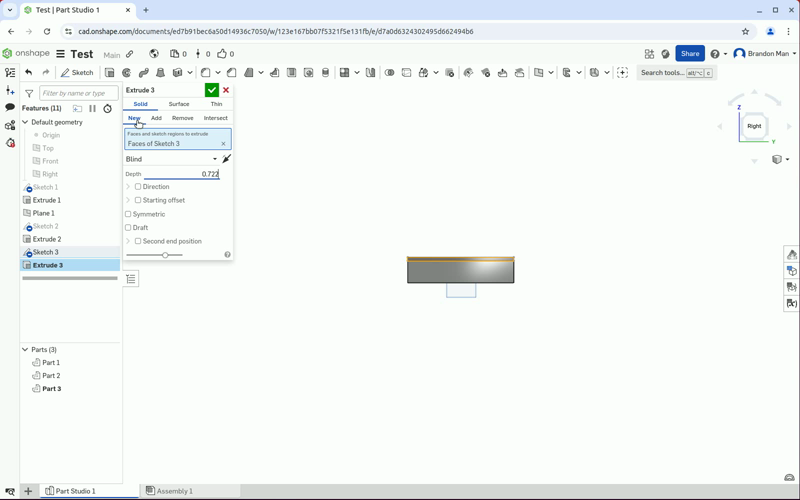
key(enter)
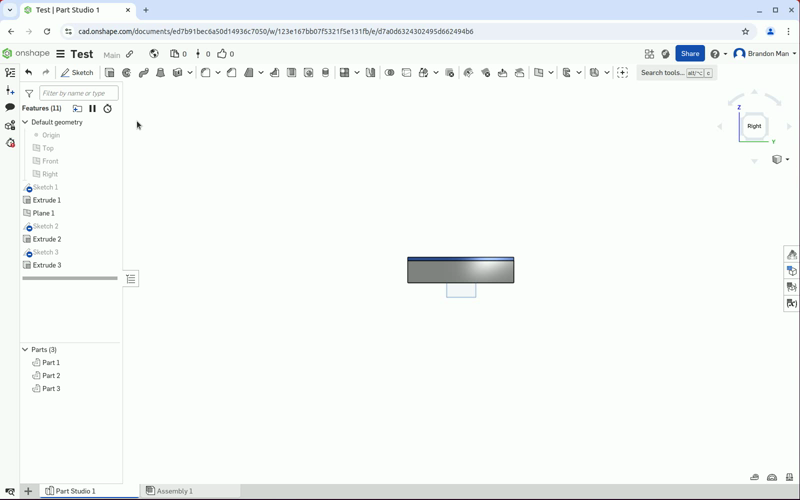
key(shift+h)
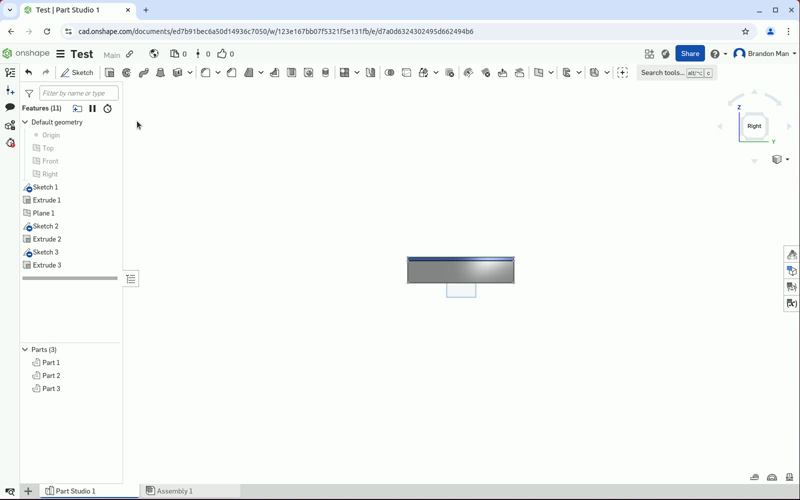
key(shift+h)
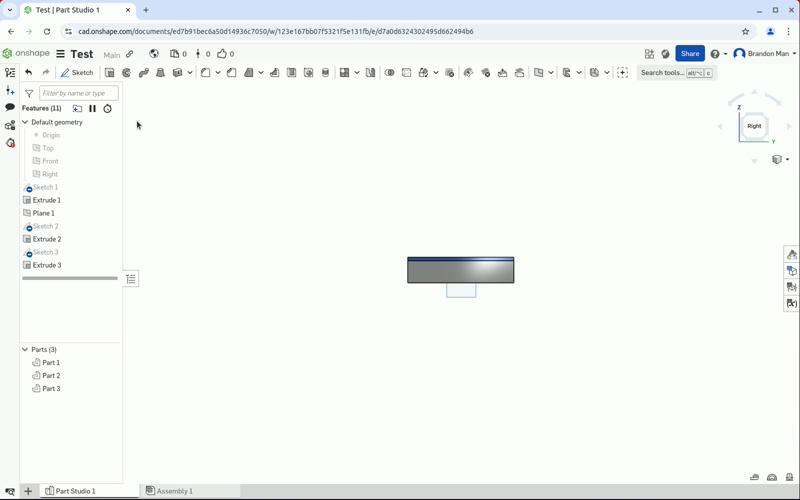
mouse_move(73, 189)
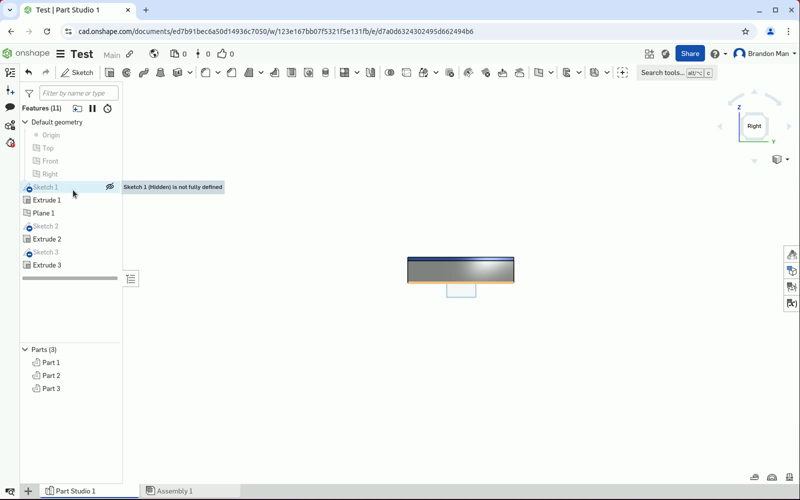
click(73, 189)
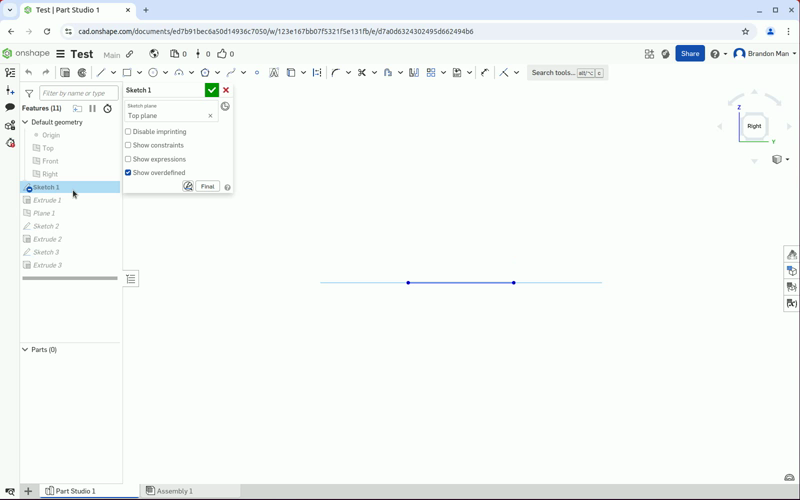
mouse_move(229, 92)
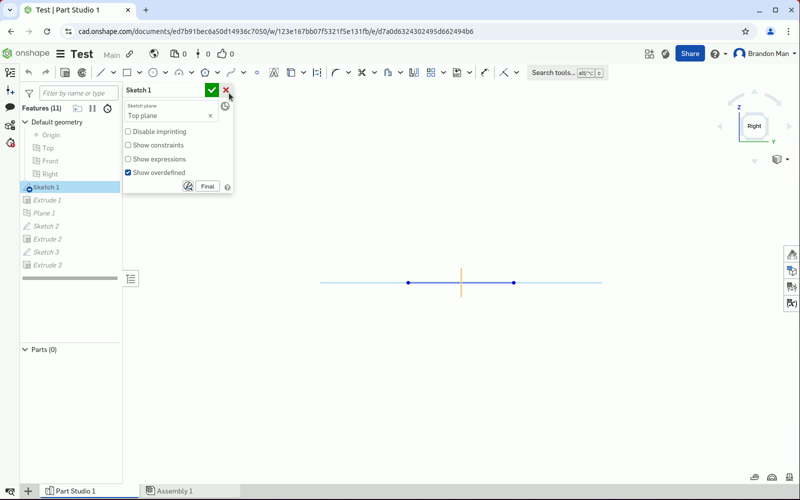
click(229, 92)
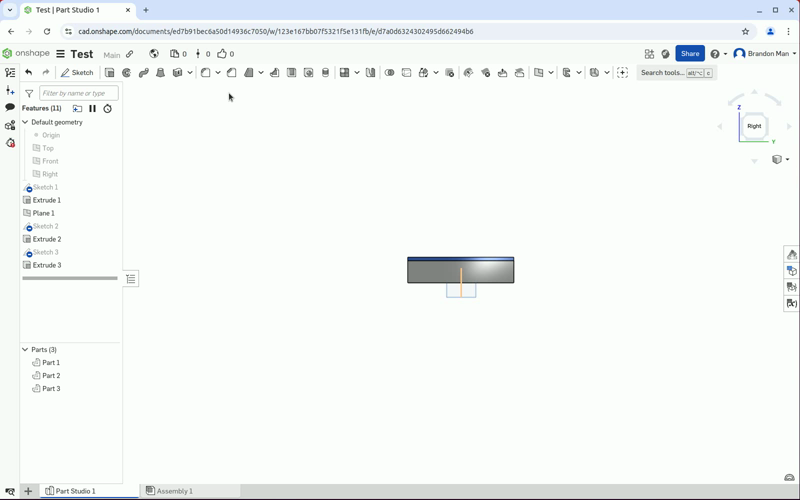
mouse_move(73, 352)
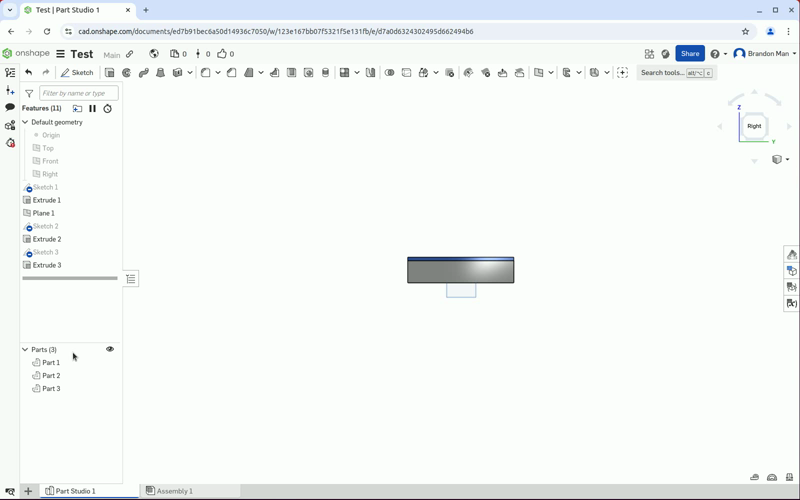
key(y)
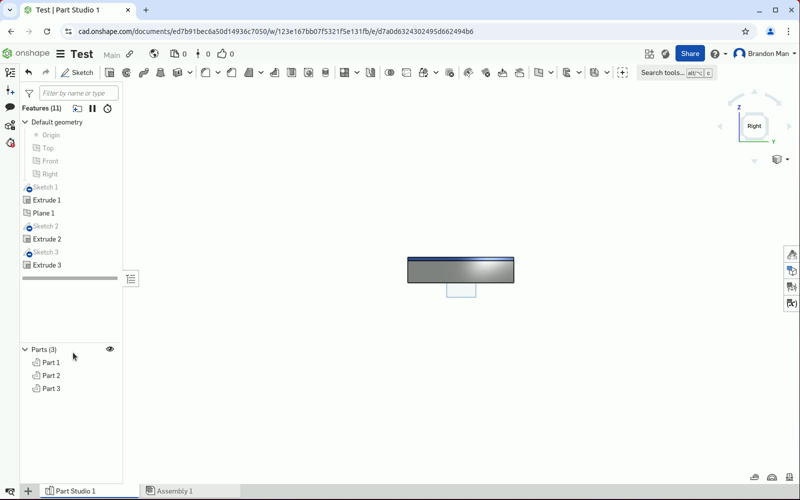
key(shift+p)
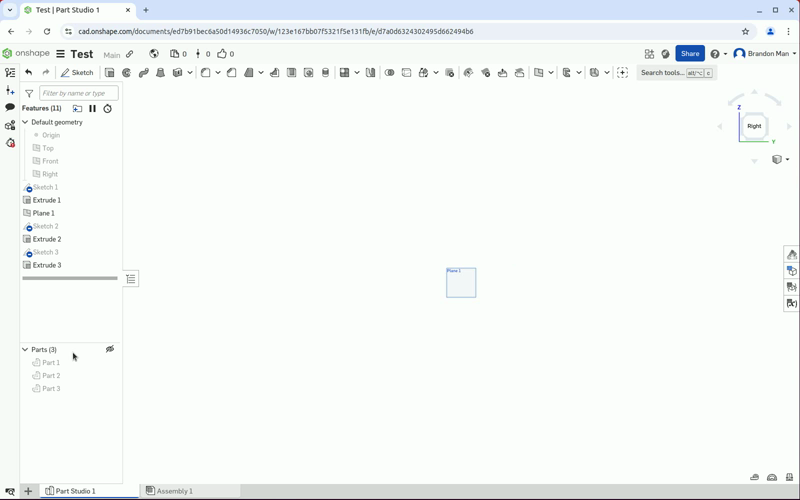
key(space)
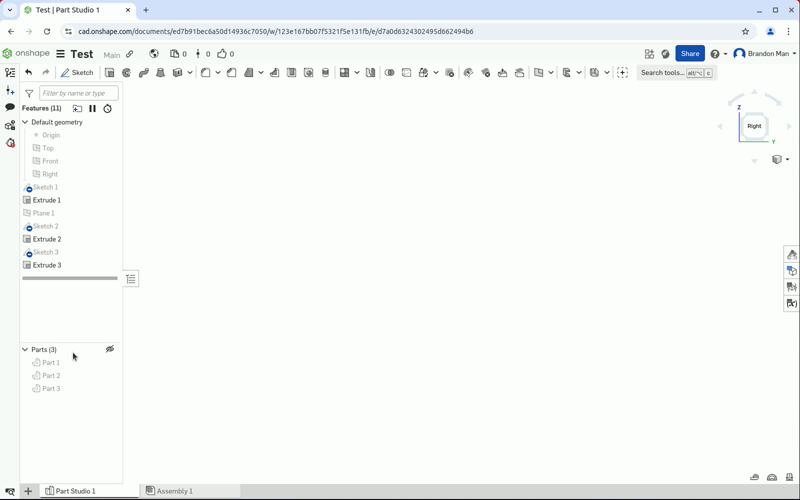
key_down(shift)
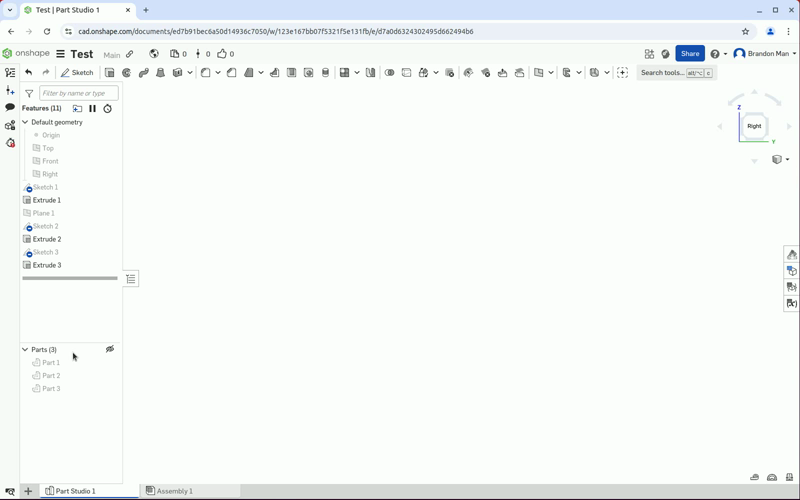
key(right)
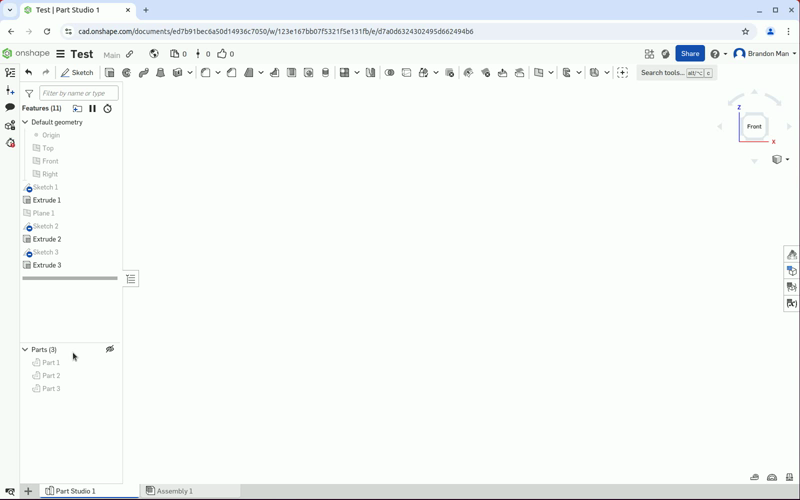
key_up(shift)
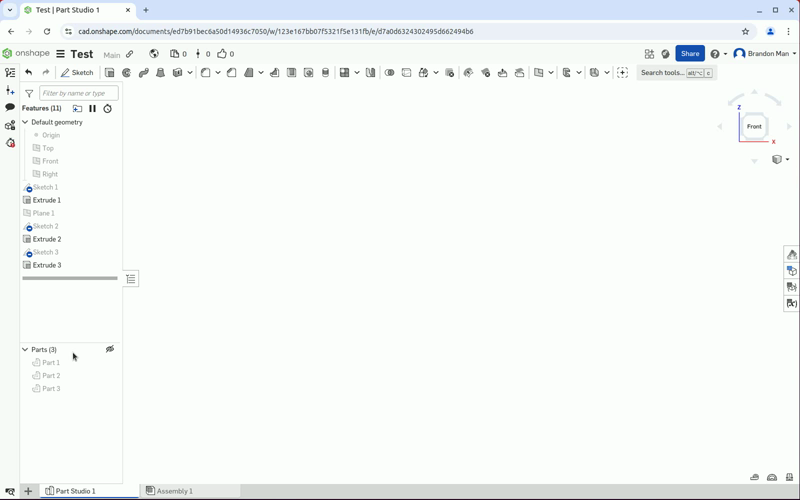
mouse_move(73, 352)
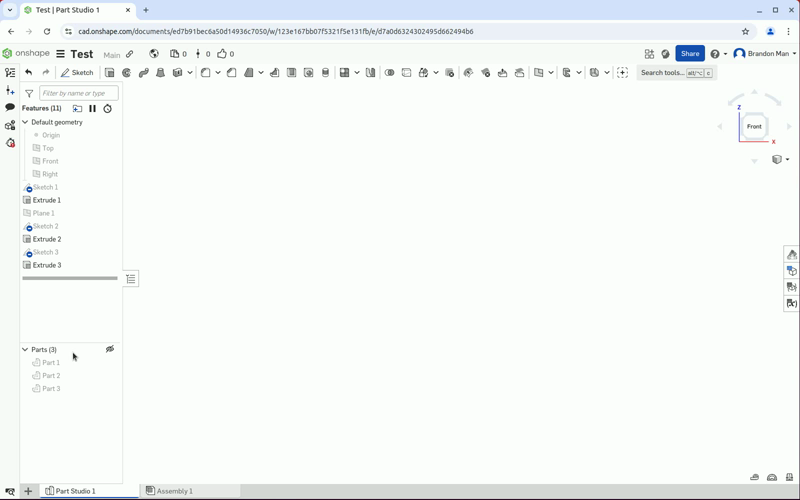
key(shift+y)
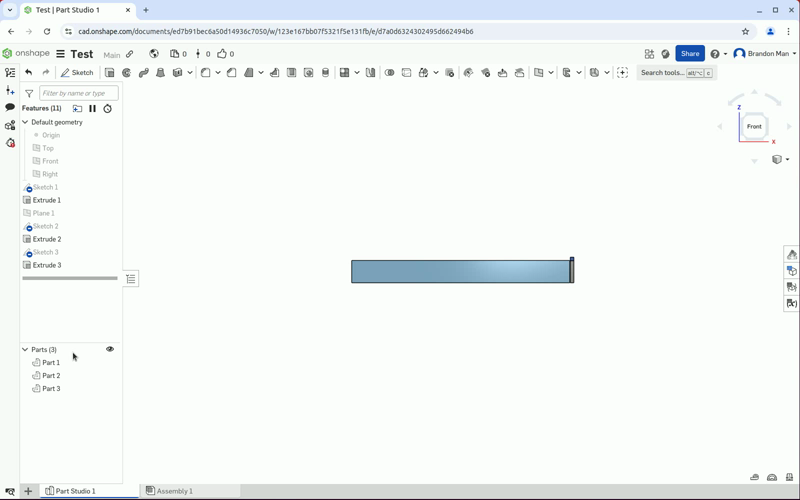
mouse_move(541, 75)
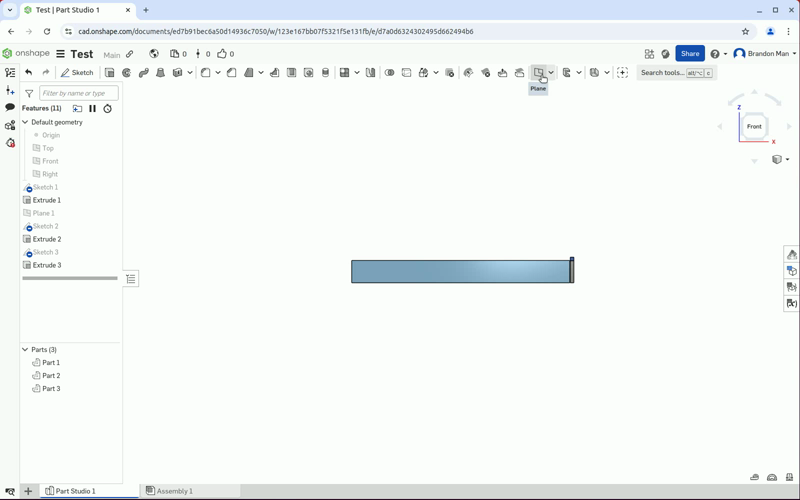
click(541, 75)
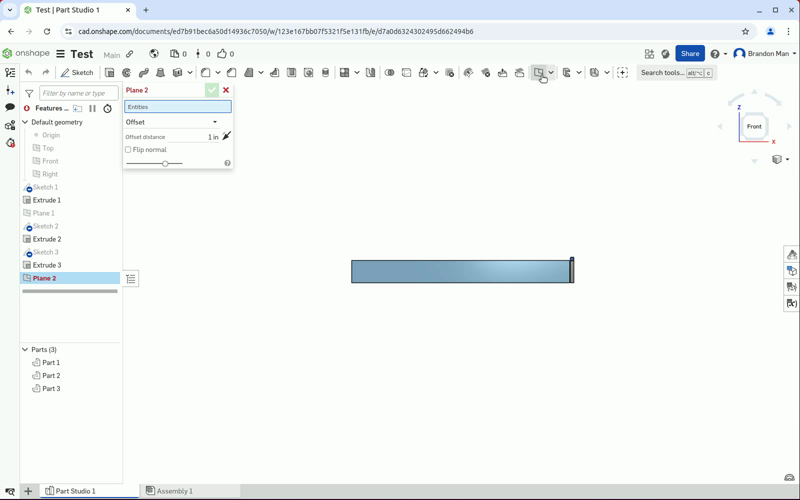
mouse_move(73, 163)
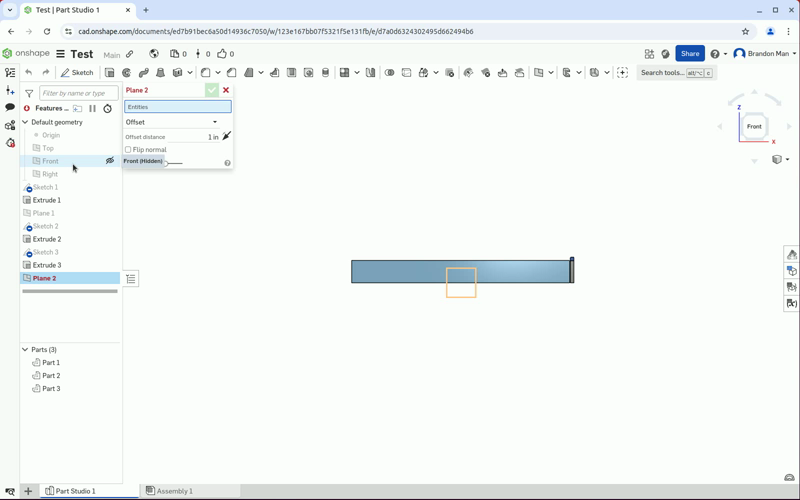
click(73, 163)
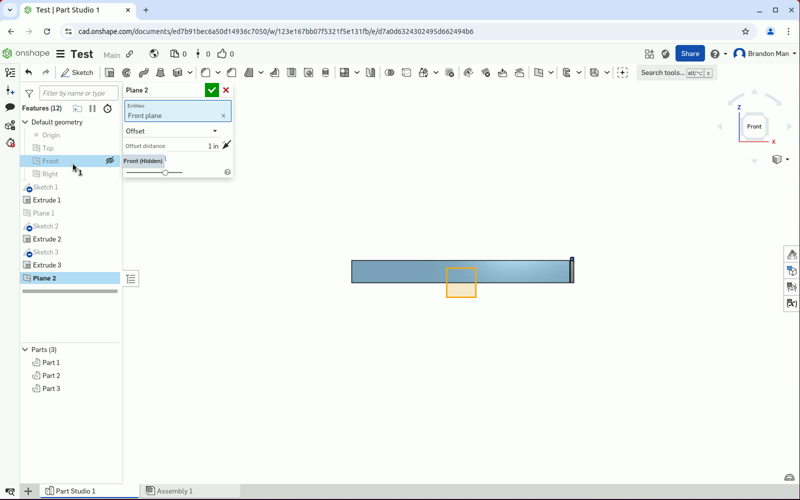
key(tab, 2)
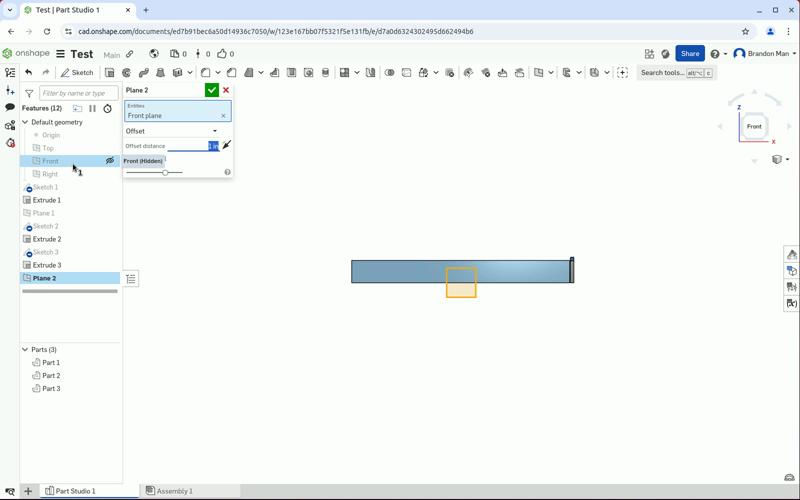
text(10.845)
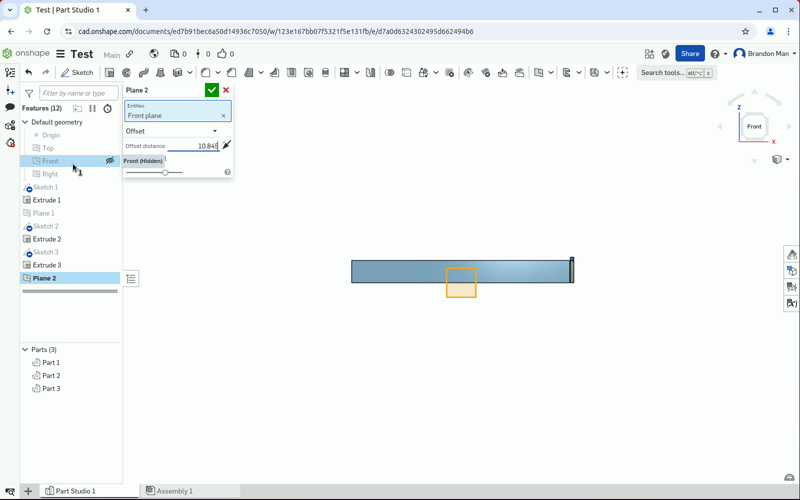
key(enter, 2)
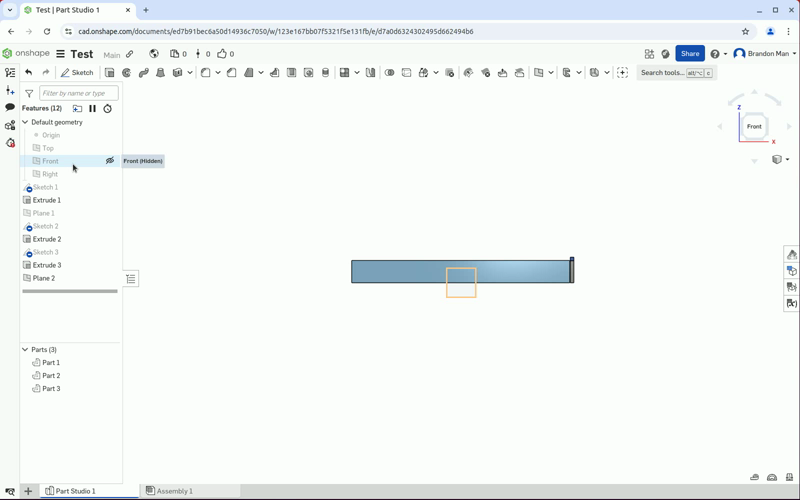
key(shift+s)
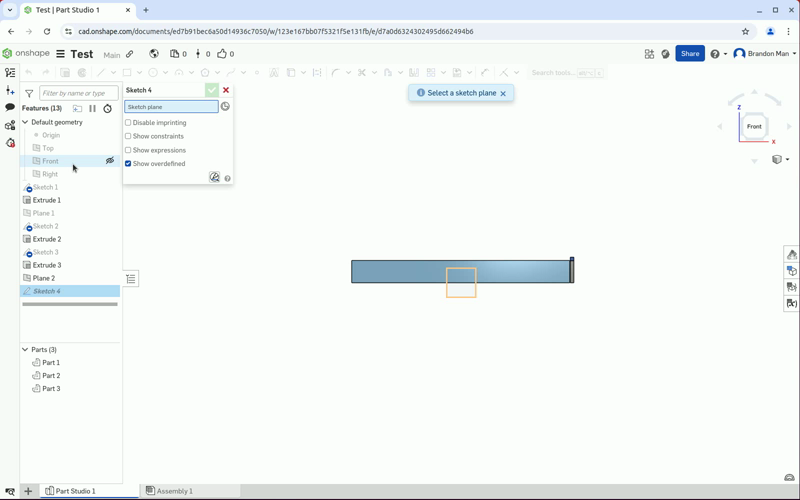
mouse_move(73, 280)
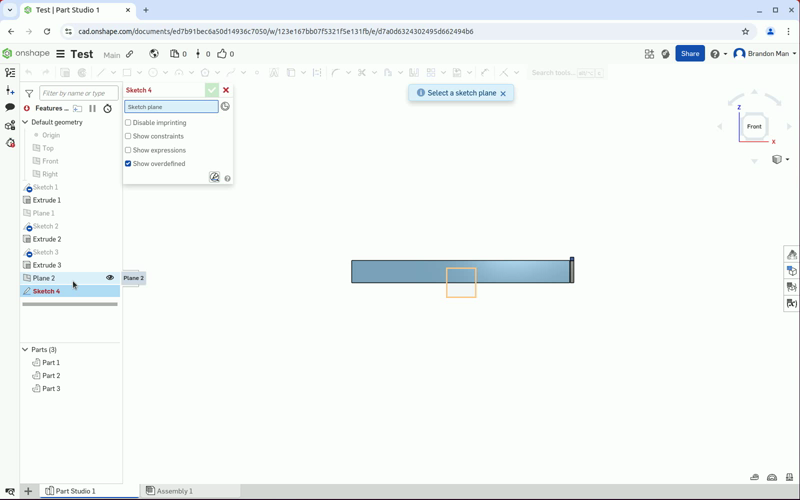
click(73, 280)
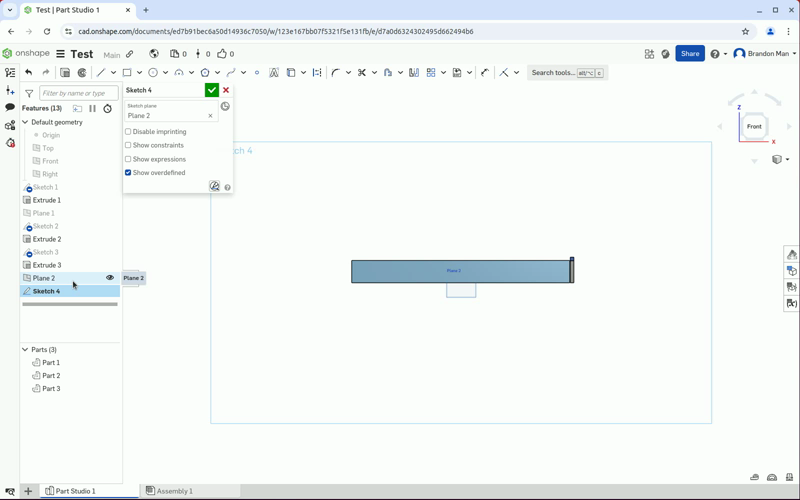
mouse_move(73, 352)
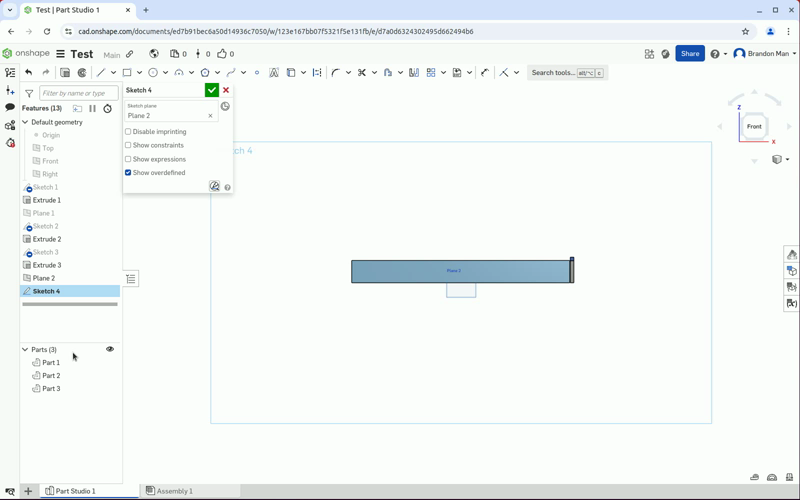
key(y)
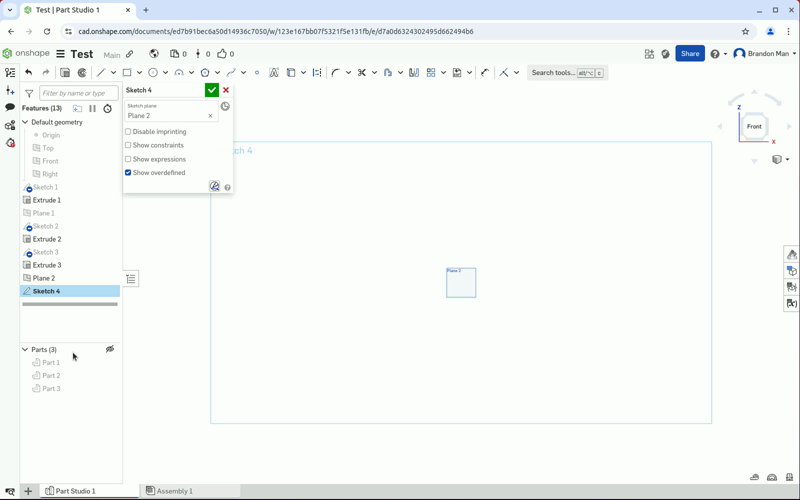
key(l)
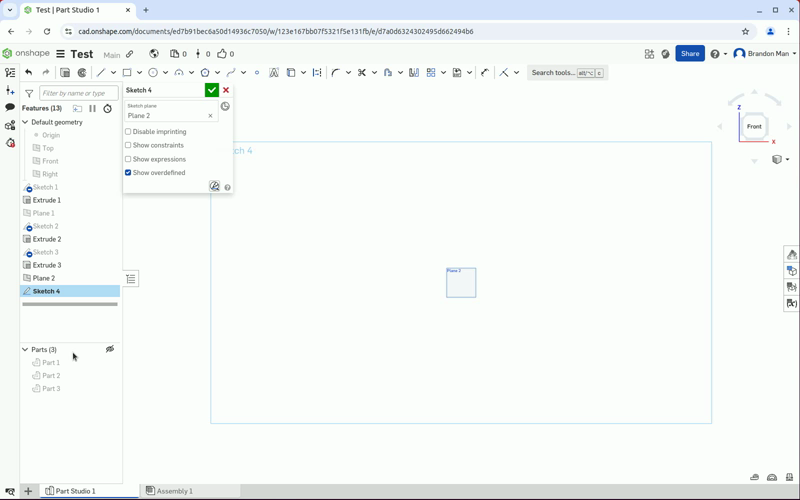
key_down(shift)
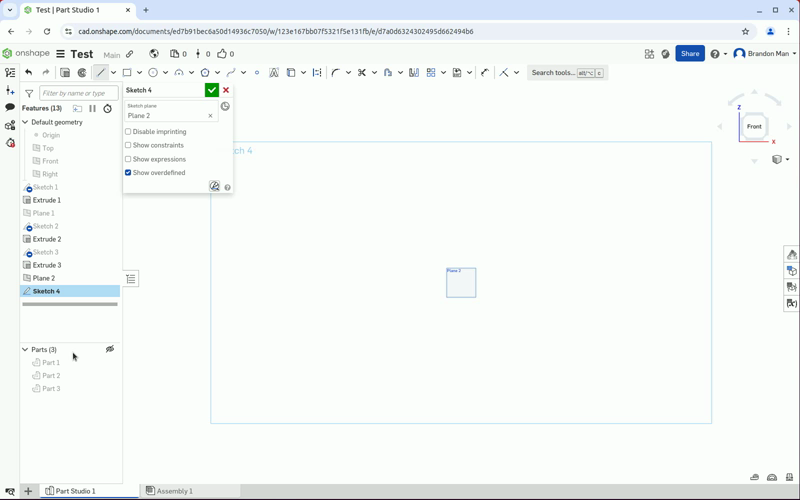
mouse_move(348, 282)
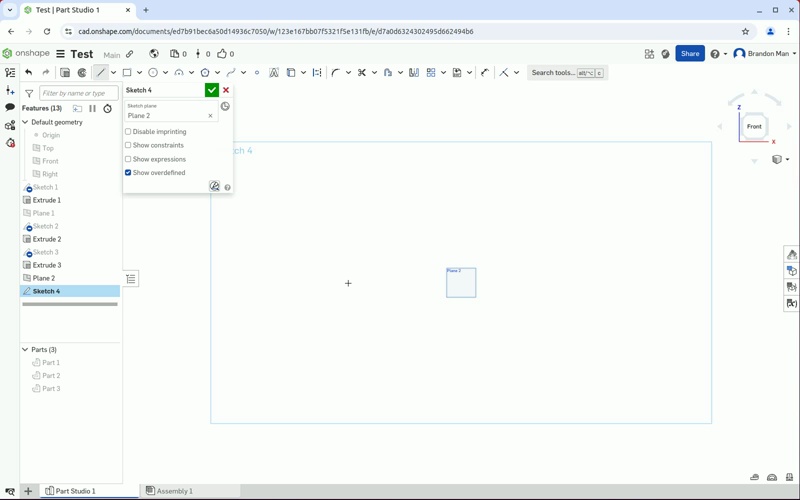
click(348, 282)
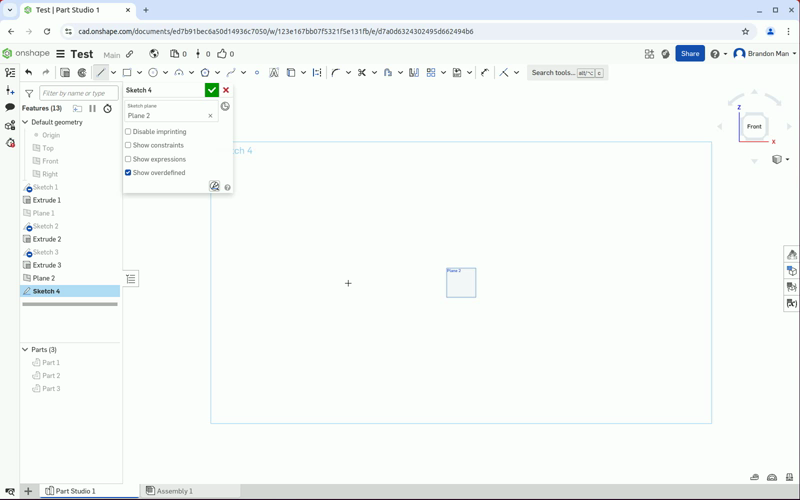
key_up(shift)
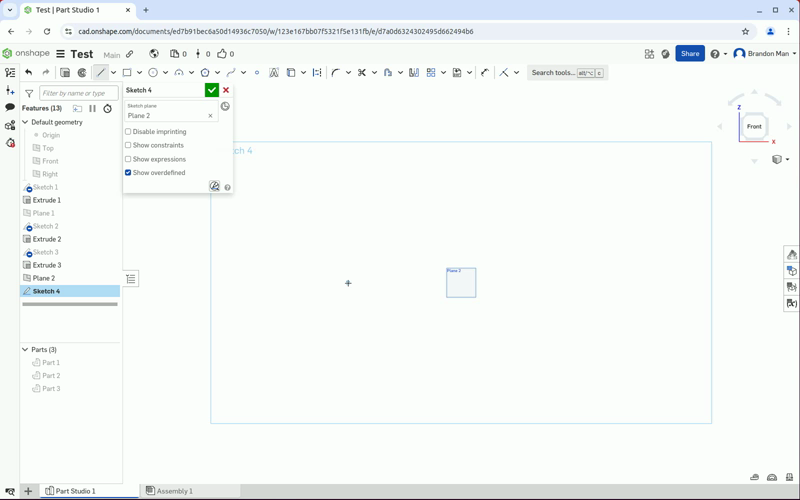
key_down(shift)
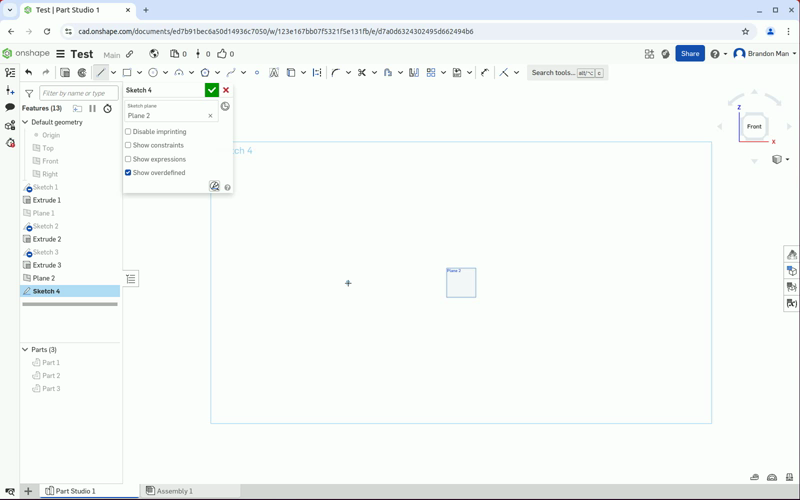
mouse_move(378, 282)
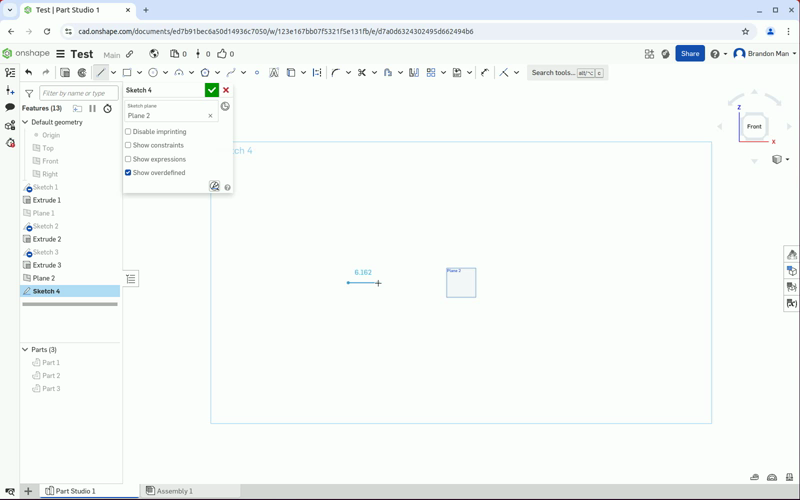
mouse_move(350, 282)
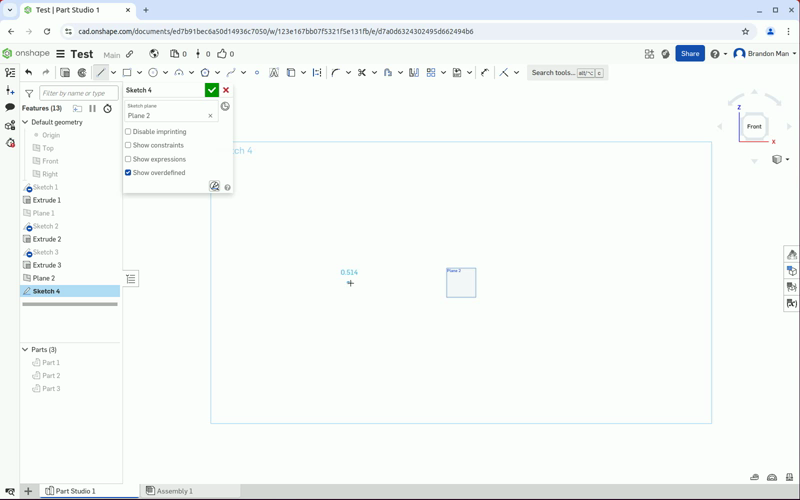
scroll(6)
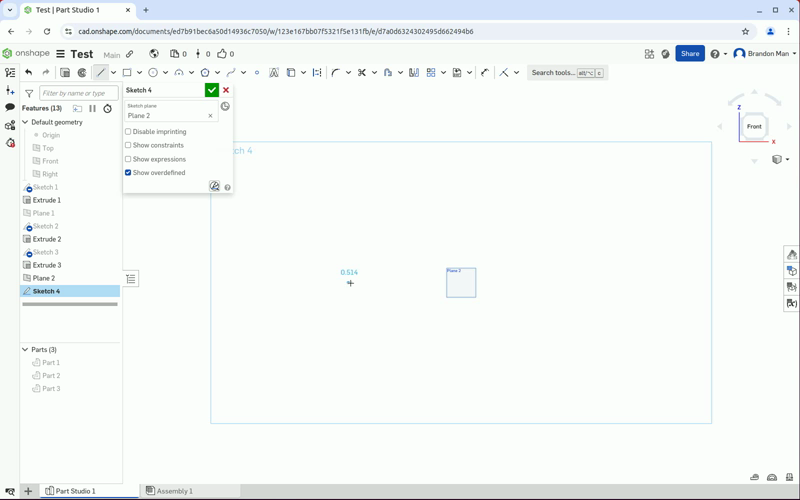
scroll(6)
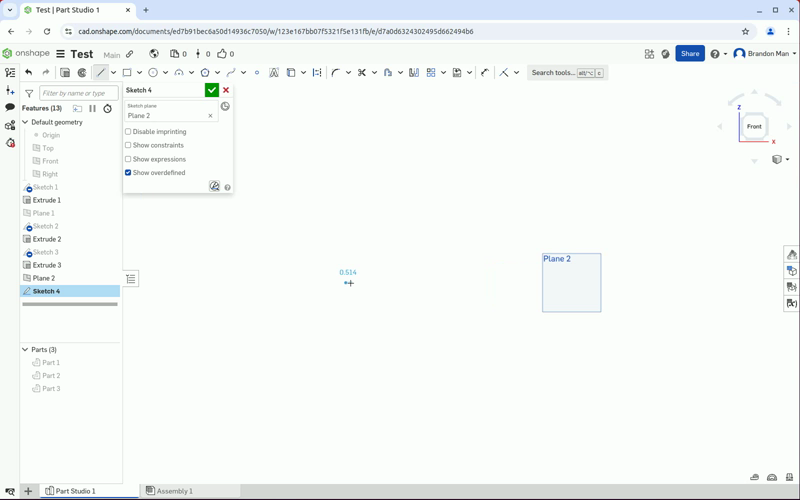
scroll(6)
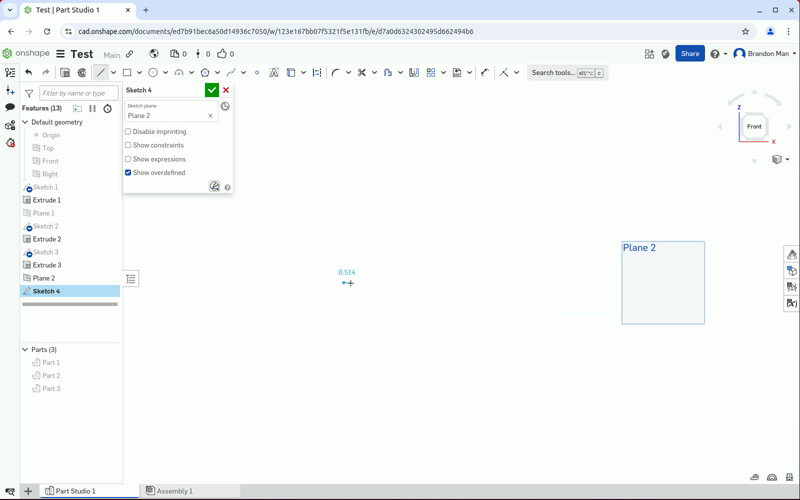
scroll(6)
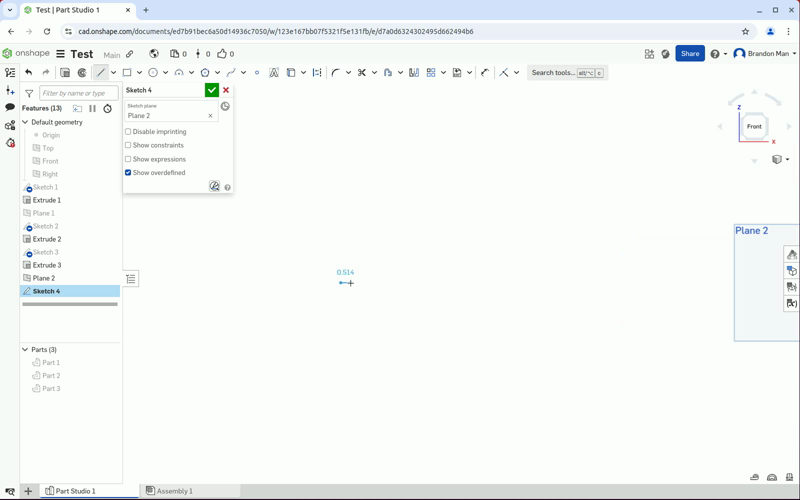
scroll(6)
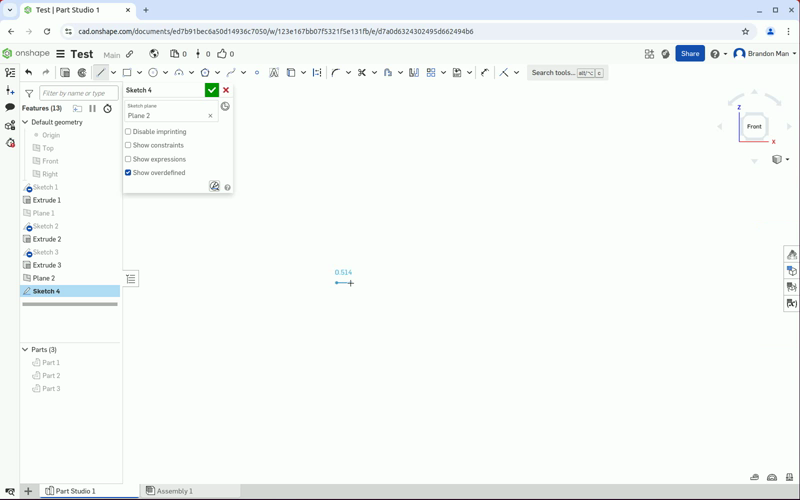
scroll(6)
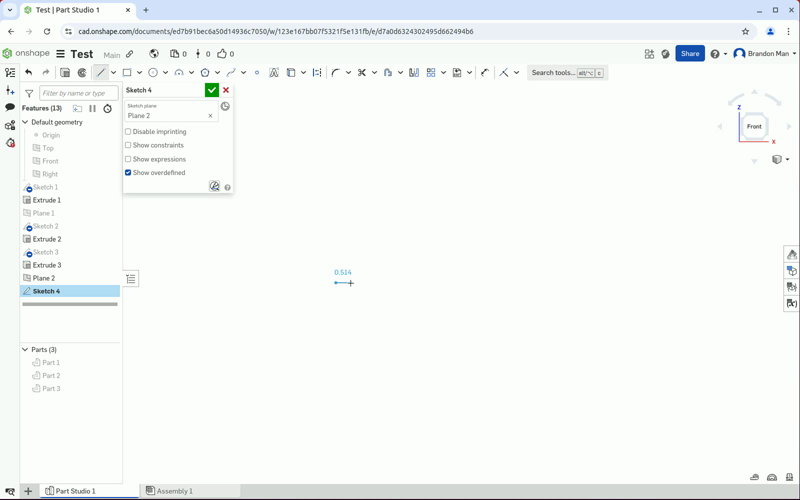
scroll(6)
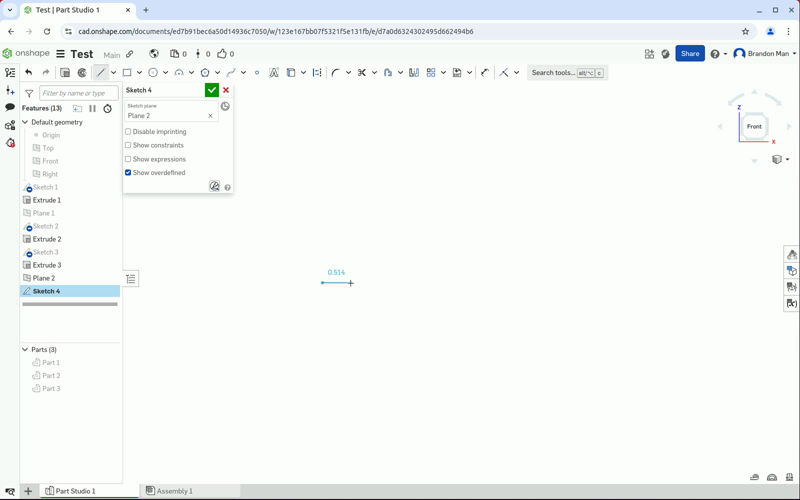
click(350, 282)
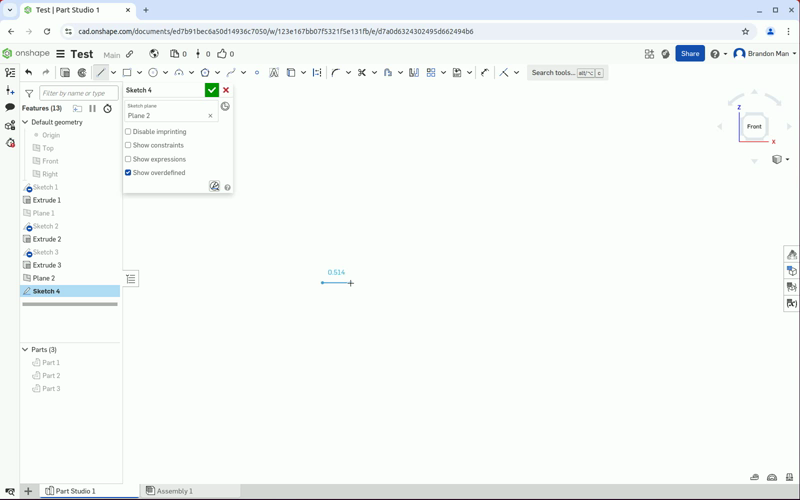
scroll(-6)
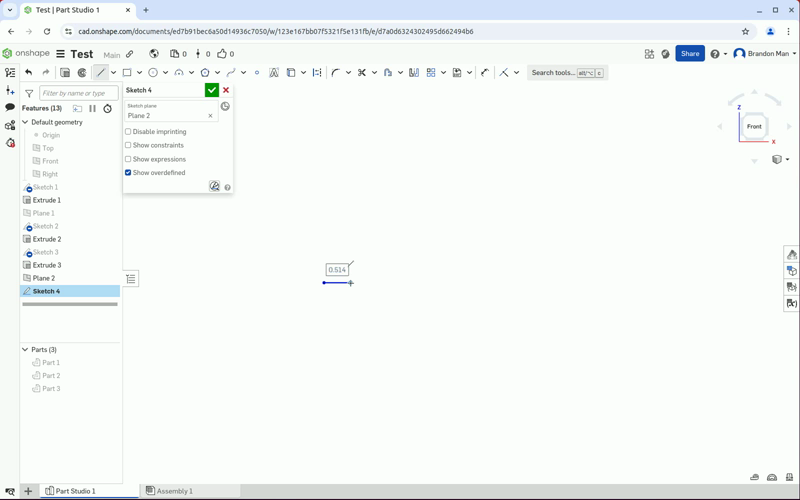
scroll(-6)
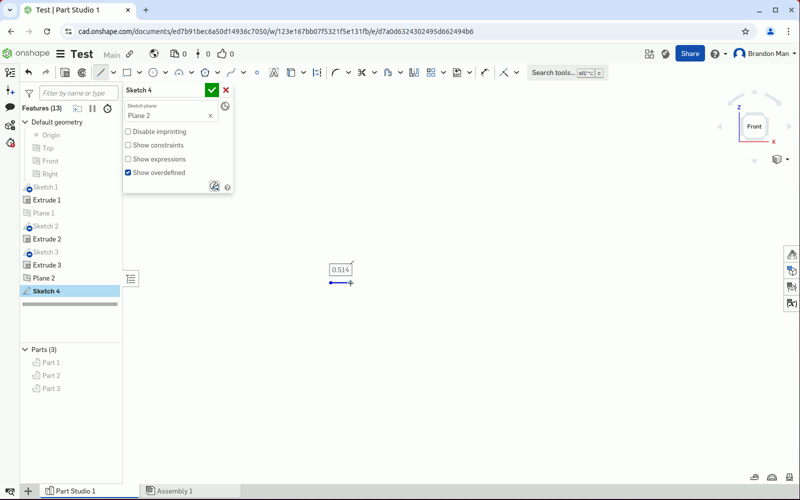
scroll(-6)
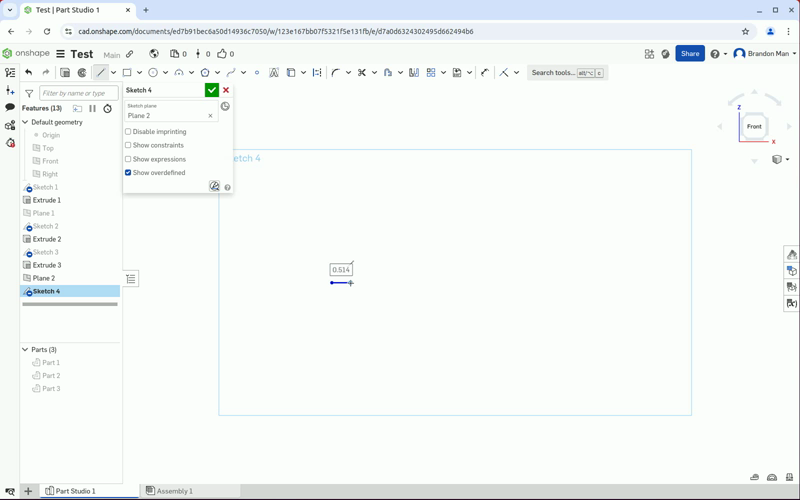
scroll(-6)
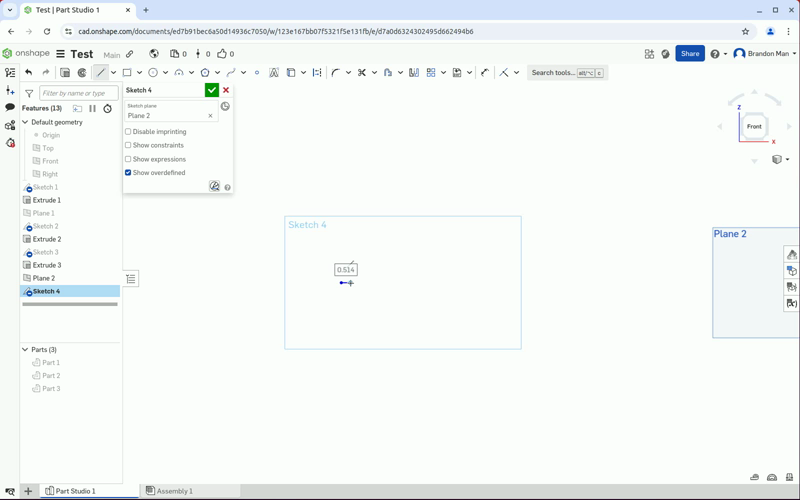
scroll(-6)
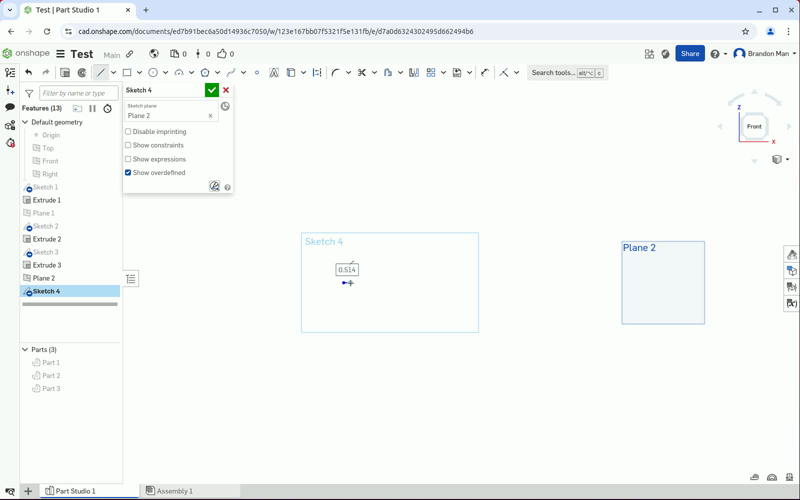
scroll(-6)
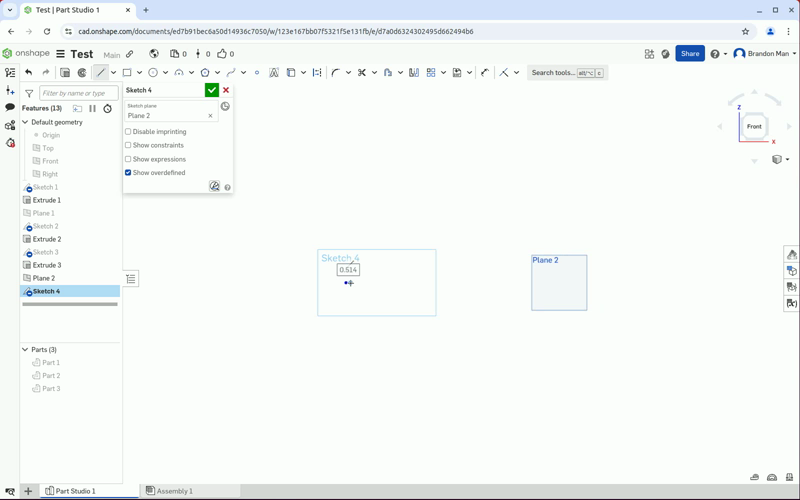
scroll(-6)
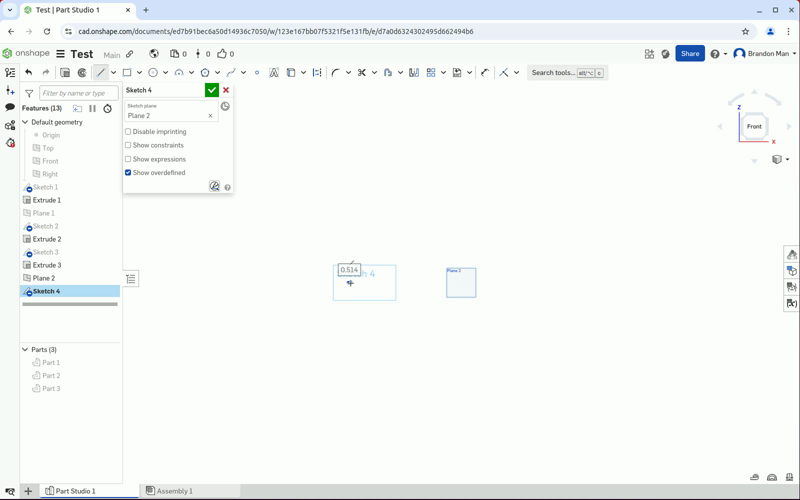
key_up(shift)
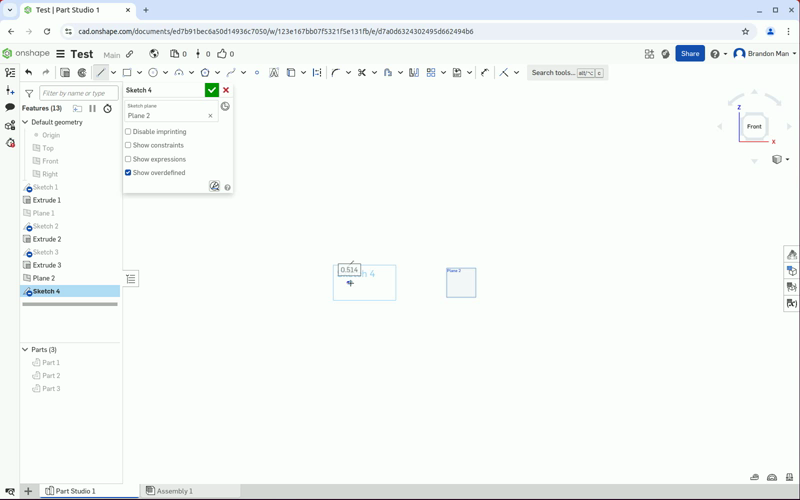
key_down(shift)
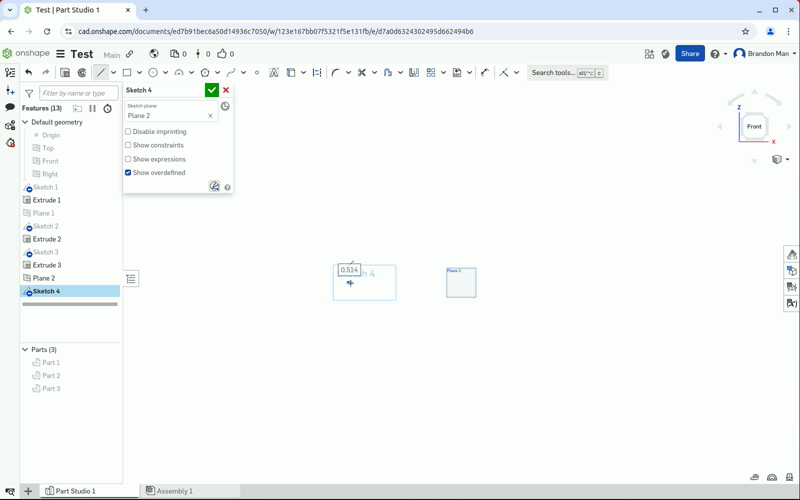
mouse_move(380, 282)
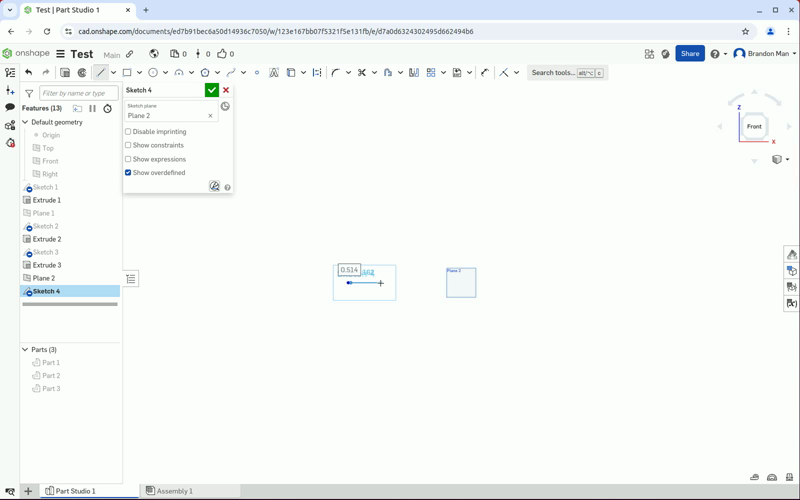
mouse_move(350, 259)
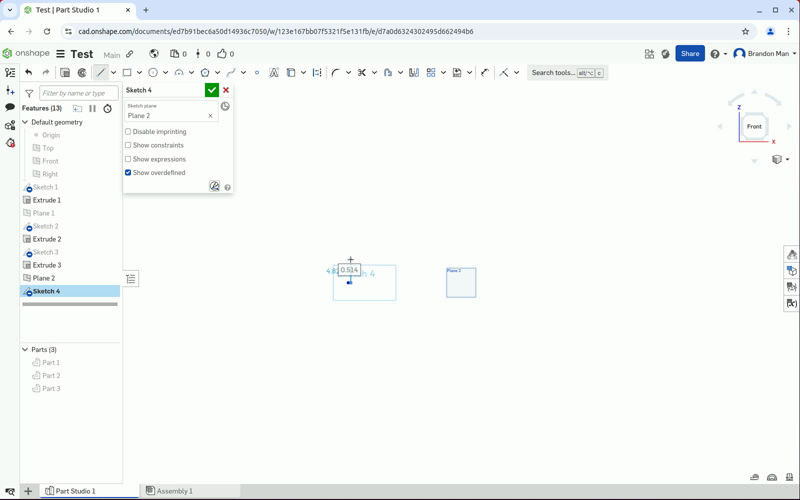
click(350, 259)
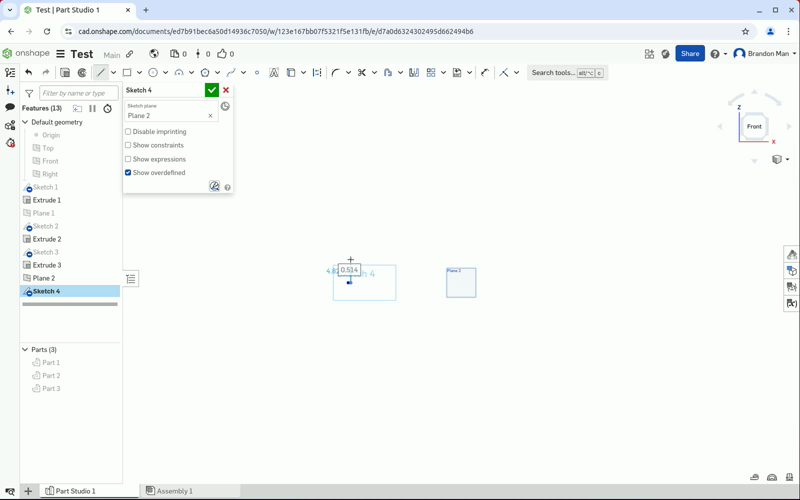
key_up(shift)
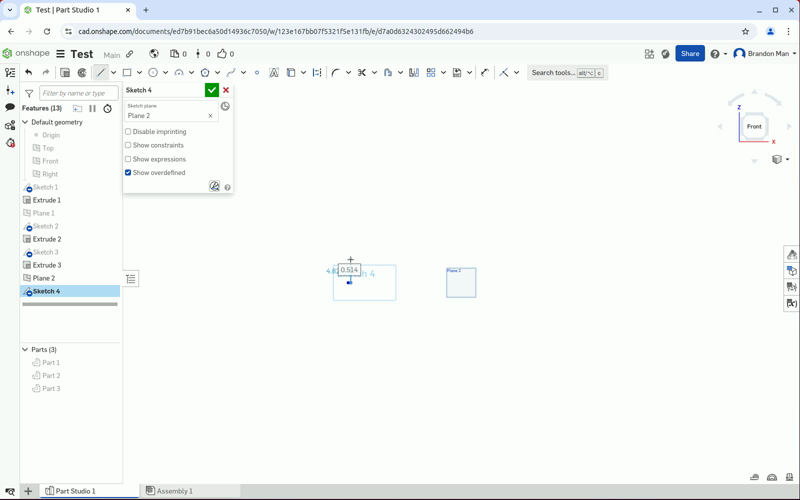
key_down(shift)
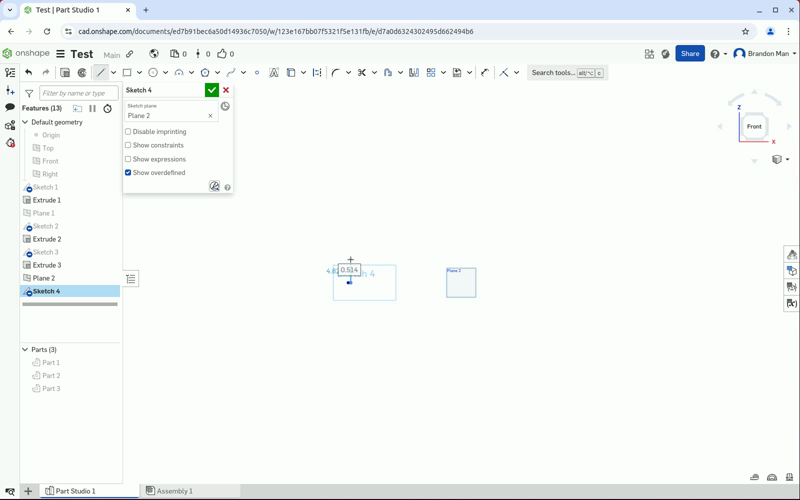
mouse_move(569, 259)
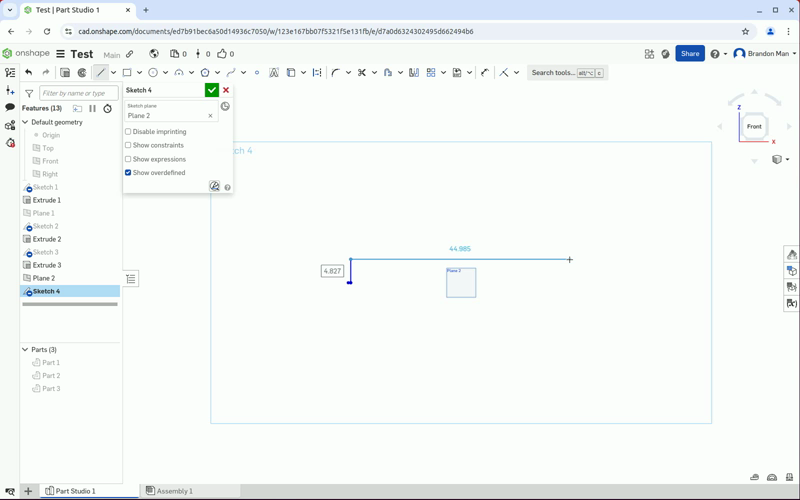
click(569, 259)
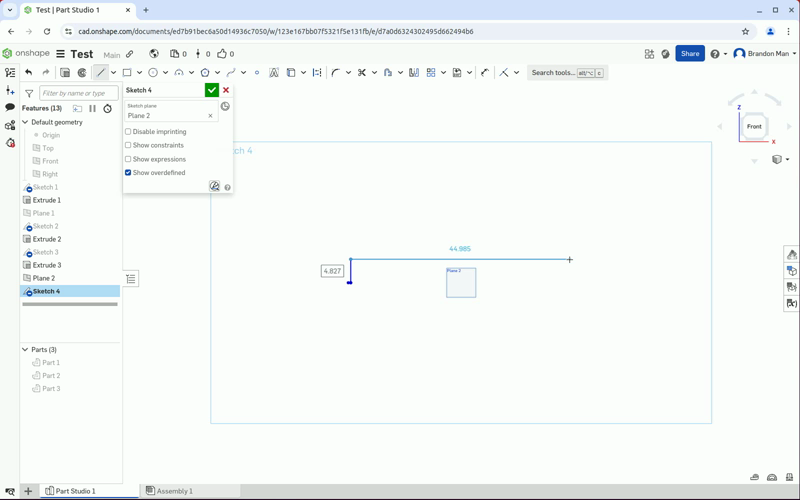
key_up(shift)
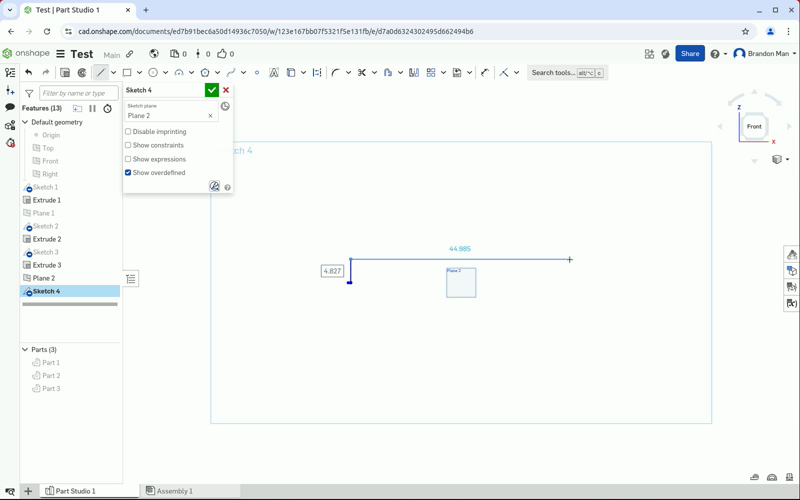
key_down(shift)
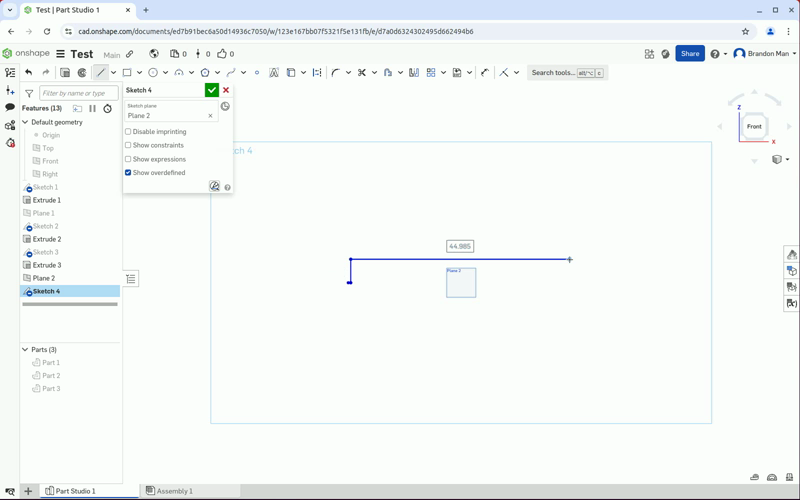
mouse_move(589, 259)
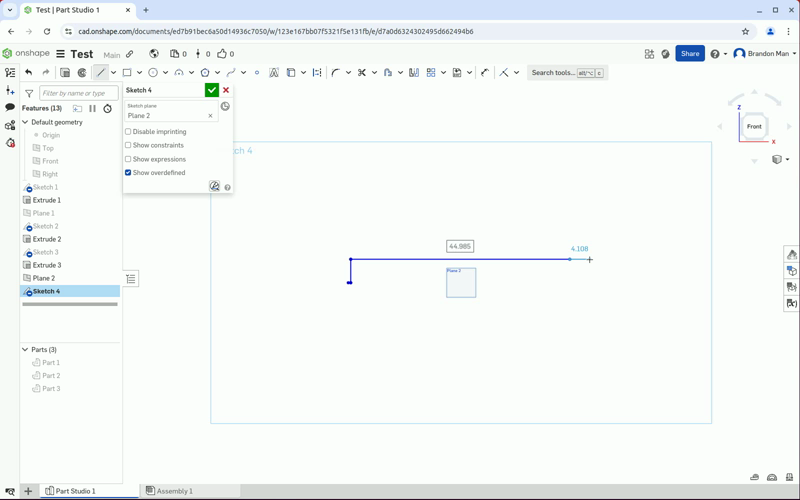
mouse_move(569, 282)
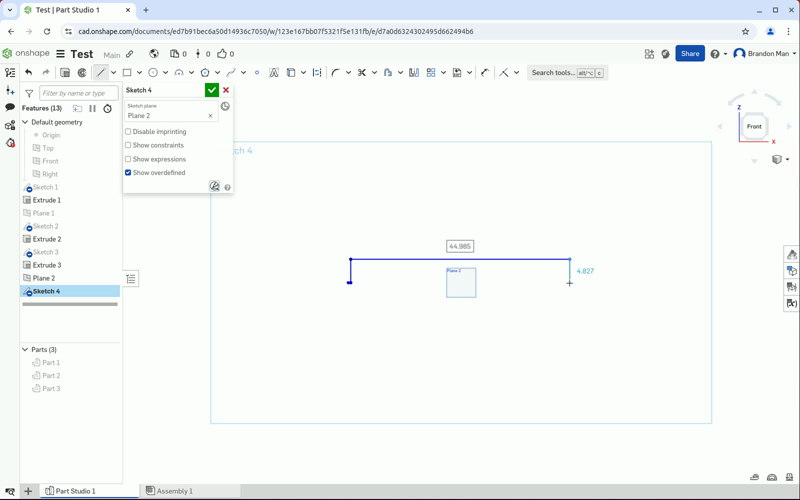
click(569, 282)
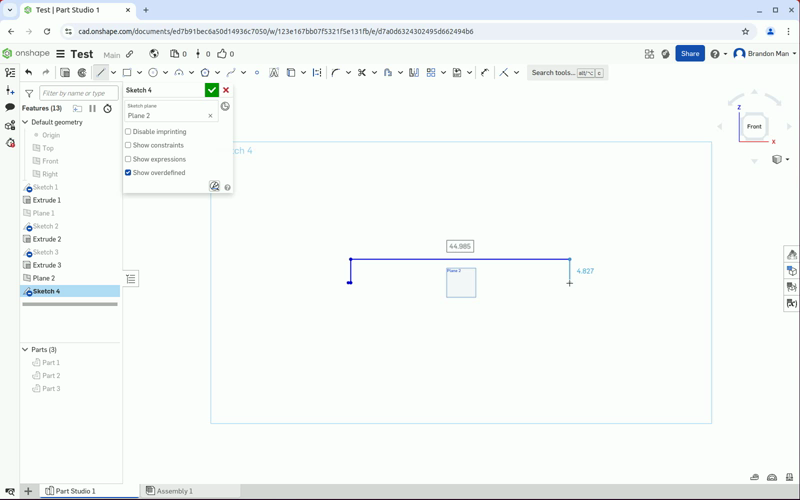
key_up(shift)
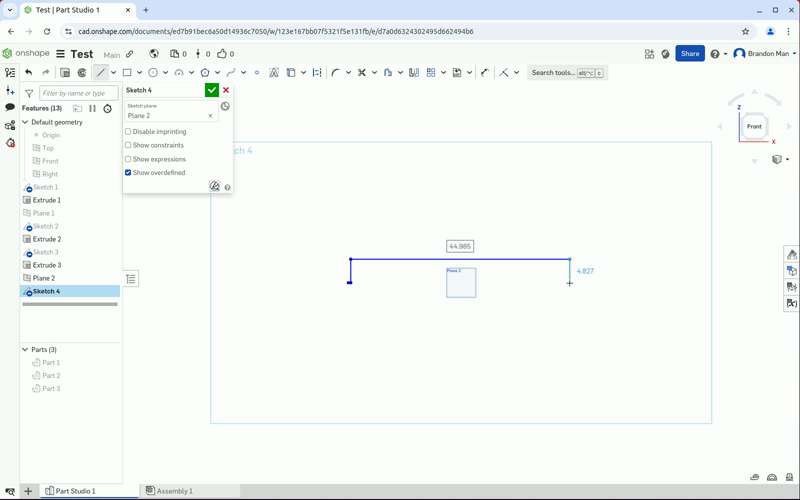
key_down(shift)
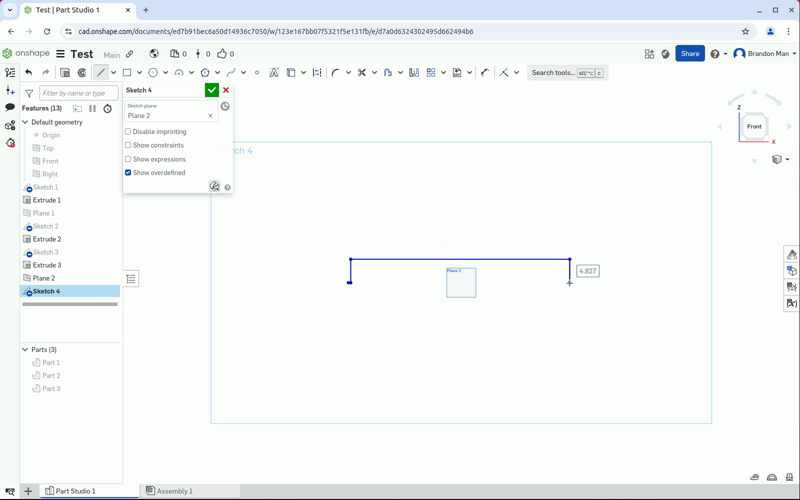
mouse_move(589, 282)
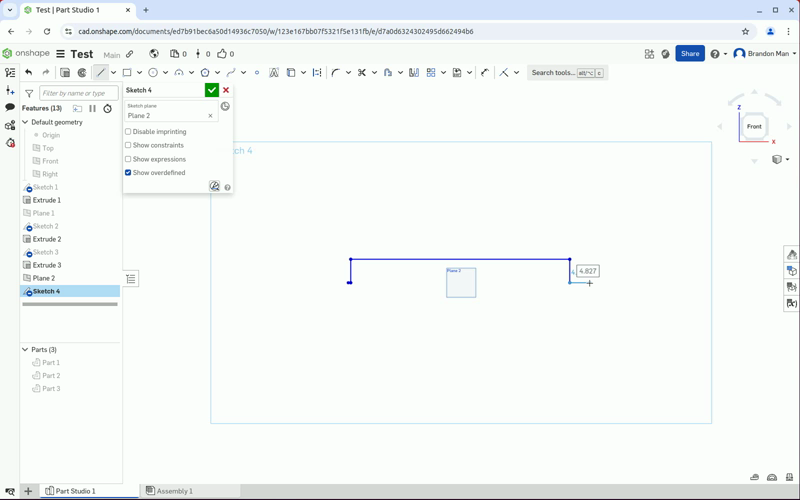
mouse_move(572, 282)
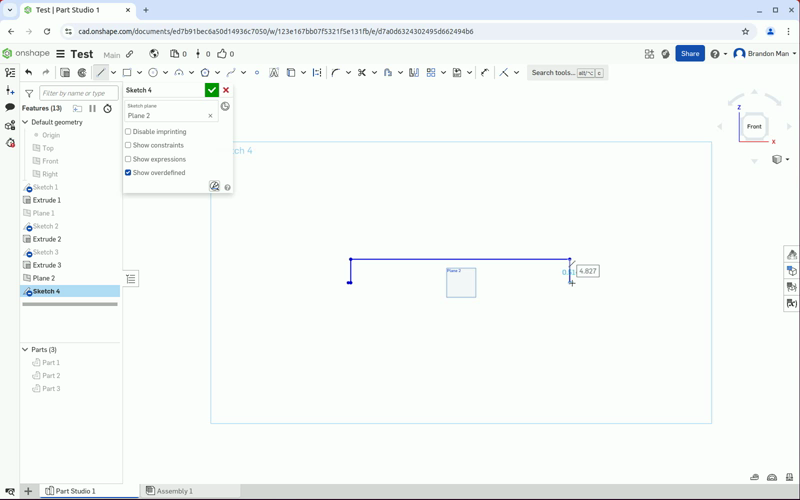
scroll(6)
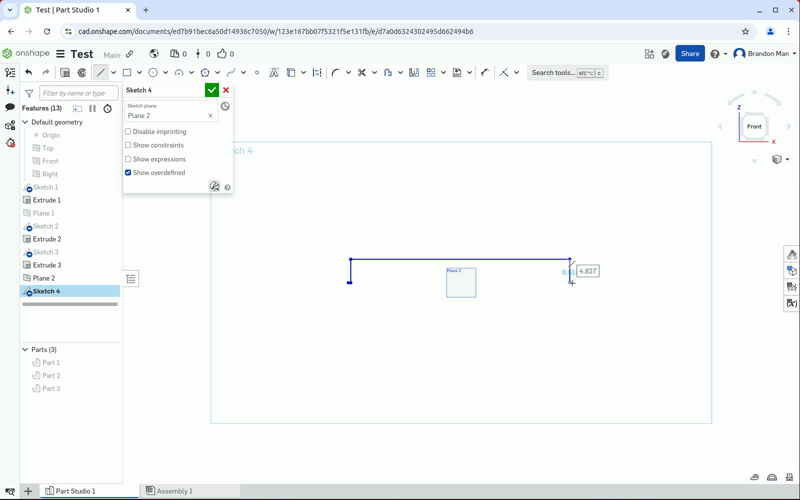
scroll(6)
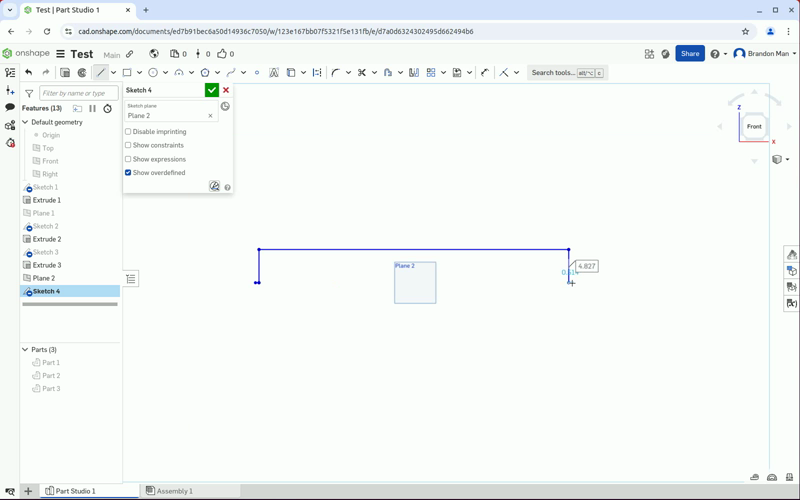
scroll(6)
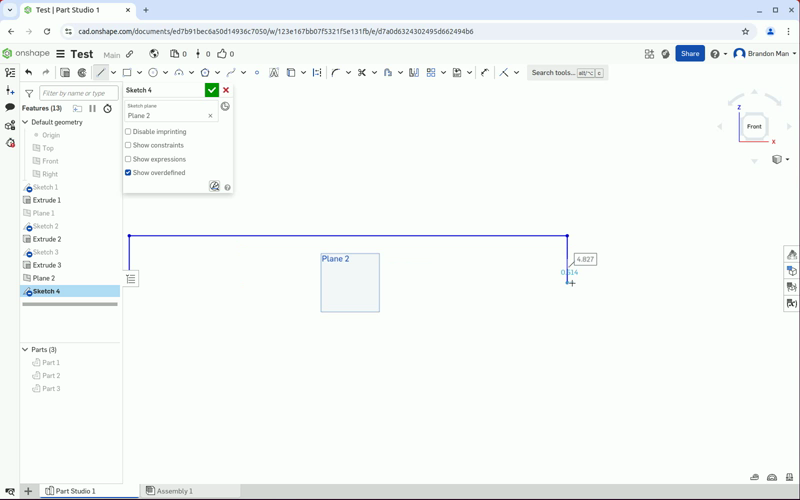
scroll(6)
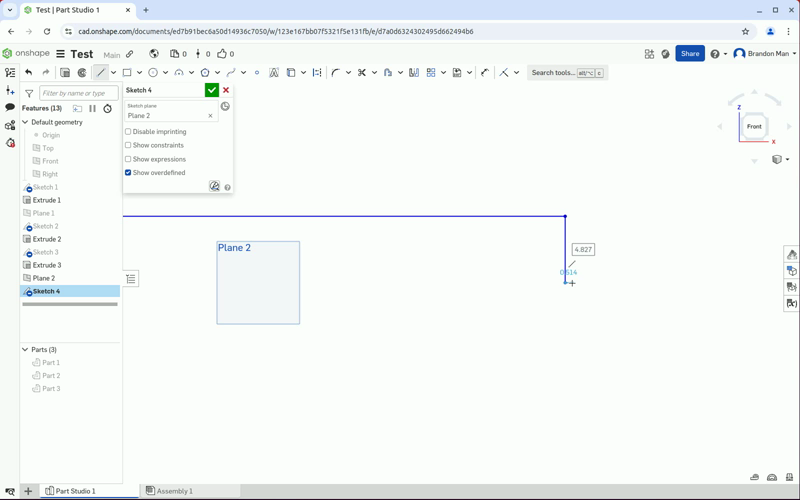
scroll(6)
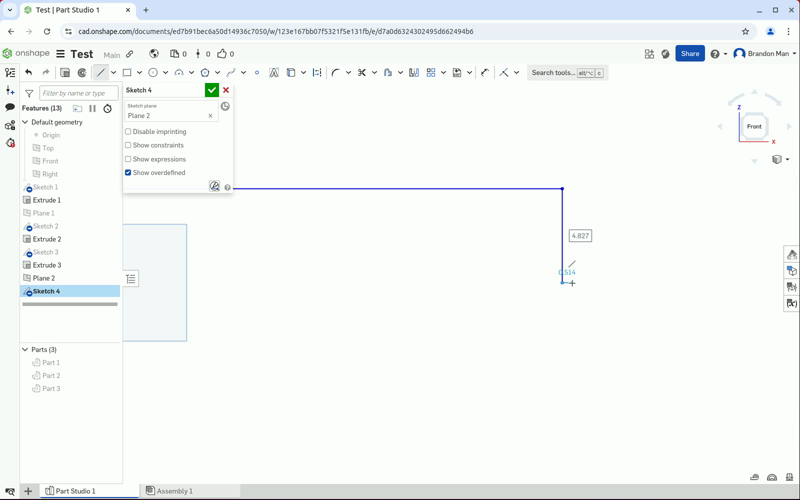
scroll(6)
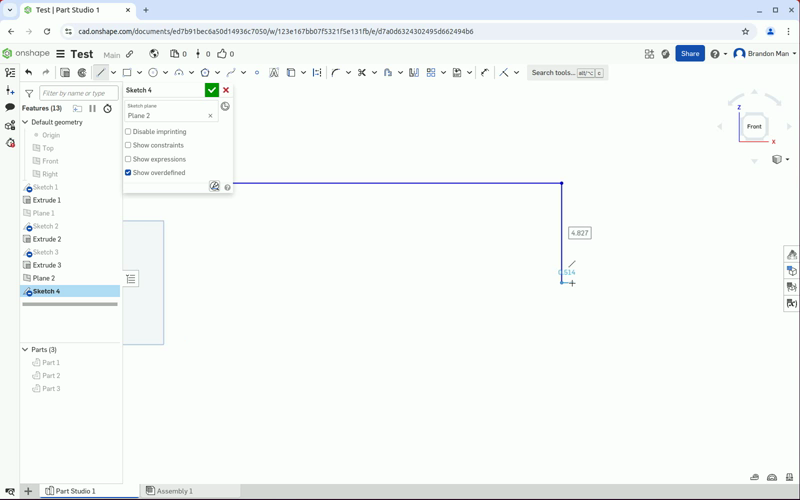
scroll(6)
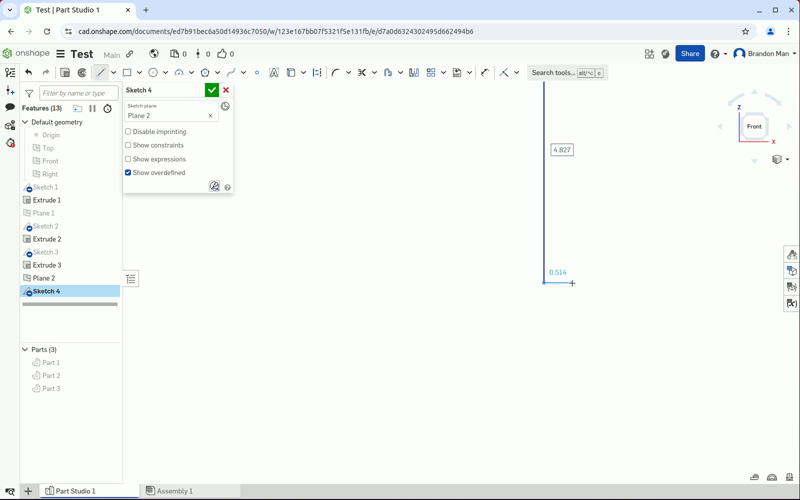
click(572, 282)
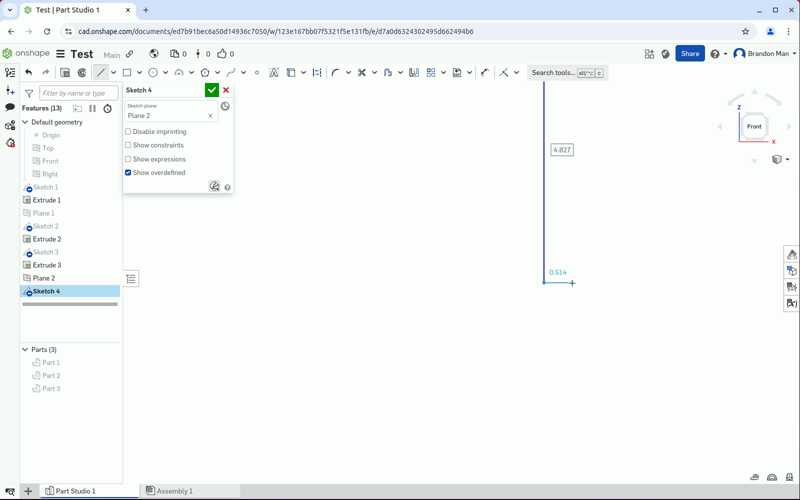
scroll(-6)
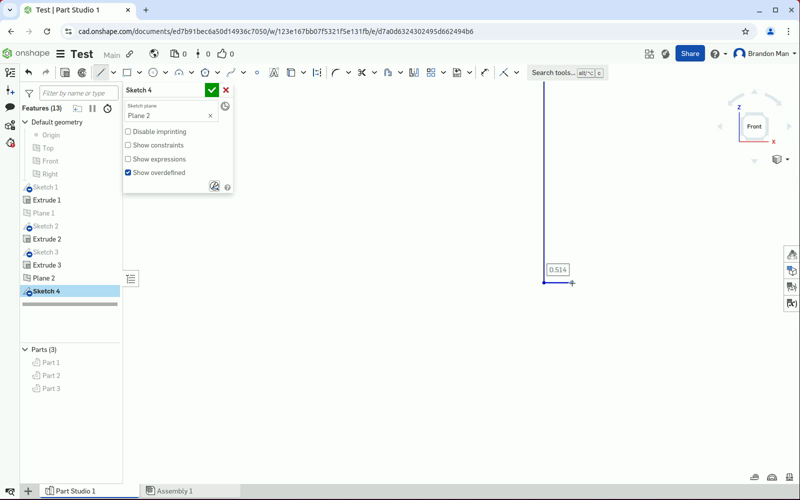
scroll(-6)
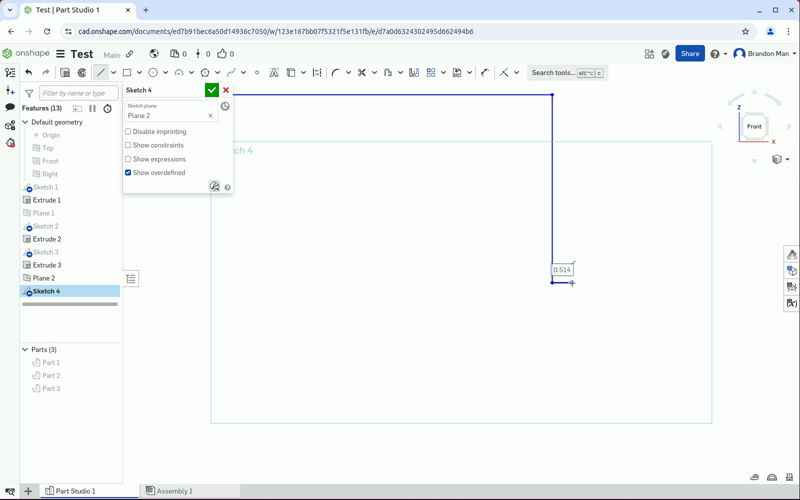
scroll(-6)
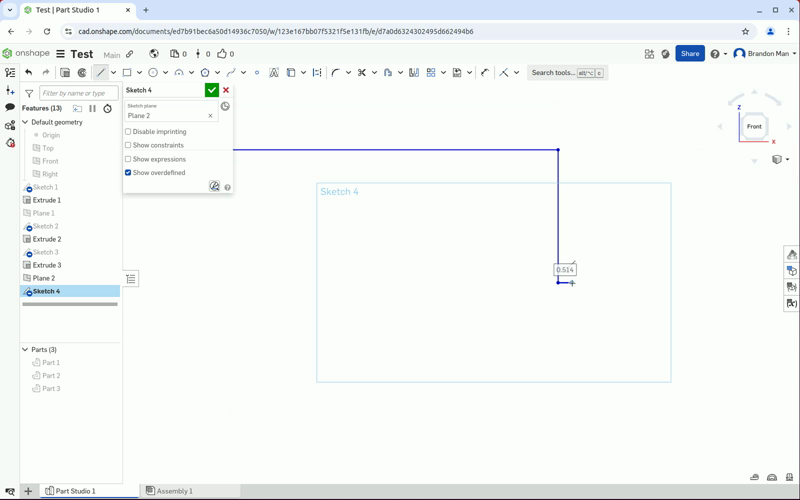
scroll(-6)
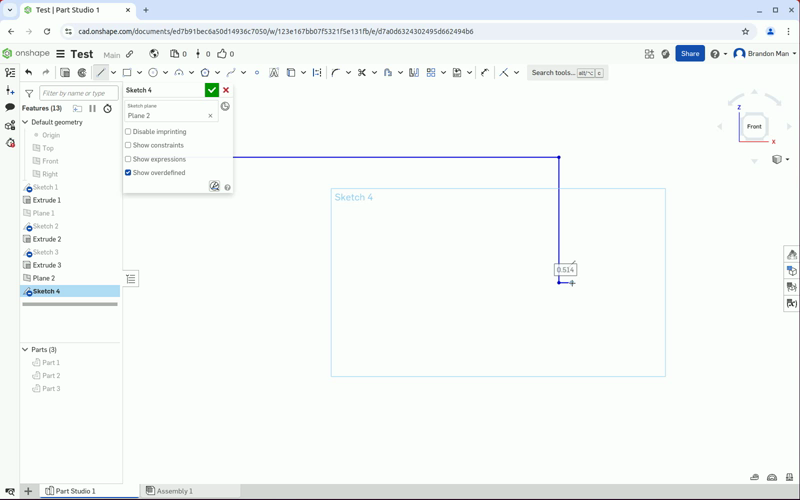
scroll(-6)
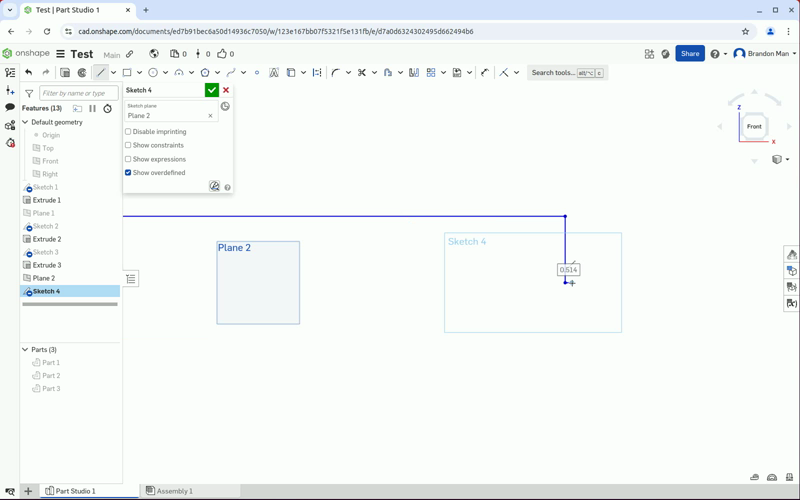
scroll(-6)
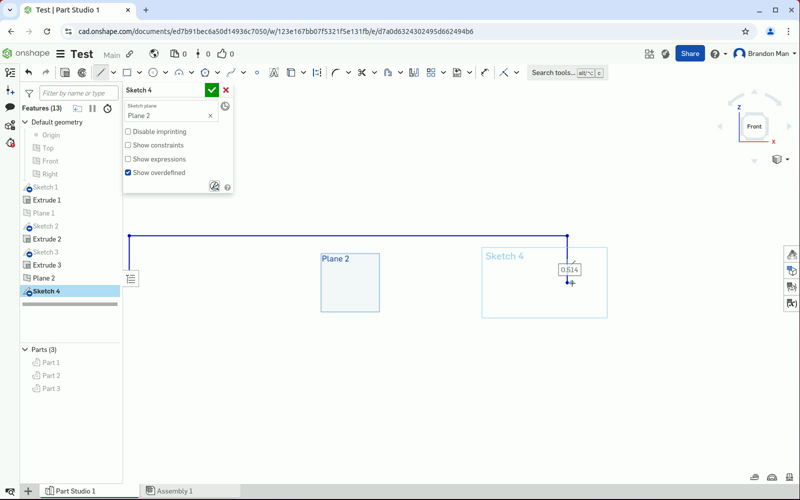
scroll(-6)
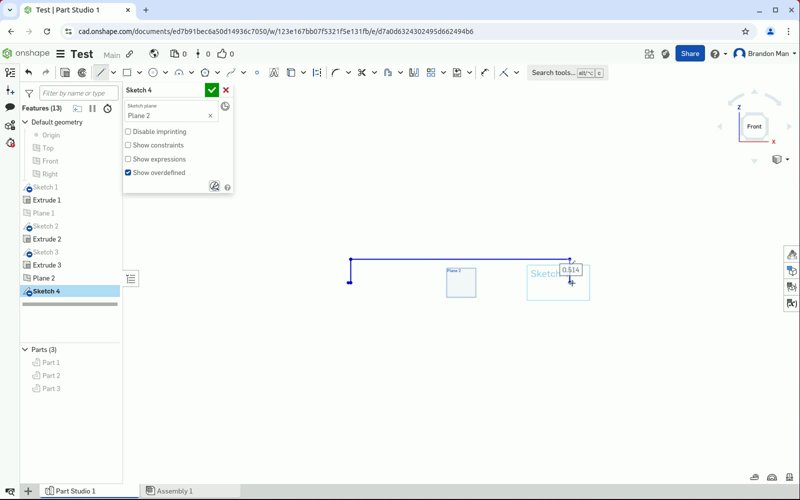
key_up(shift)
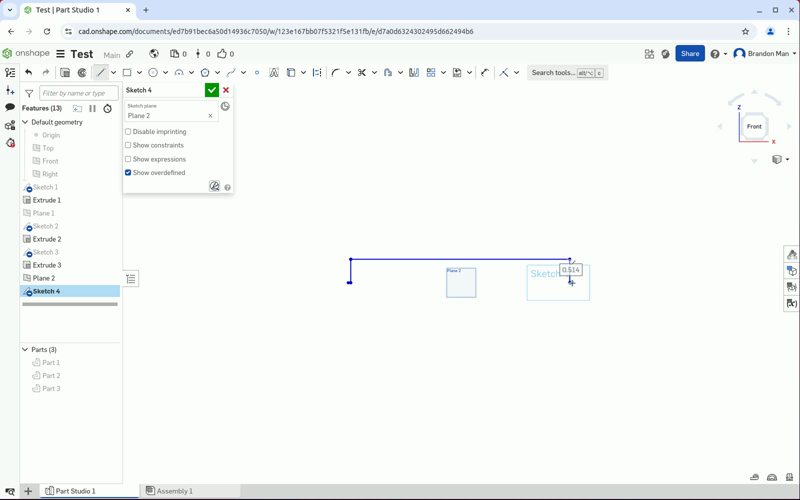
key_down(shift)
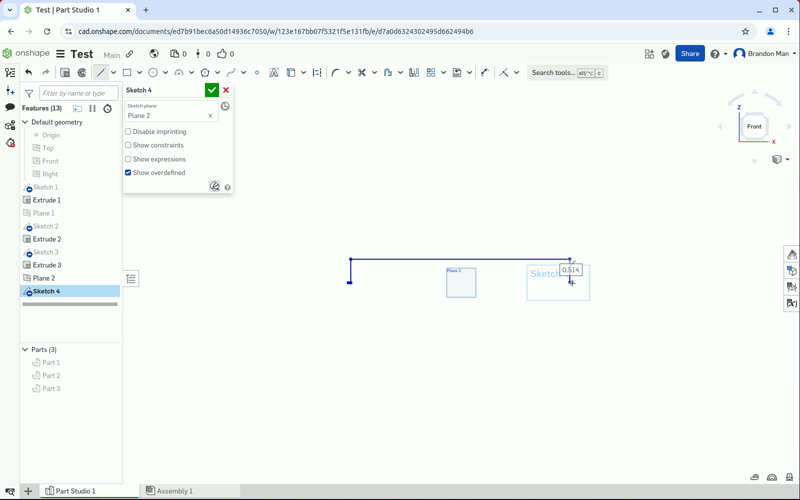
mouse_move(589, 282)
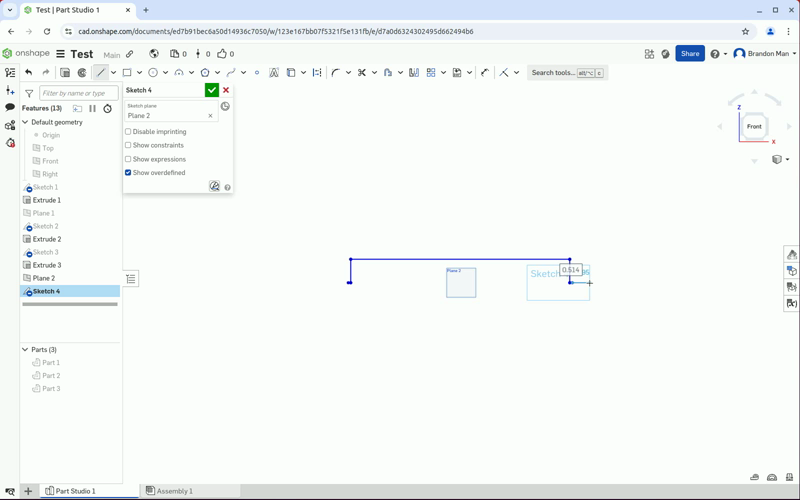
mouse_move(572, 257)
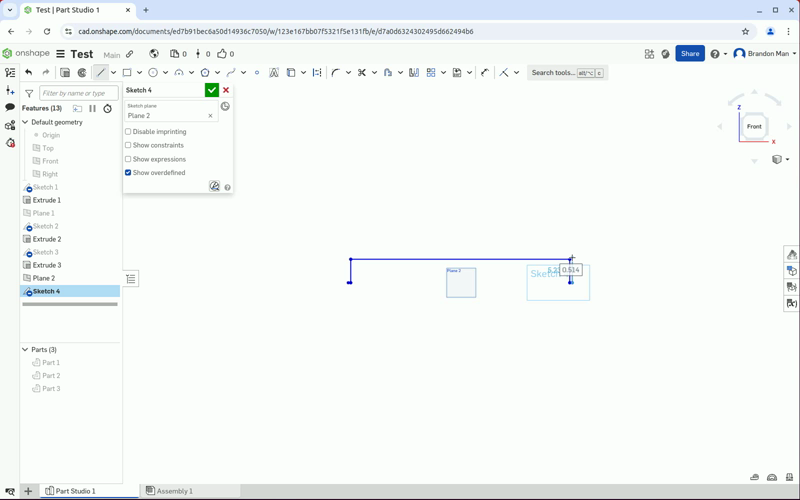
scroll(6)
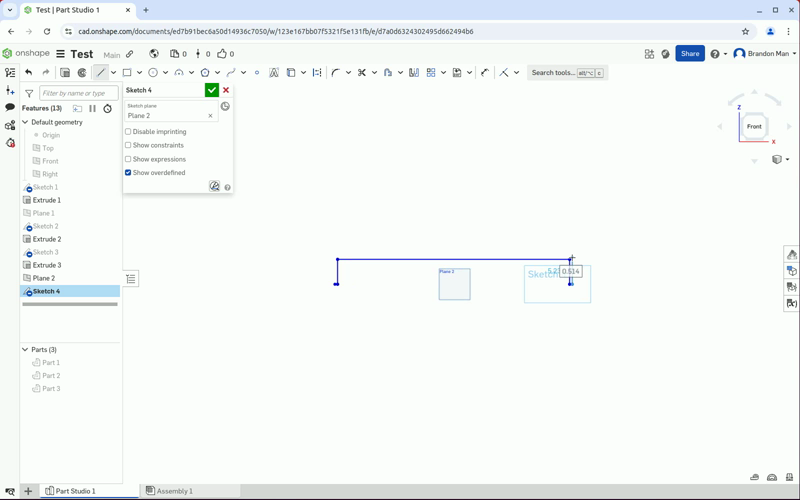
scroll(6)
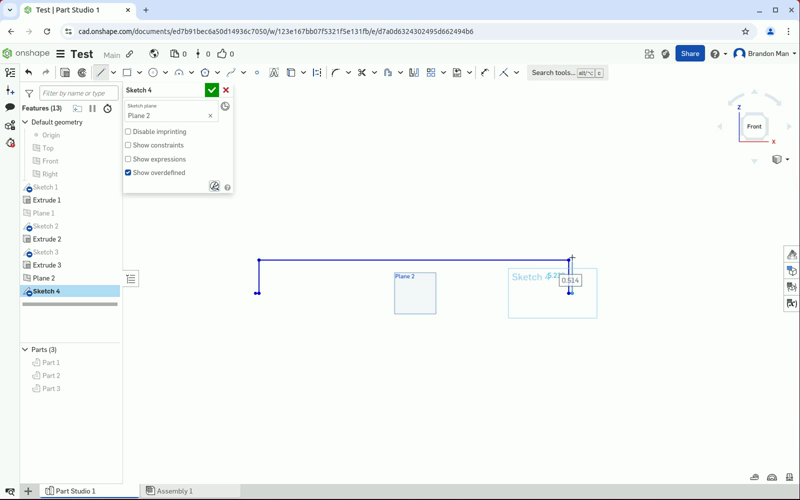
scroll(6)
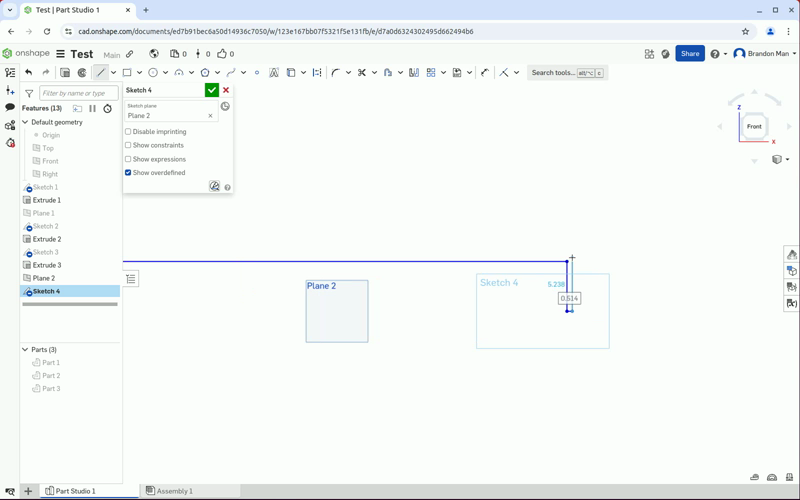
scroll(6)
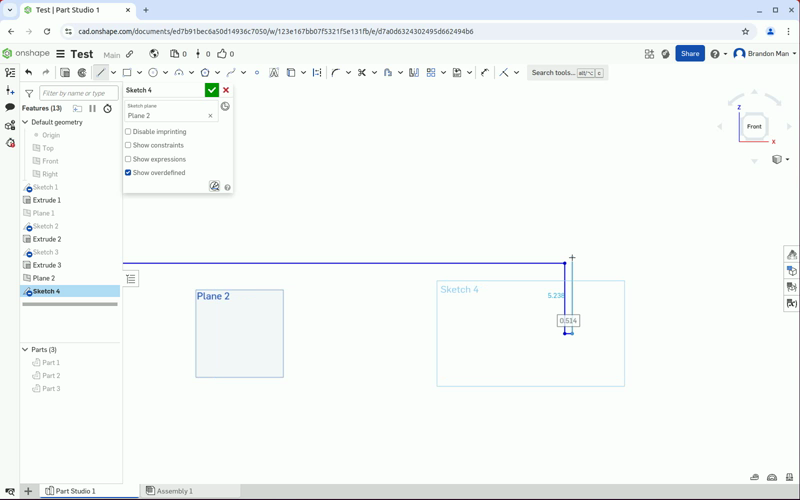
scroll(6)
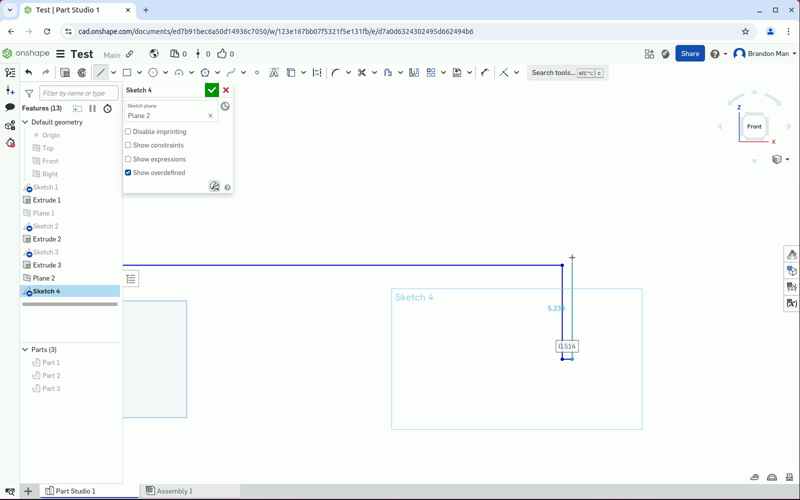
scroll(6)
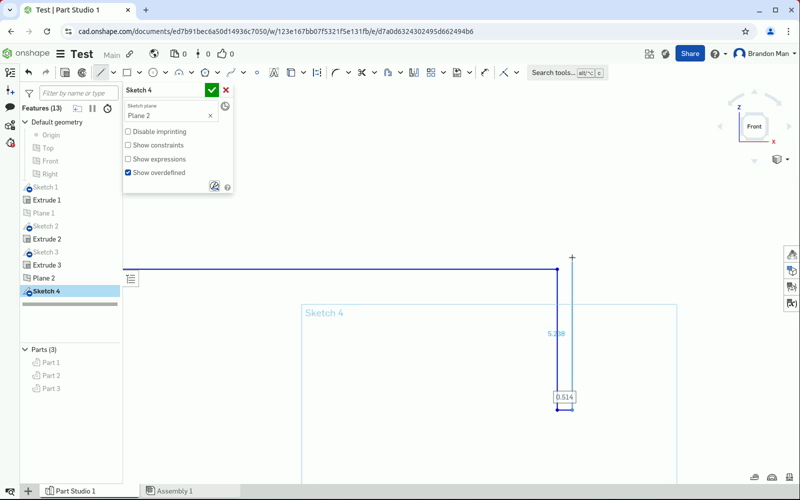
scroll(6)
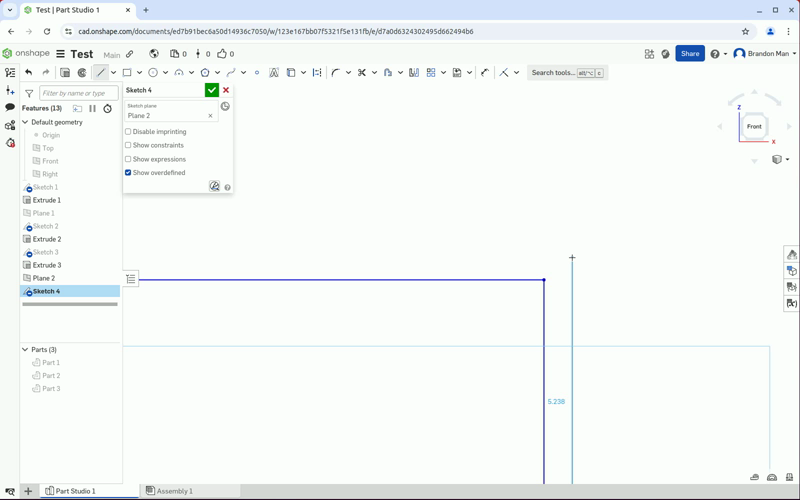
click(572, 257)
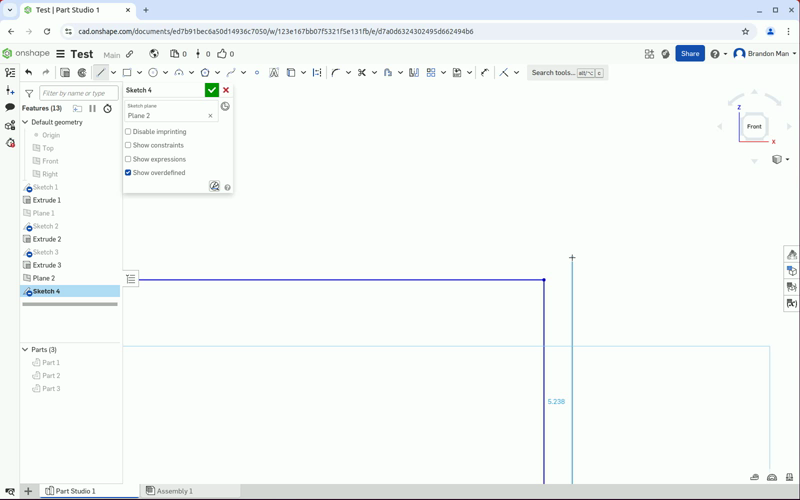
scroll(-6)
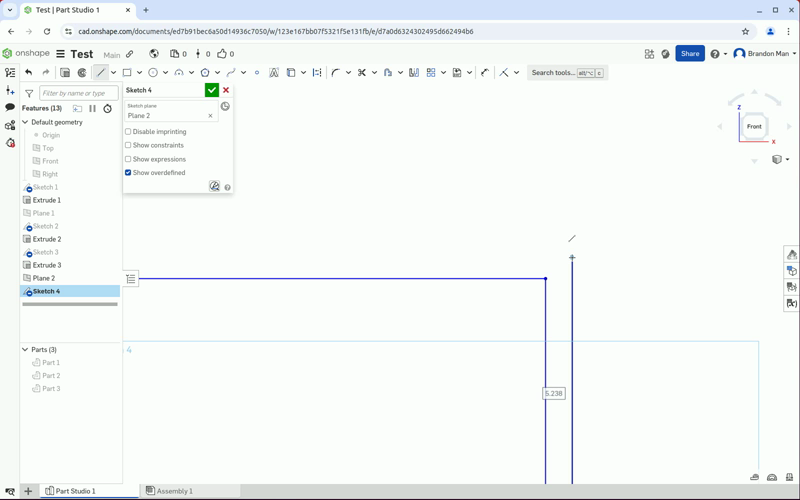
scroll(-6)
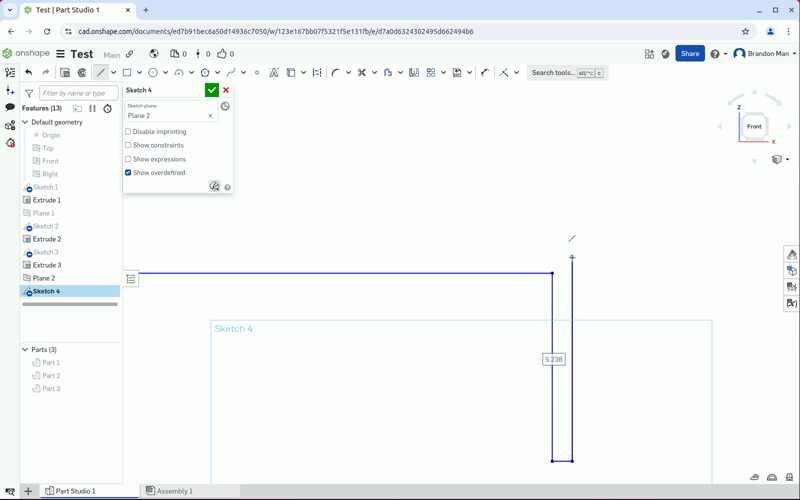
scroll(-6)
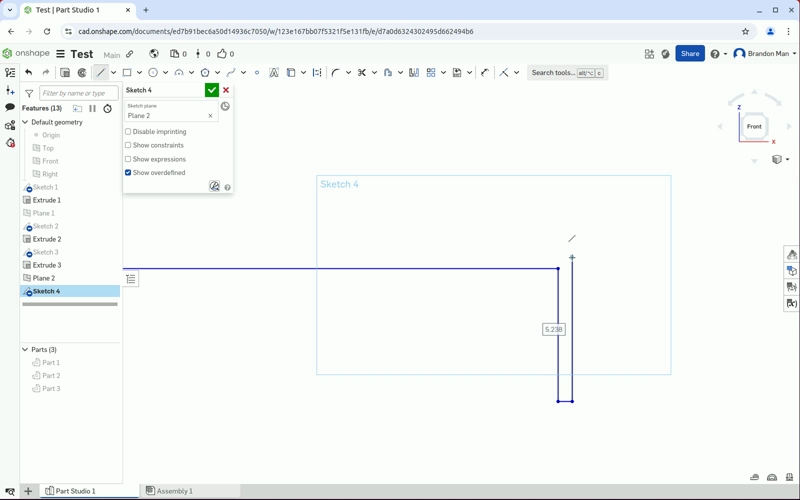
scroll(-6)
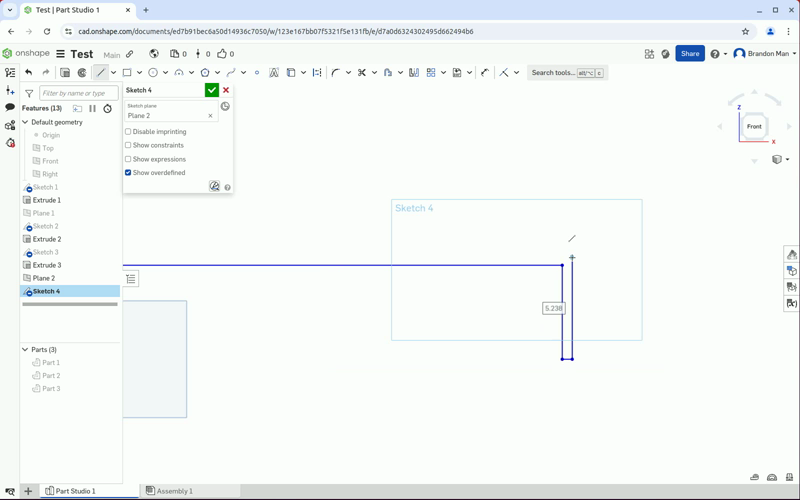
scroll(-6)
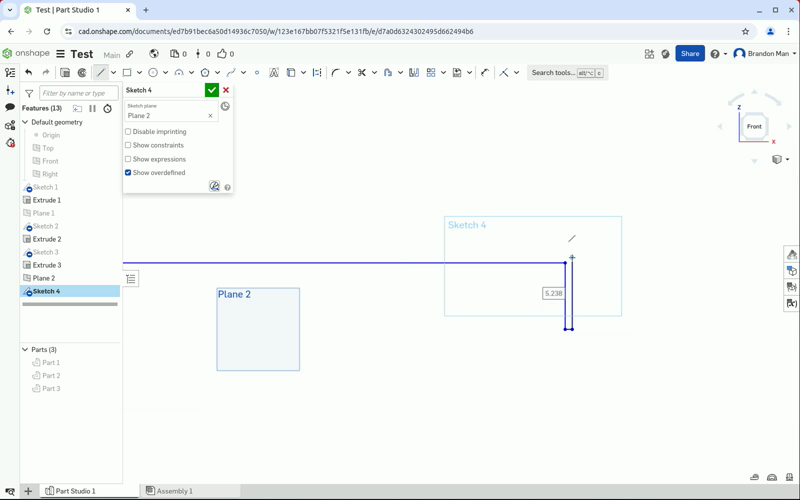
scroll(-6)
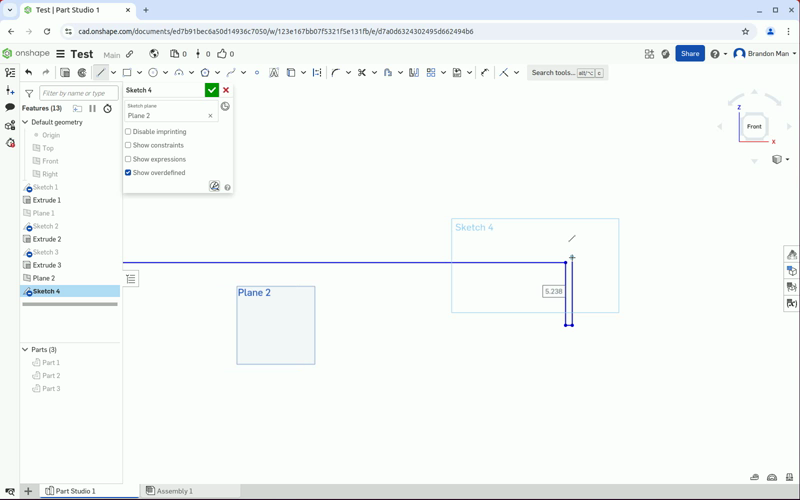
scroll(-6)
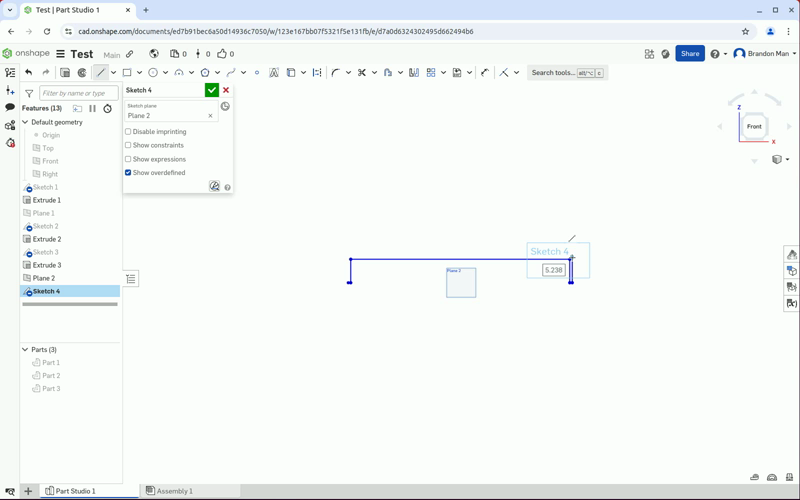
key_up(shift)
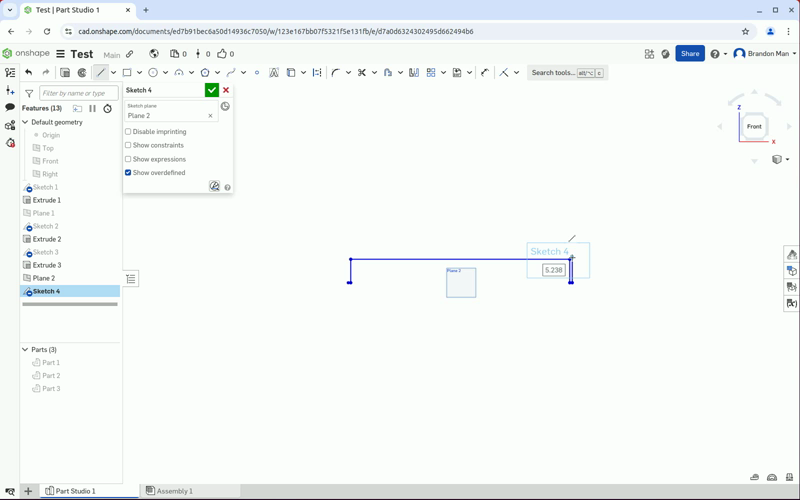
key_down(shift)
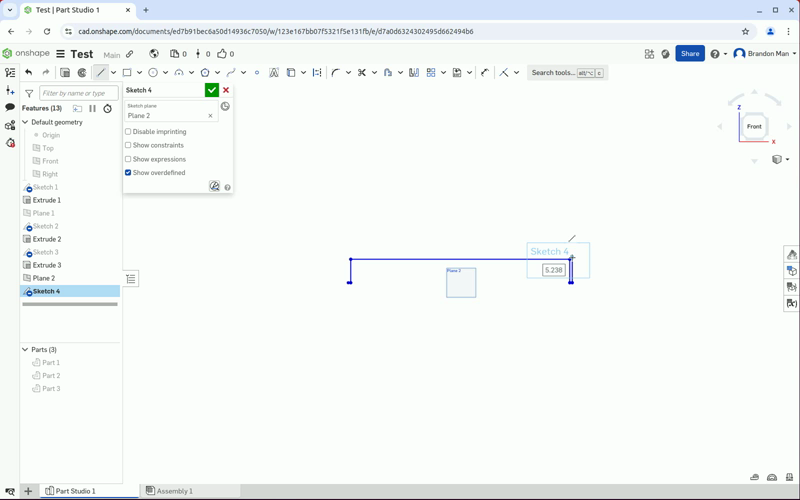
mouse_move(348, 257)
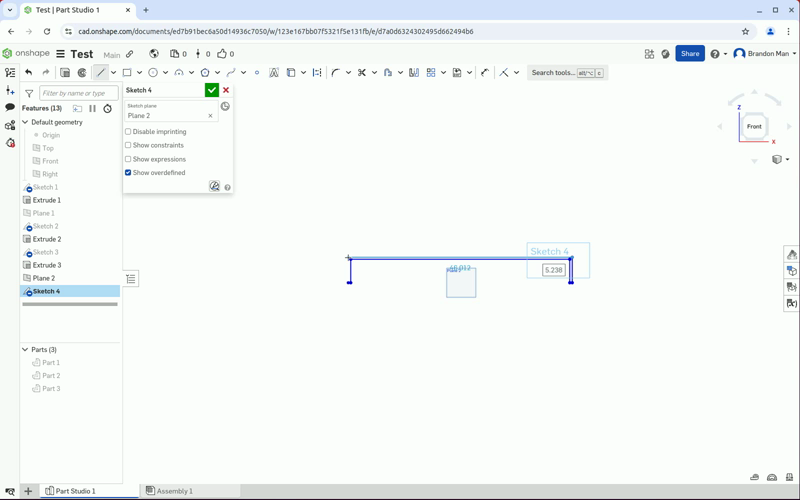
scroll(6)
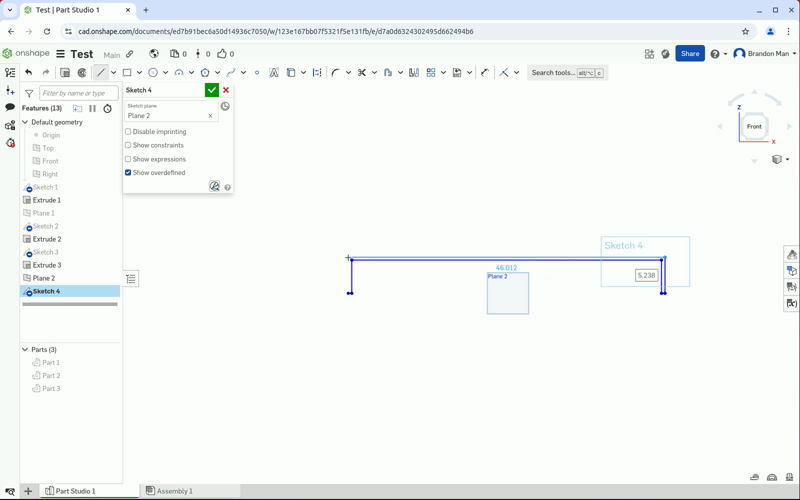
scroll(6)
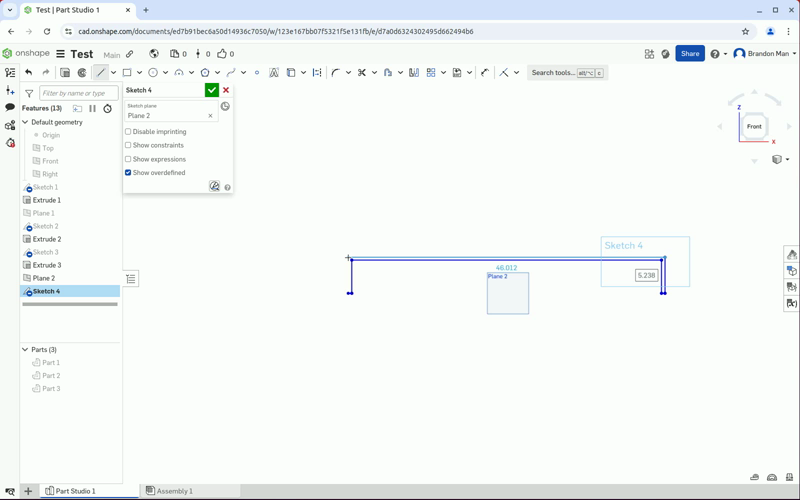
scroll(6)
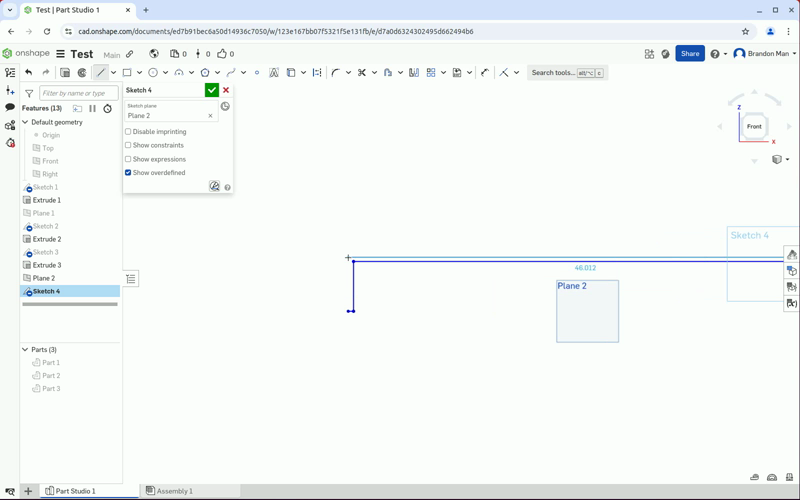
scroll(6)
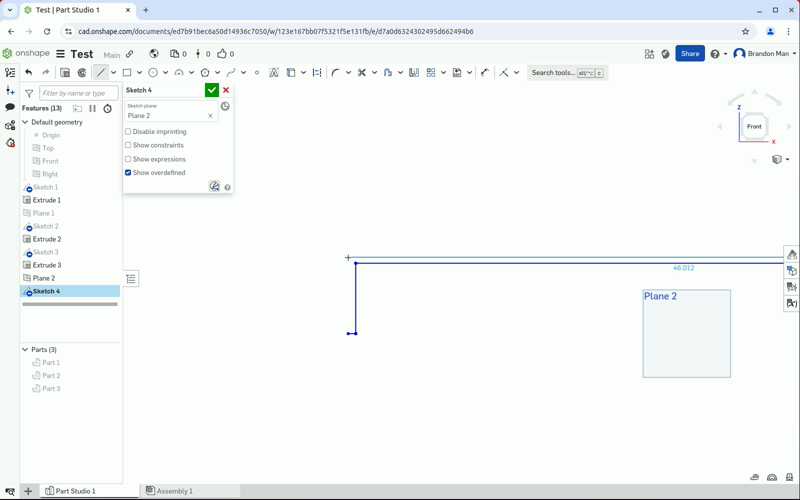
scroll(6)
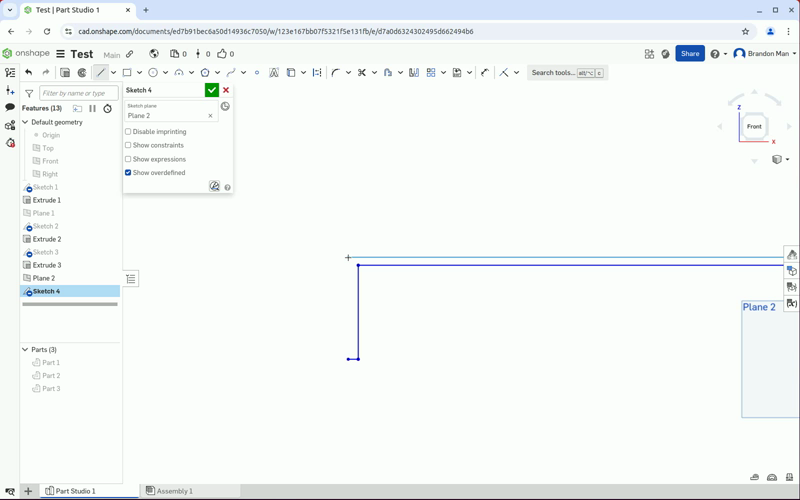
scroll(6)
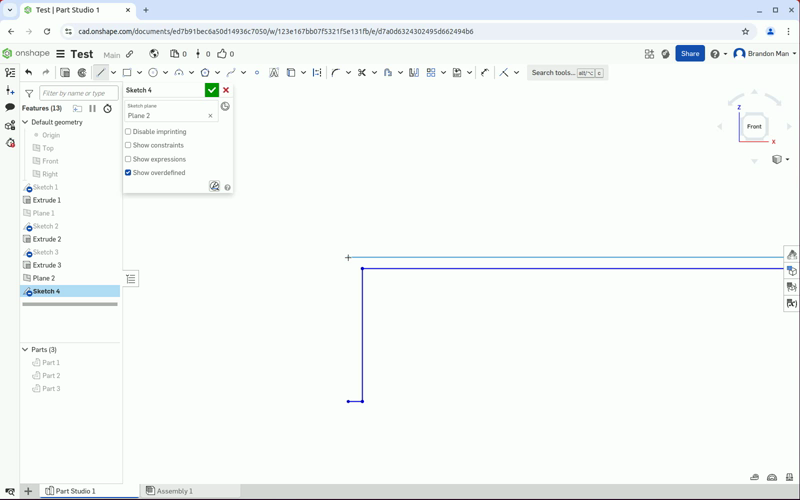
scroll(6)
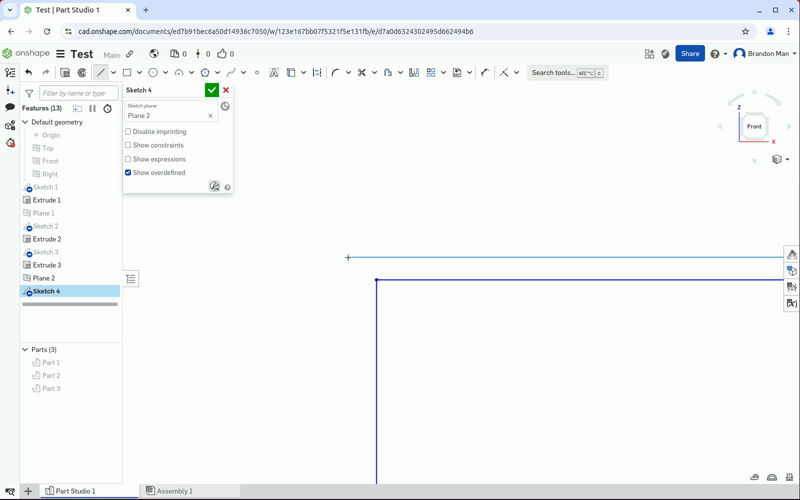
click(348, 257)
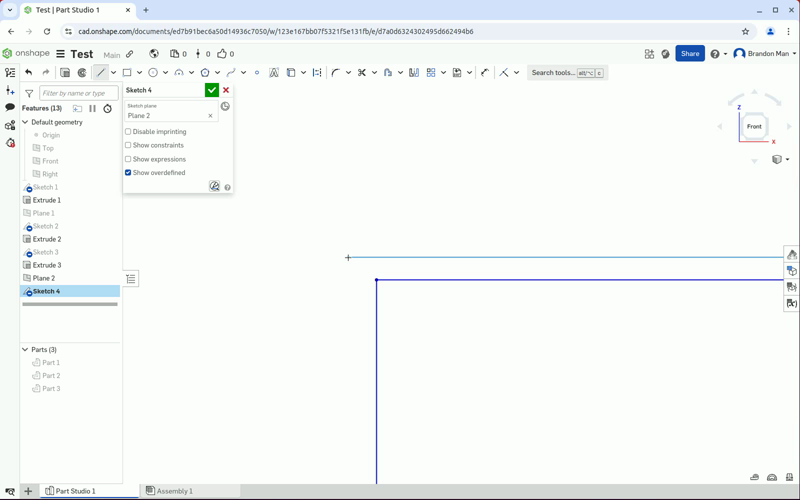
scroll(-6)
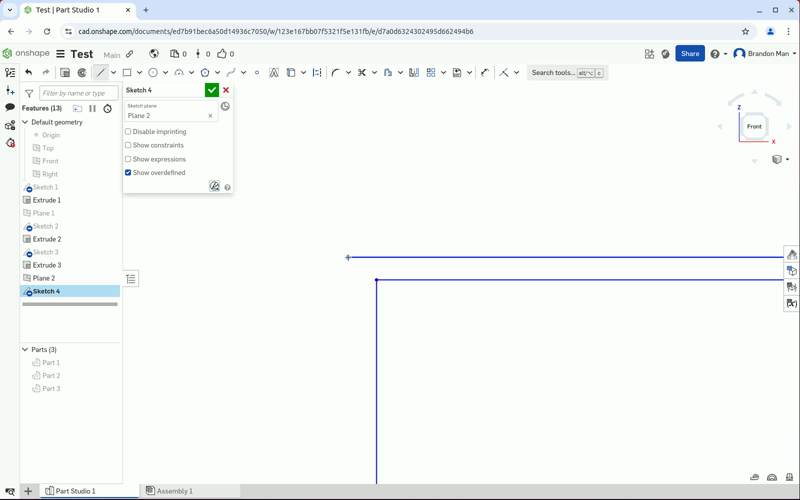
scroll(-6)
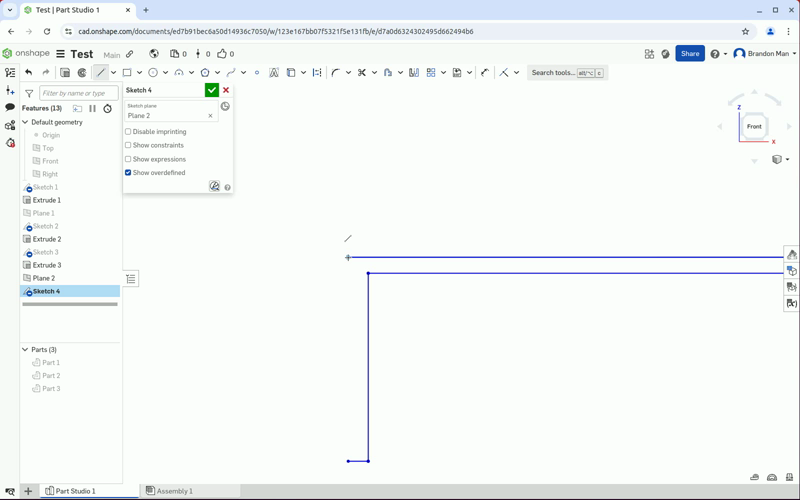
scroll(-6)
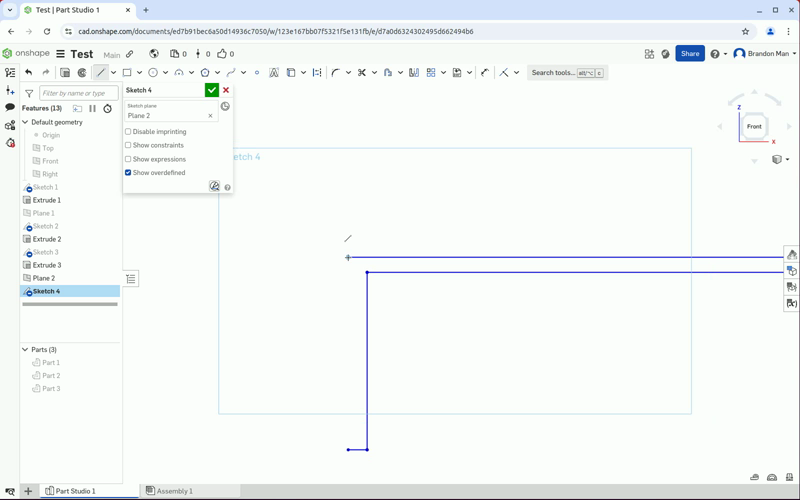
scroll(-6)
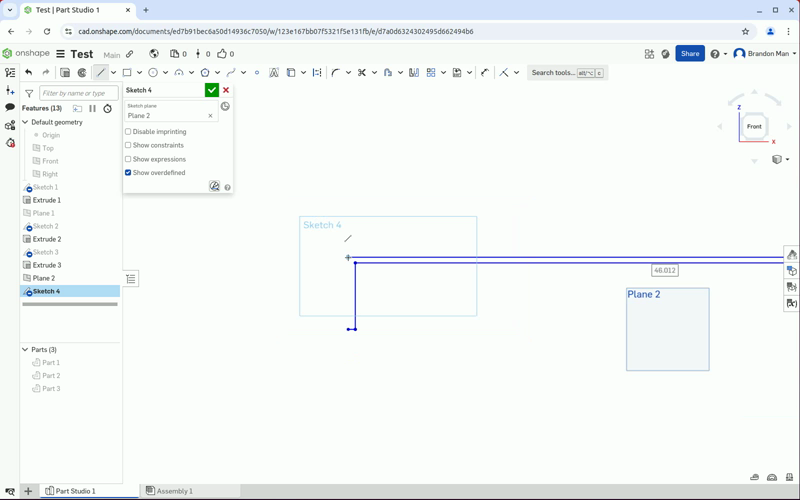
scroll(-6)
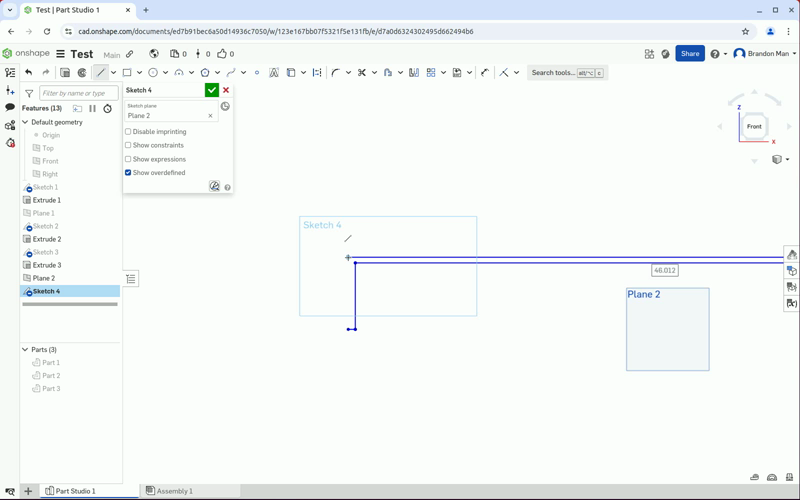
scroll(-6)
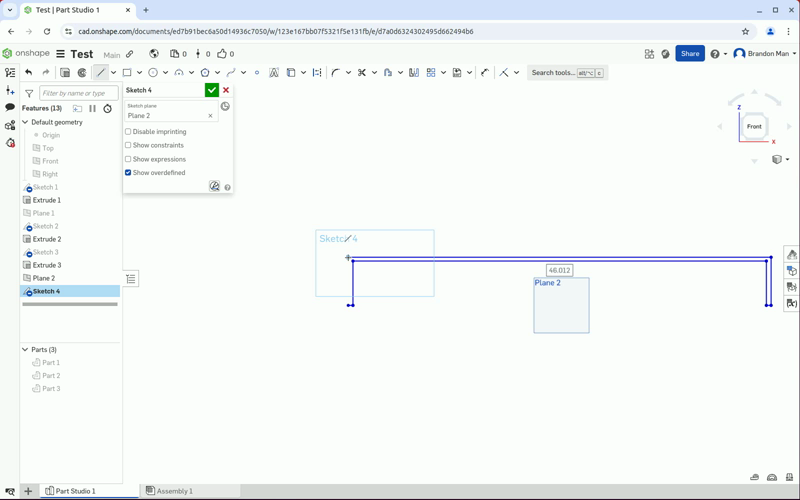
scroll(-6)
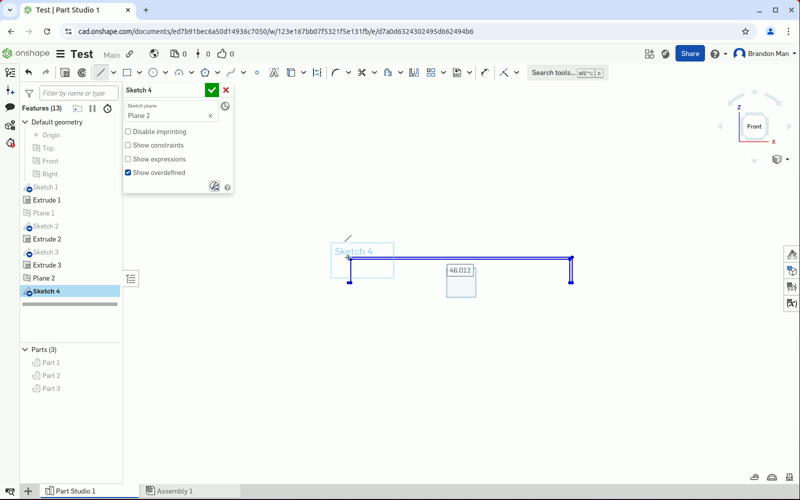
key_up(shift)
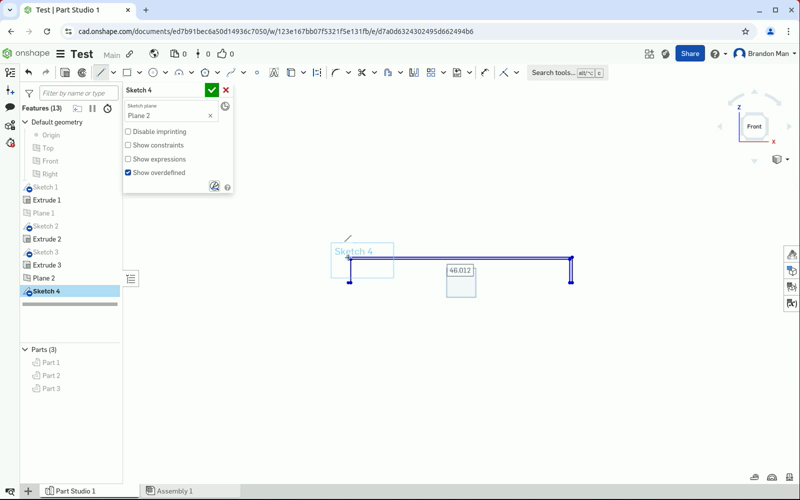
mouse_move(378, 257)
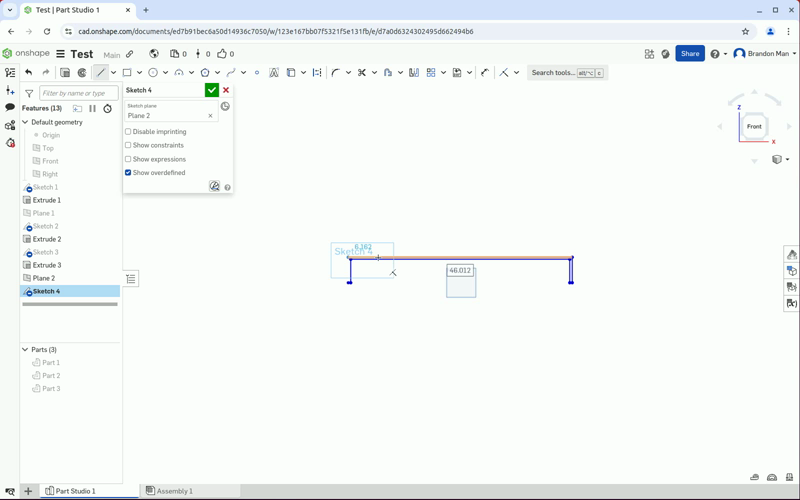
key_down(shift)
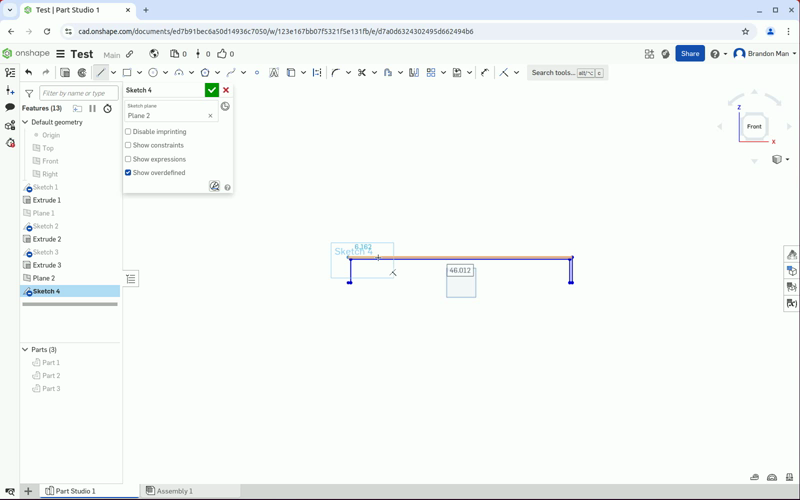
mouse_move(348, 282)
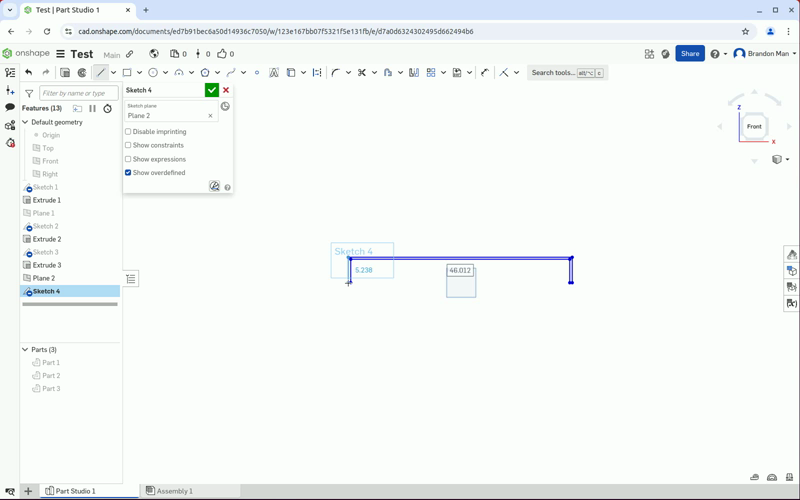
scroll(6)
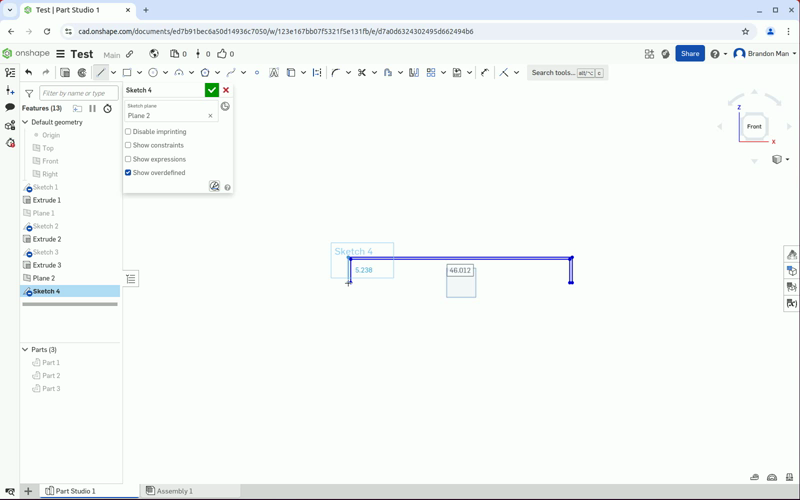
scroll(6)
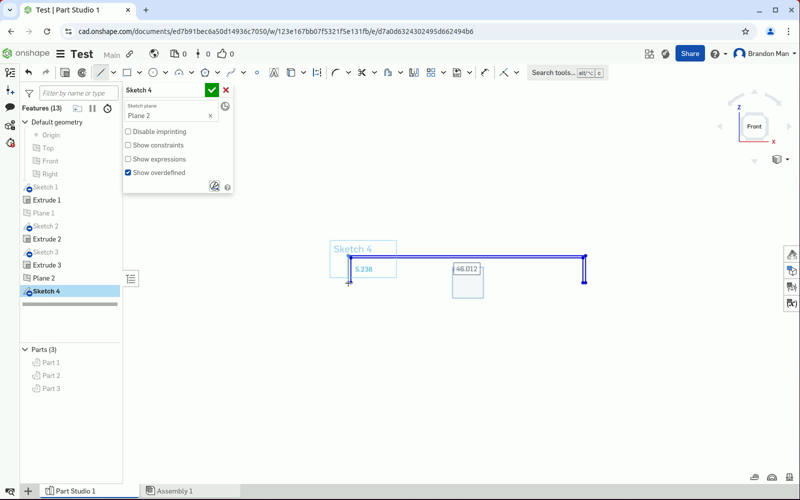
scroll(6)
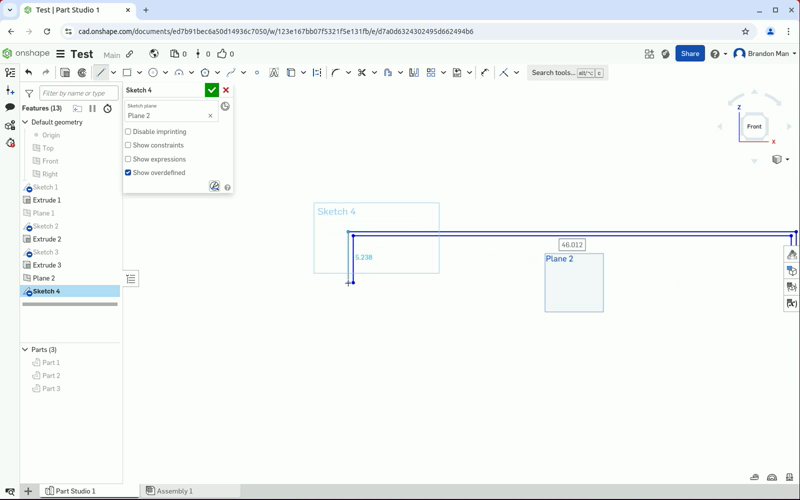
scroll(6)
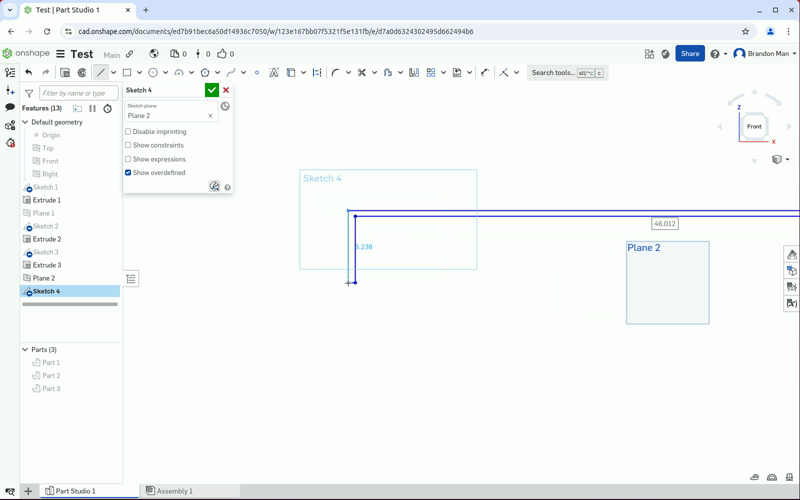
scroll(6)
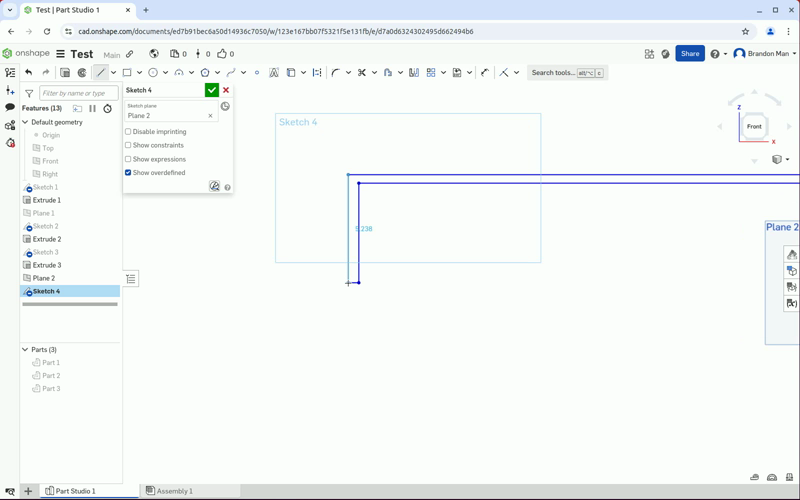
scroll(6)
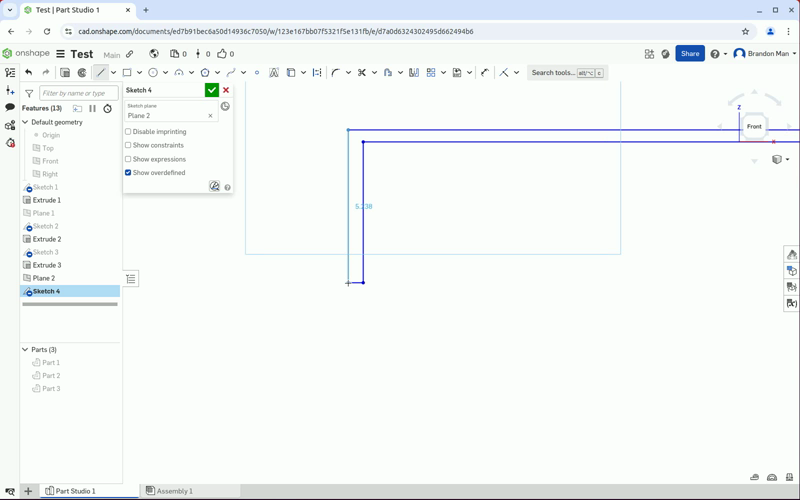
scroll(6)
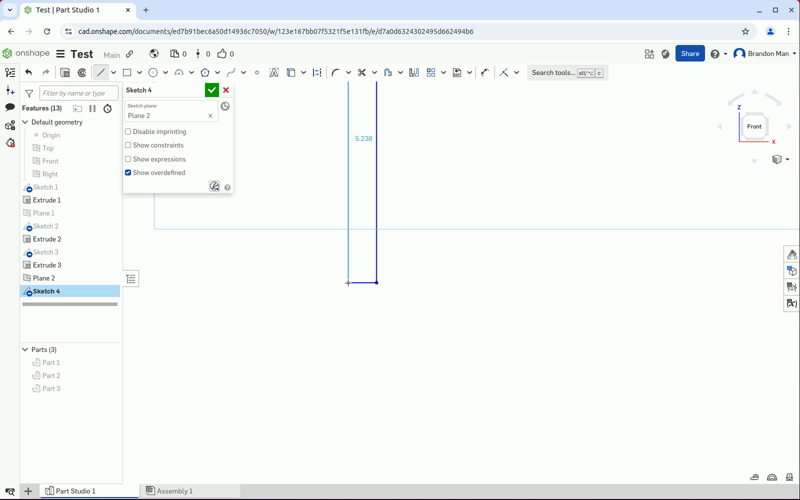
key_up(shift)
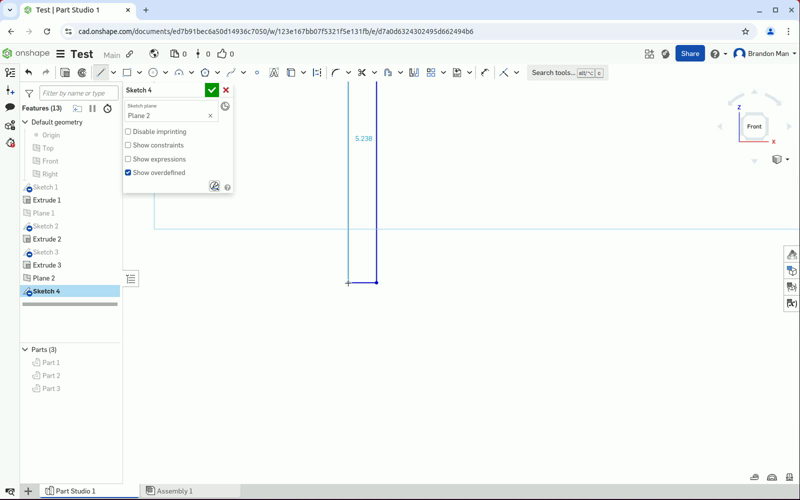
click(348, 282)
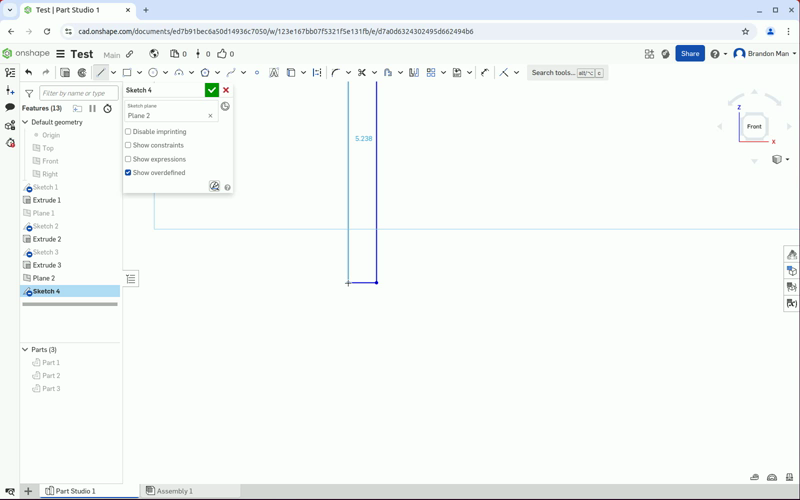
scroll(-6)
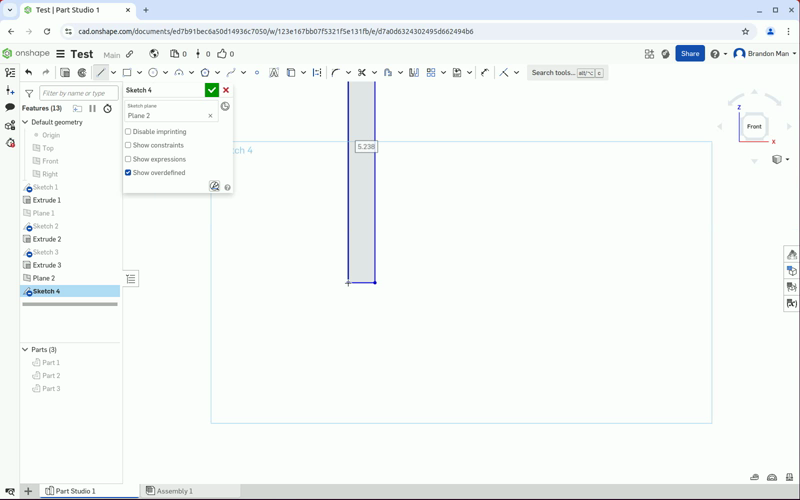
scroll(-6)
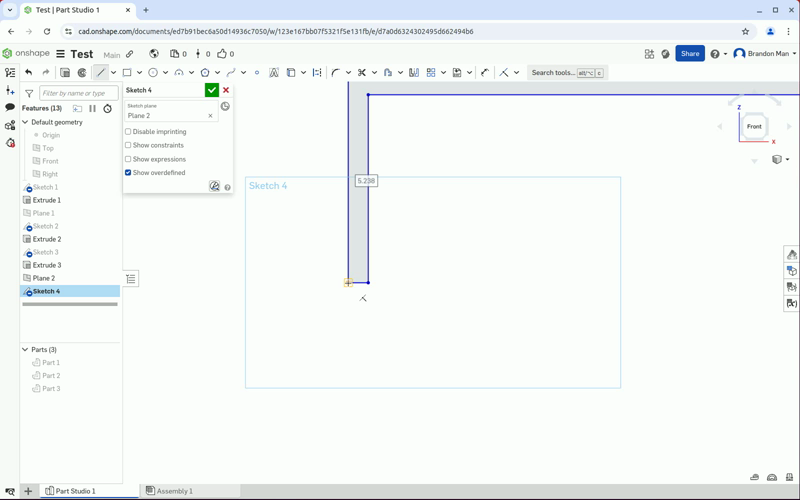
scroll(-6)
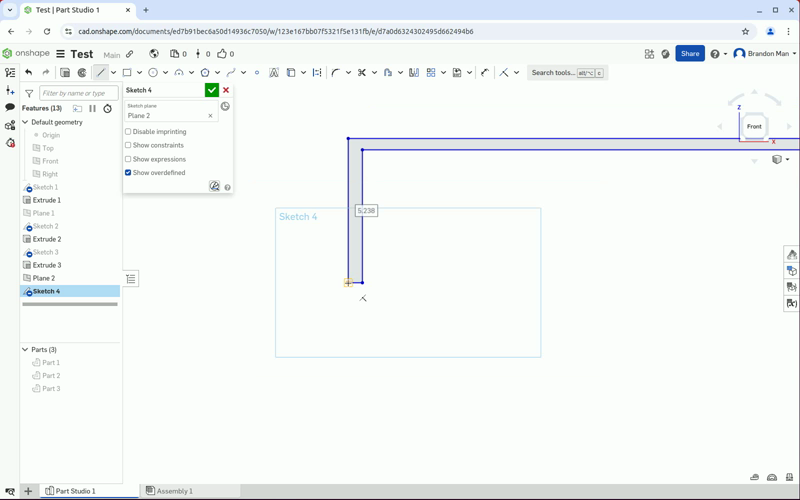
scroll(-6)
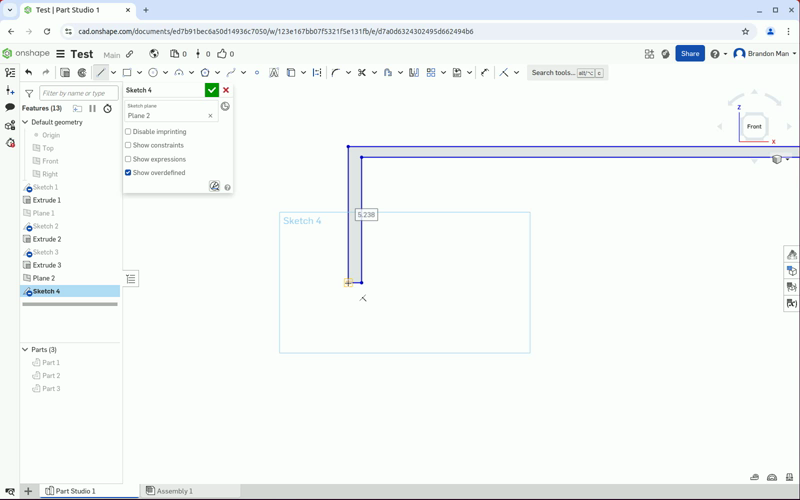
scroll(-6)
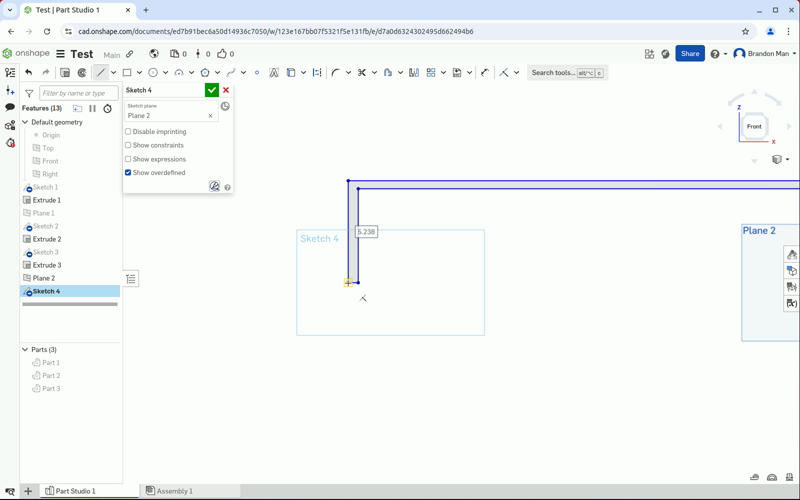
scroll(-6)
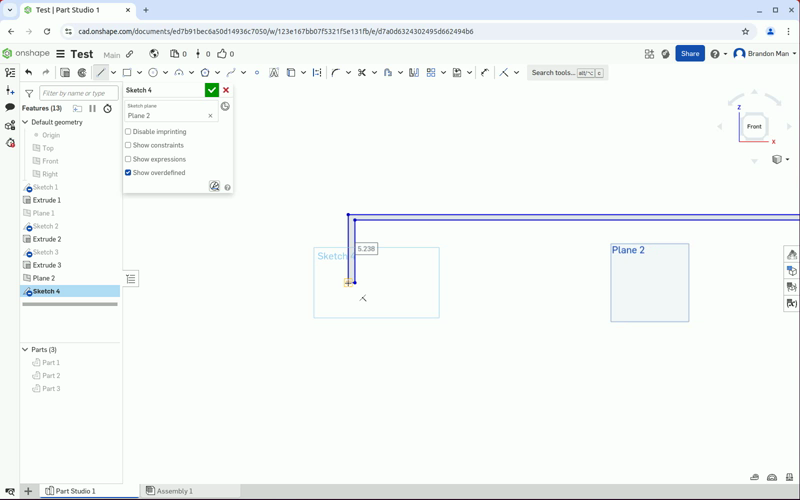
scroll(-6)
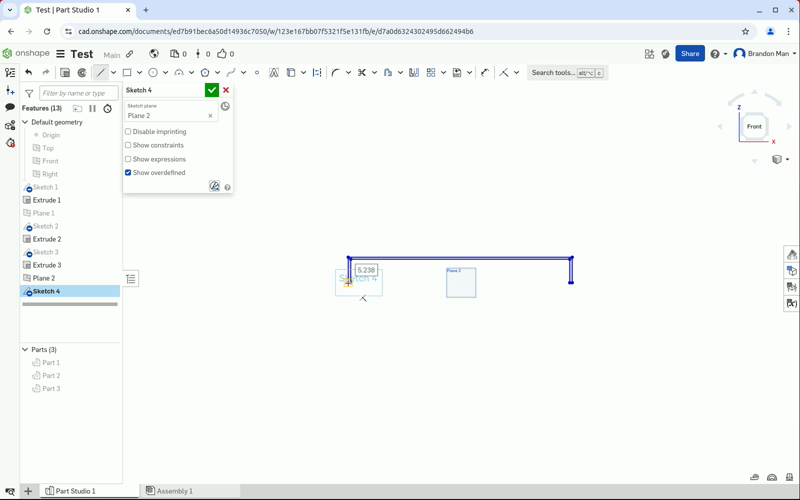
key(esc)
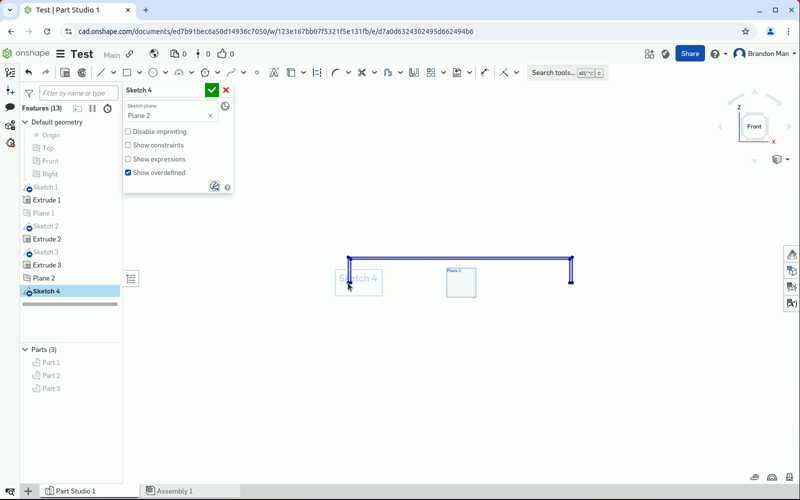
mouse_move(357, 257)
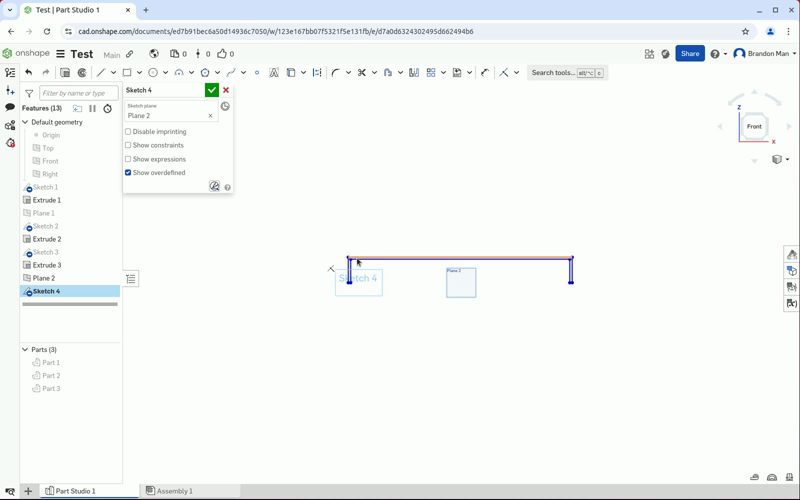
scroll(6)
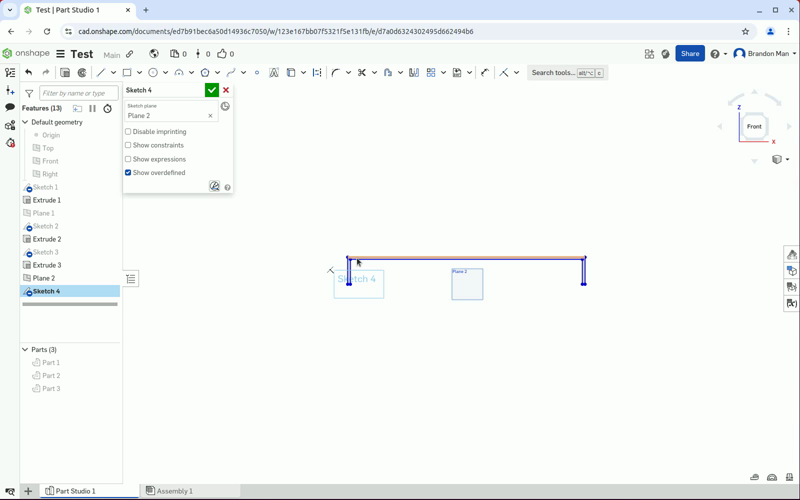
scroll(6)
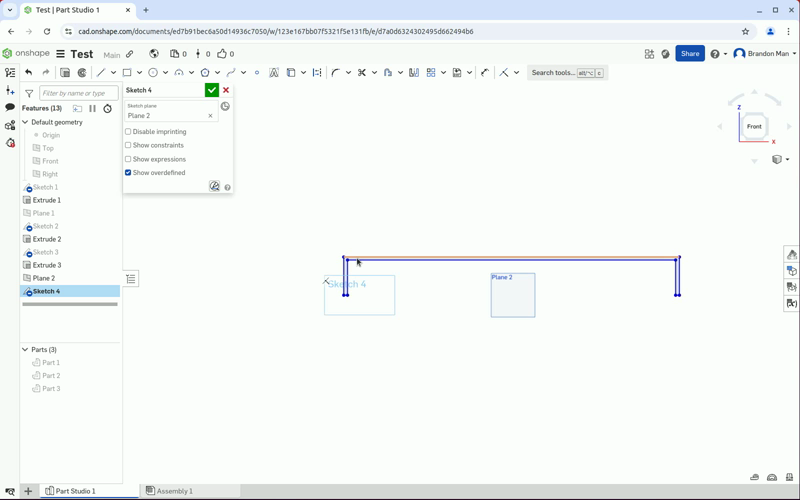
scroll(6)
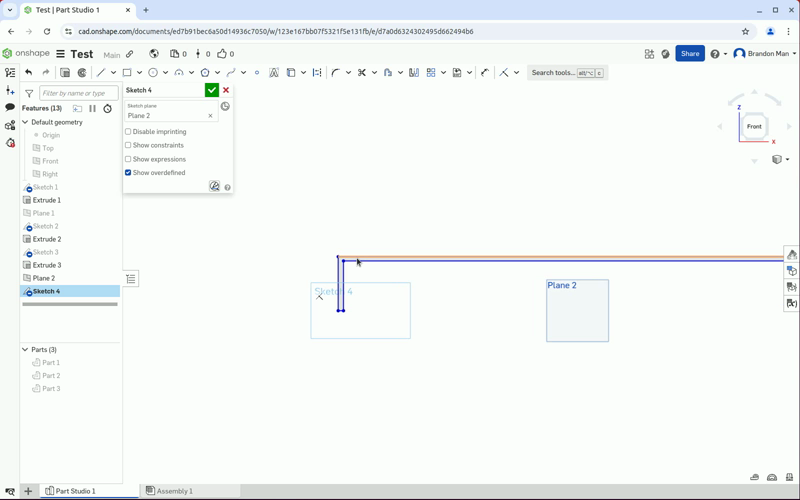
scroll(6)
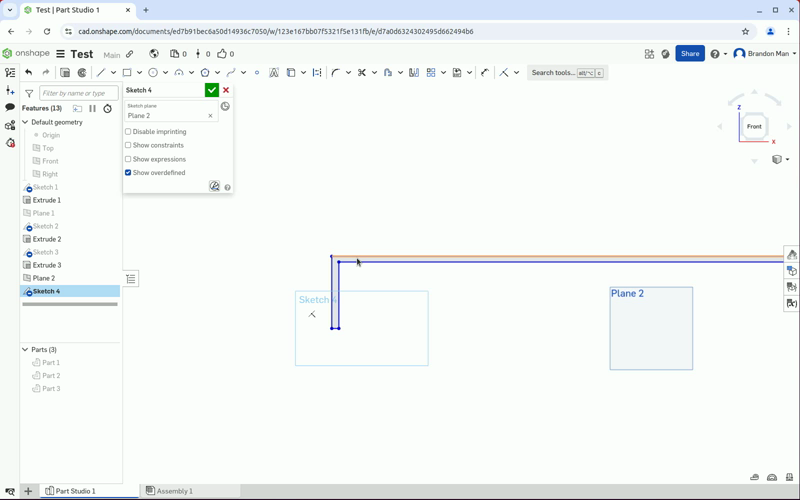
scroll(6)
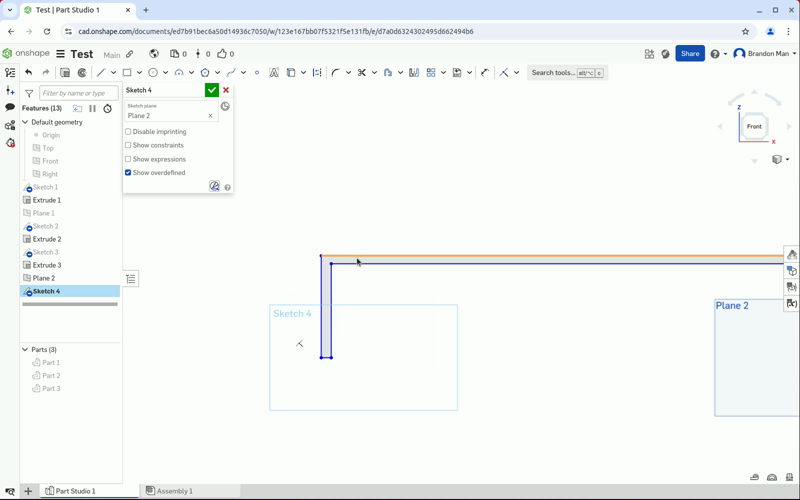
scroll(6)
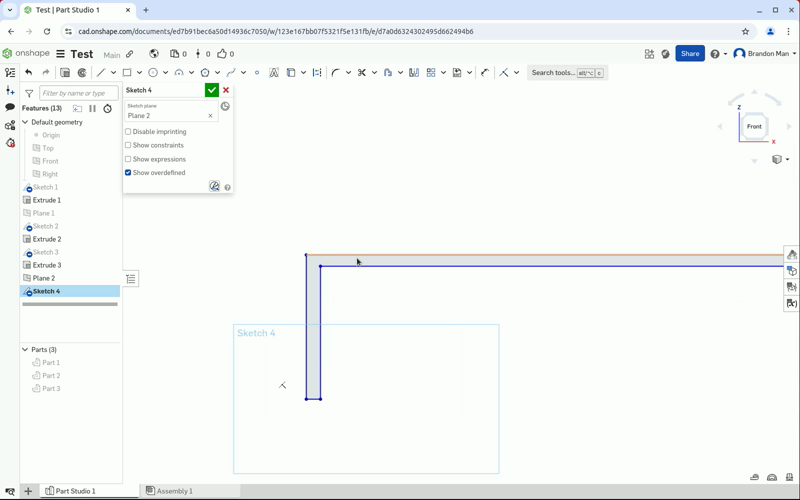
scroll(6)
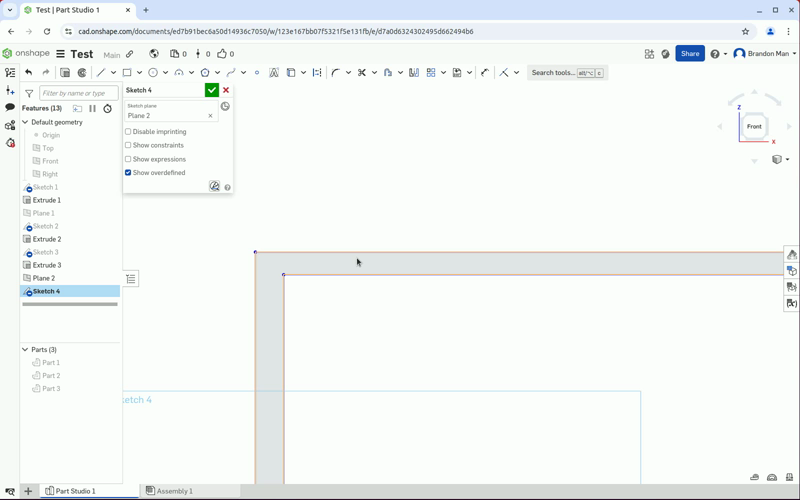
click(357, 257)
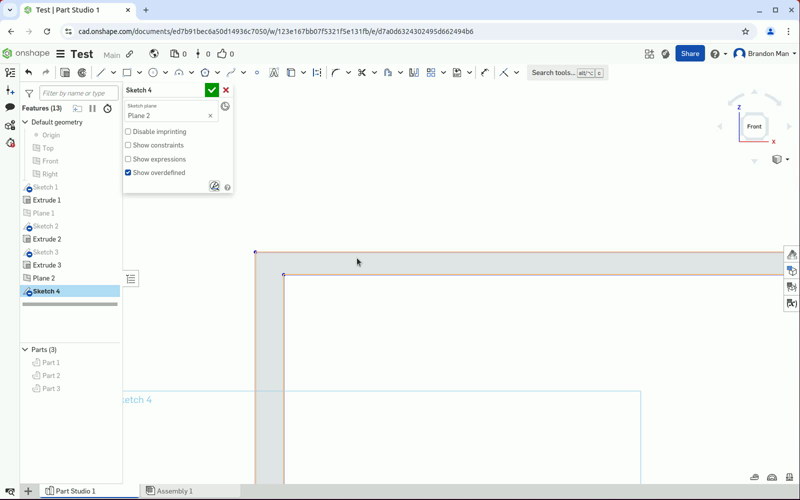
scroll(-6)
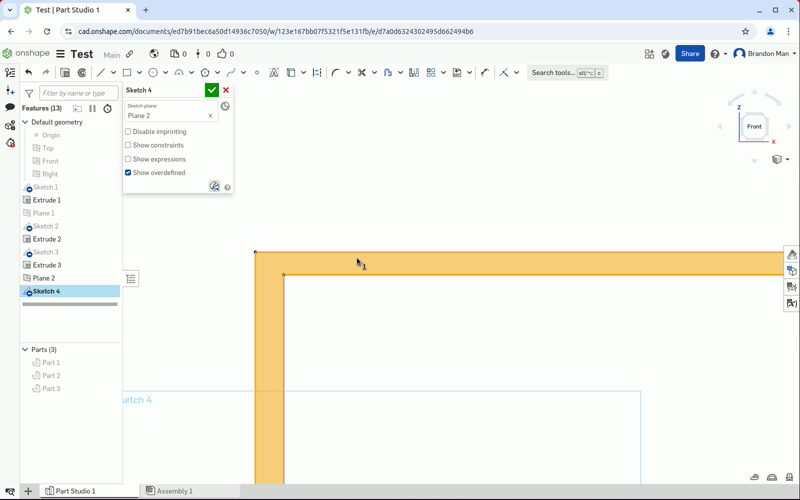
scroll(-6)
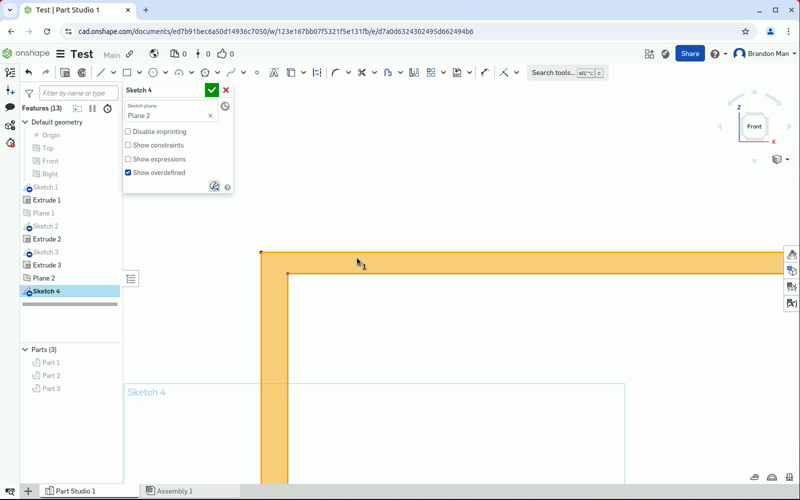
scroll(-6)
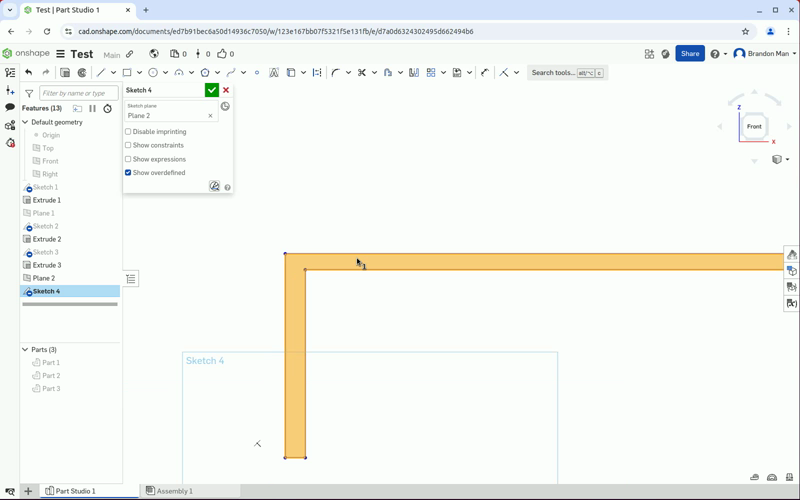
scroll(-6)
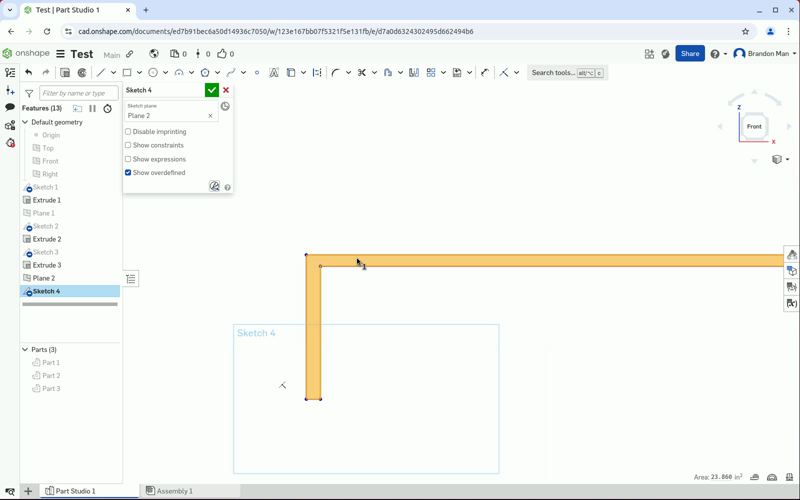
scroll(-6)
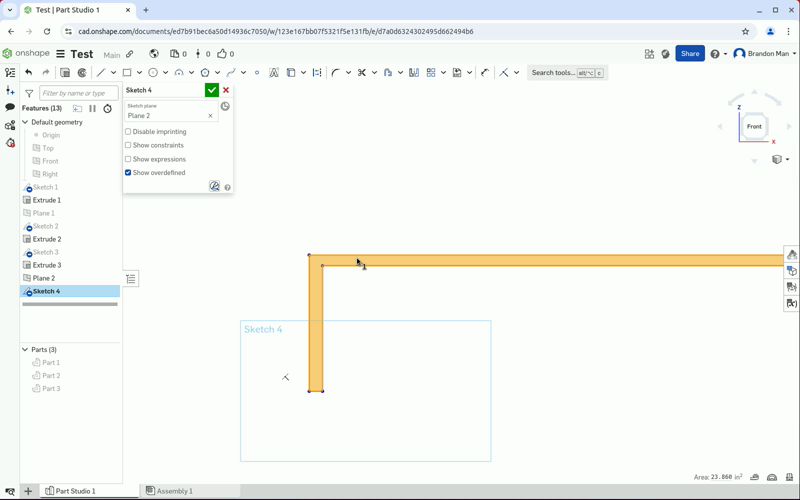
scroll(-6)
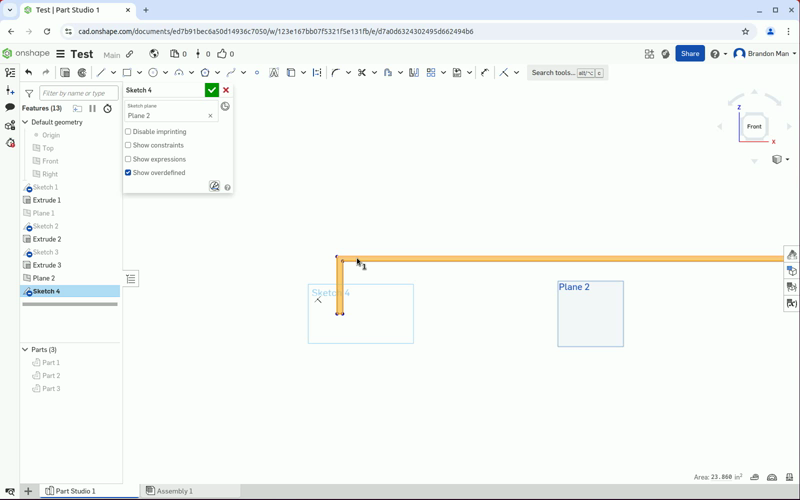
scroll(-6)
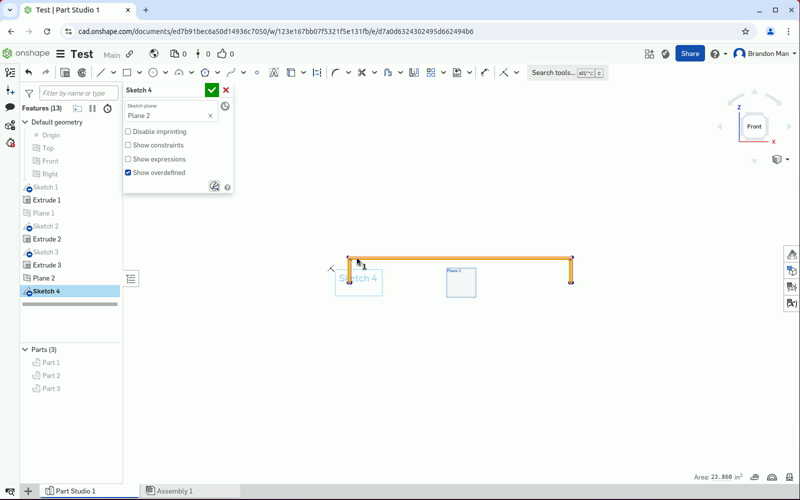
mouse_move(73, 352)
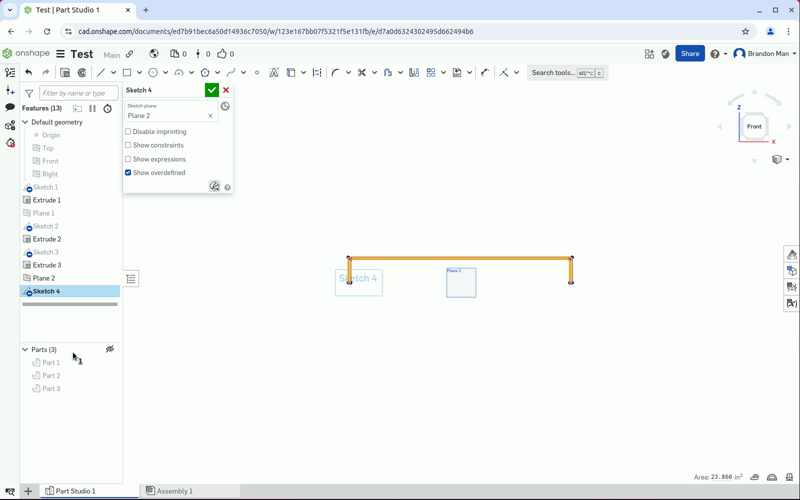
key(shift+y)
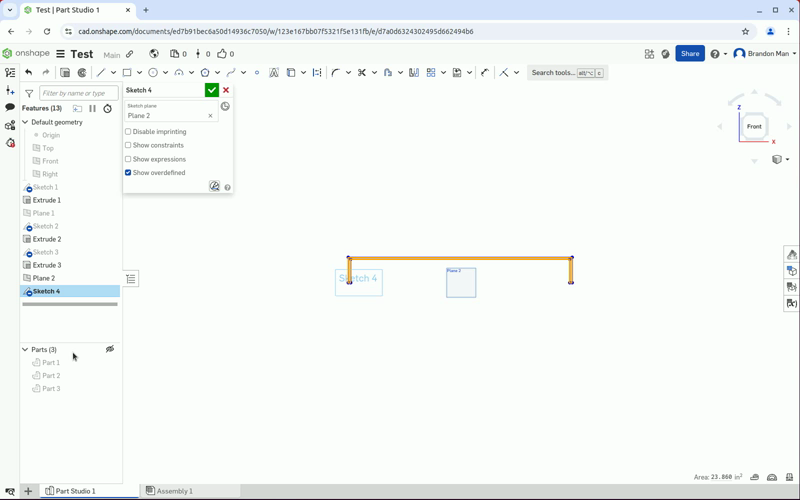
key(shift+e)
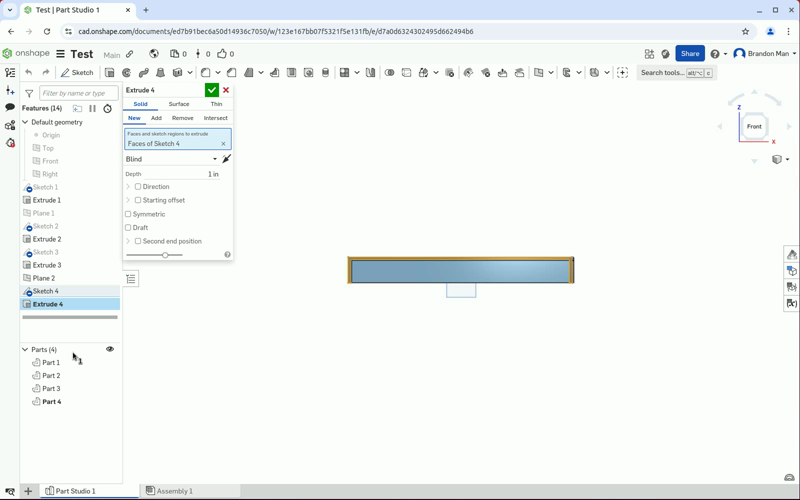
mouse_move(143, 106)
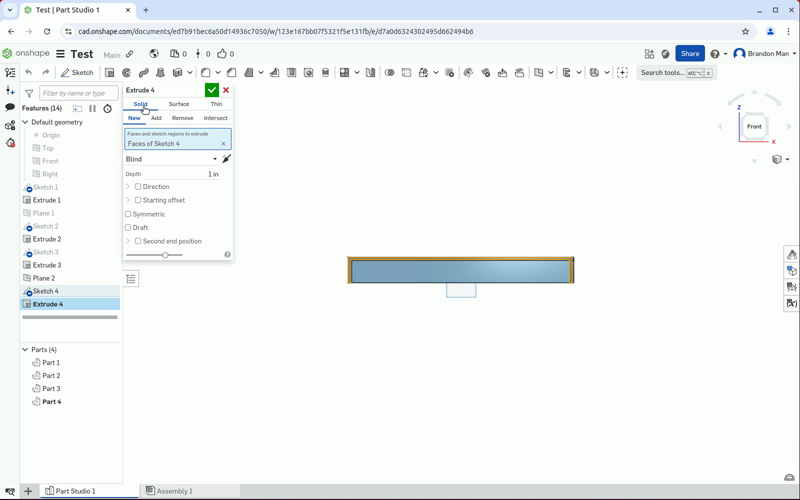
click(143, 106)
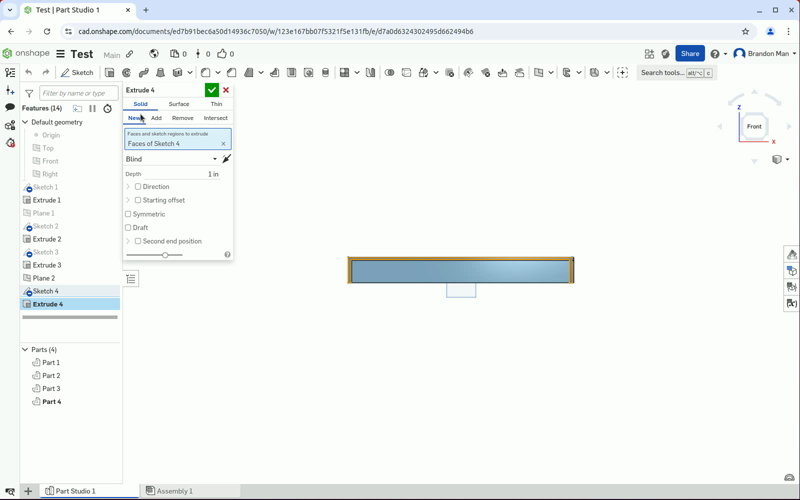
mouse_move(137, 120)
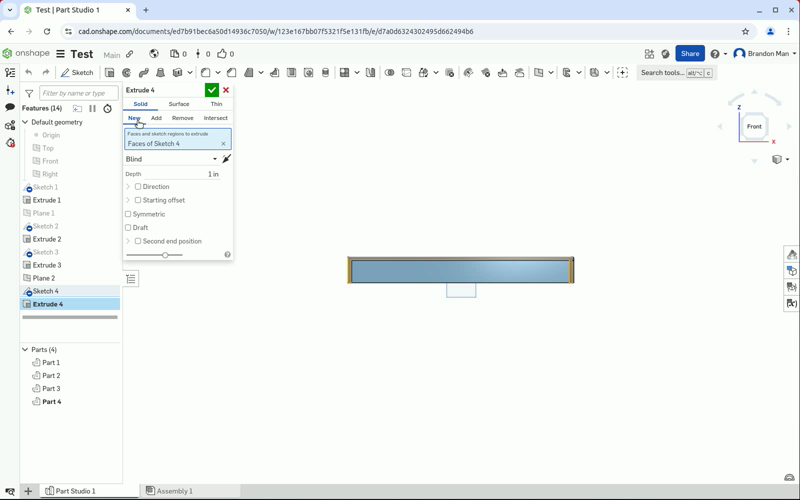
click(137, 120)
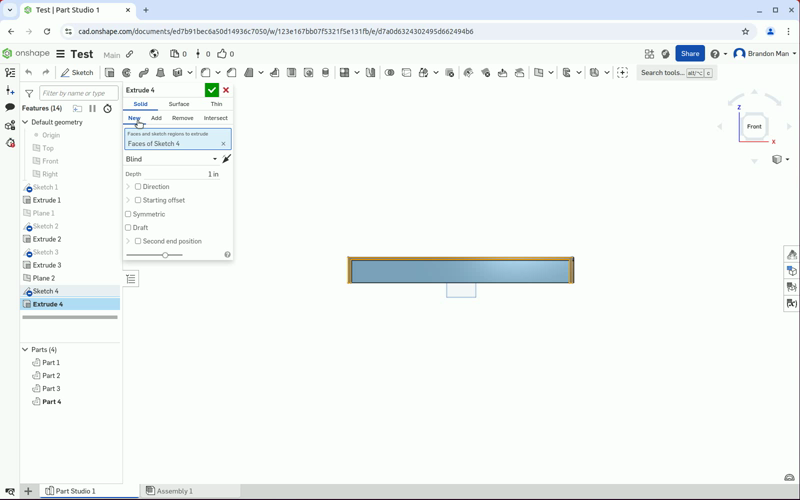
key(tab, 4)
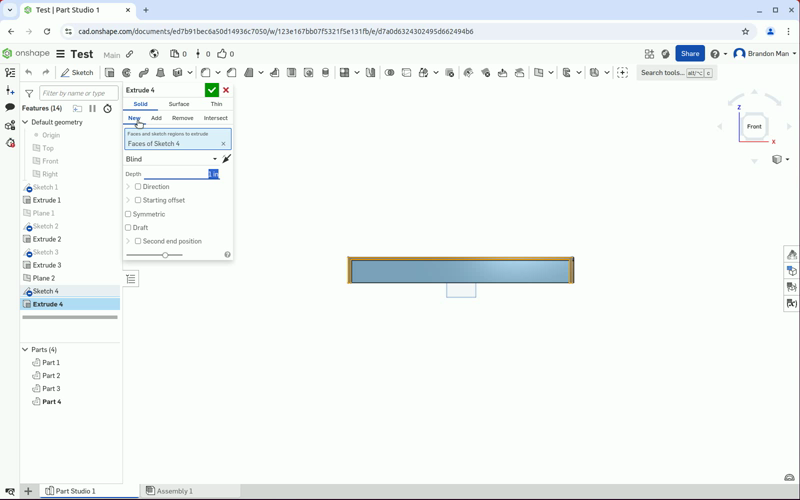
text(0.722)
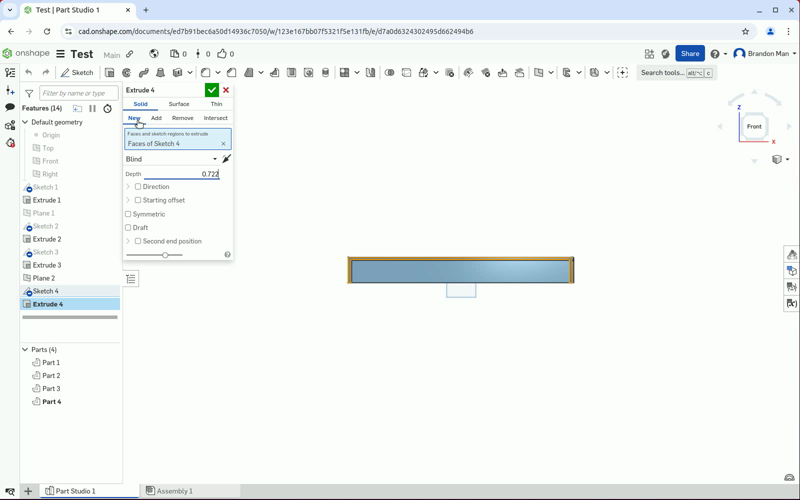
key(enter)
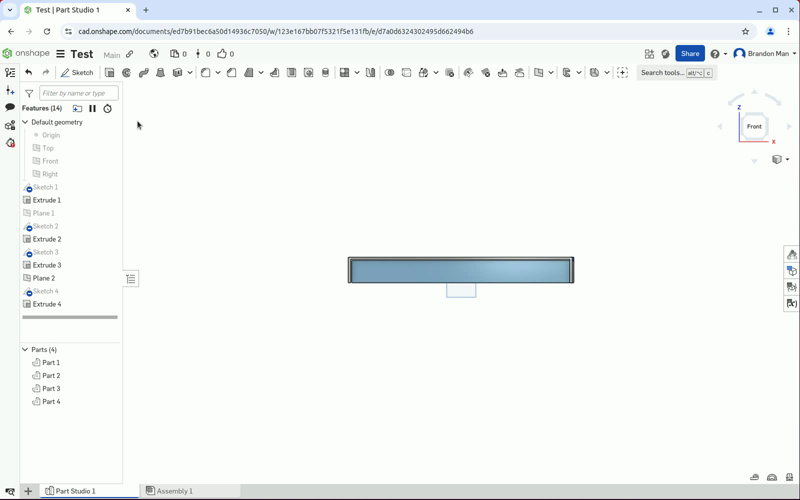
key(shift+h)
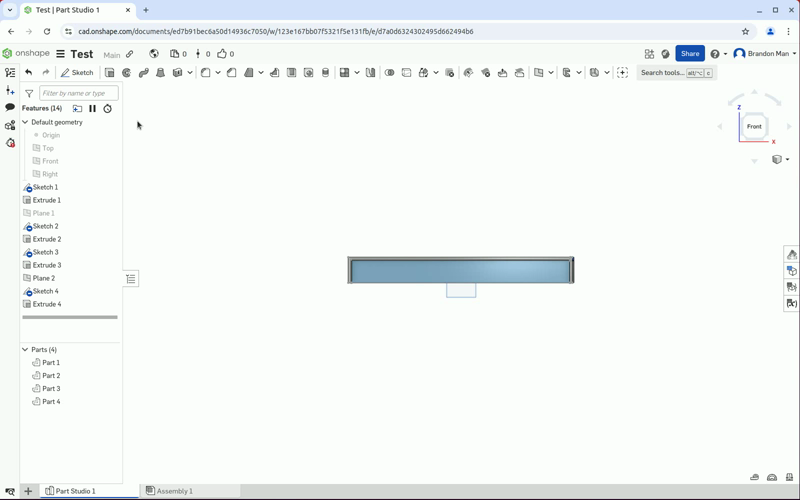
key(shift+h)
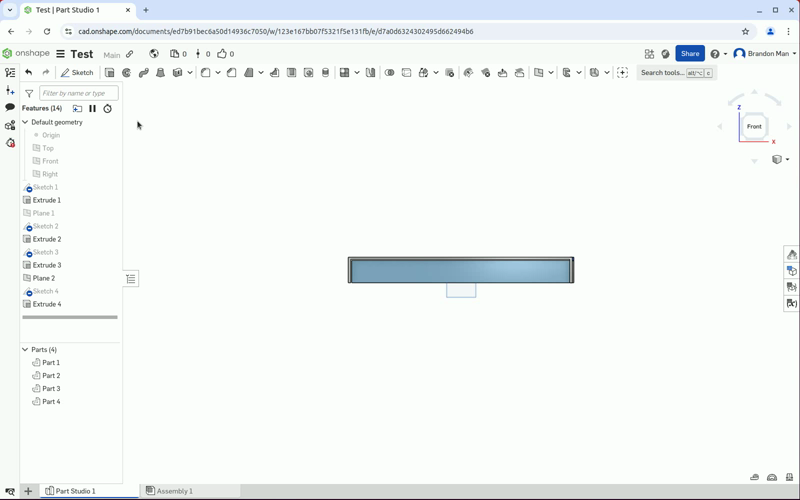
mouse_move(73, 189)
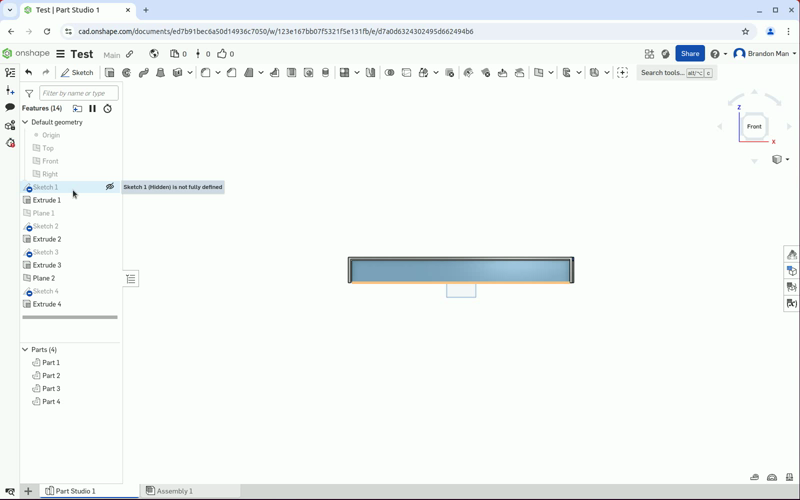
click(73, 189)
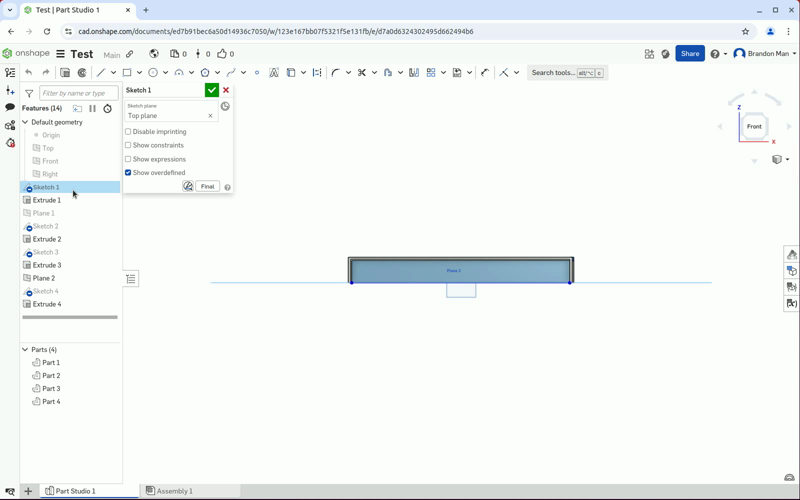
mouse_move(229, 92)
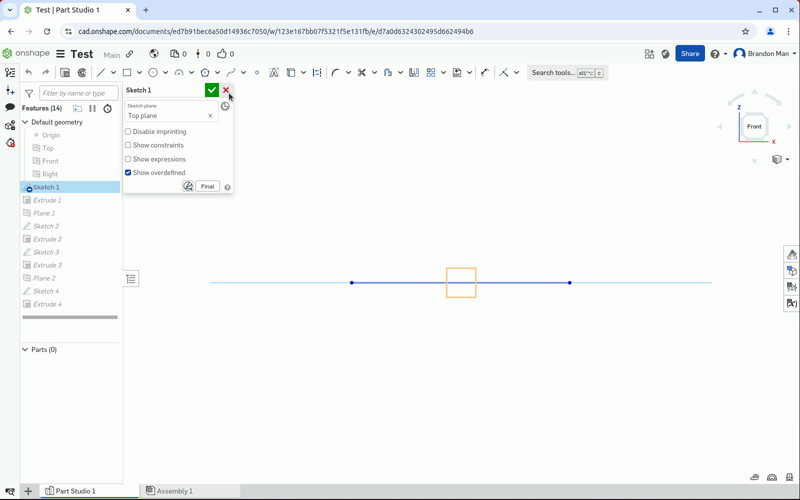
click(229, 92)
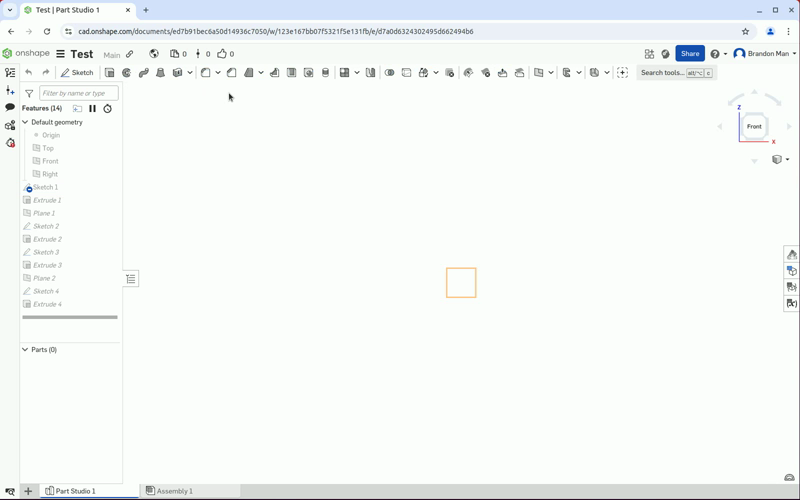
key(shift+s)
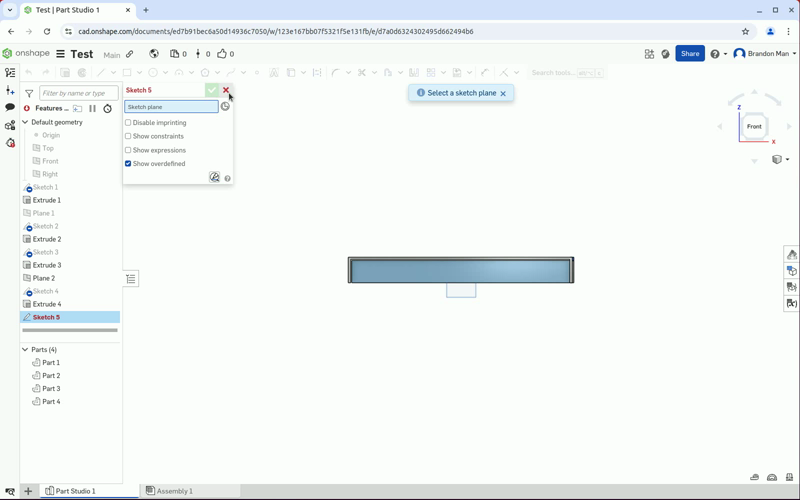
mouse_move(73, 280)
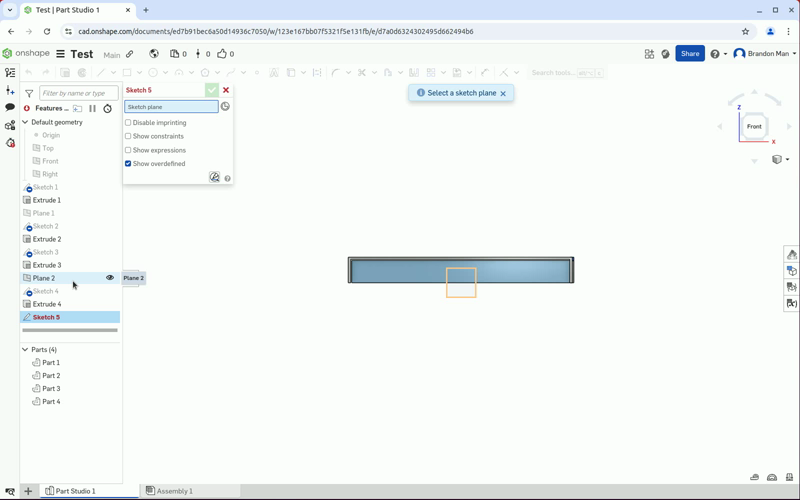
click(73, 280)
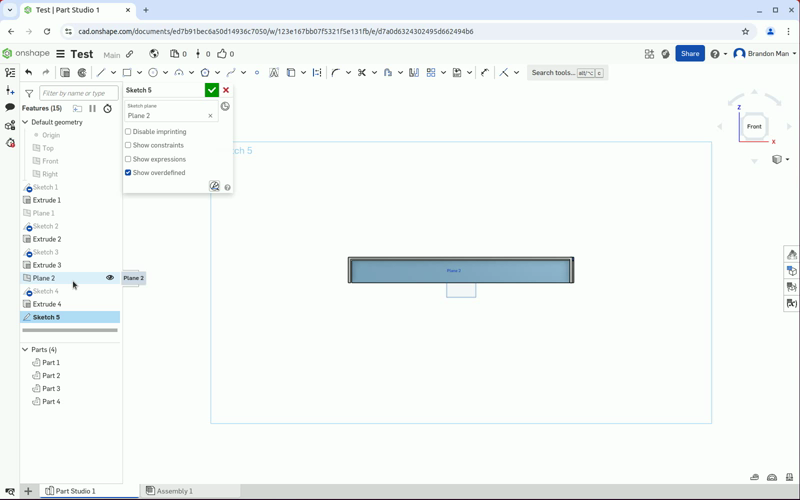
mouse_move(73, 352)
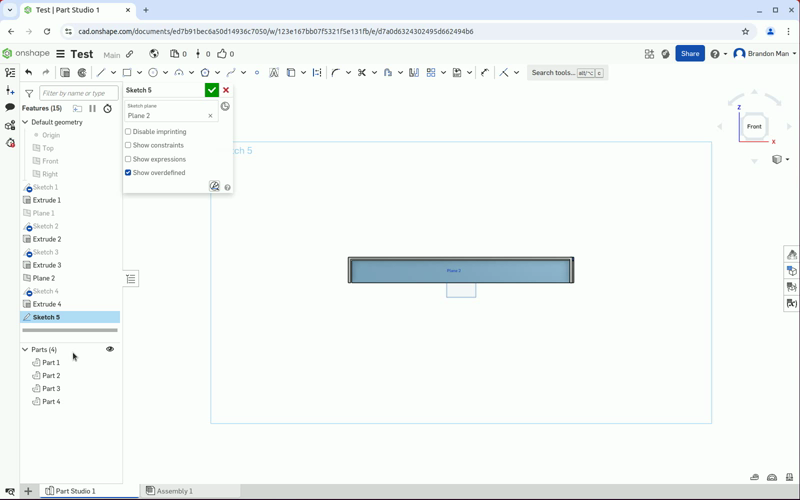
key(y)
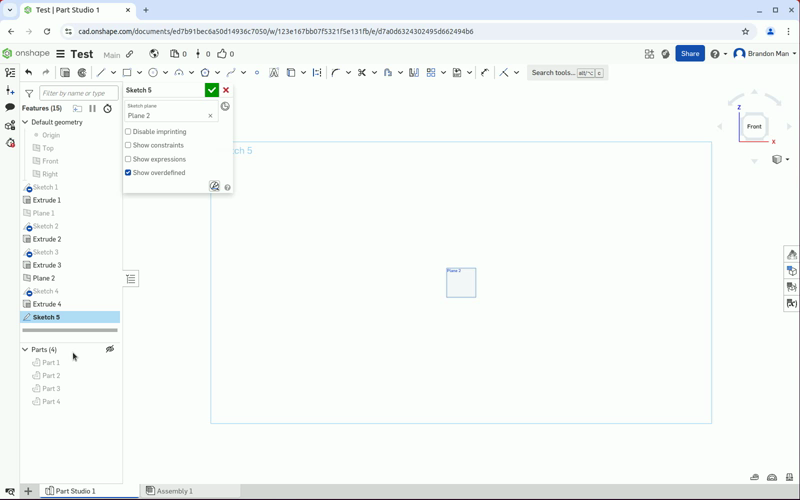
key(l)
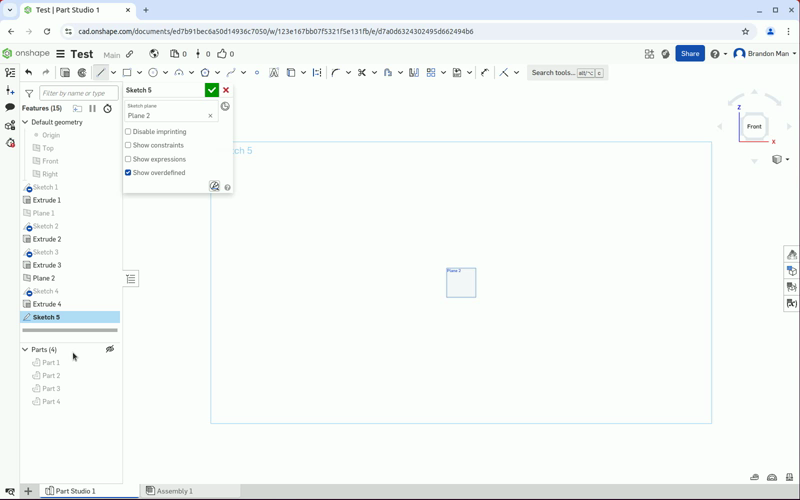
key_down(shift)
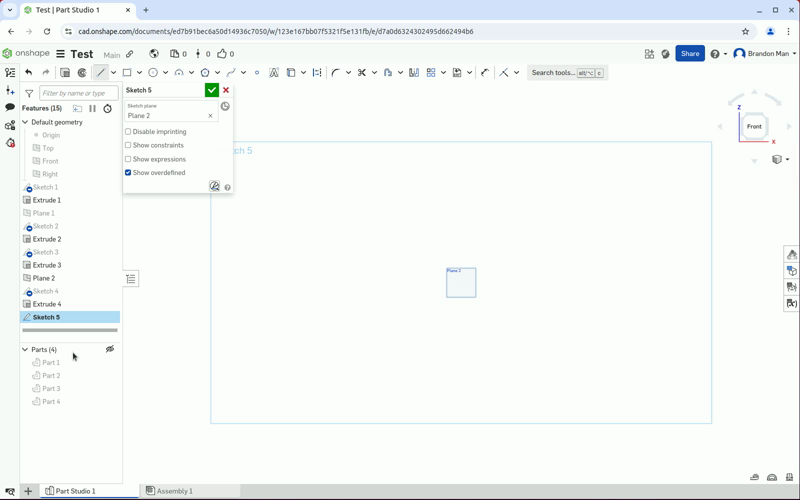
mouse_move(351, 282)
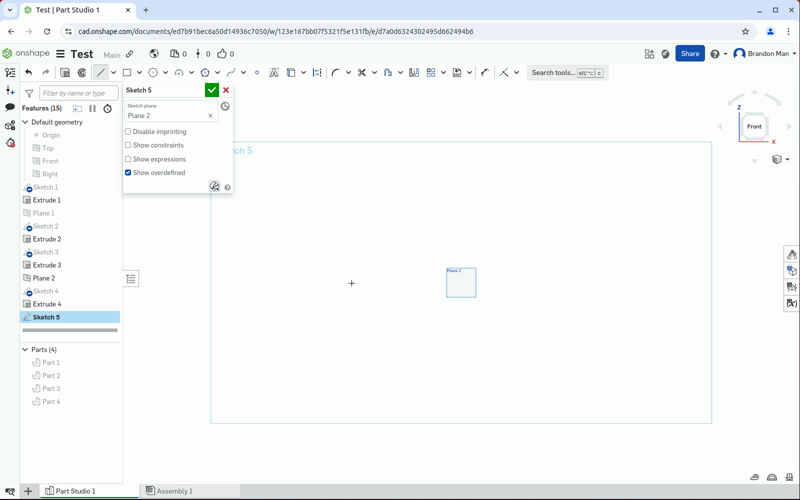
click(351, 282)
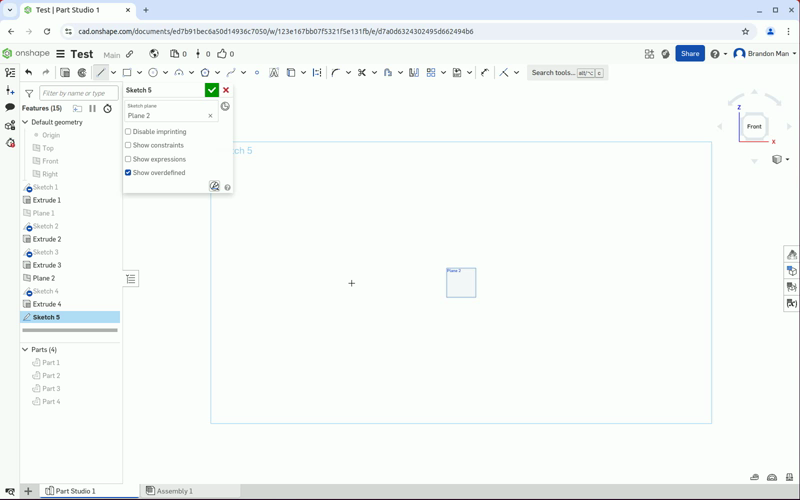
key_up(shift)
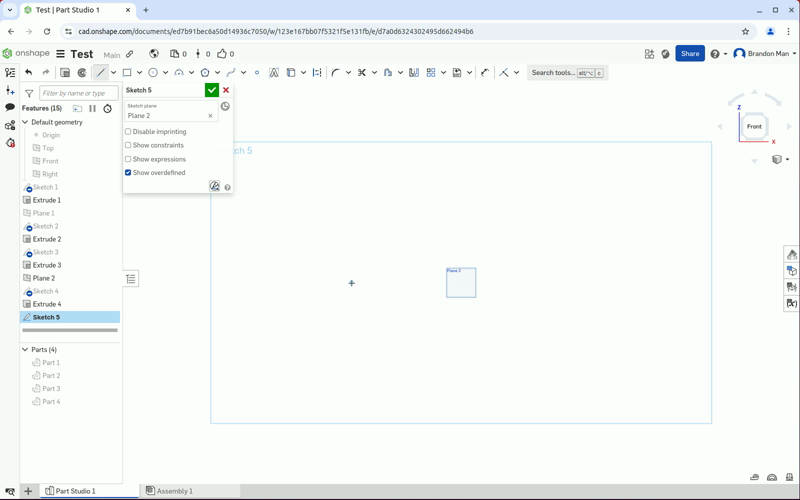
key_down(shift)
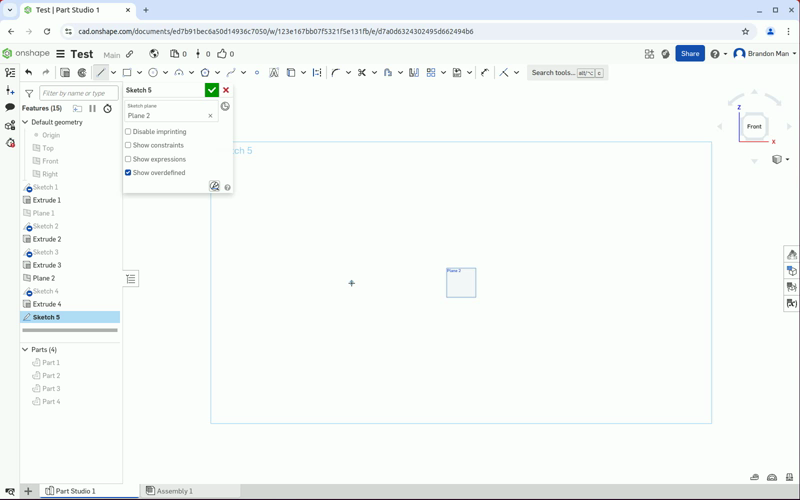
mouse_move(569, 282)
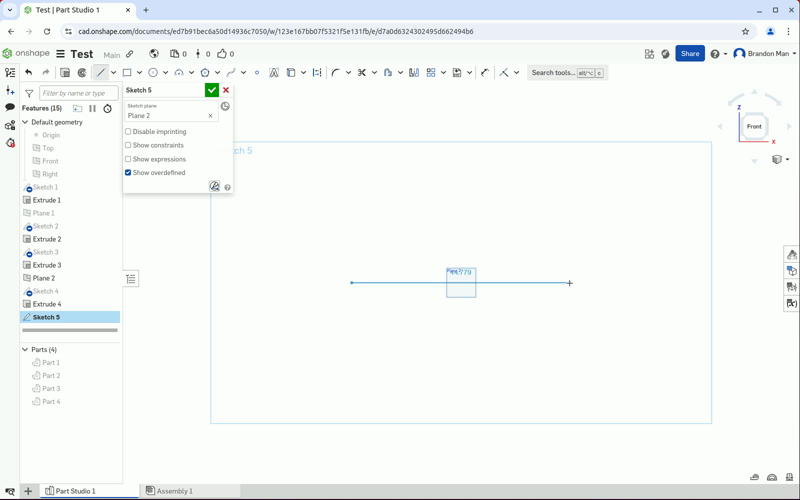
click(569, 282)
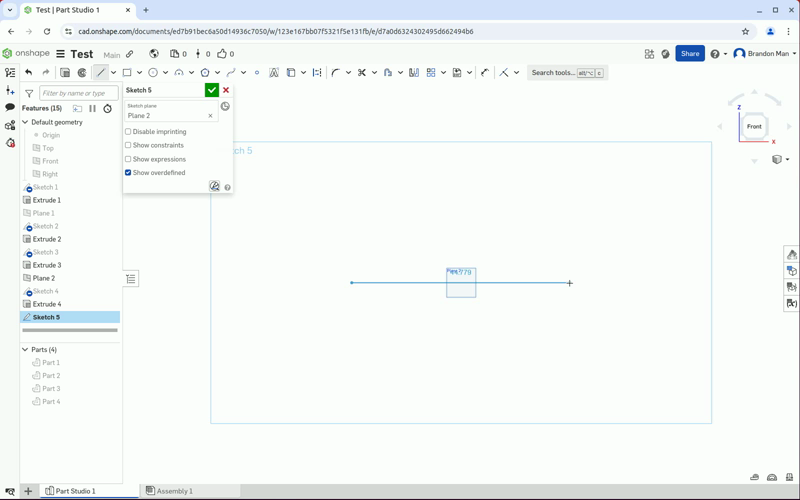
key_up(shift)
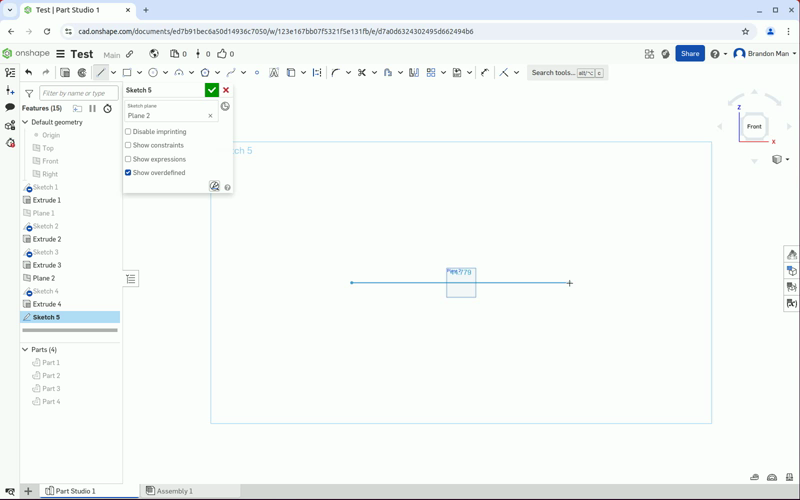
key_down(shift)
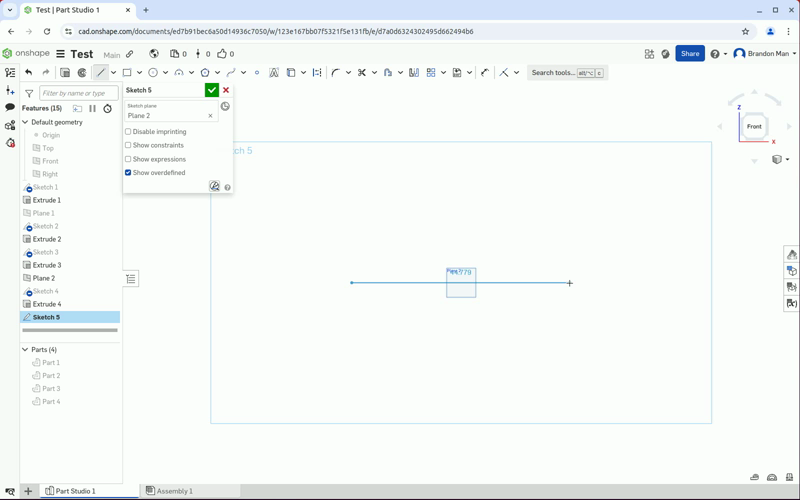
mouse_move(589, 282)
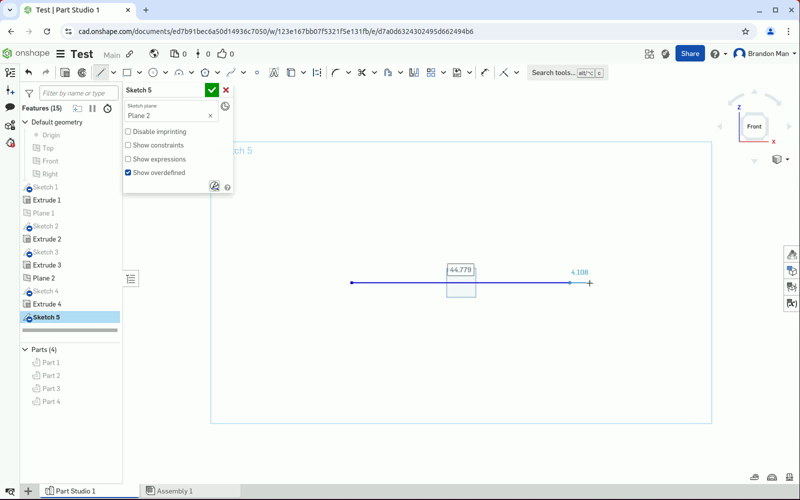
mouse_move(569, 260)
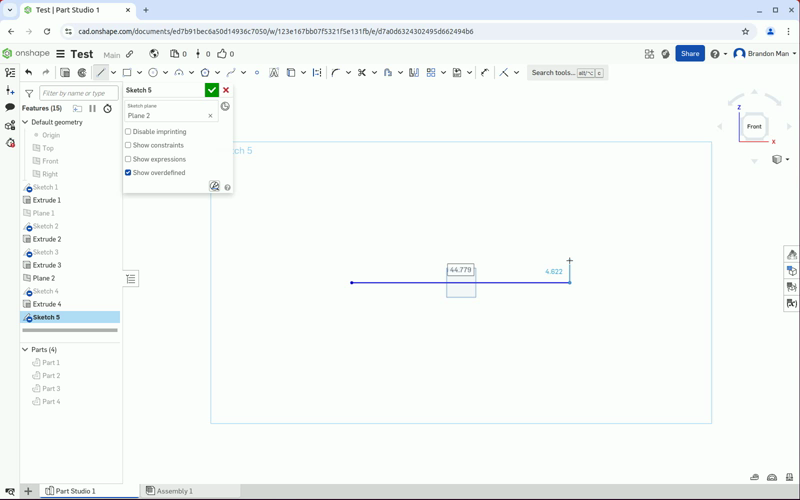
click(569, 260)
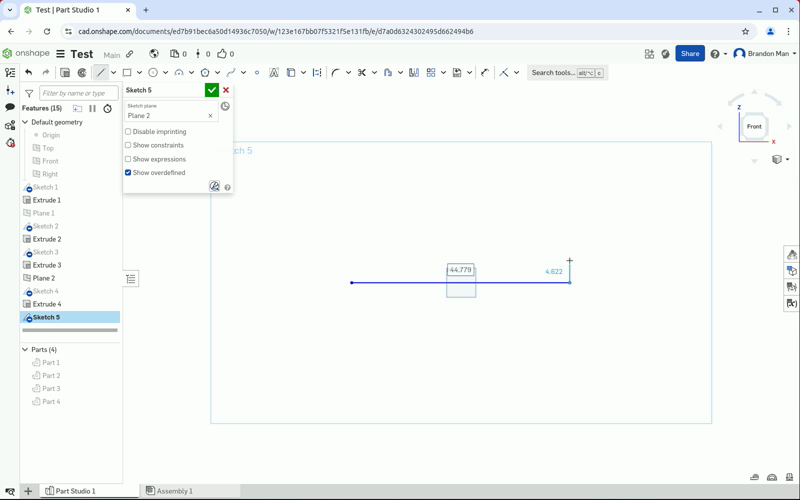
key_up(shift)
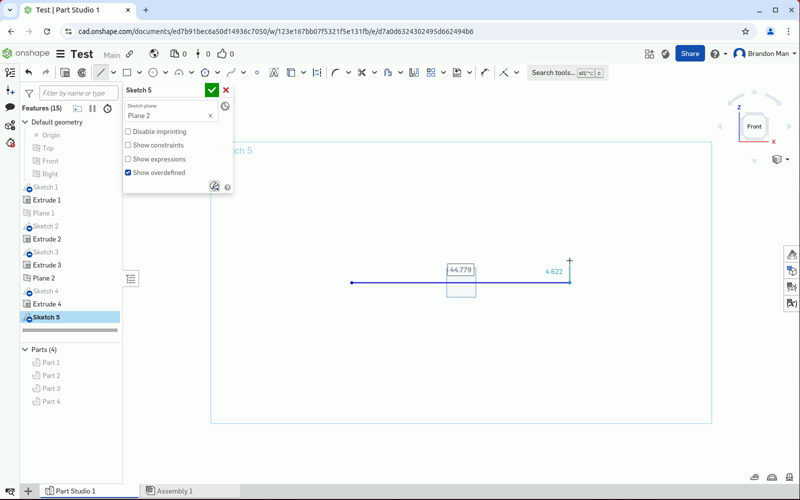
key_down(shift)
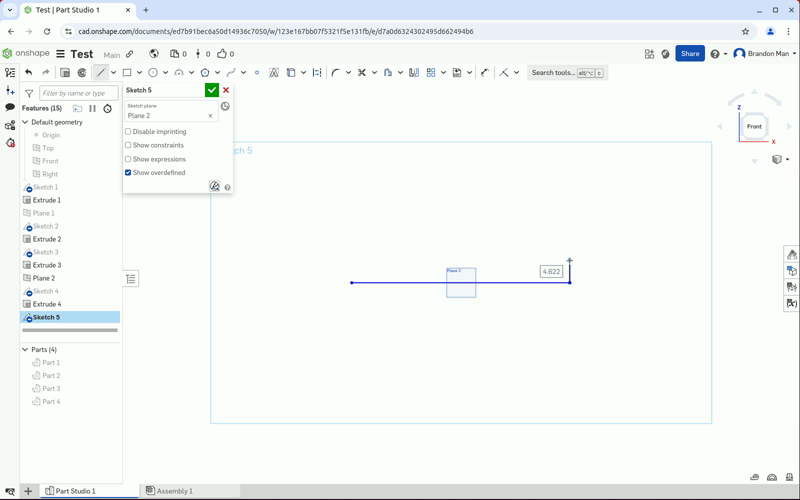
mouse_move(351, 260)
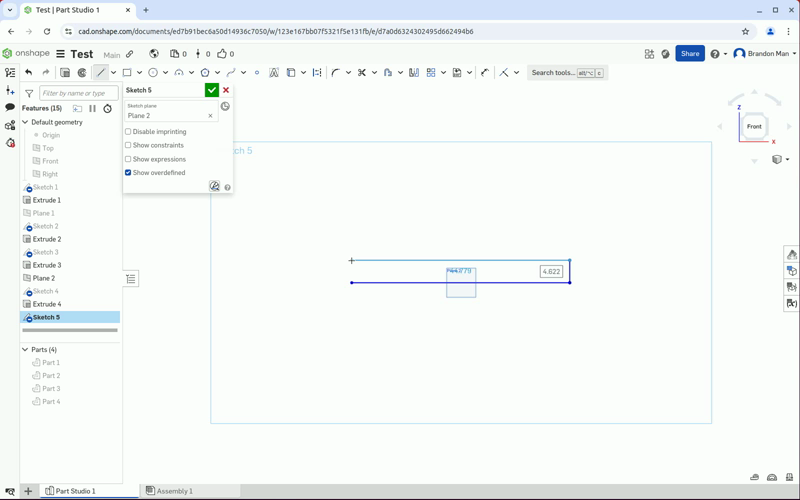
click(351, 260)
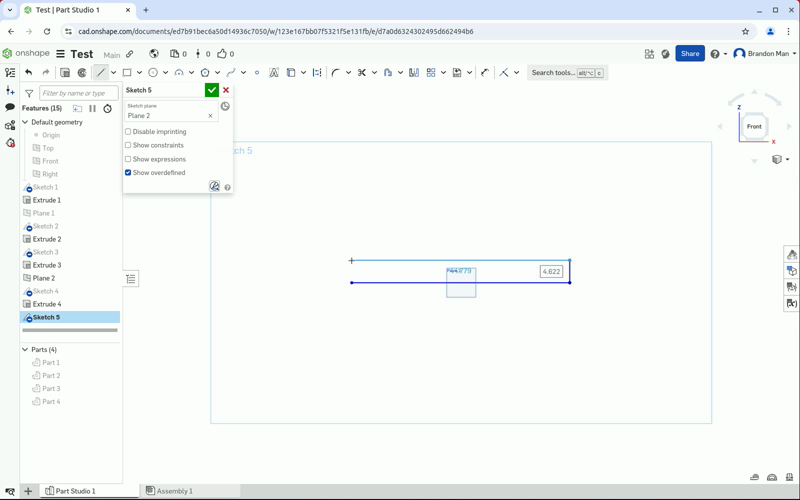
key_up(shift)
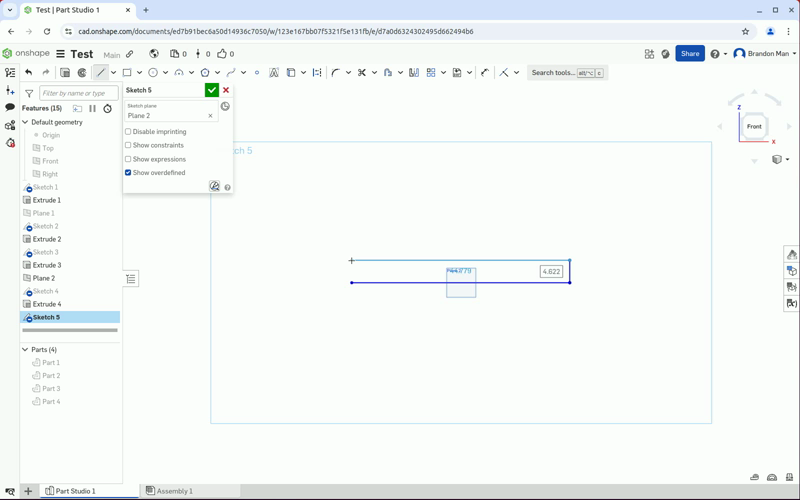
mouse_move(381, 260)
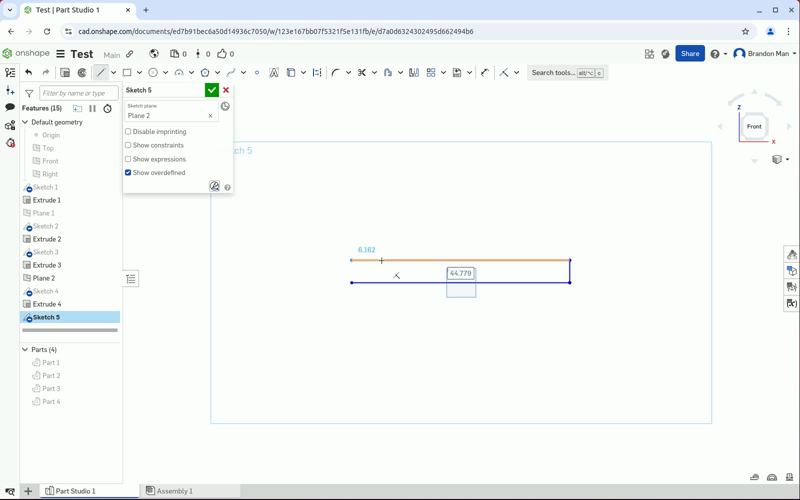
key_down(shift)
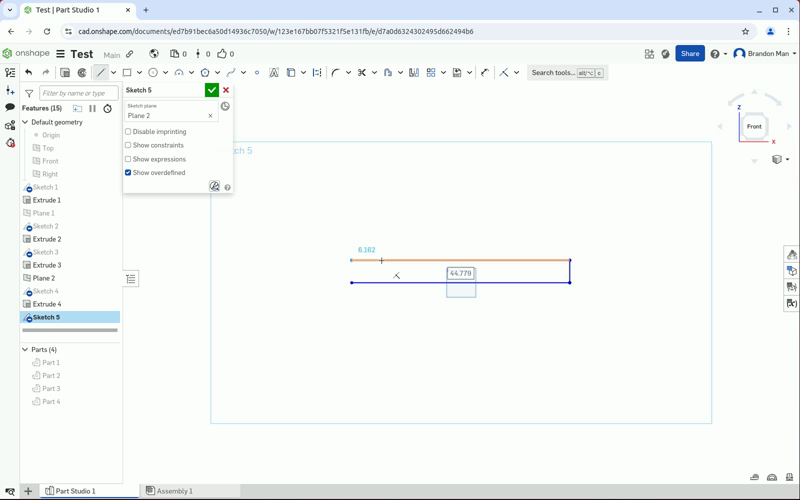
mouse_move(351, 282)
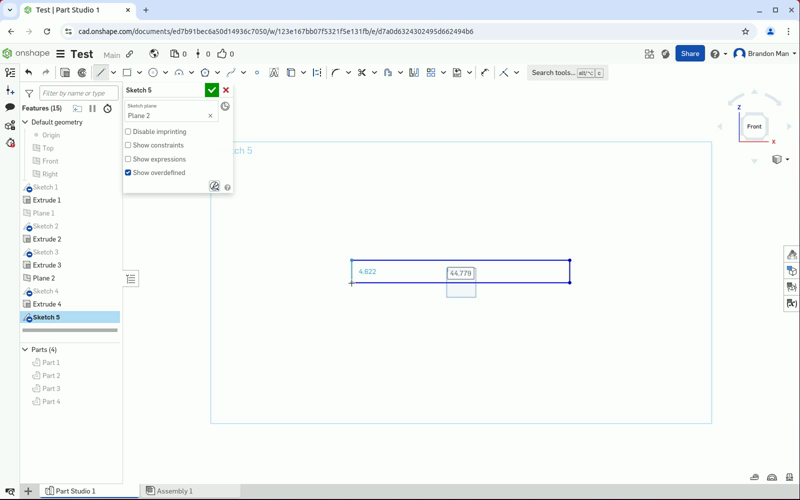
key_up(shift)
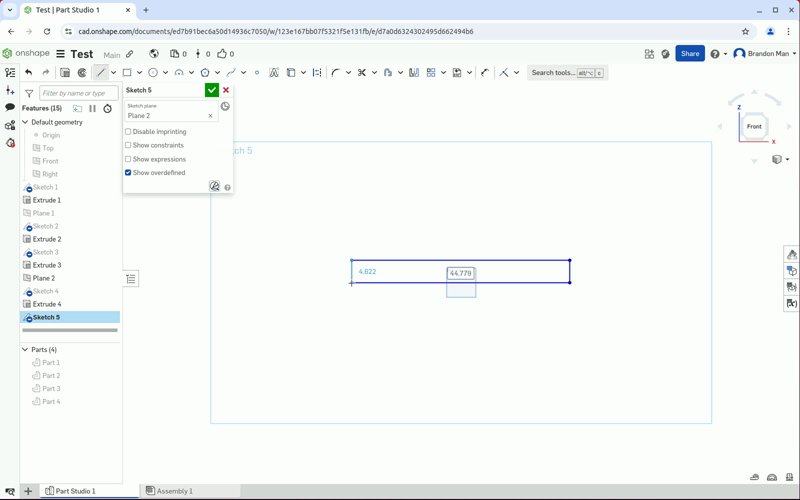
click(351, 282)
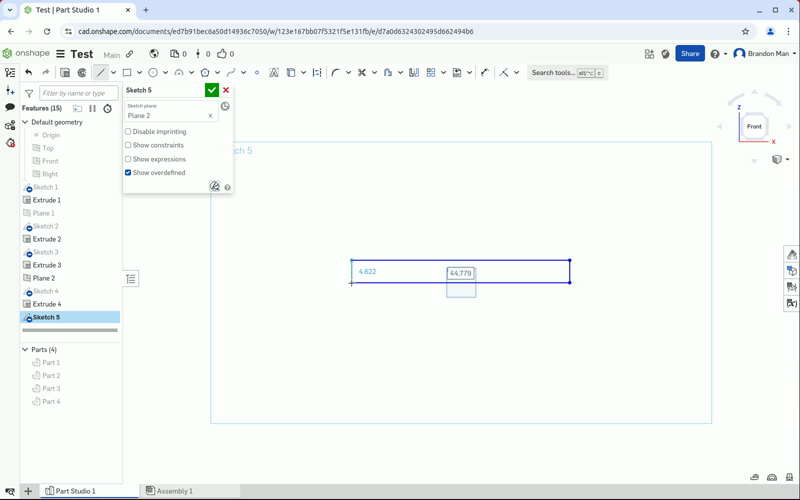
key(esc)
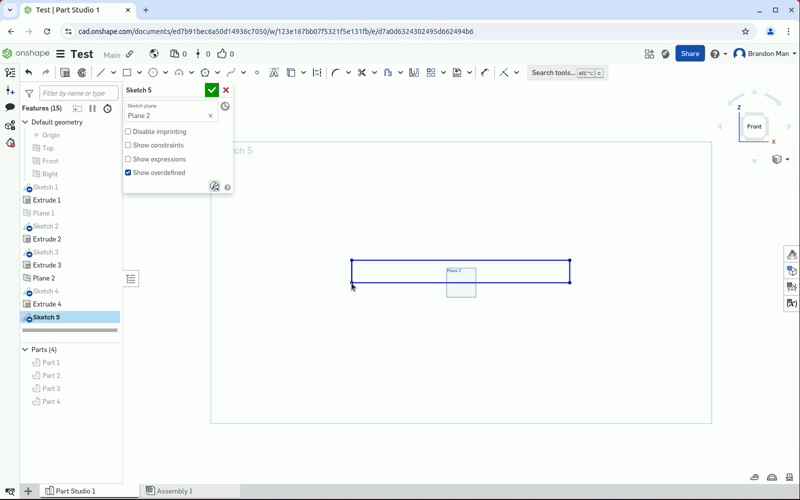
mouse_move(493, 271)
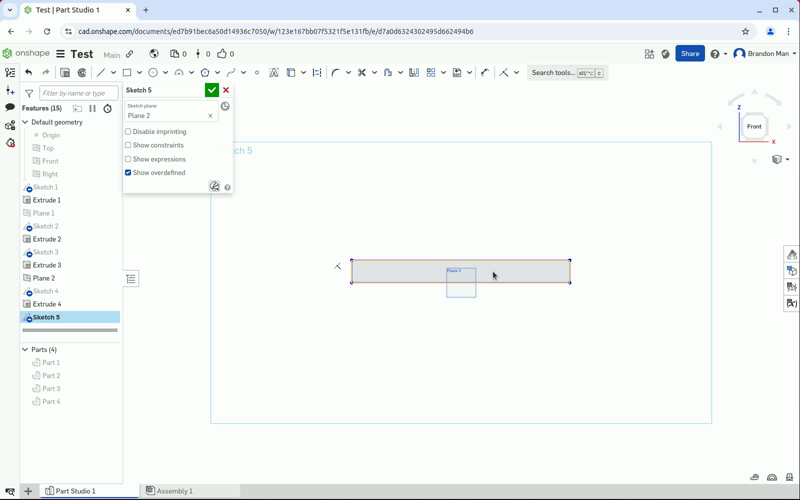
click(493, 271)
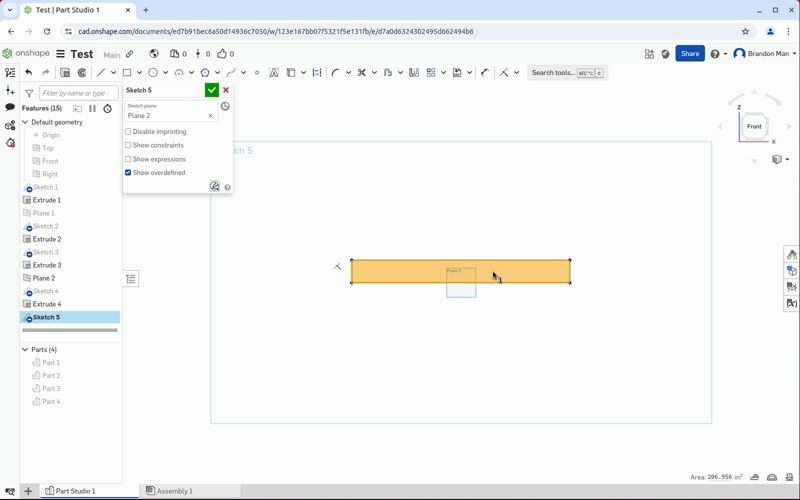
mouse_move(73, 352)
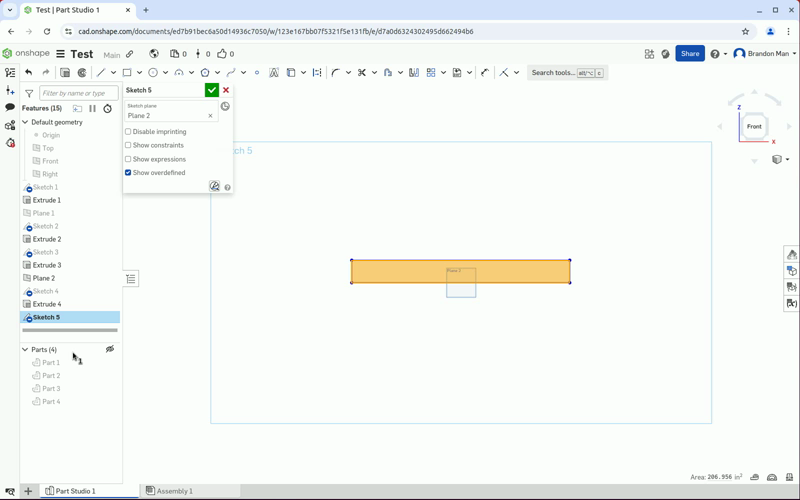
key(shift+y)
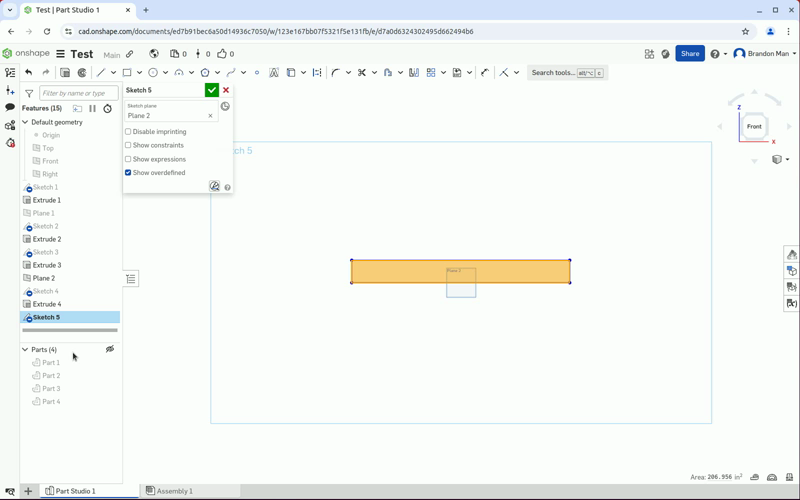
key(shift+e)
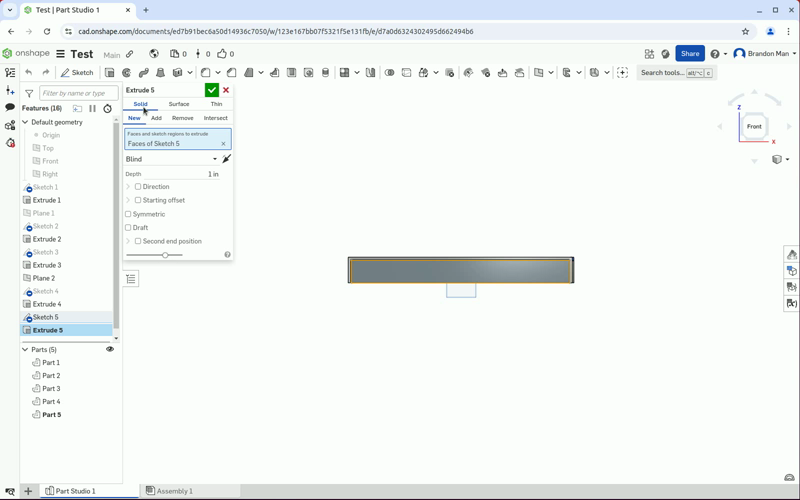
mouse_move(143, 106)
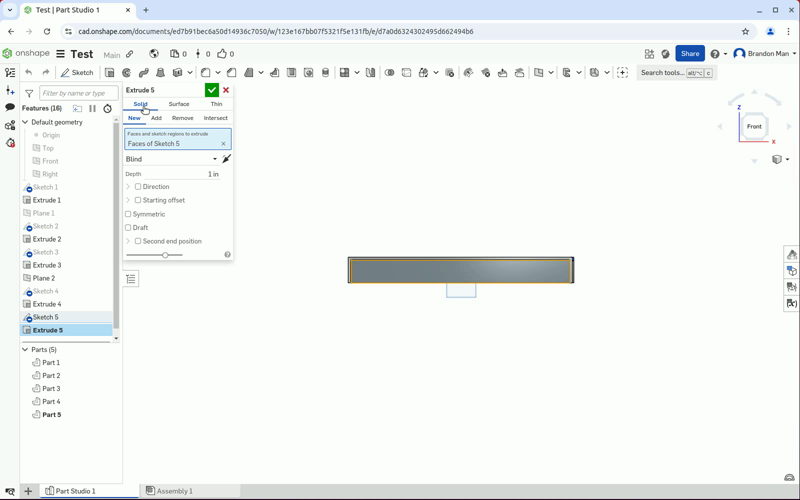
click(143, 106)
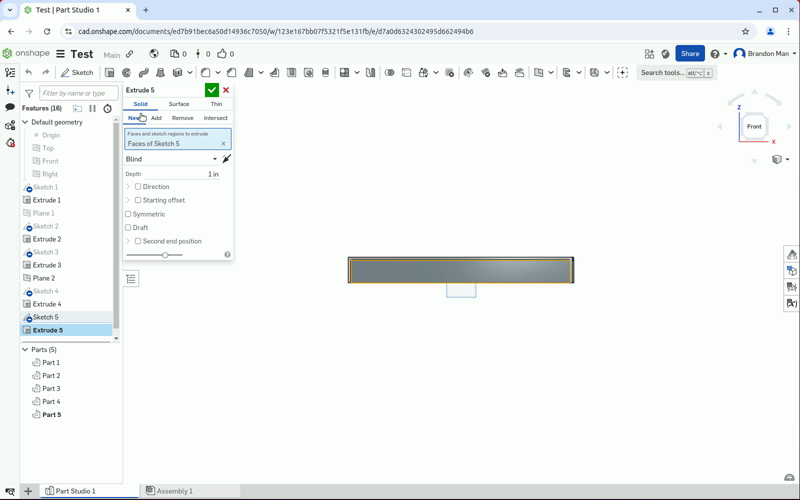
mouse_move(137, 120)
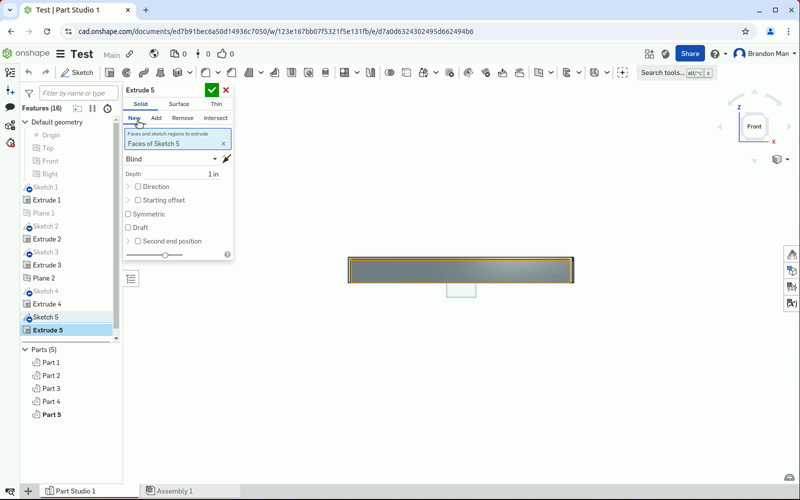
click(137, 120)
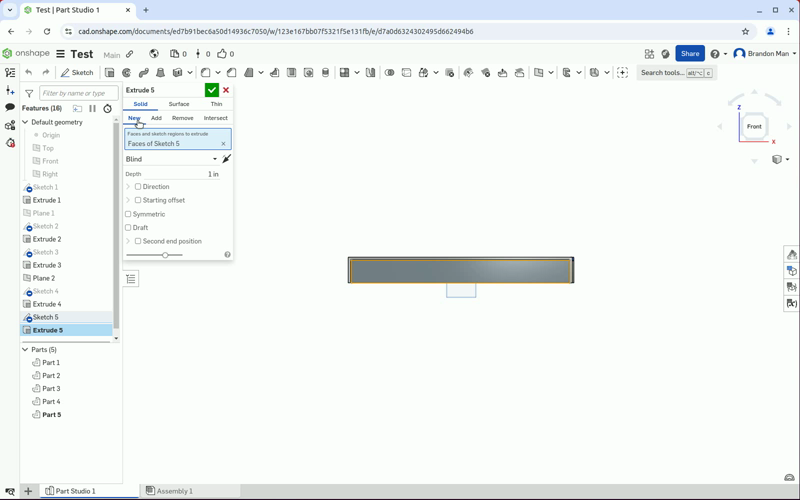
key(tab, 4)
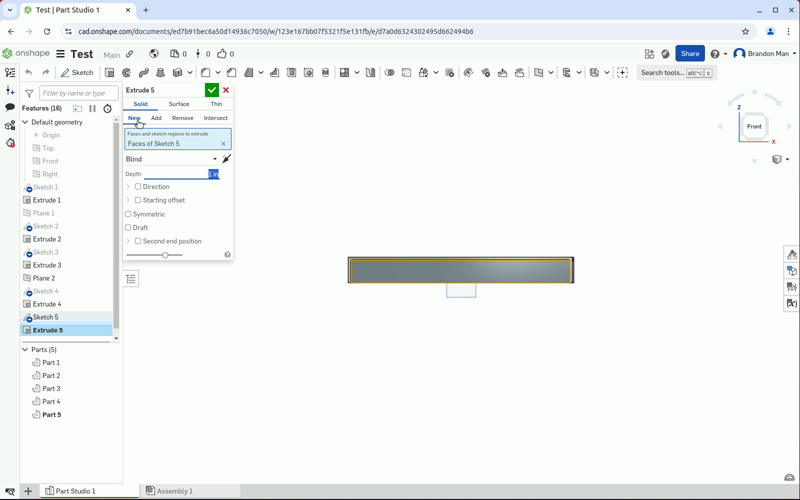
text(0.722)
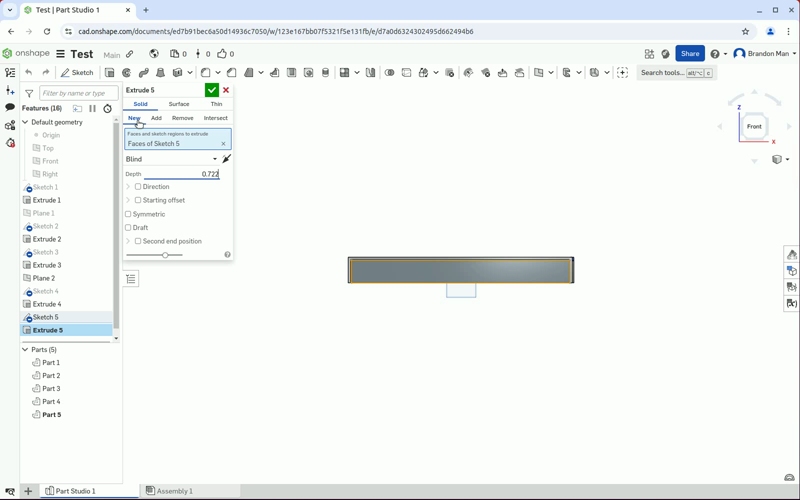
key(enter)
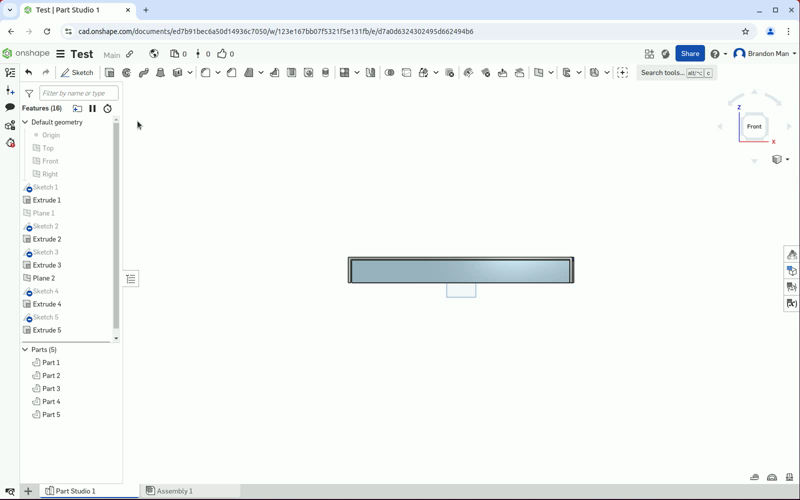
key(shift+h)
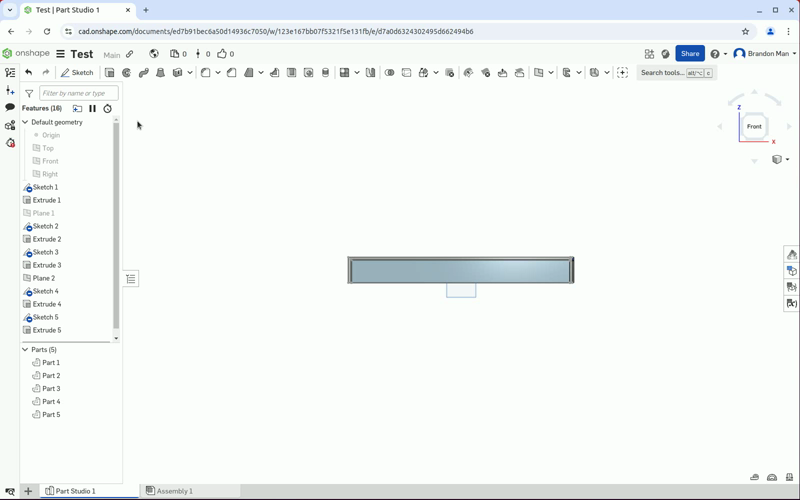
key(shift+h)
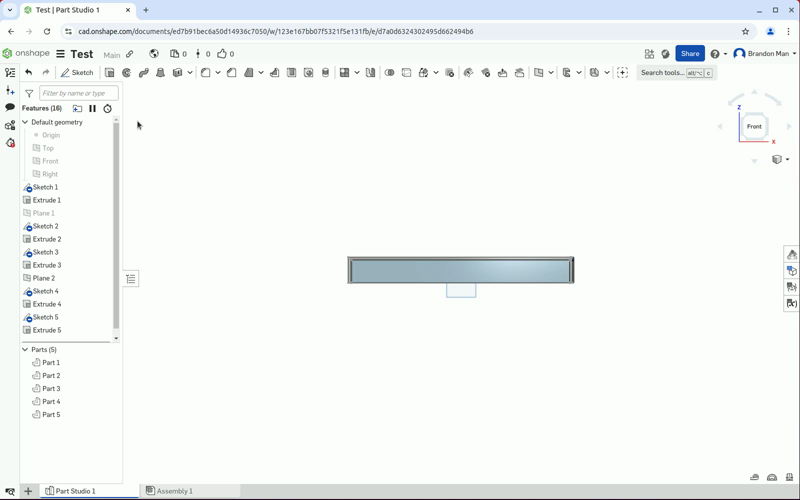
key(shift+7)
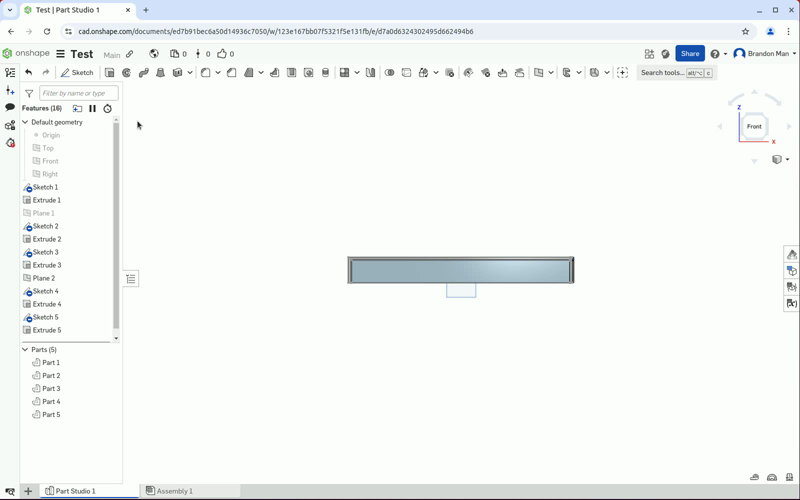
key(left, 2)
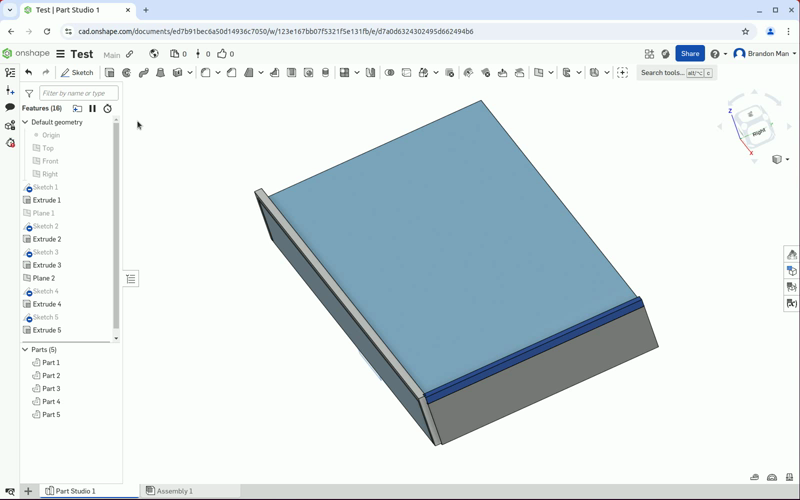
key(down, 2)
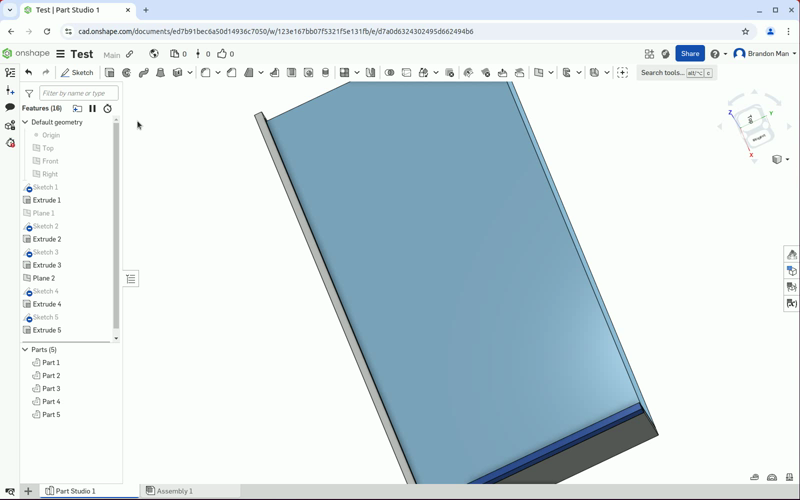
key(up, 2)
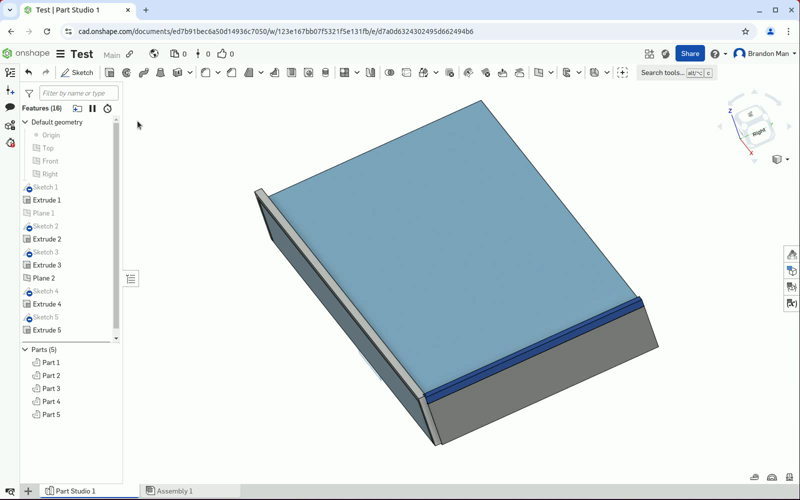
key(right, 2)
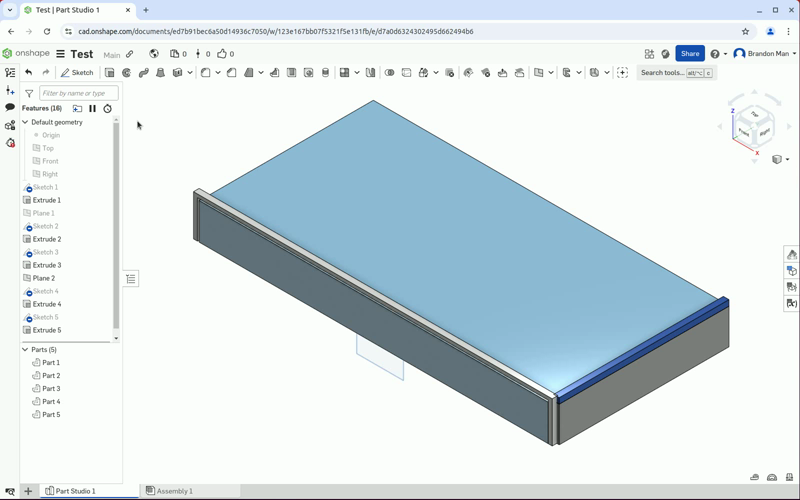
mouse_move(69, 189)
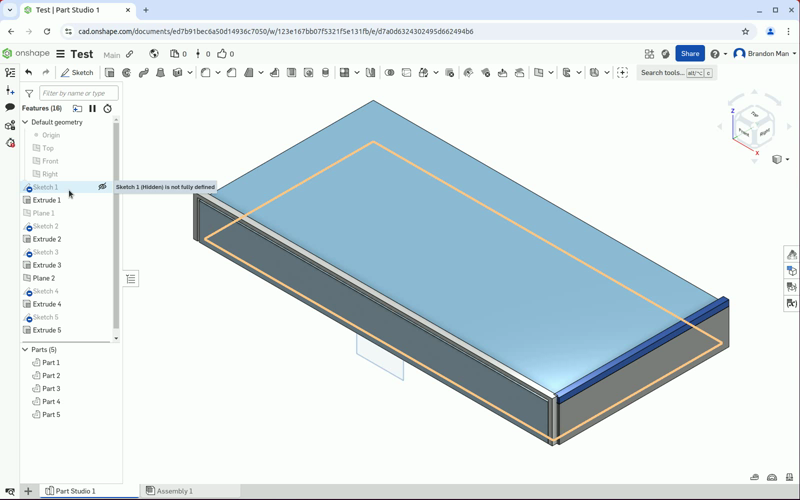
click(69, 189)